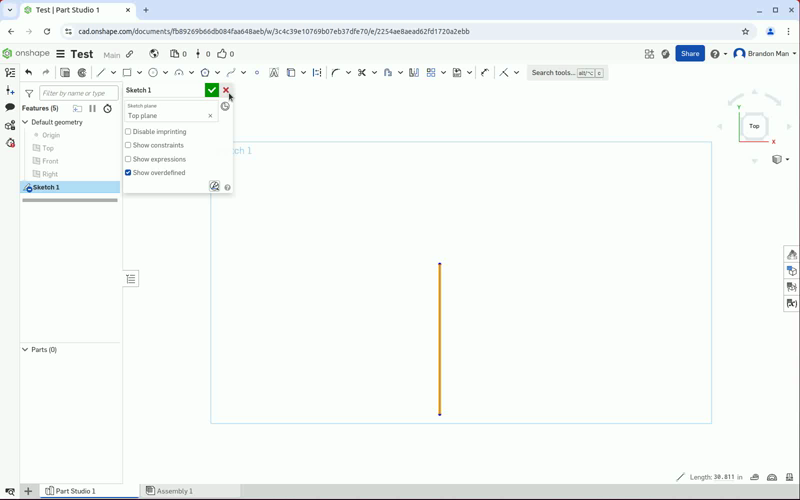
key(shift+h)
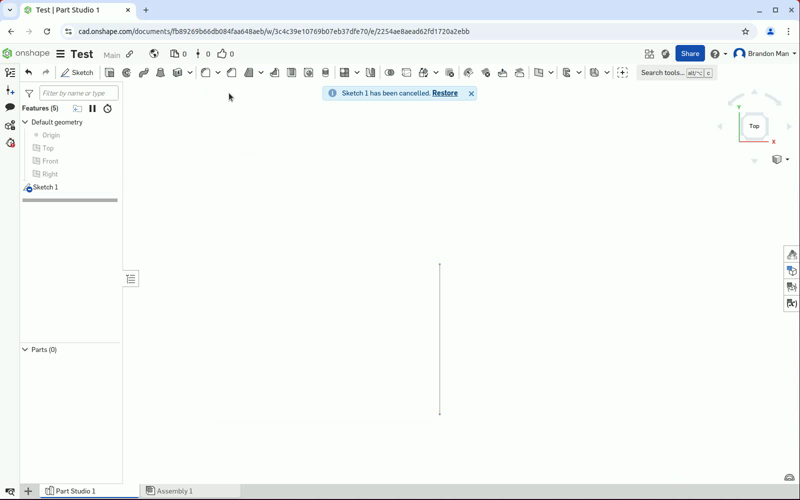
key(shift+s)
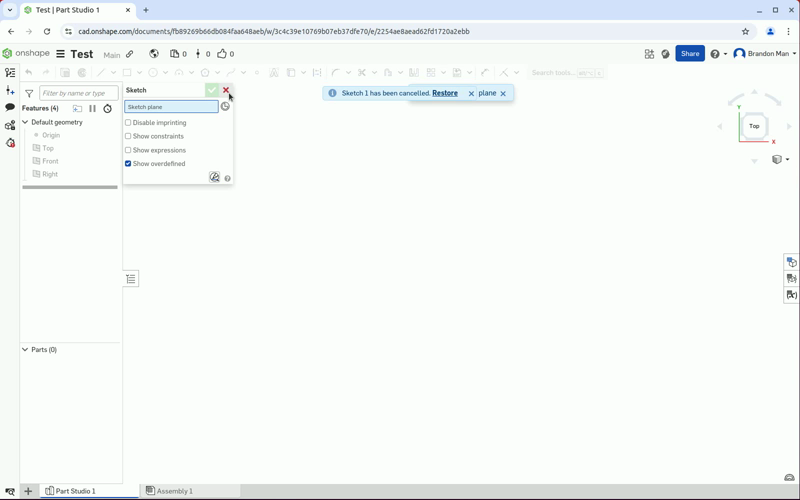
mouse_move(73, 150)
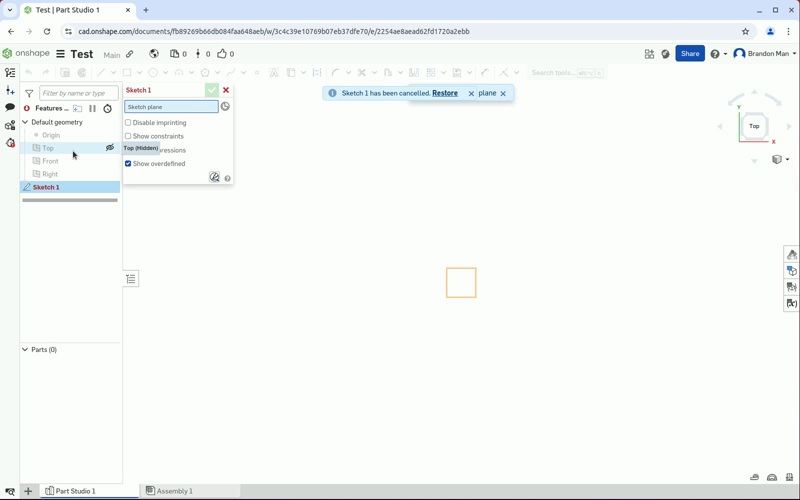
click(73, 150)
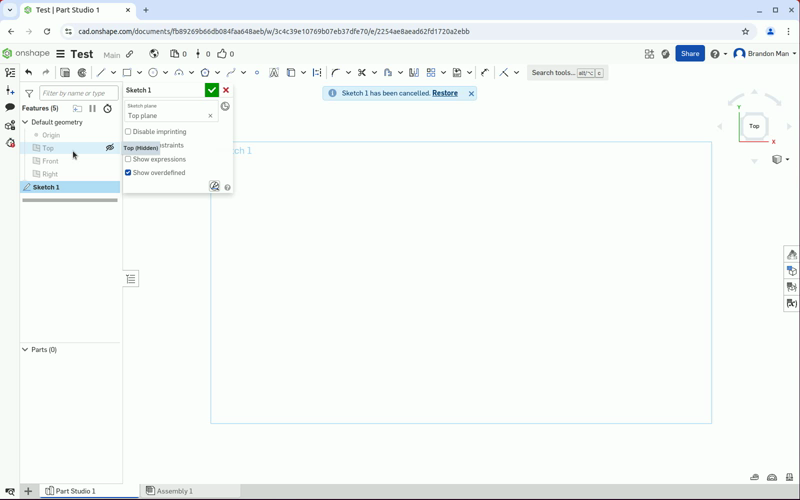
mouse_move(73, 352)
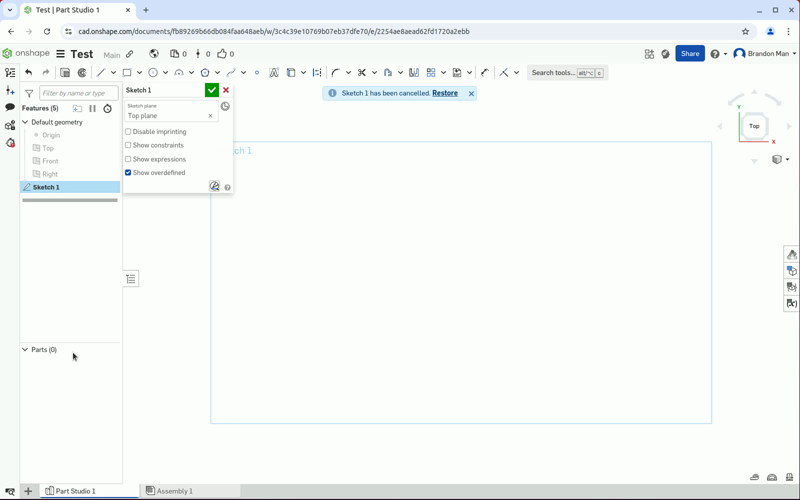
key(y)
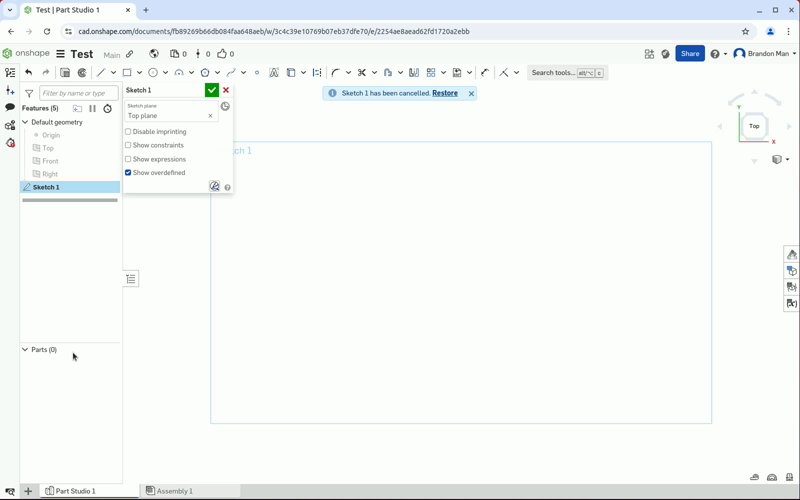
key(a)
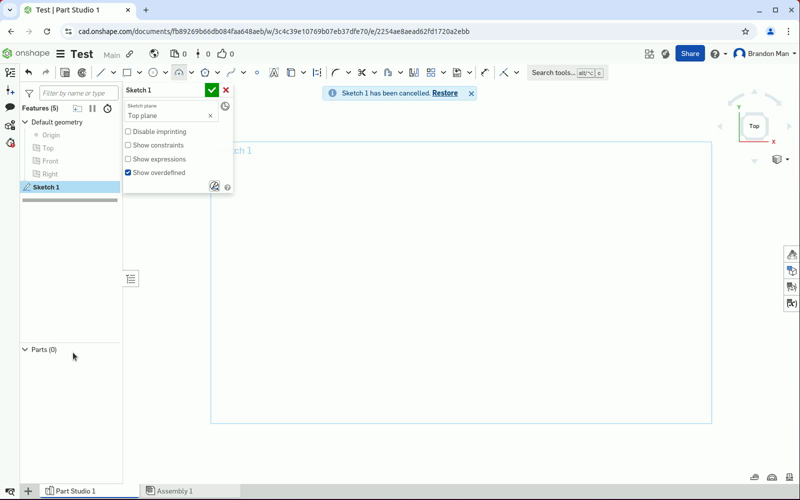
key_down(shift)
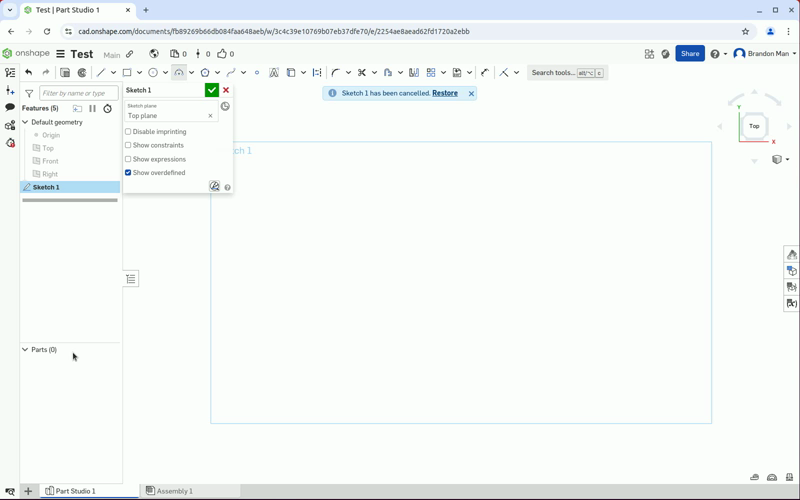
mouse_move(438, 306)
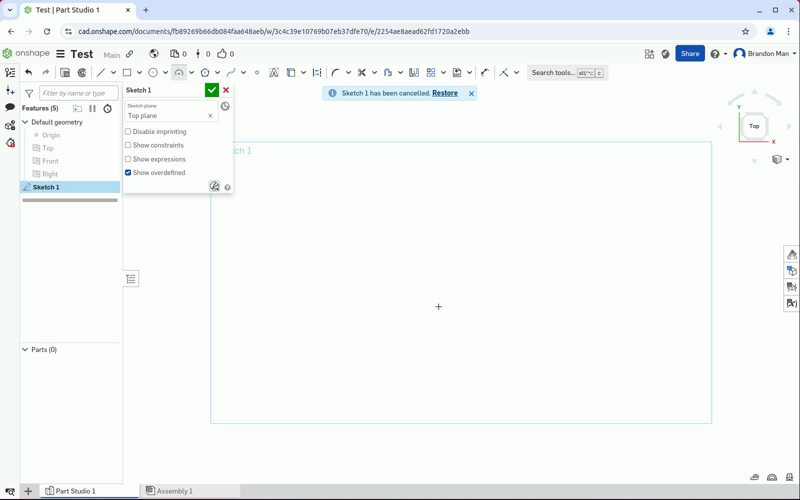
click(438, 306)
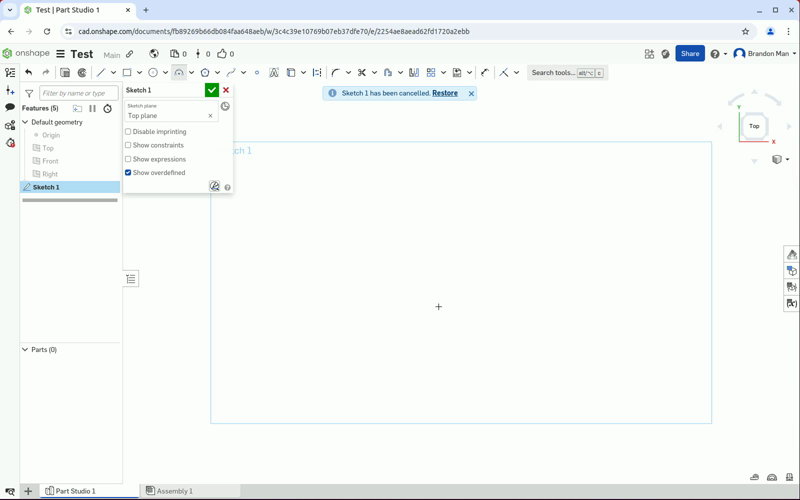
key_up(shift)
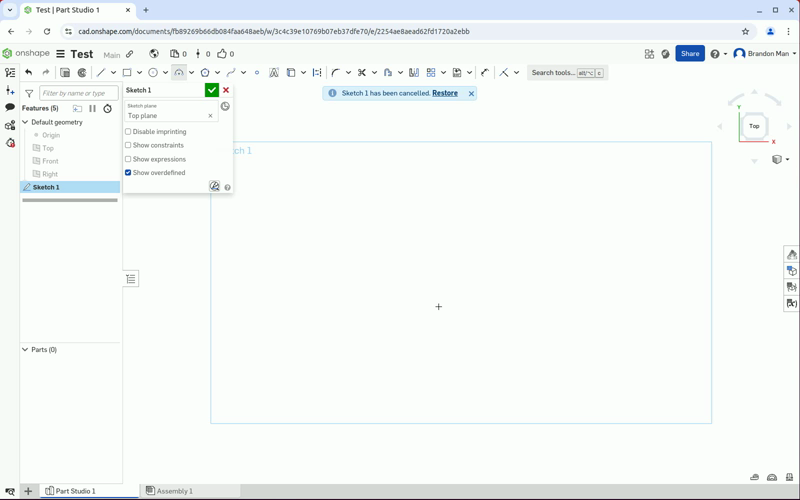
key_down(shift)
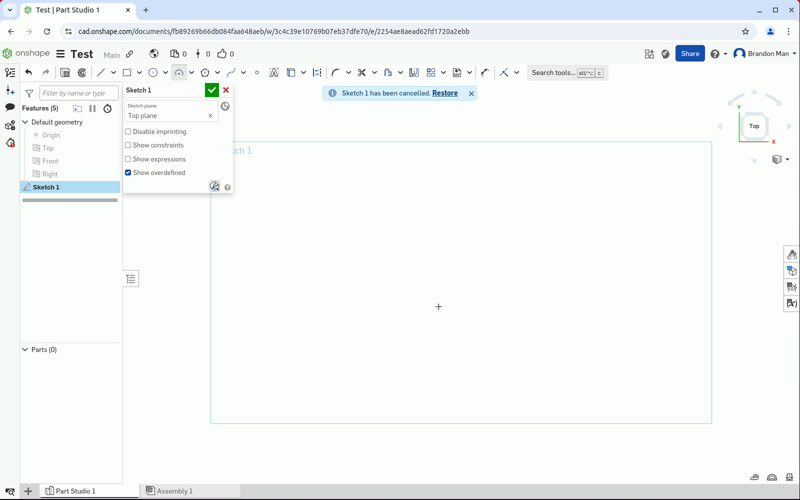
mouse_move(443, 311)
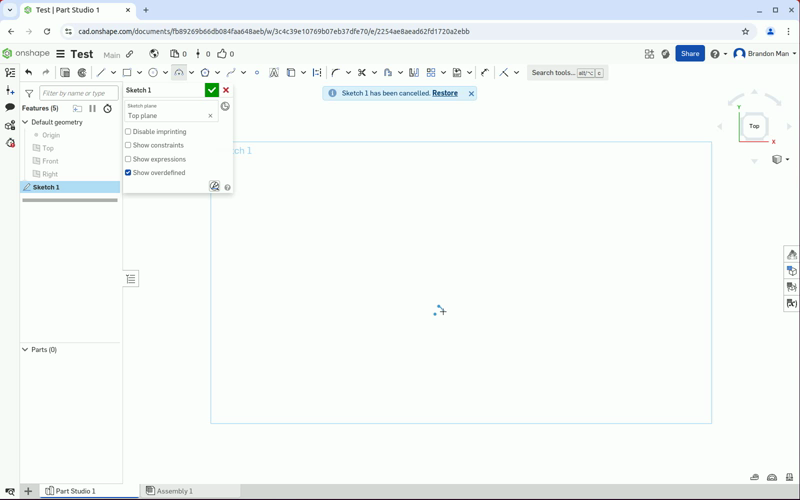
scroll(6)
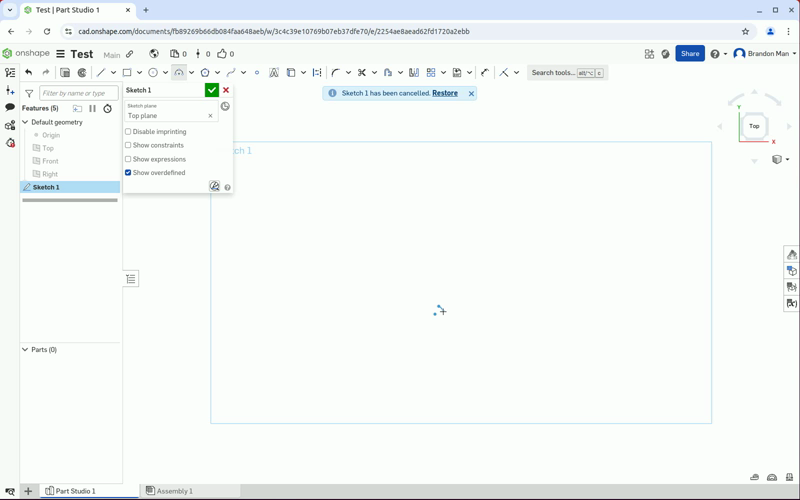
scroll(6)
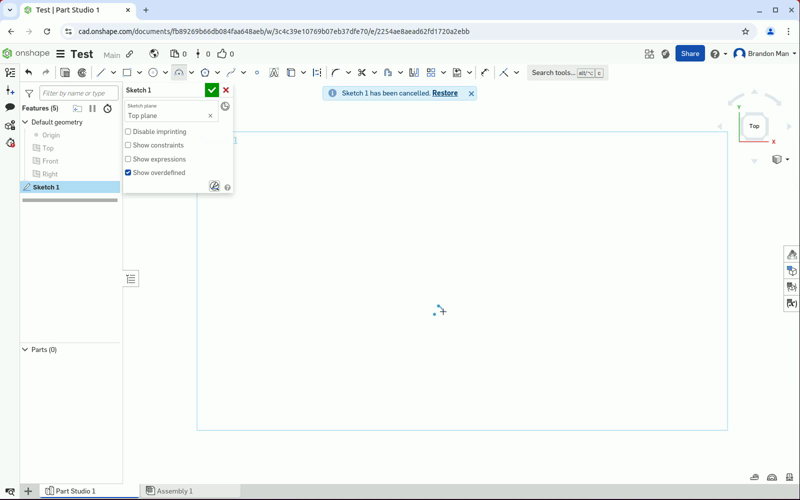
scroll(6)
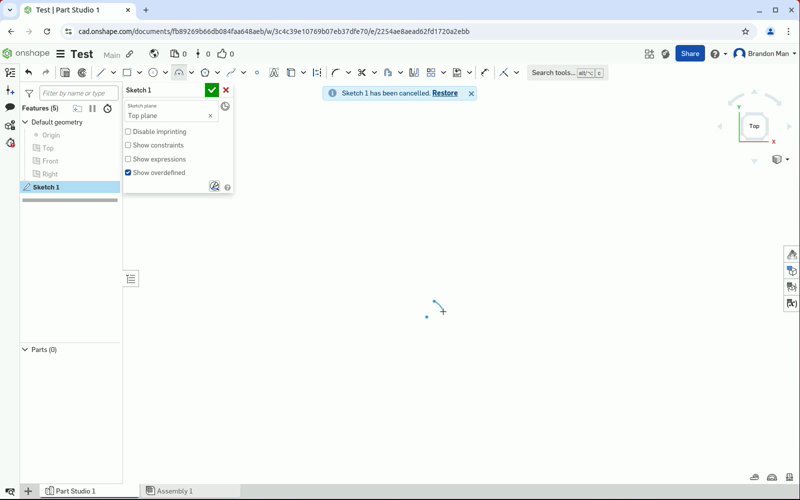
scroll(6)
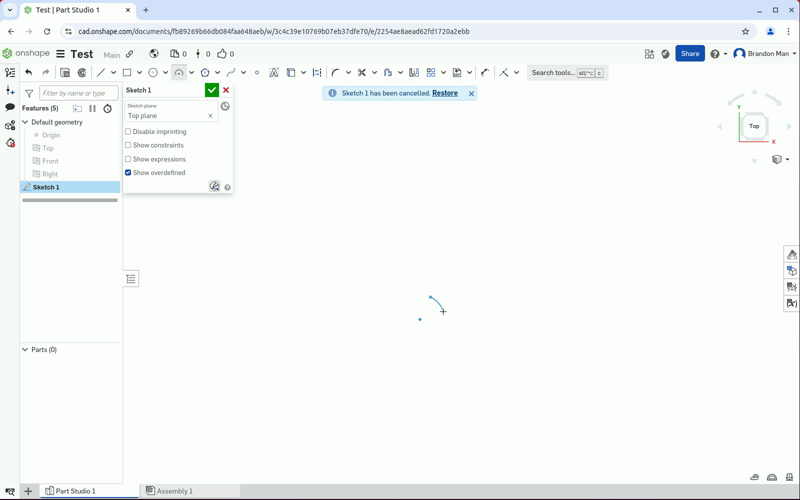
scroll(6)
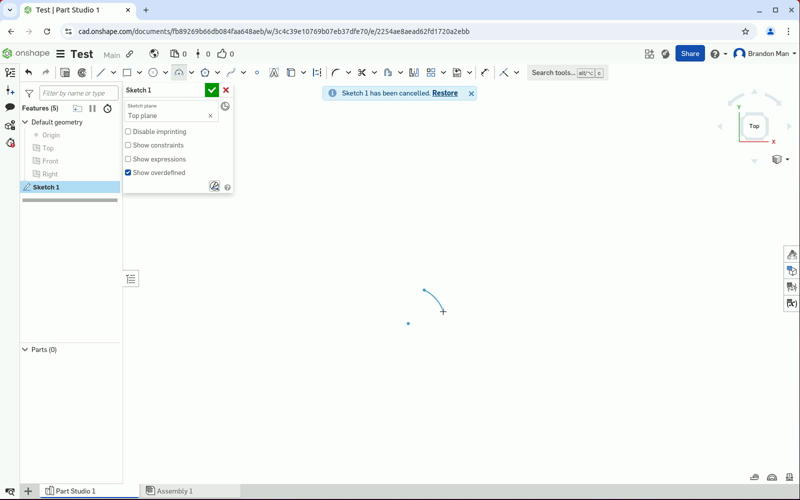
scroll(6)
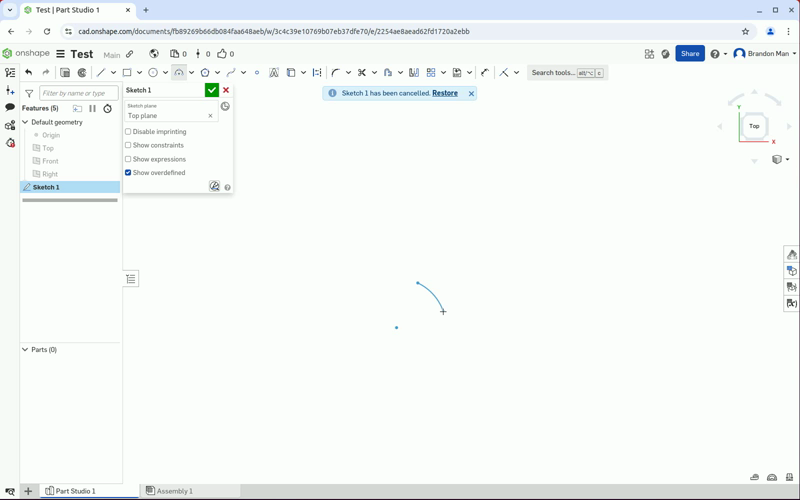
scroll(6)
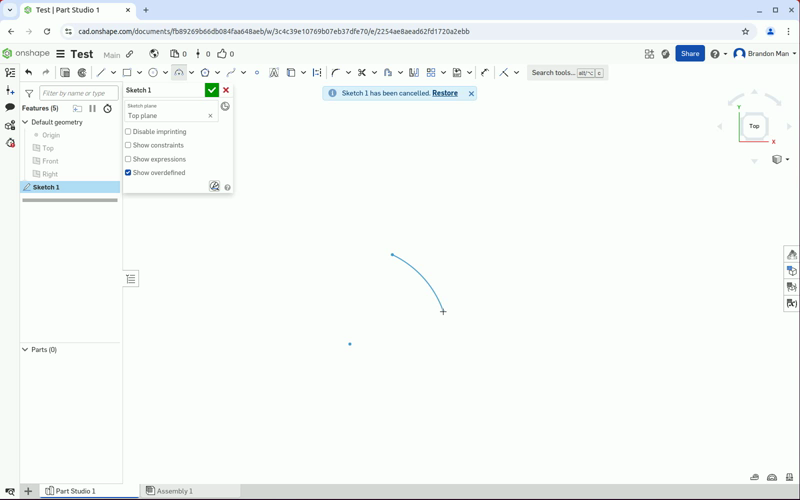
click(443, 311)
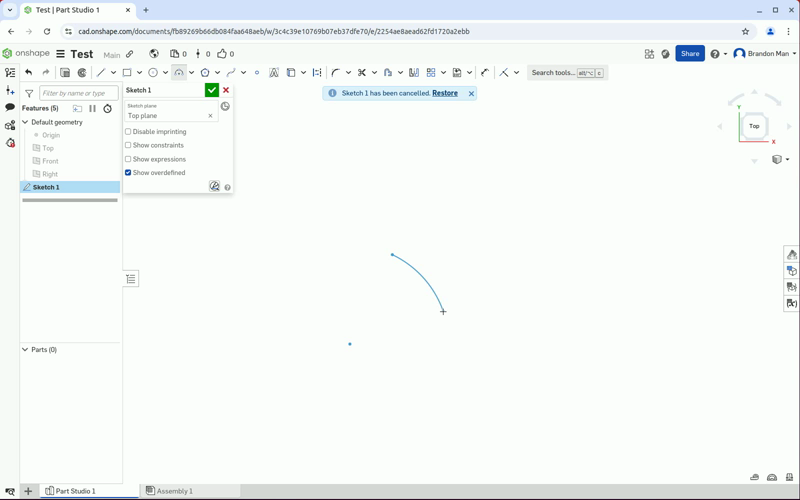
scroll(-6)
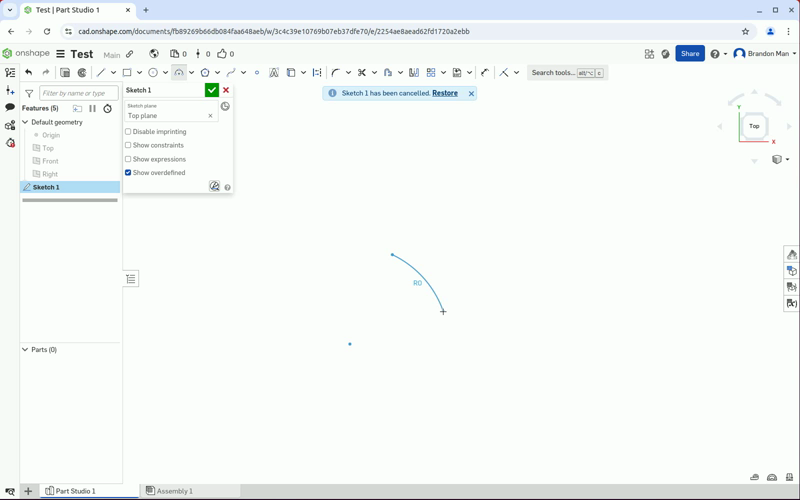
scroll(-6)
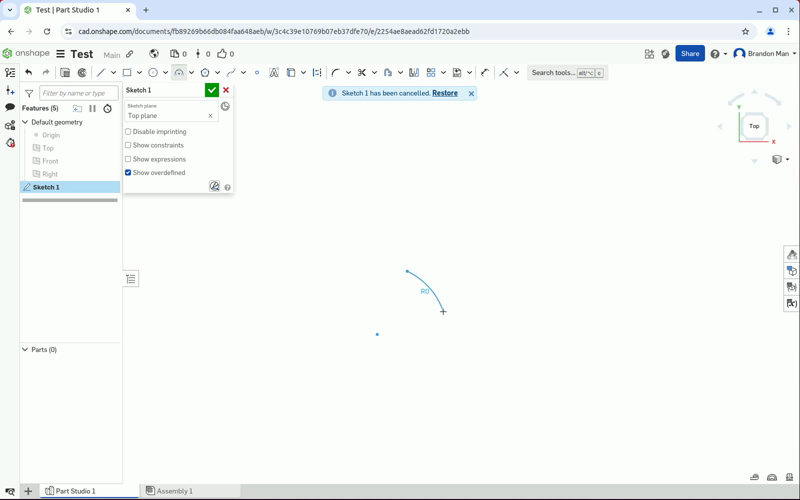
scroll(-6)
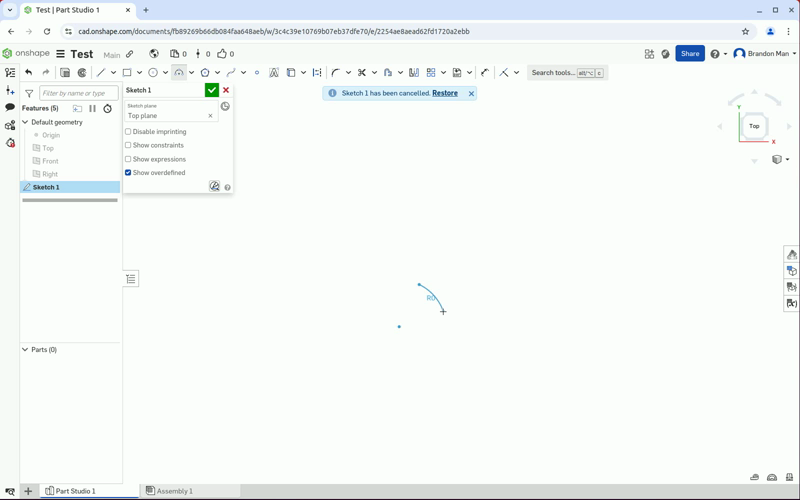
scroll(-6)
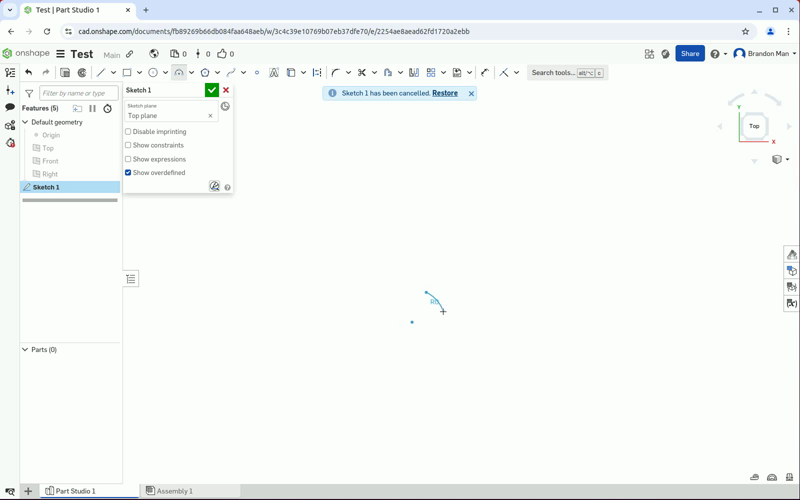
scroll(-6)
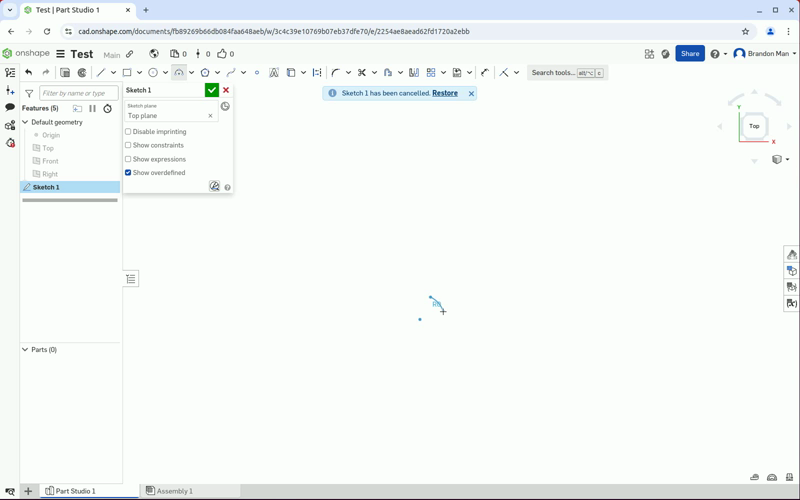
scroll(-6)
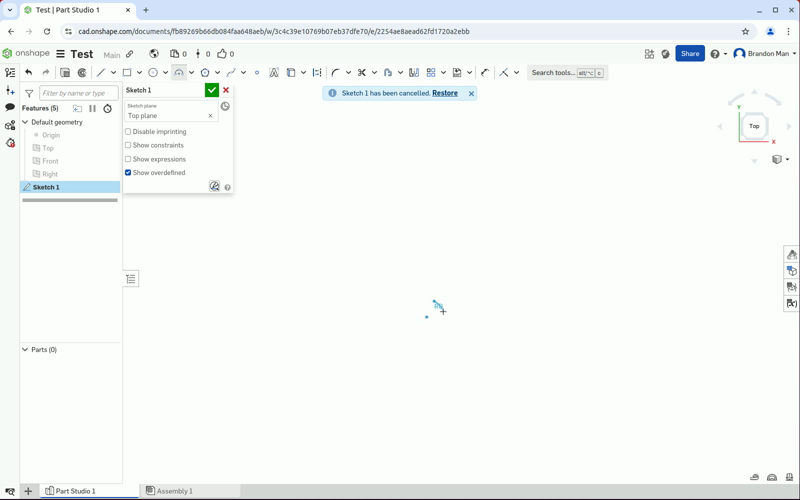
scroll(-6)
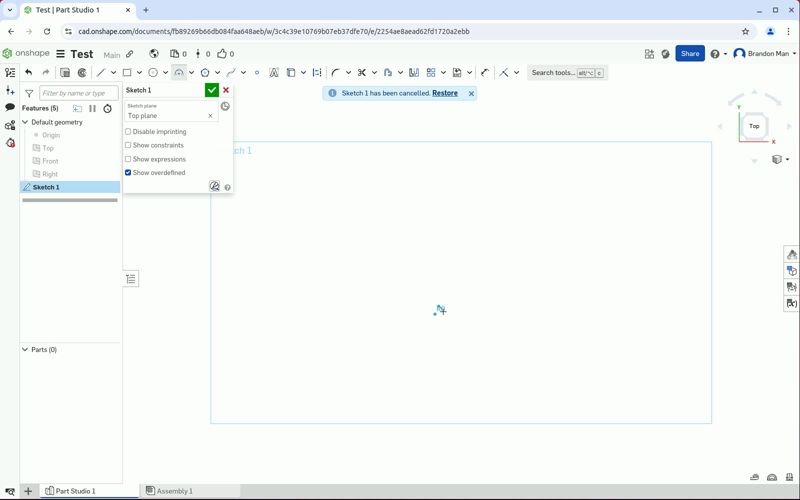
mouse_move(440, 309)
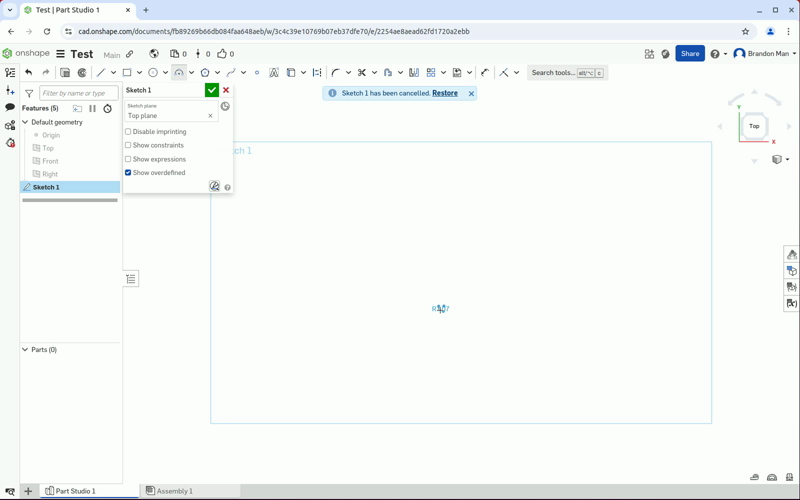
scroll(6)
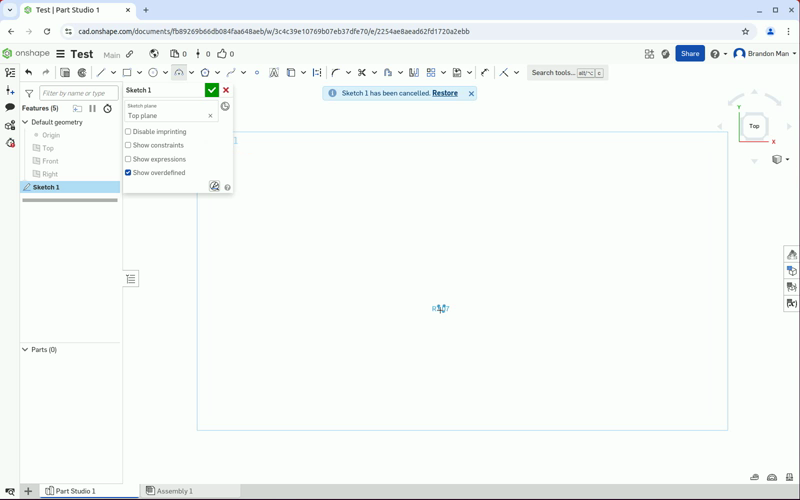
scroll(6)
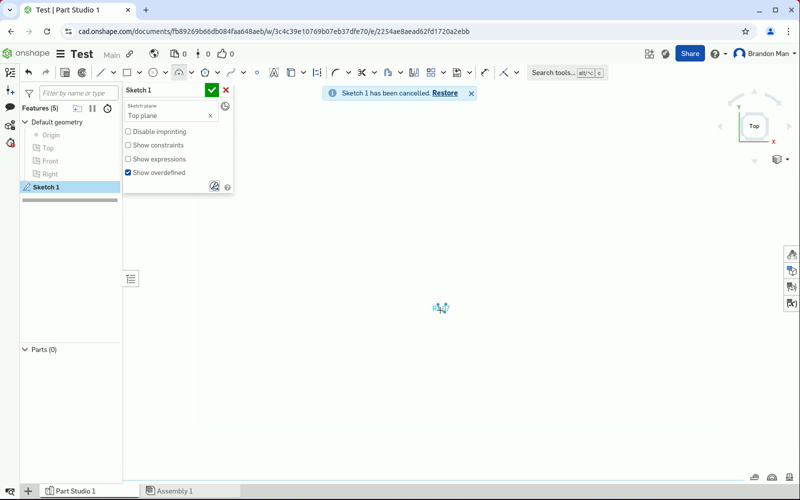
scroll(6)
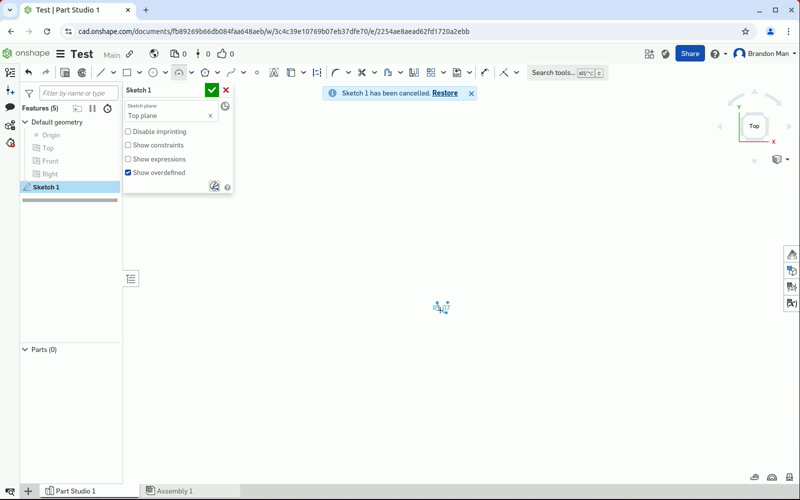
scroll(6)
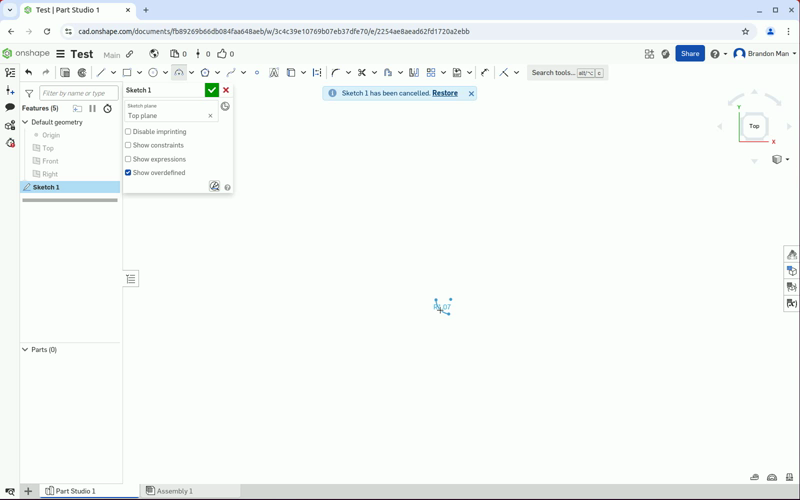
scroll(6)
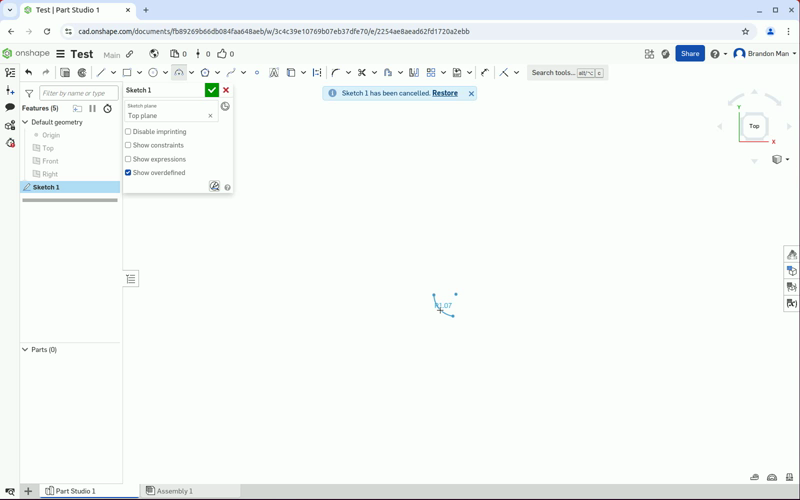
scroll(6)
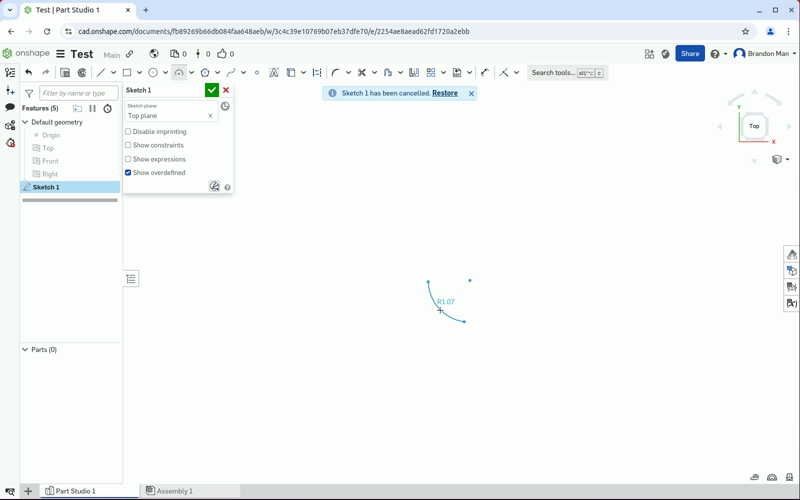
scroll(6)
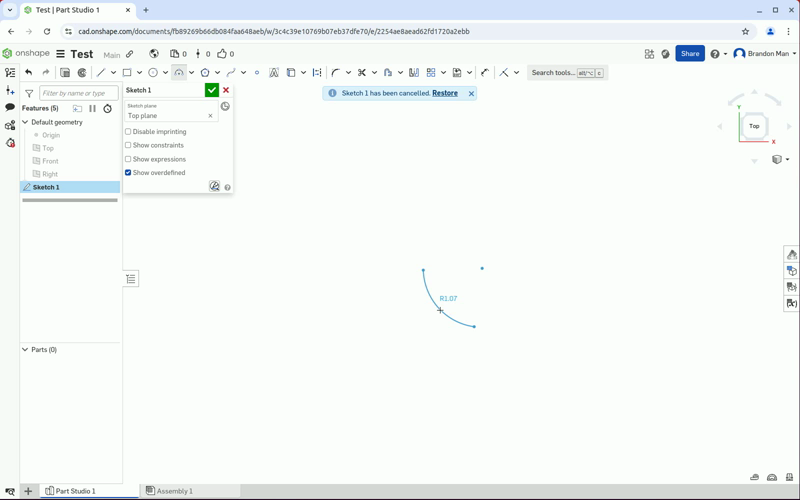
click(440, 309)
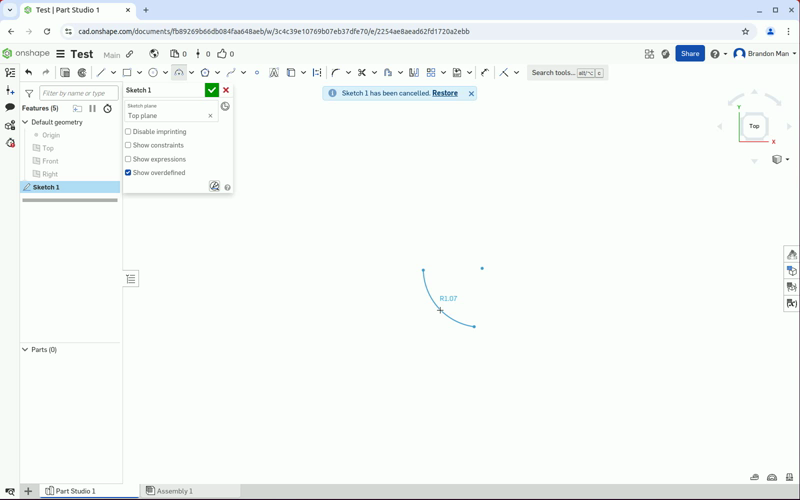
scroll(-6)
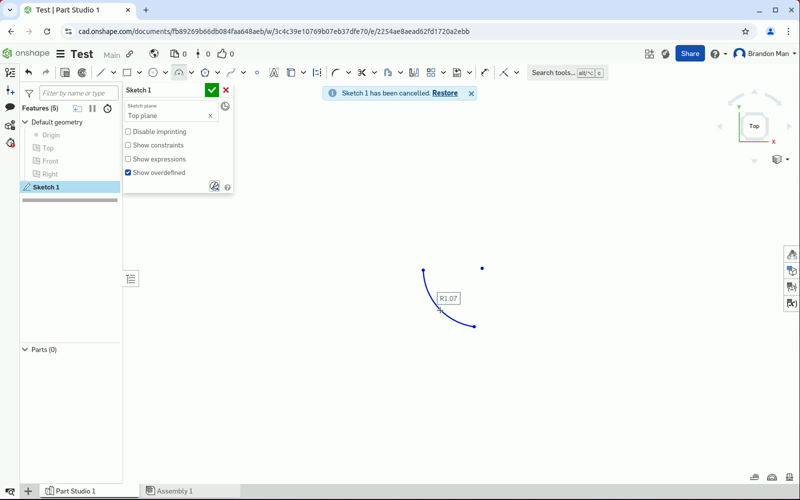
scroll(-6)
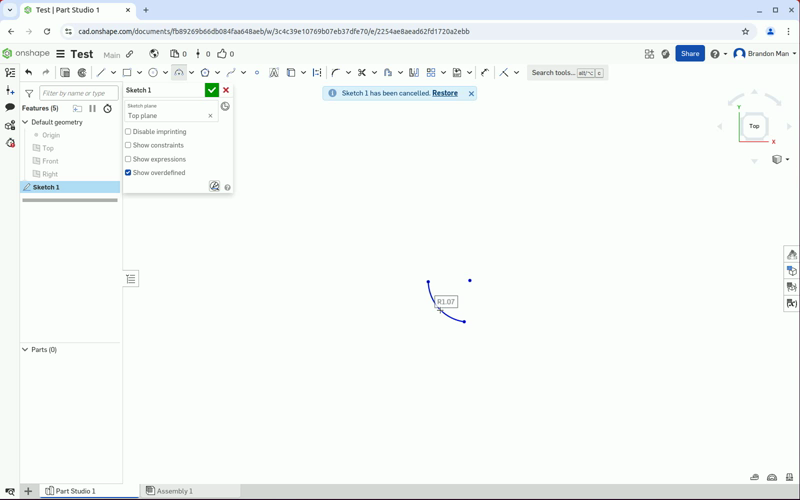
scroll(-6)
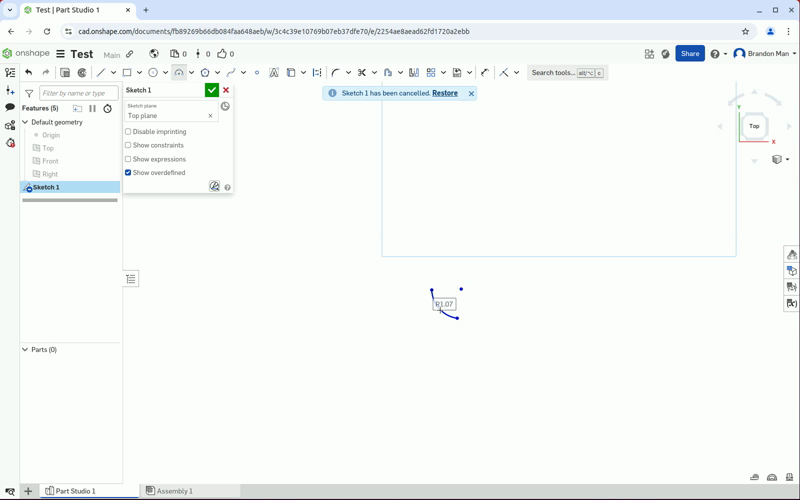
scroll(-6)
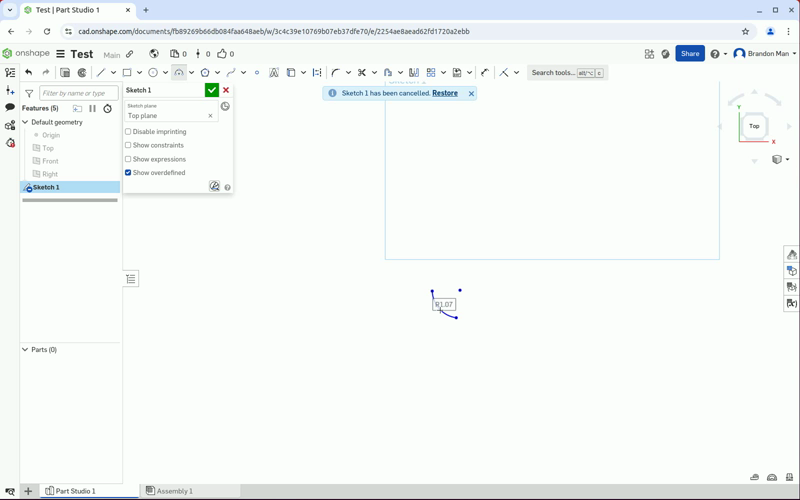
scroll(-6)
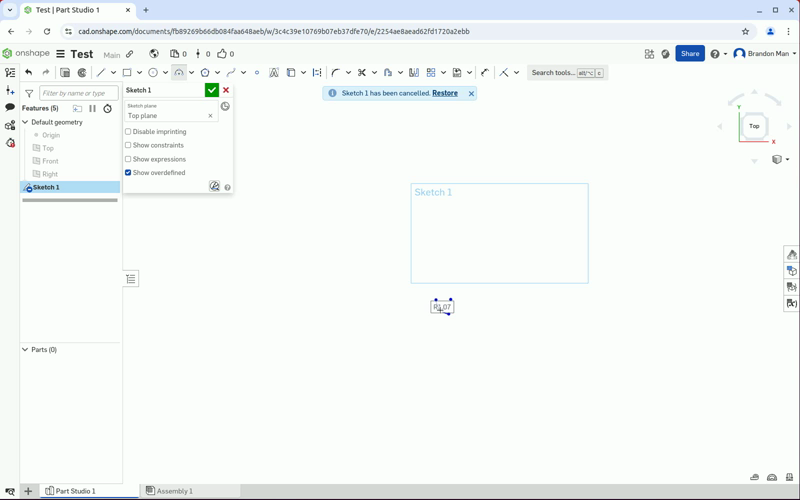
scroll(-6)
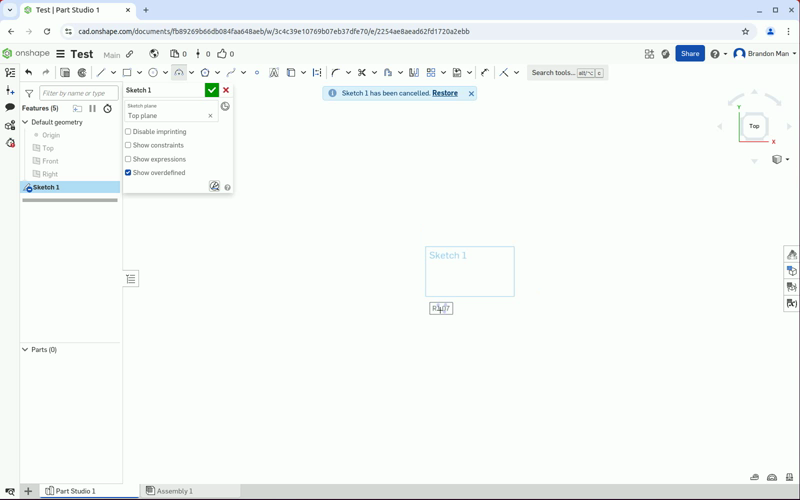
scroll(-6)
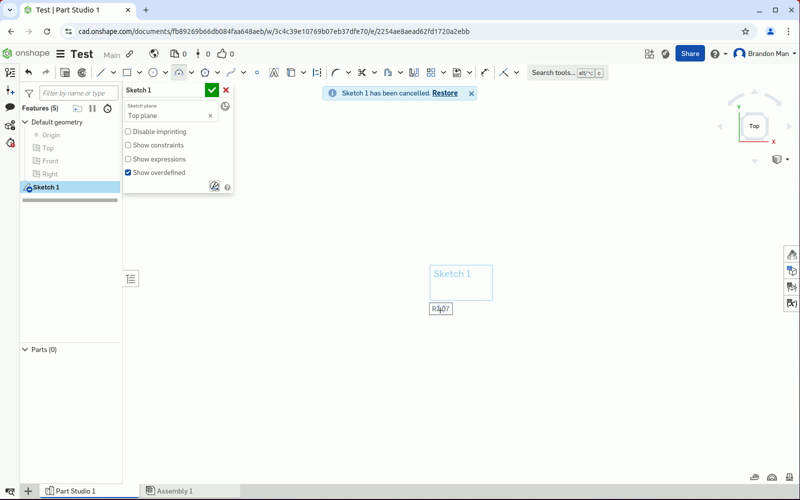
key_up(shift)
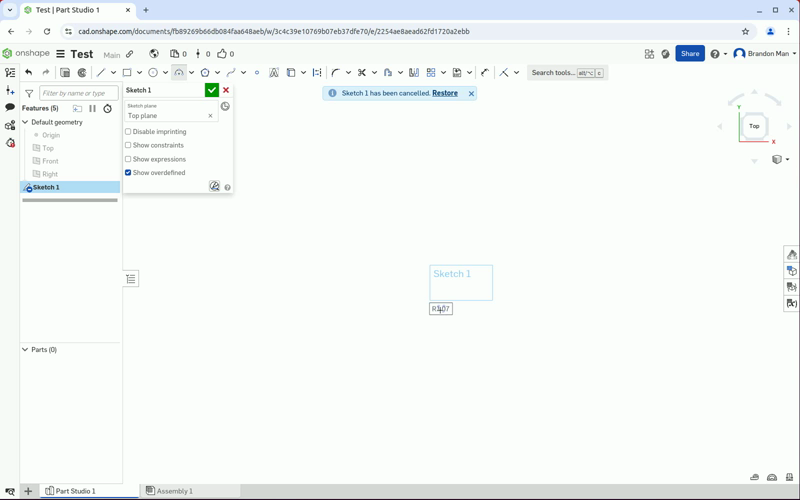
key(esc)
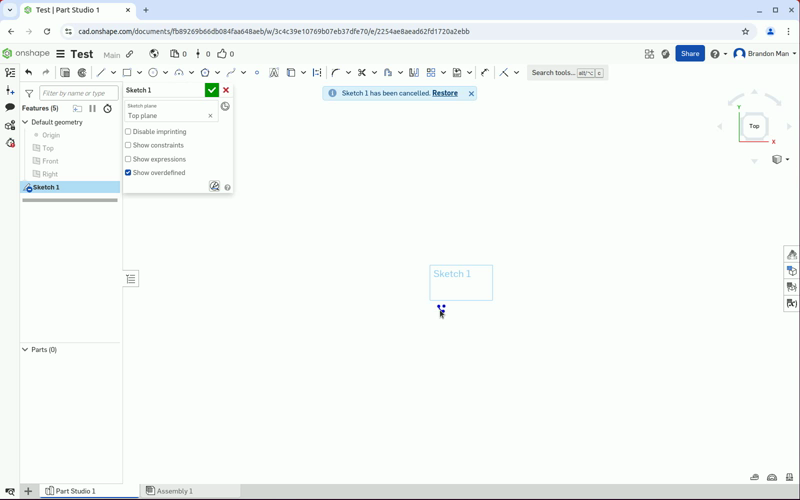
key(l)
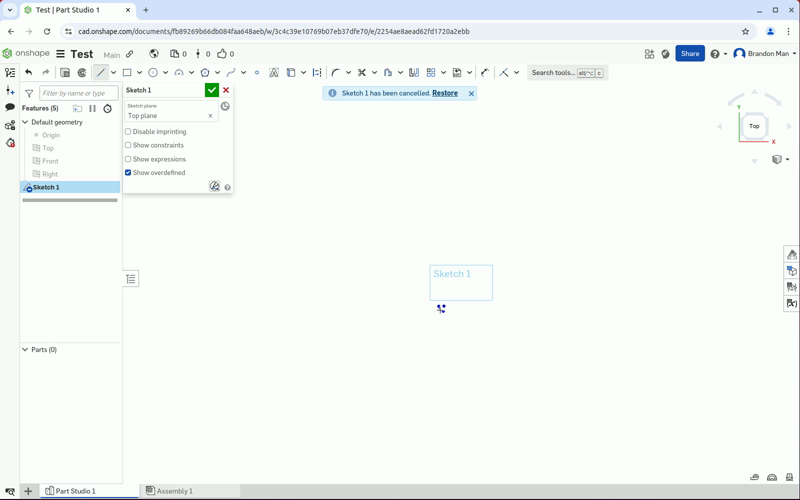
mouse_move(443, 311)
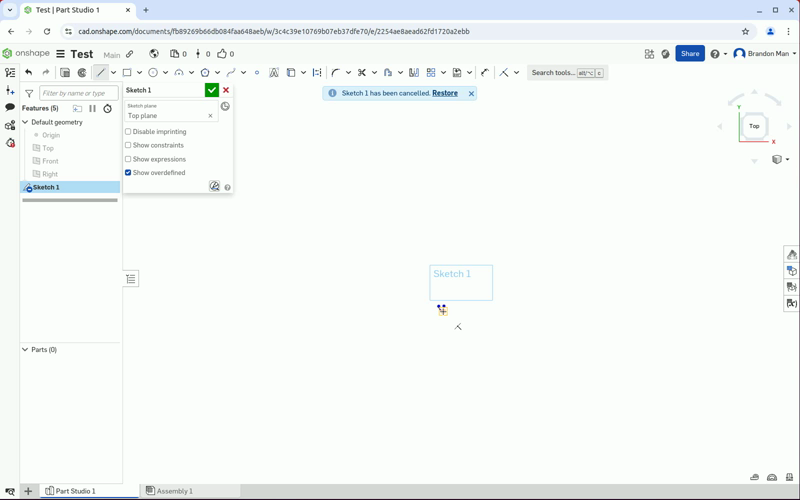
scroll(6)
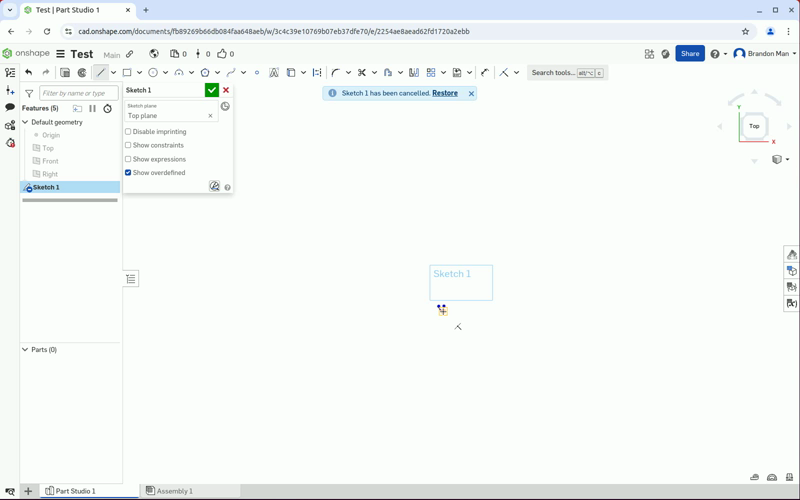
scroll(6)
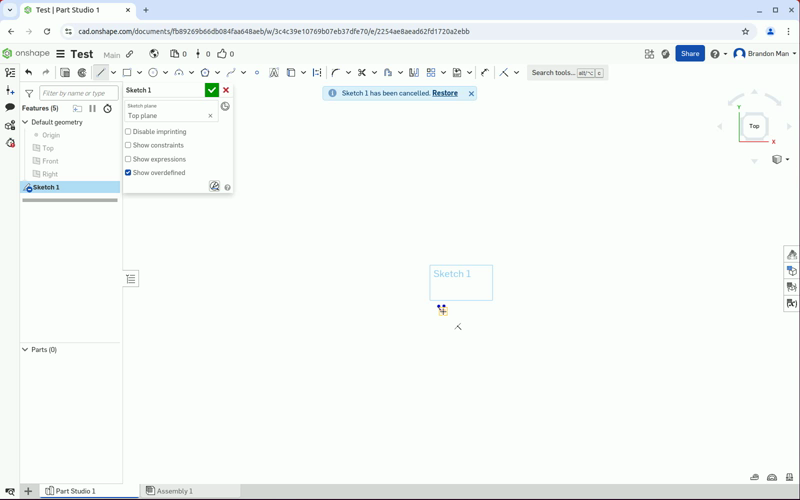
scroll(6)
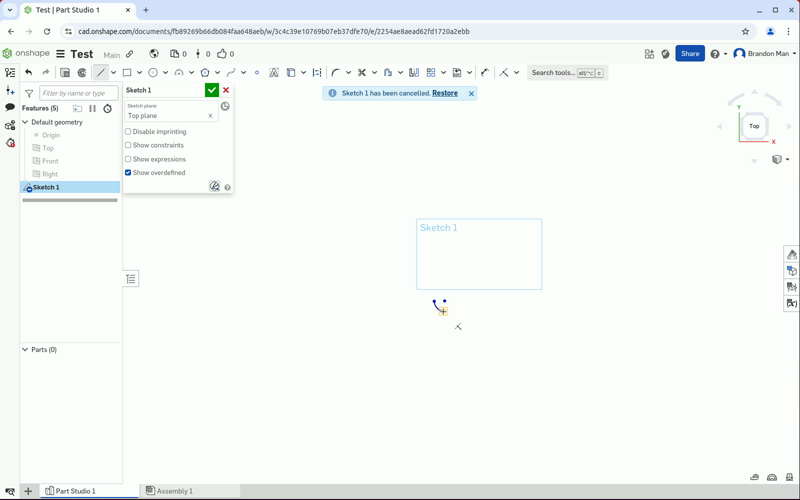
scroll(6)
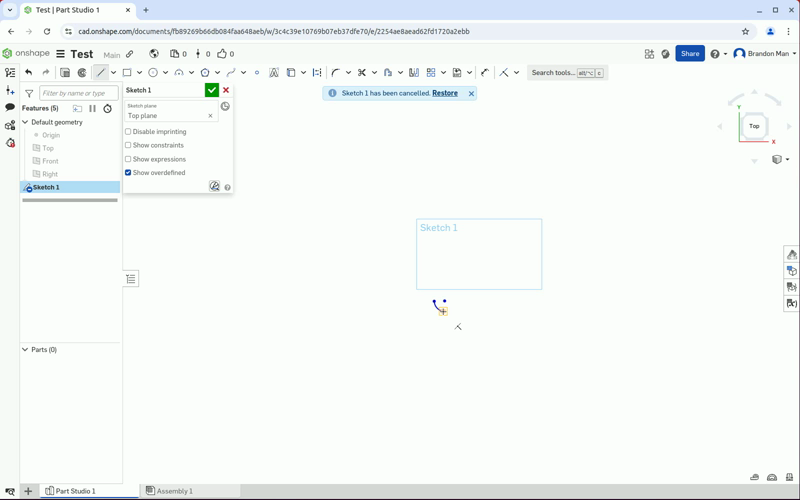
scroll(6)
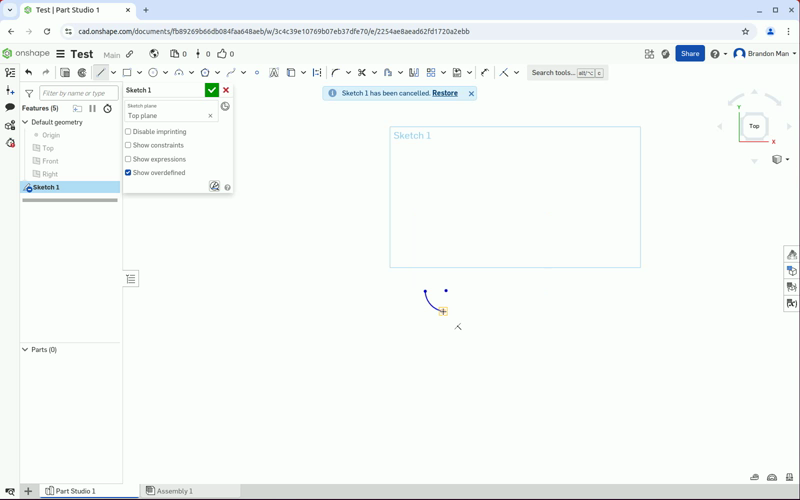
scroll(6)
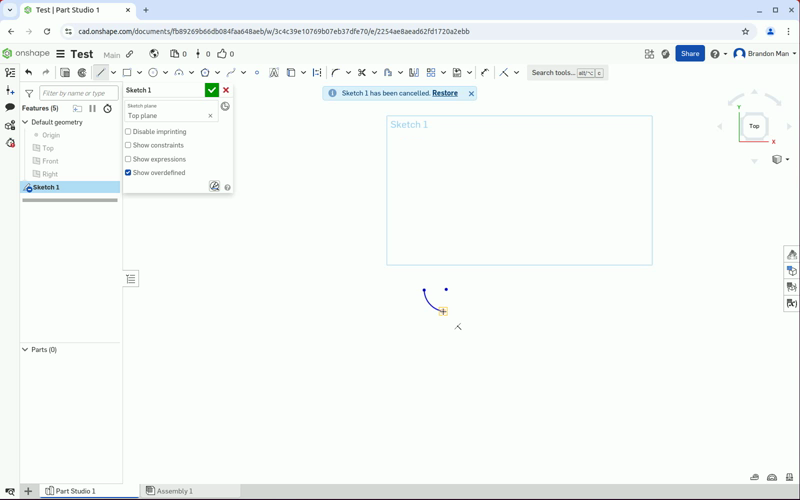
scroll(6)
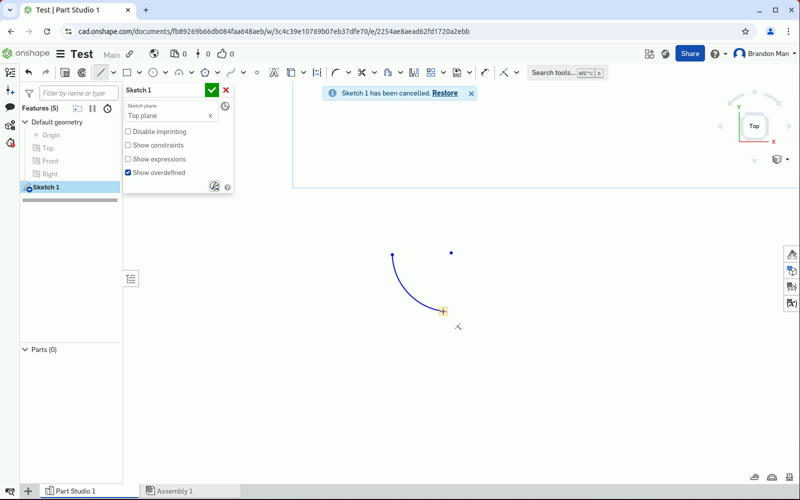
click(443, 311)
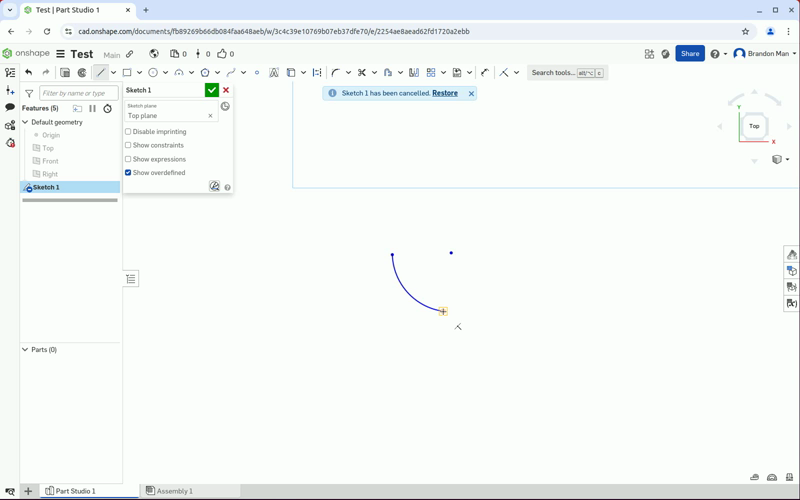
scroll(-6)
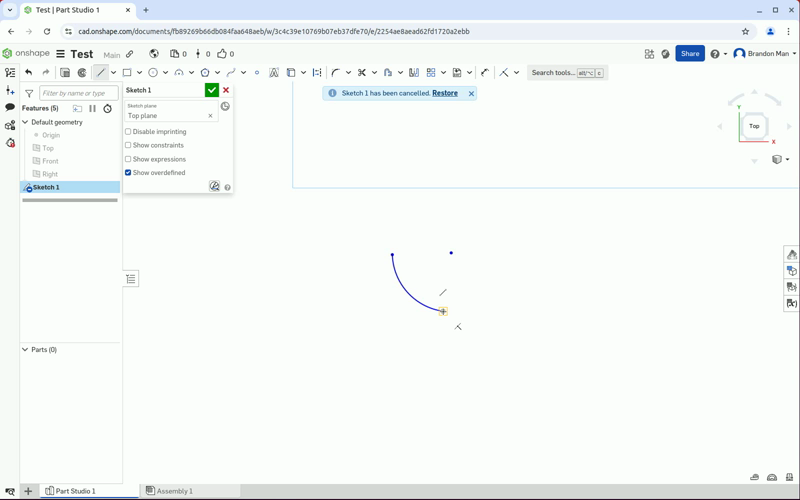
scroll(-6)
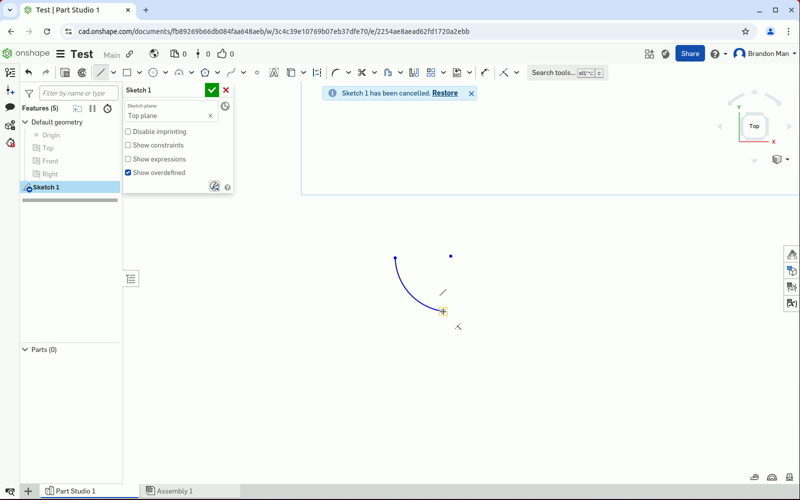
scroll(-6)
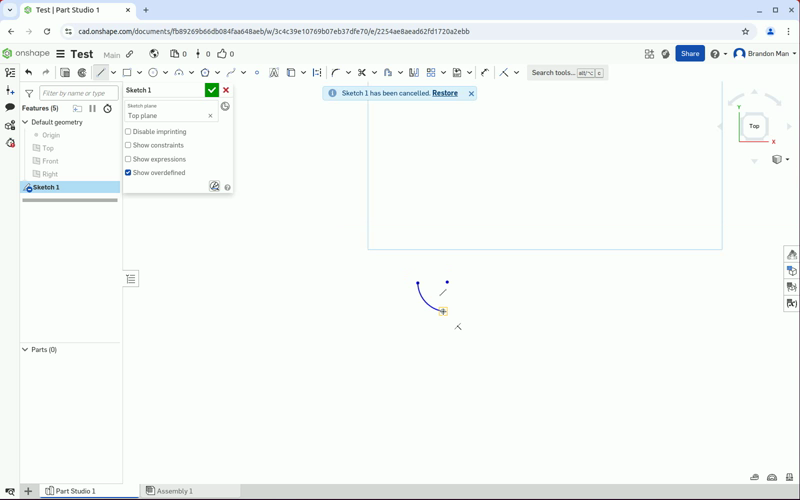
scroll(-6)
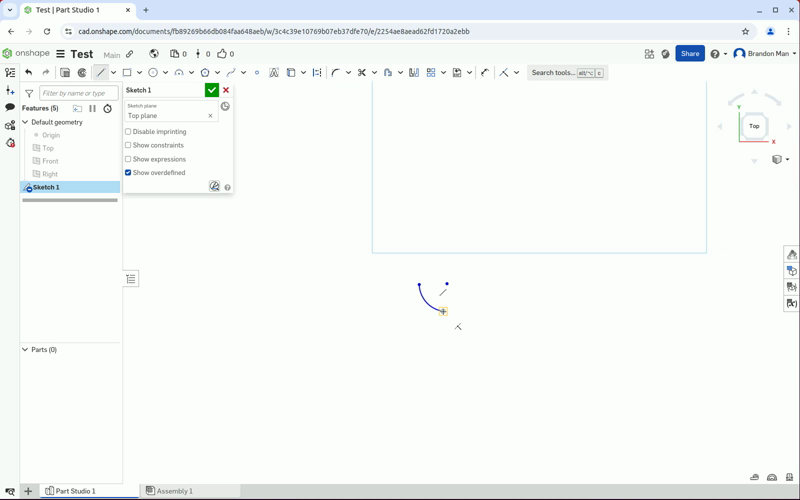
scroll(-6)
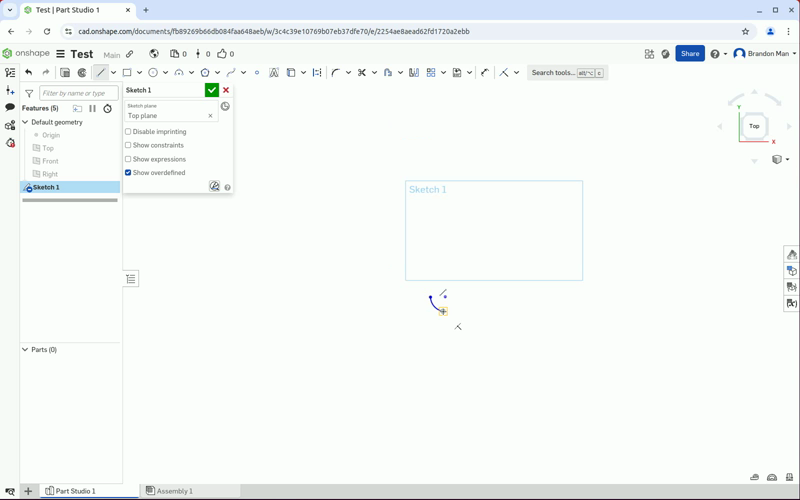
scroll(-6)
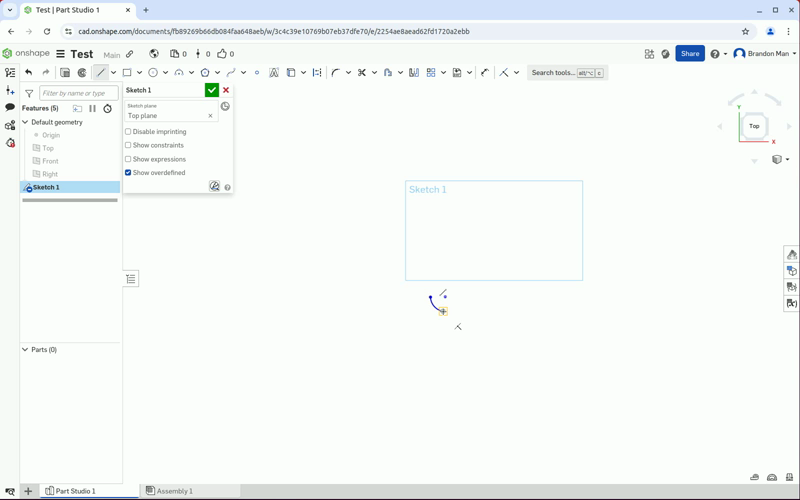
scroll(-6)
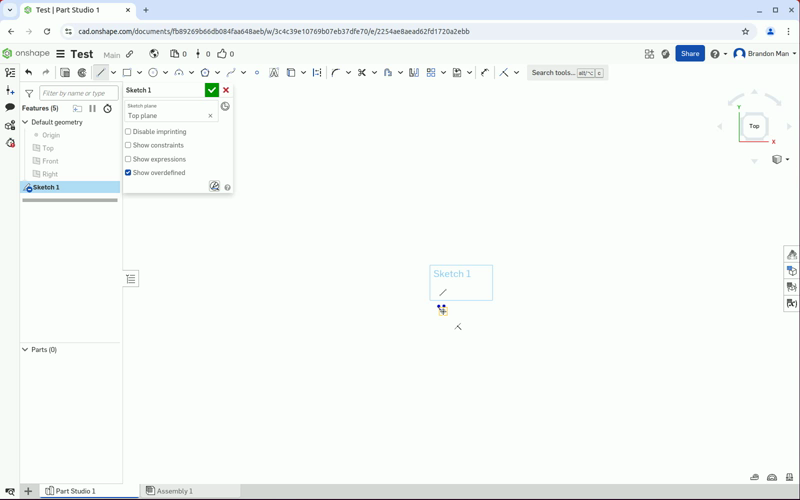
key_down(shift)
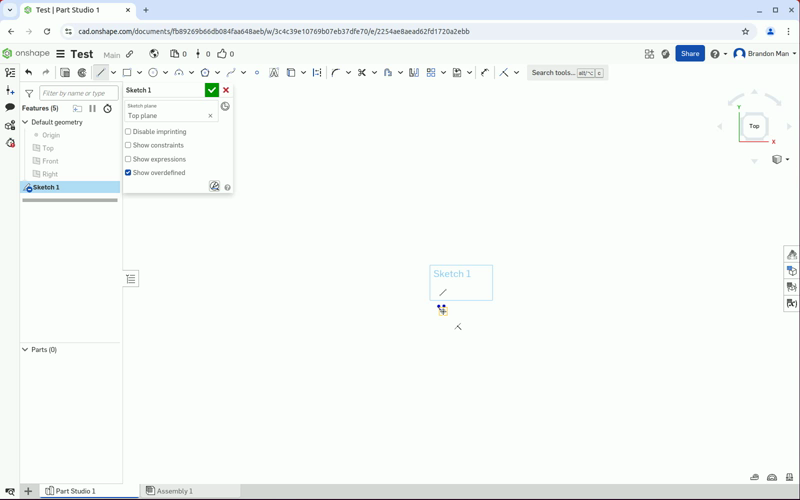
mouse_move(473, 311)
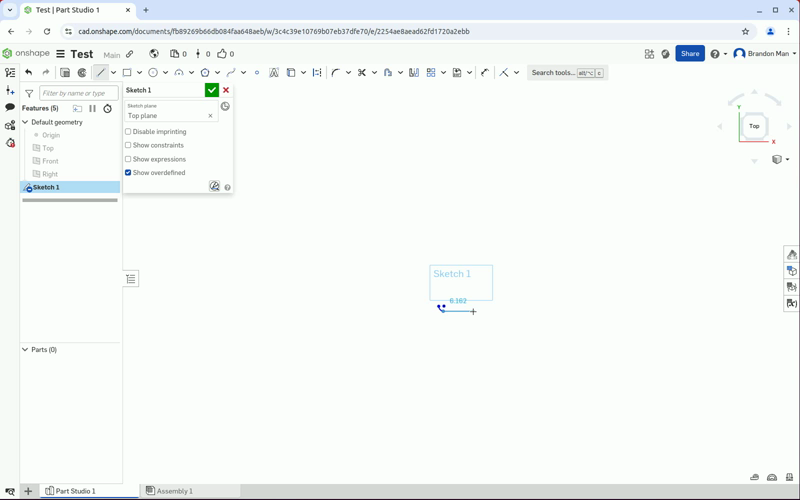
mouse_move(457, 311)
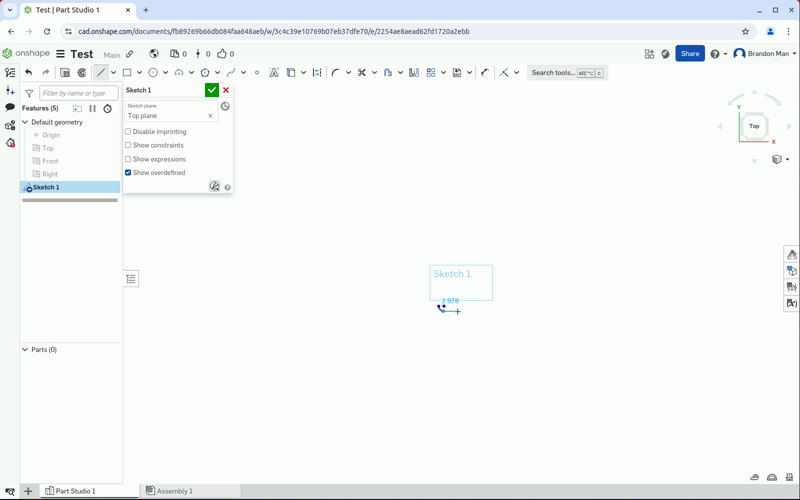
click(457, 311)
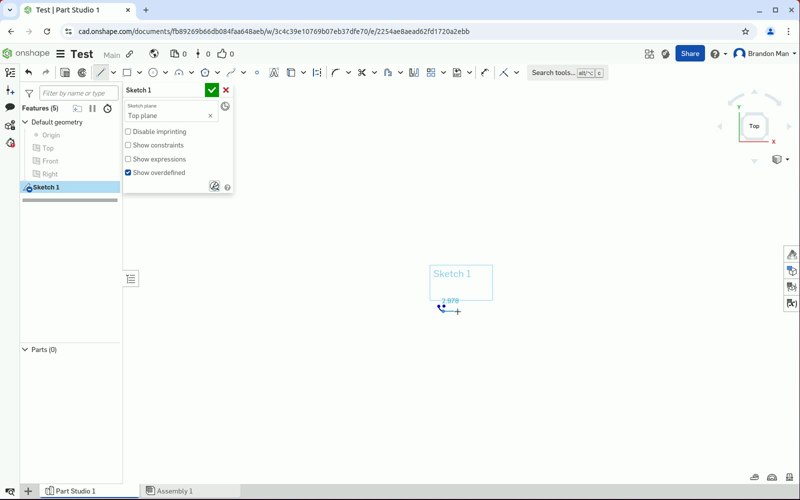
key_up(shift)
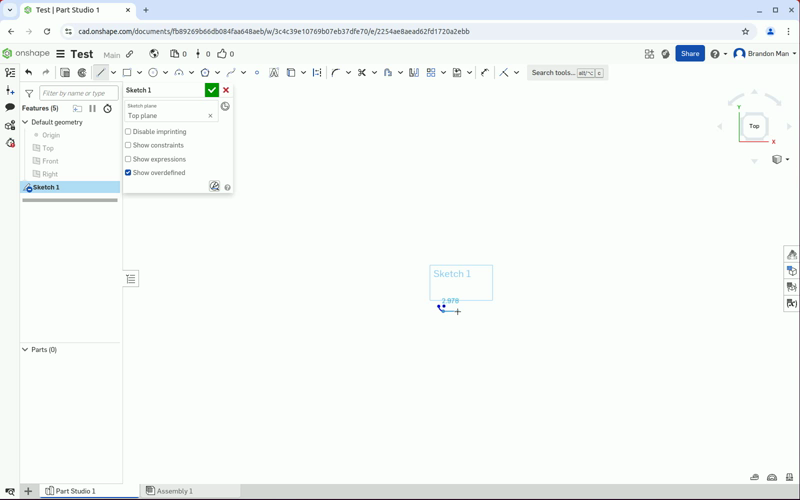
key(esc)
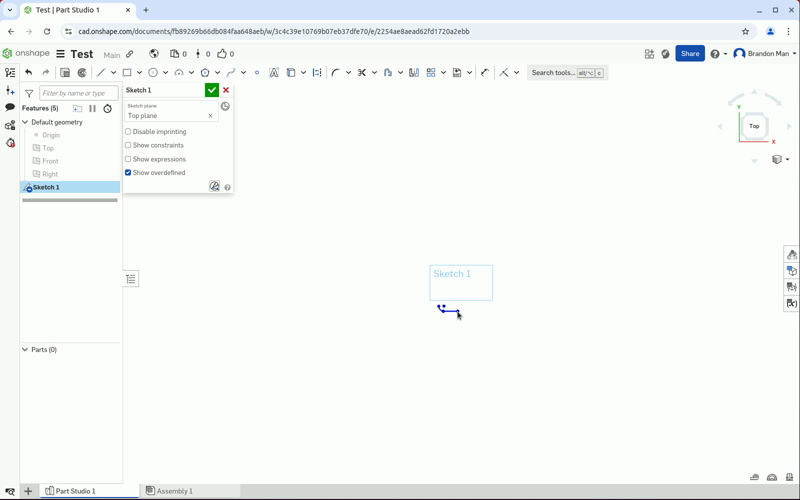
key(a)
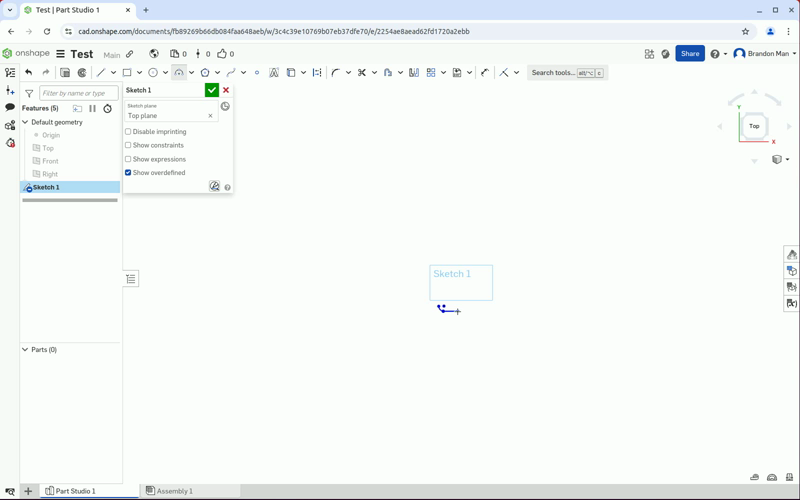
mouse_move(457, 311)
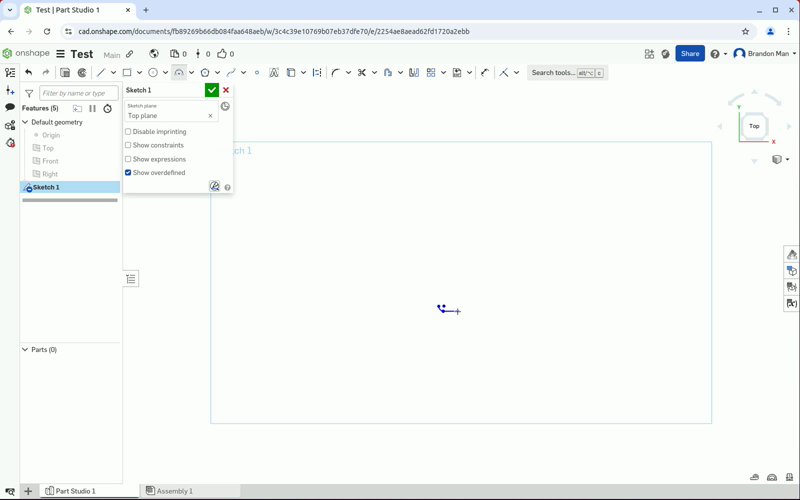
click(457, 311)
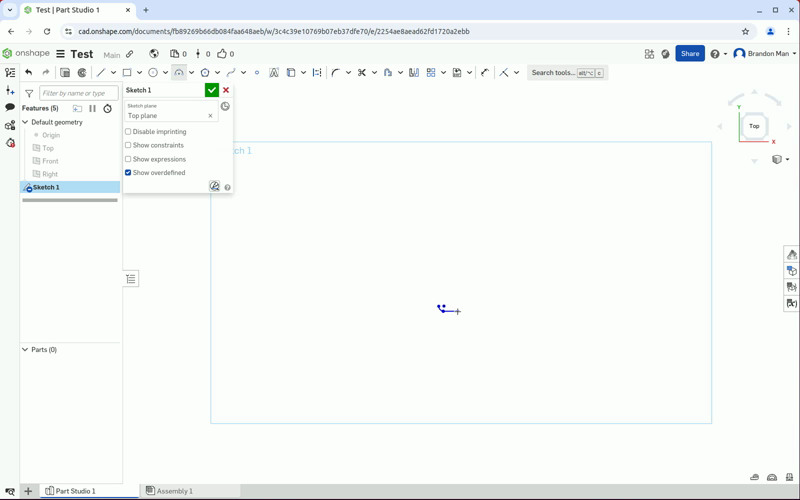
key_down(shift)
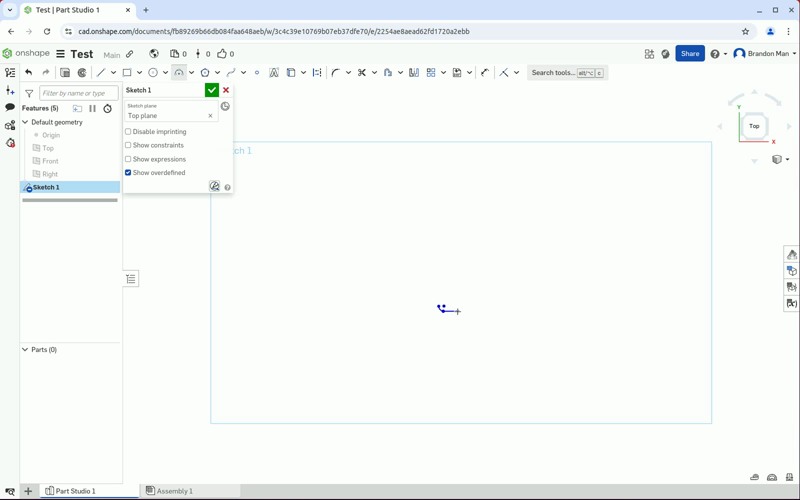
mouse_move(461, 306)
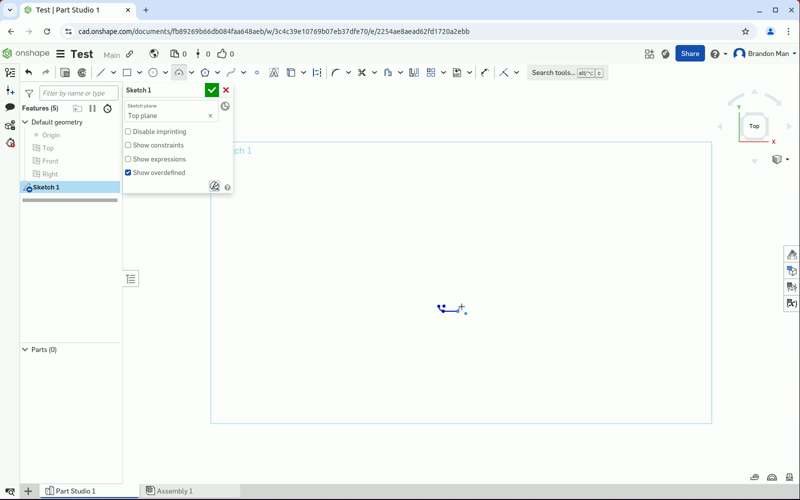
scroll(6)
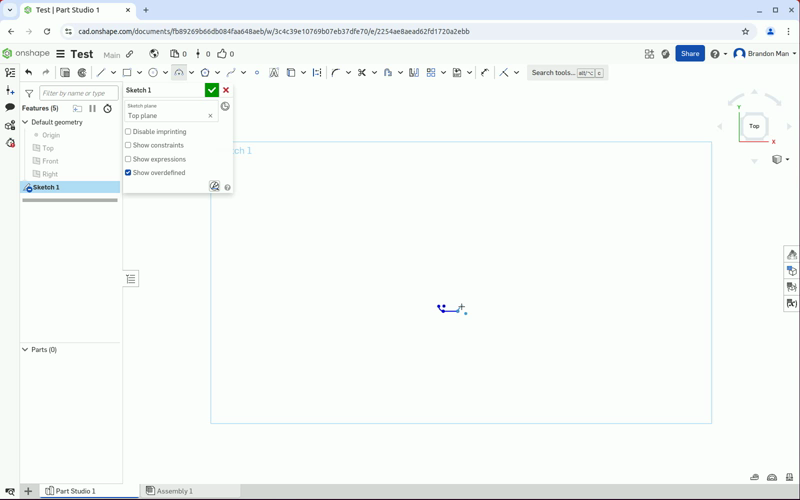
scroll(6)
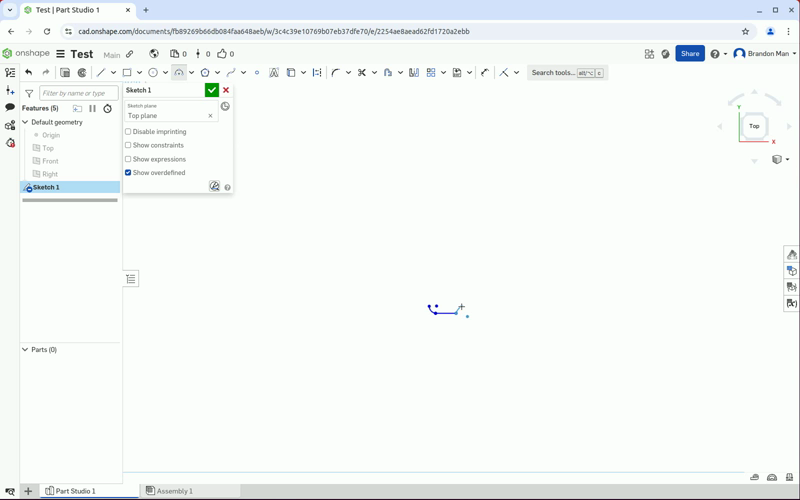
scroll(6)
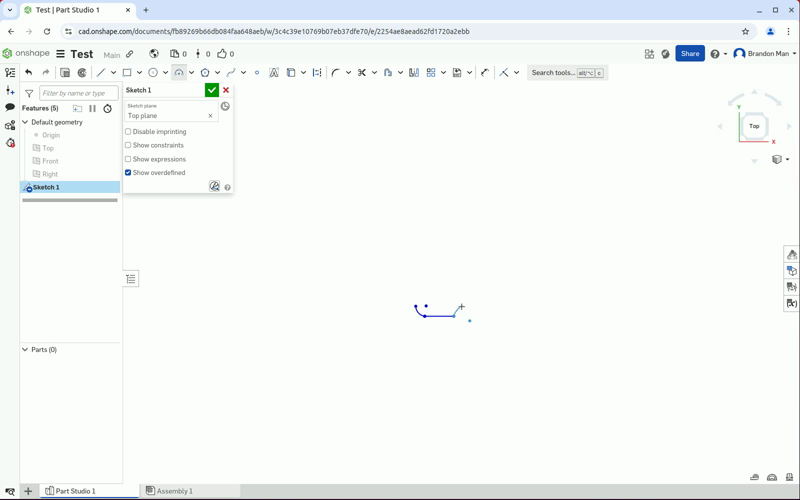
scroll(6)
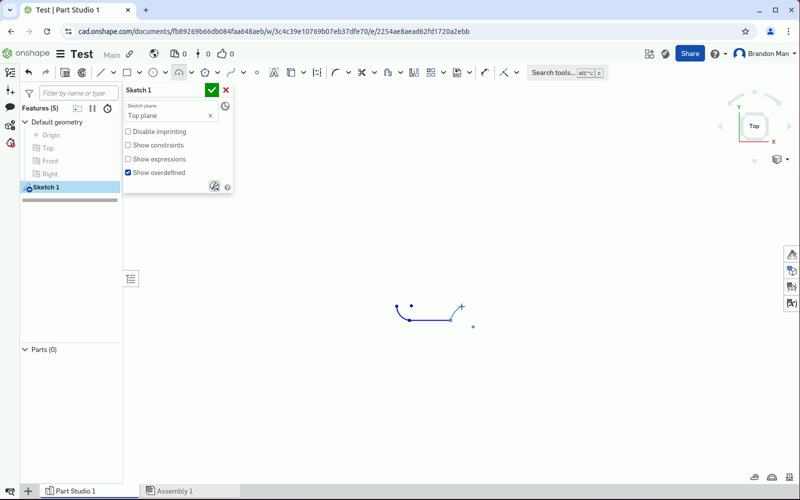
scroll(6)
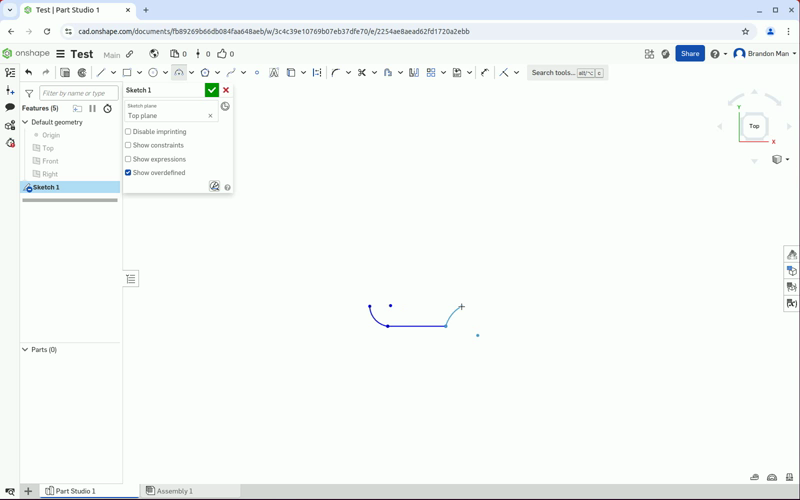
scroll(6)
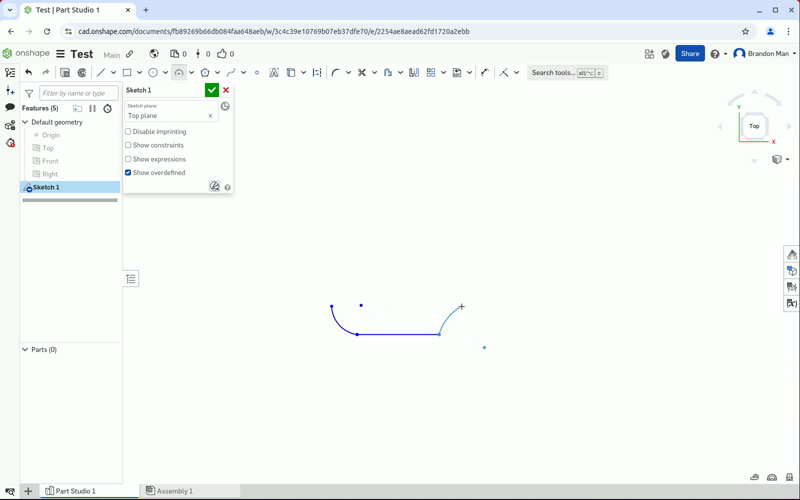
scroll(6)
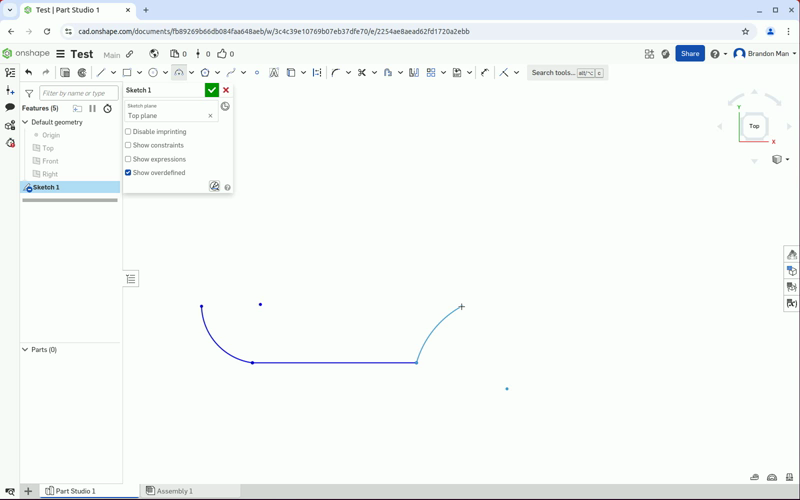
click(461, 306)
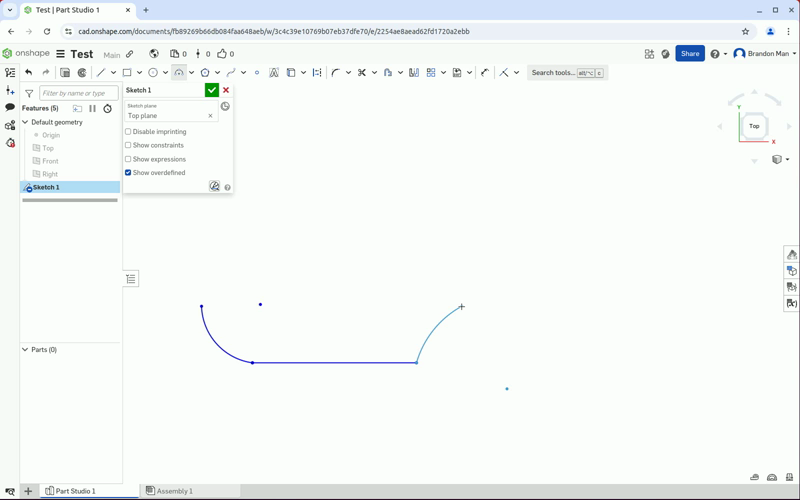
scroll(-6)
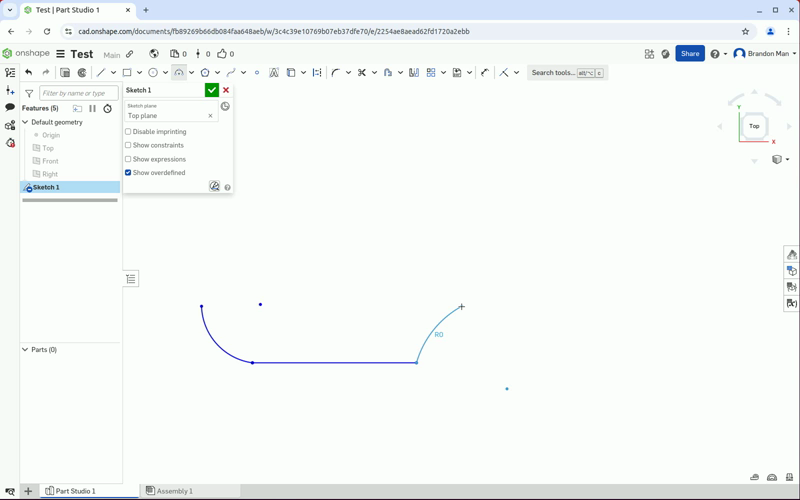
scroll(-6)
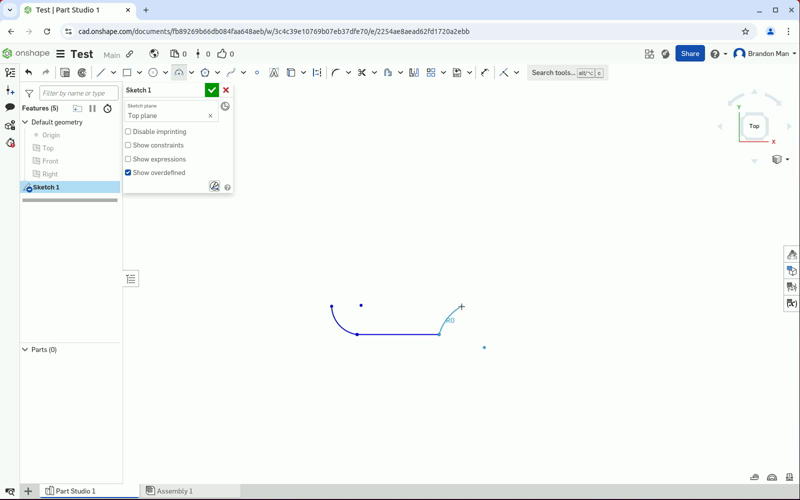
scroll(-6)
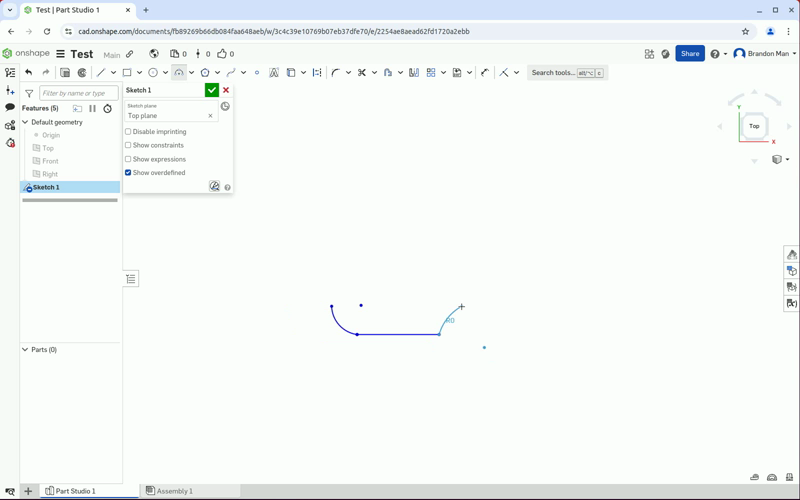
scroll(-6)
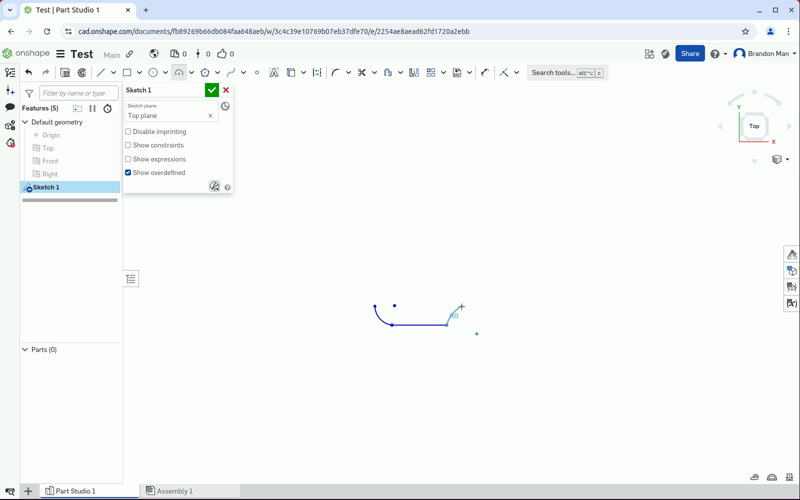
scroll(-6)
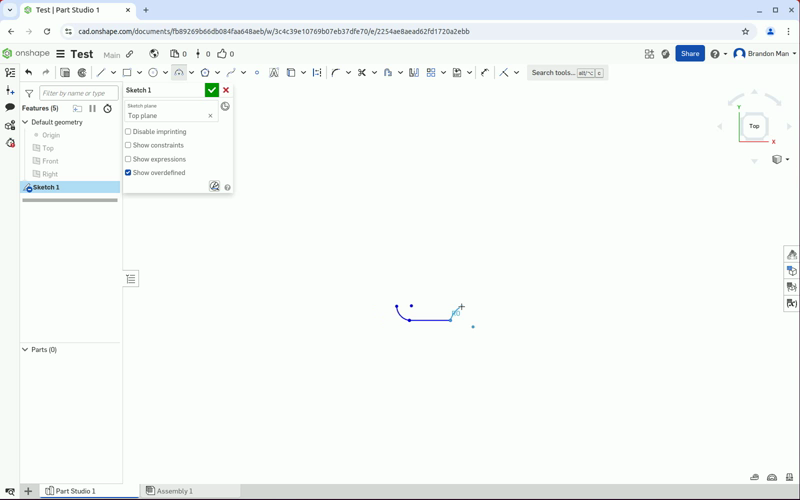
scroll(-6)
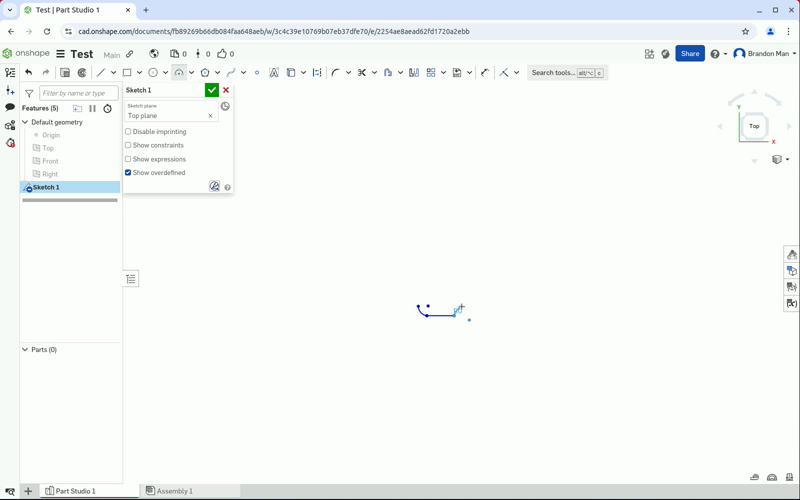
scroll(-6)
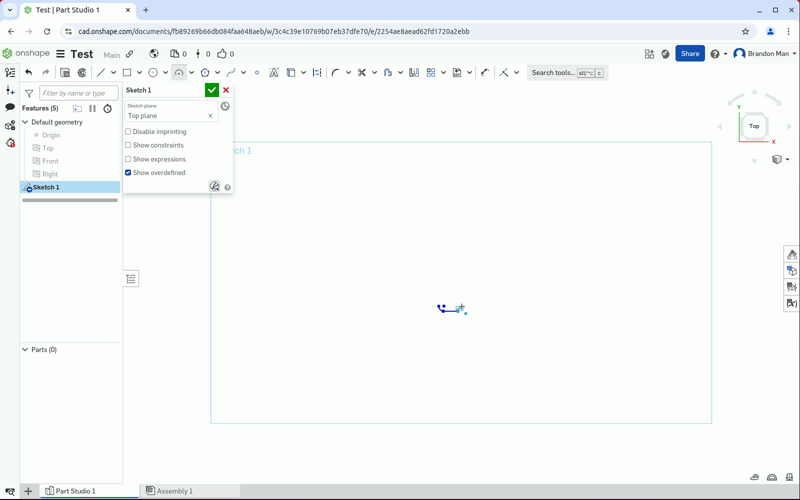
mouse_move(460, 309)
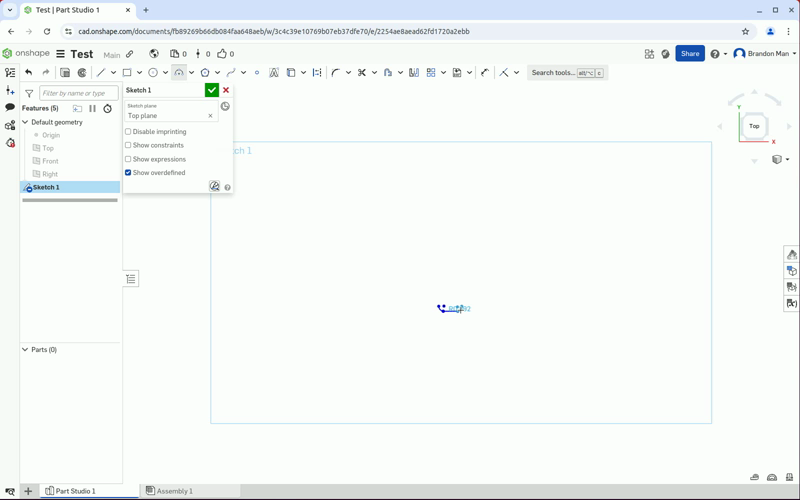
scroll(6)
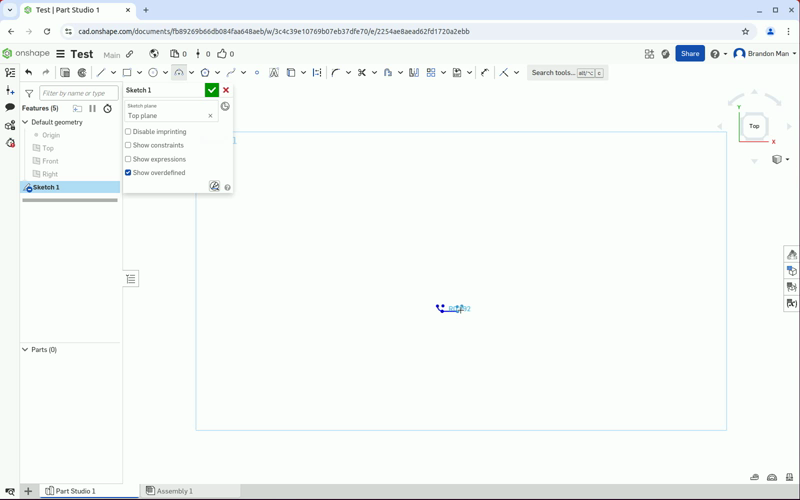
scroll(6)
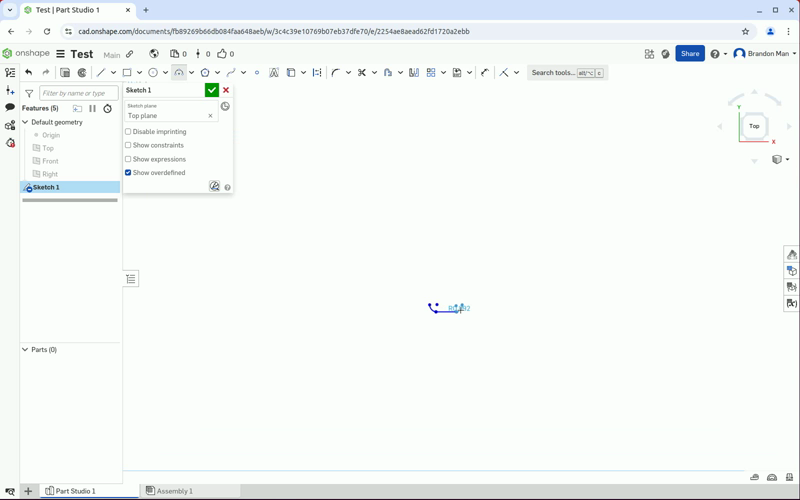
scroll(6)
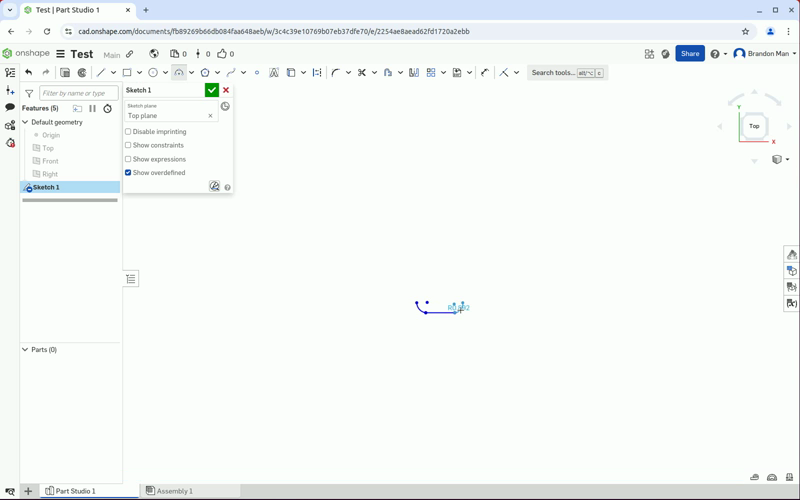
scroll(6)
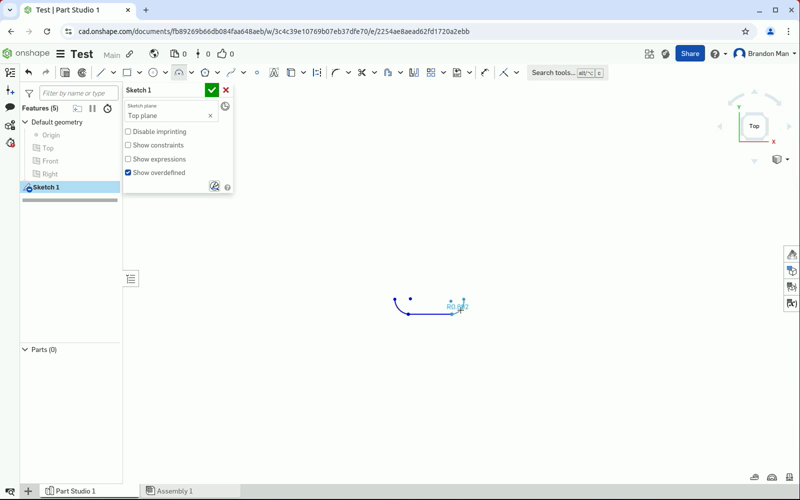
scroll(6)
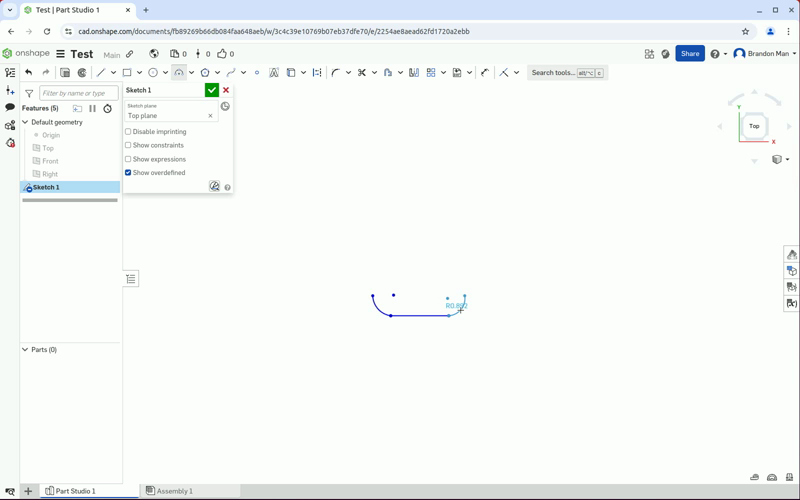
scroll(6)
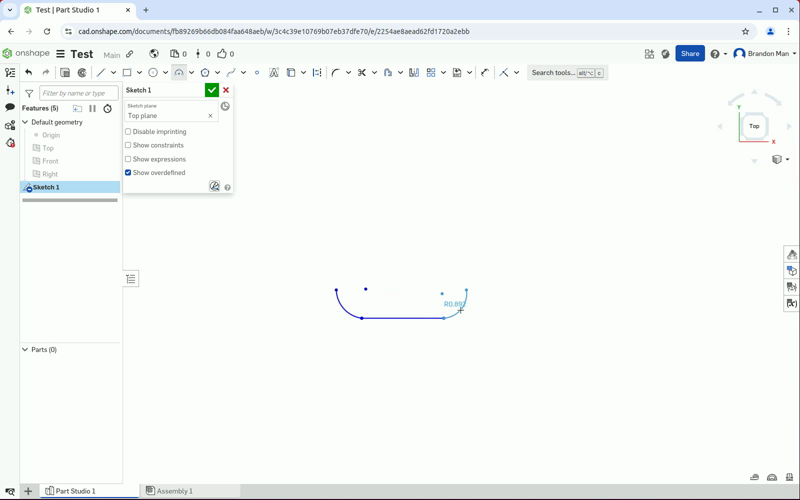
scroll(6)
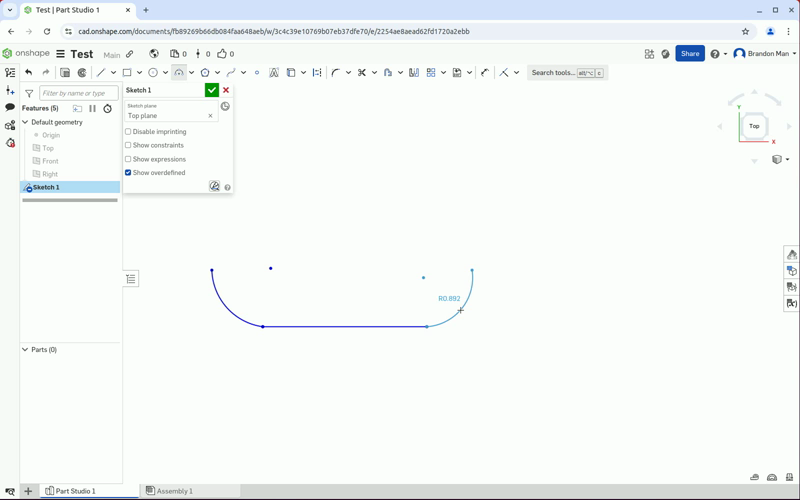
click(460, 309)
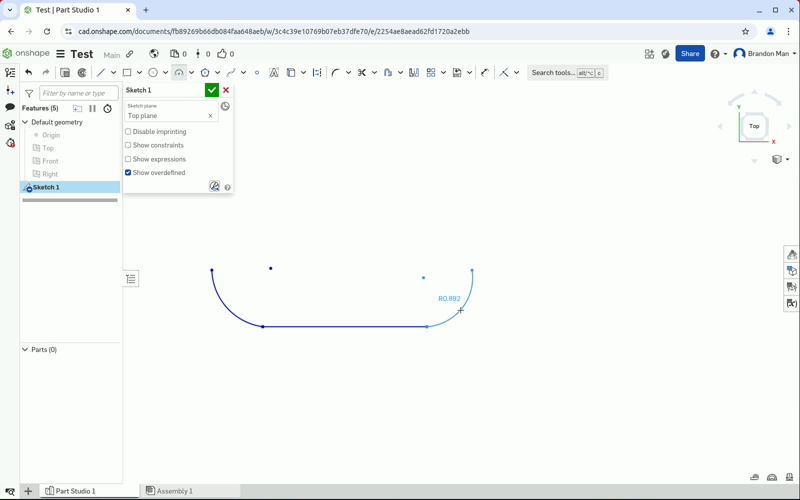
scroll(-6)
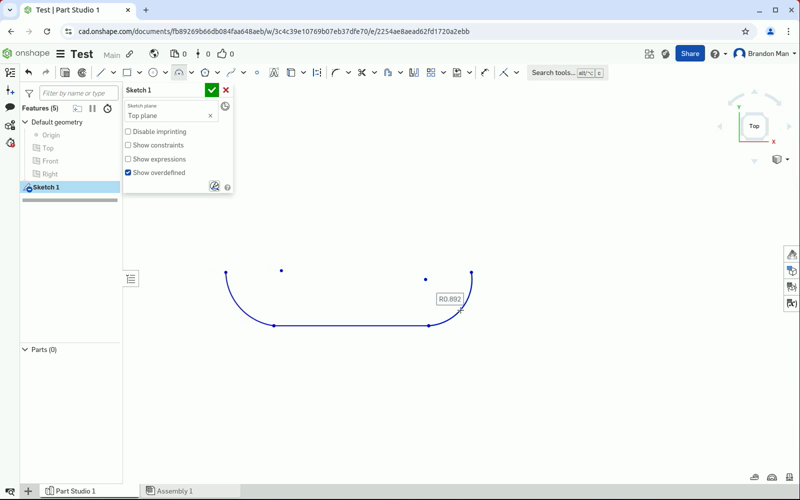
scroll(-6)
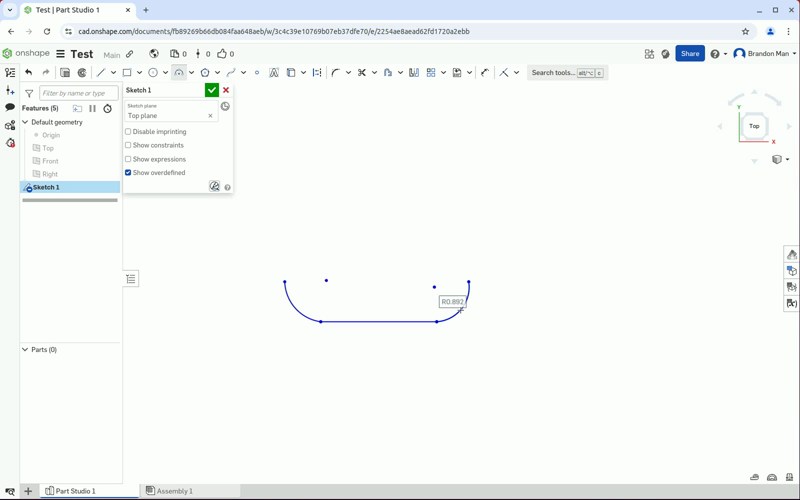
scroll(-6)
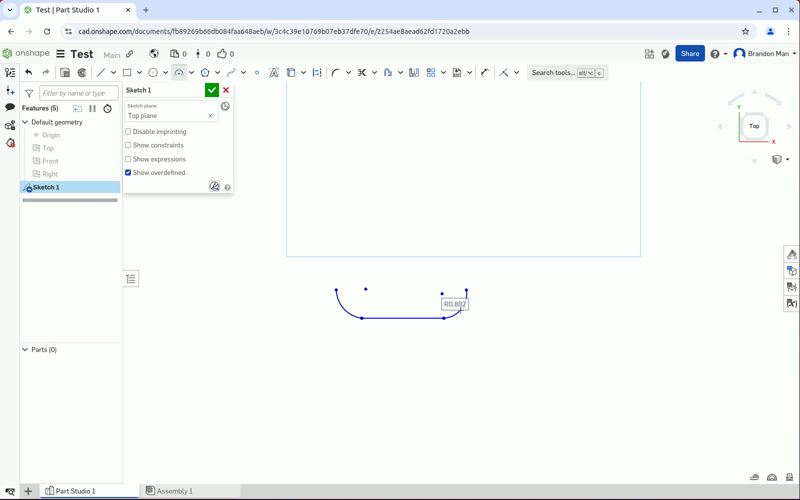
scroll(-6)
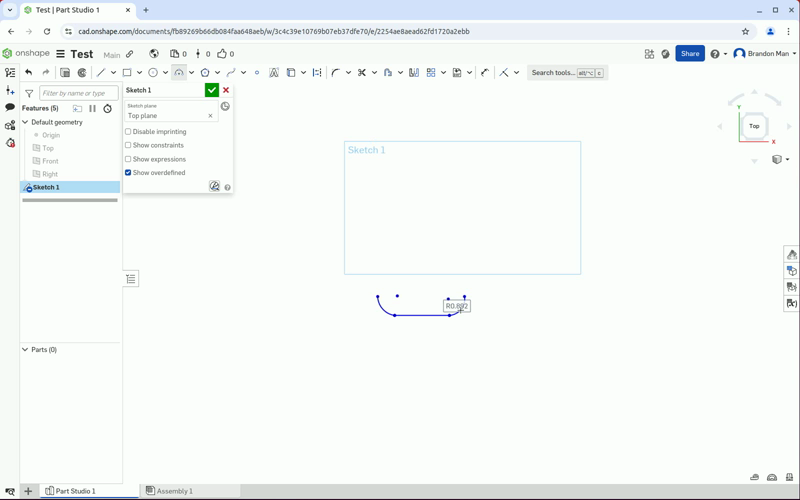
scroll(-6)
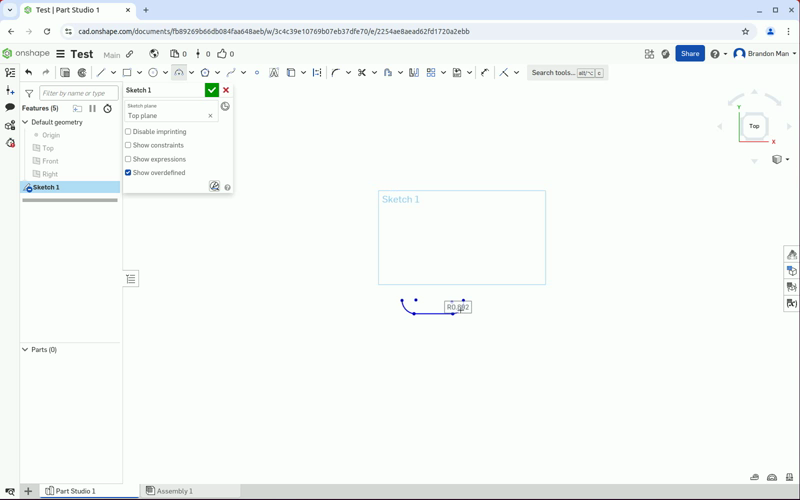
scroll(-6)
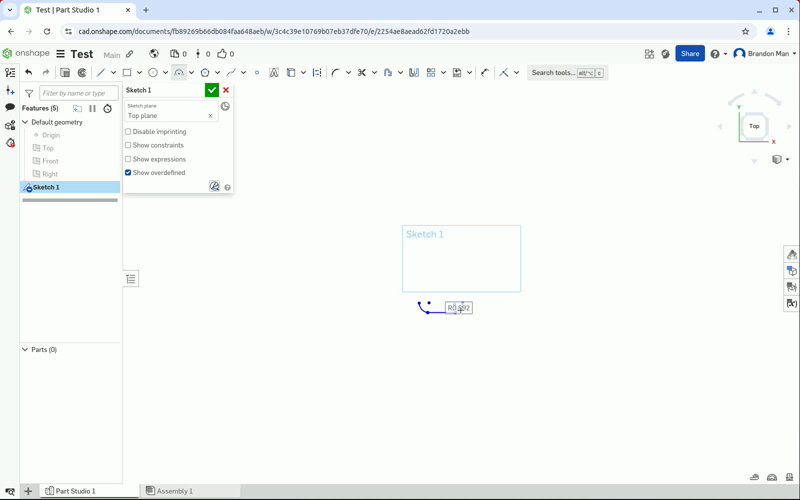
scroll(-6)
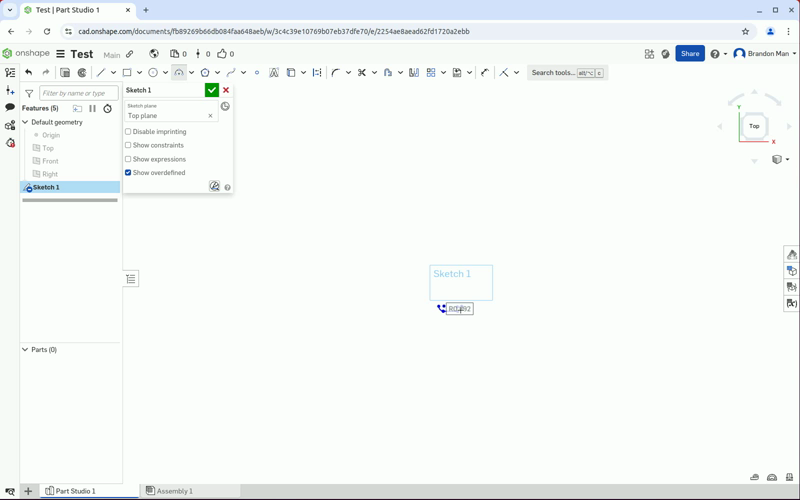
key_up(shift)
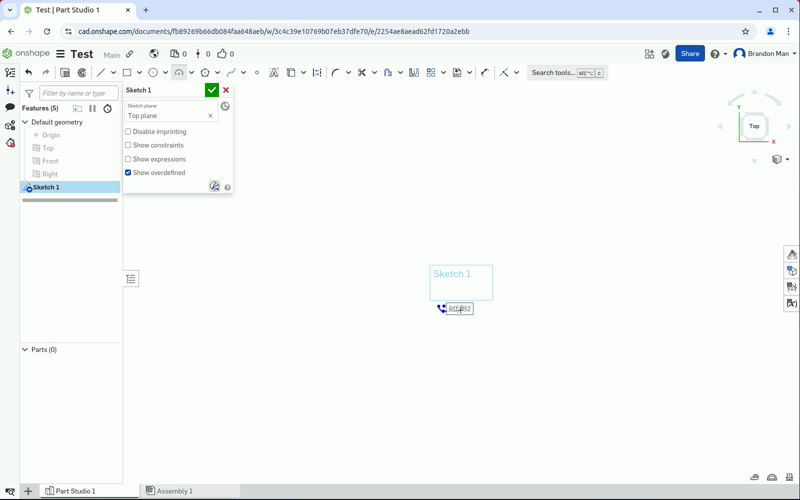
key(esc)
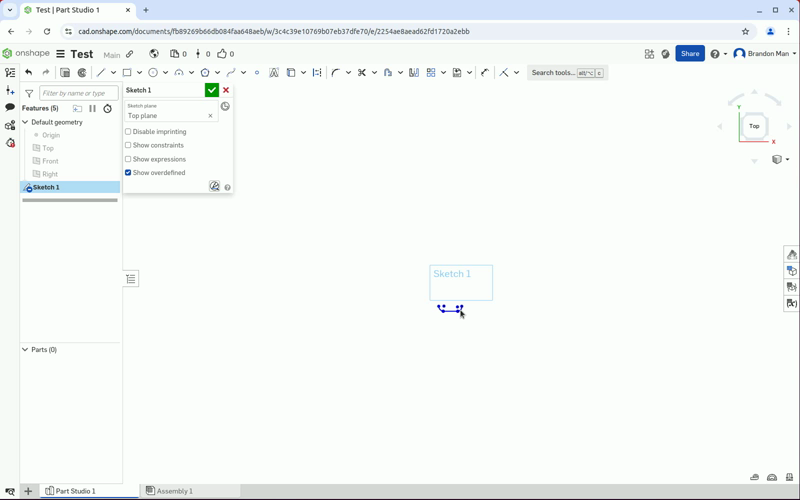
key(l)
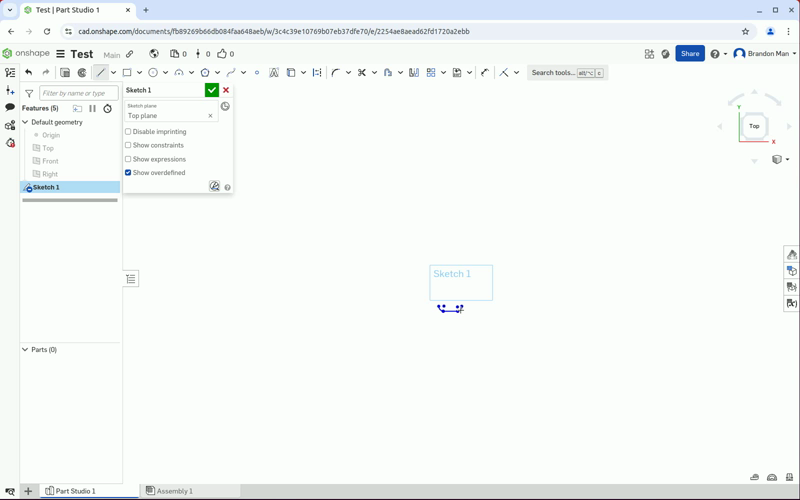
mouse_move(461, 306)
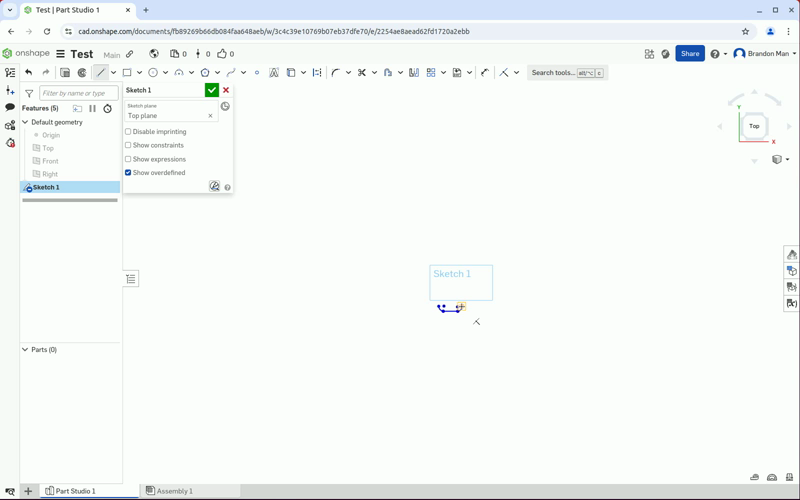
scroll(6)
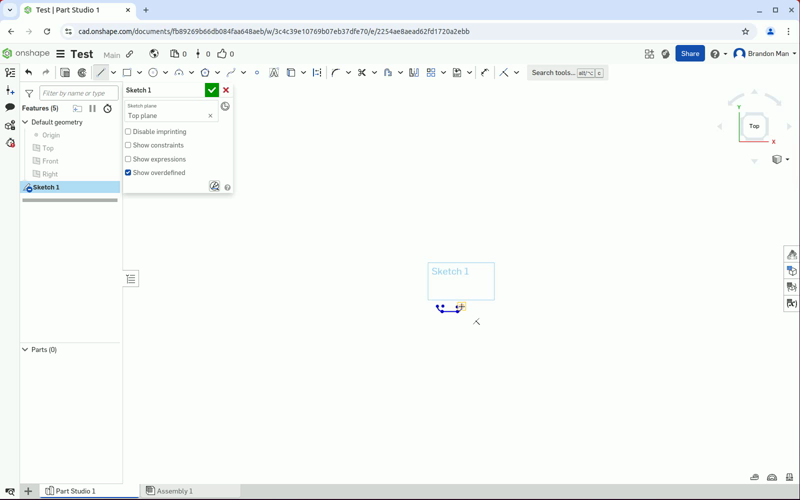
scroll(6)
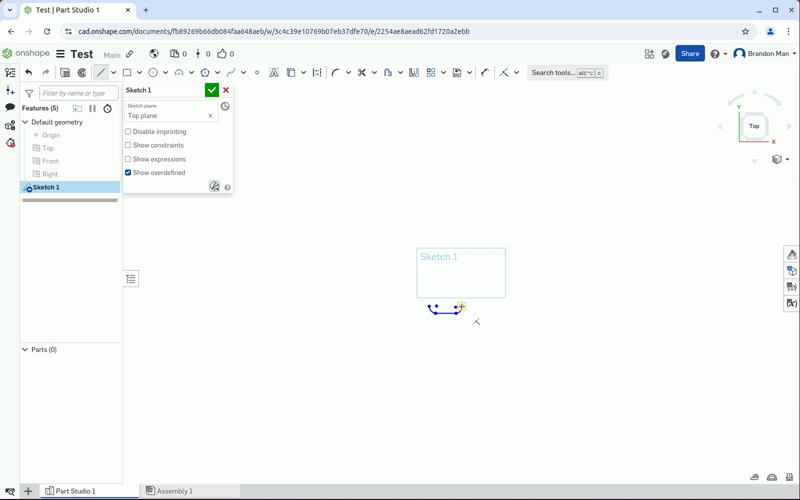
scroll(6)
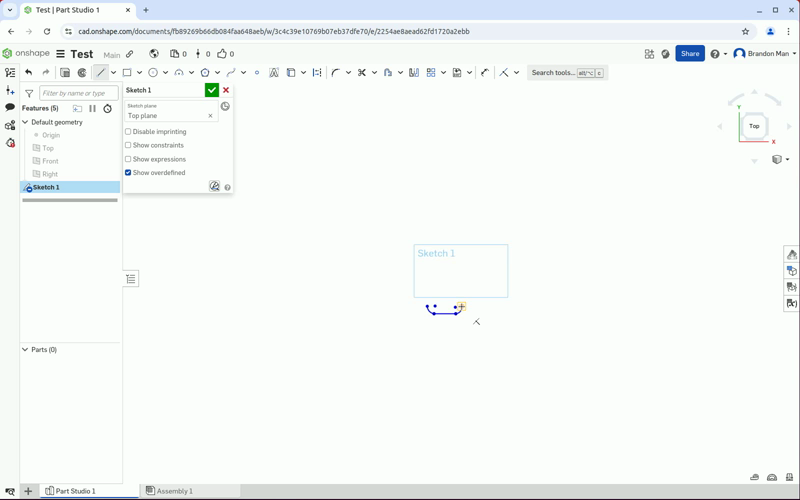
scroll(6)
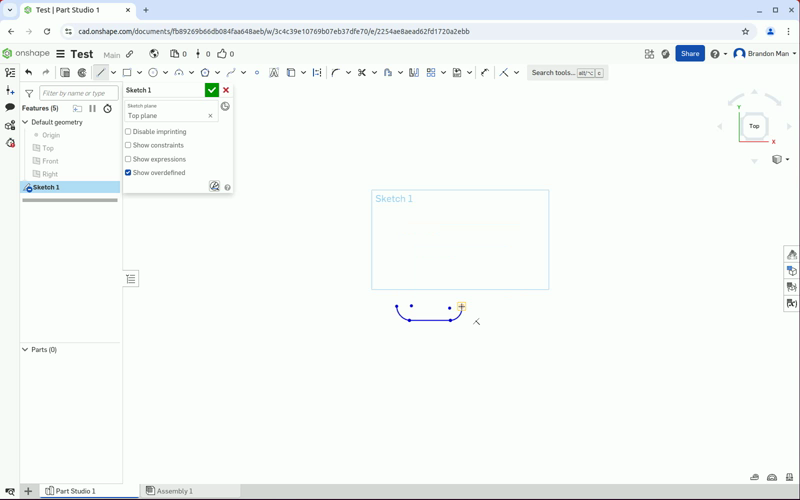
scroll(6)
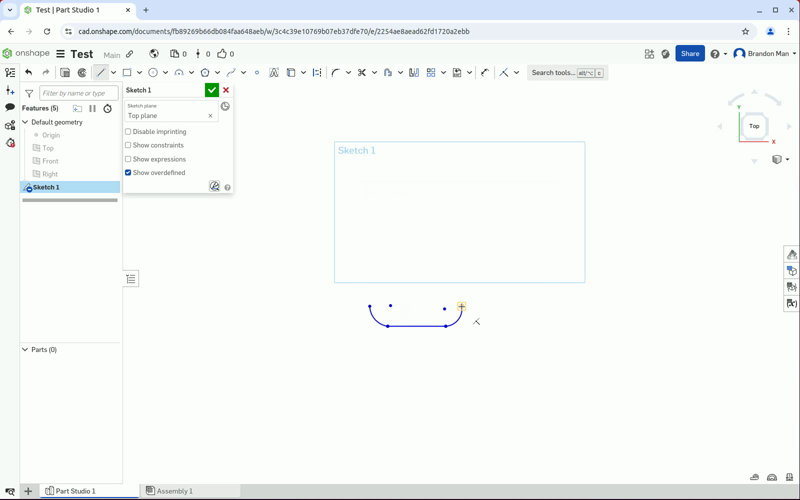
scroll(6)
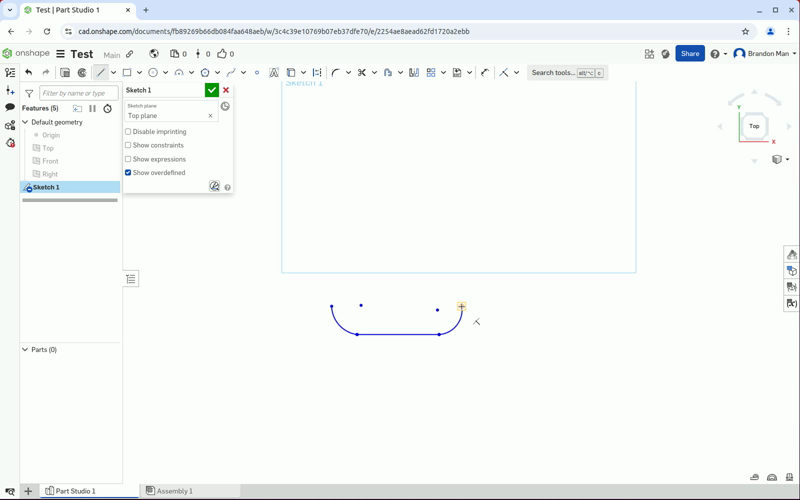
scroll(6)
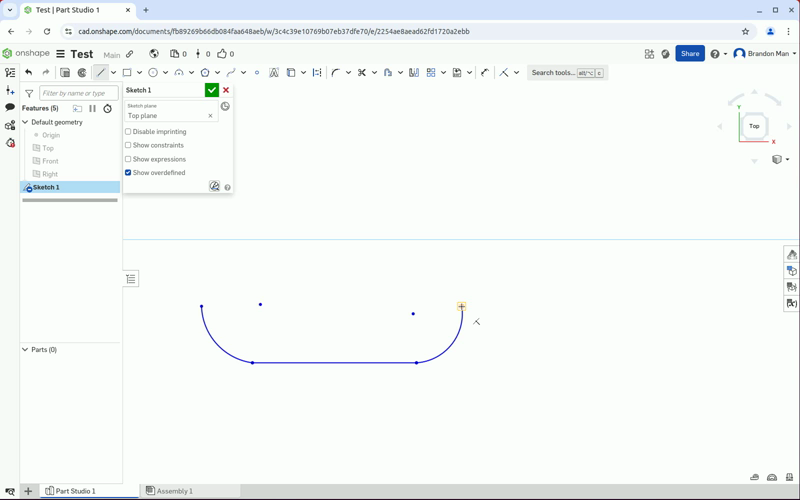
click(461, 306)
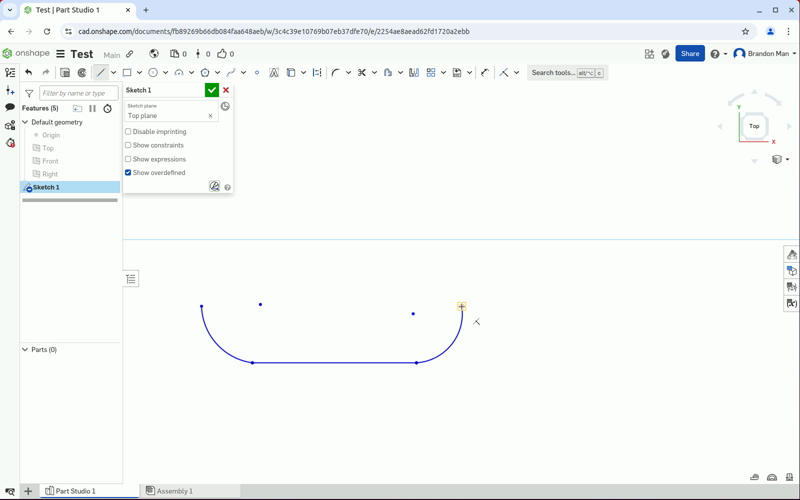
scroll(-6)
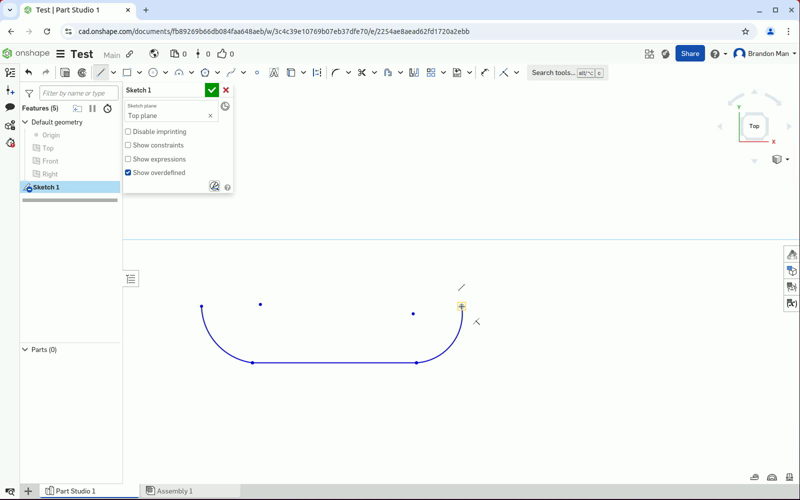
scroll(-6)
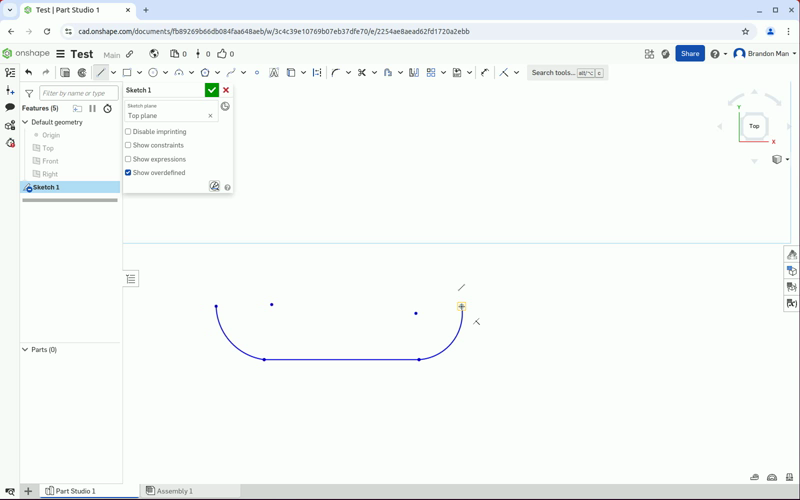
scroll(-6)
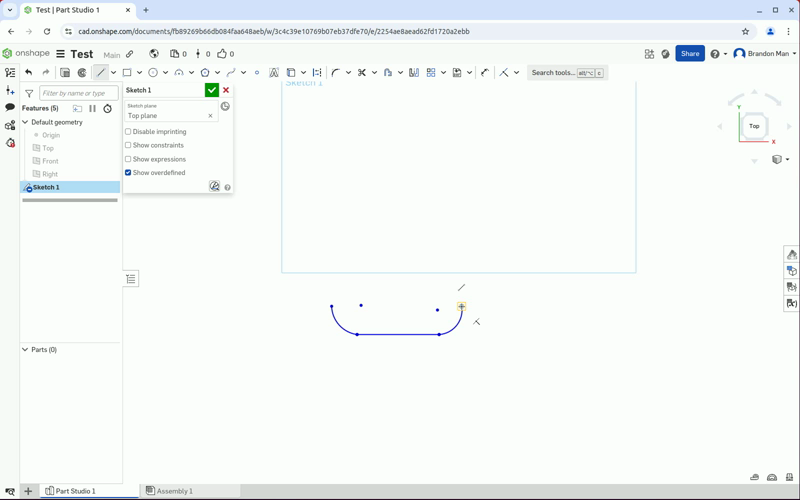
scroll(-6)
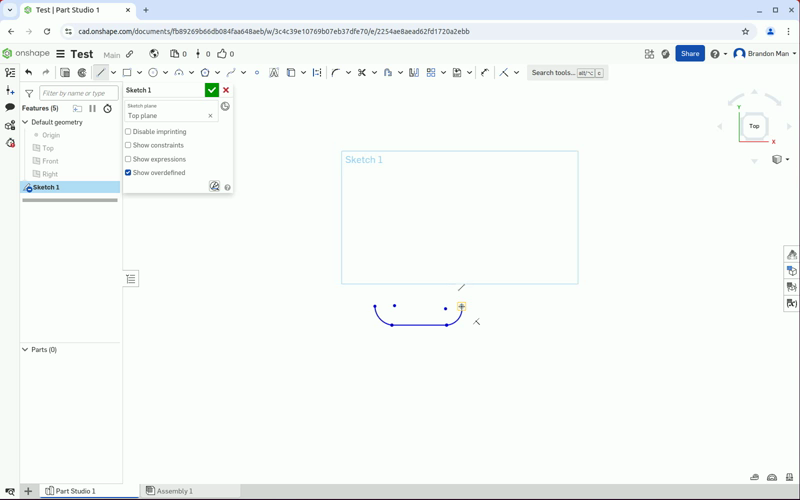
scroll(-6)
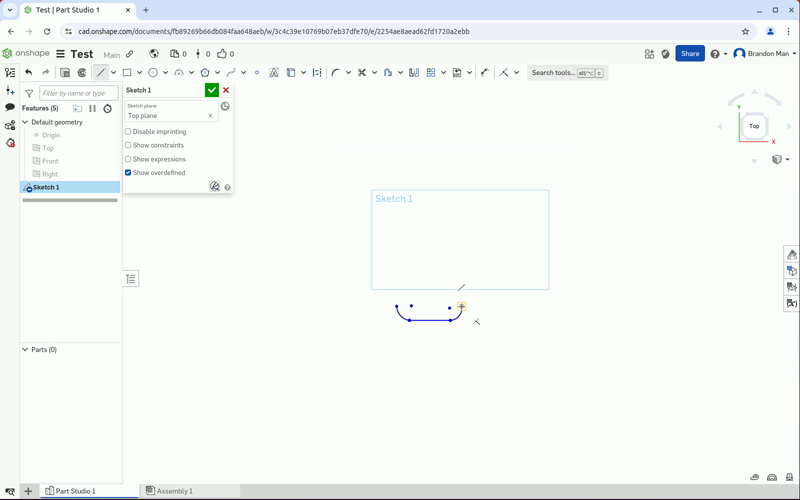
scroll(-6)
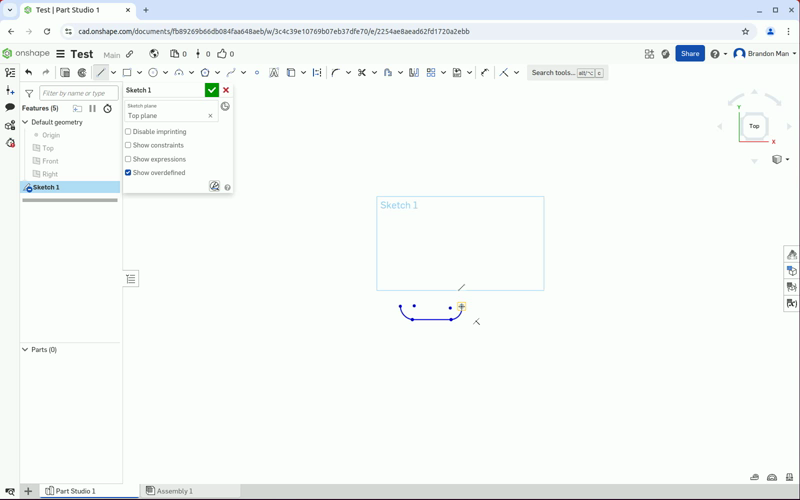
scroll(-6)
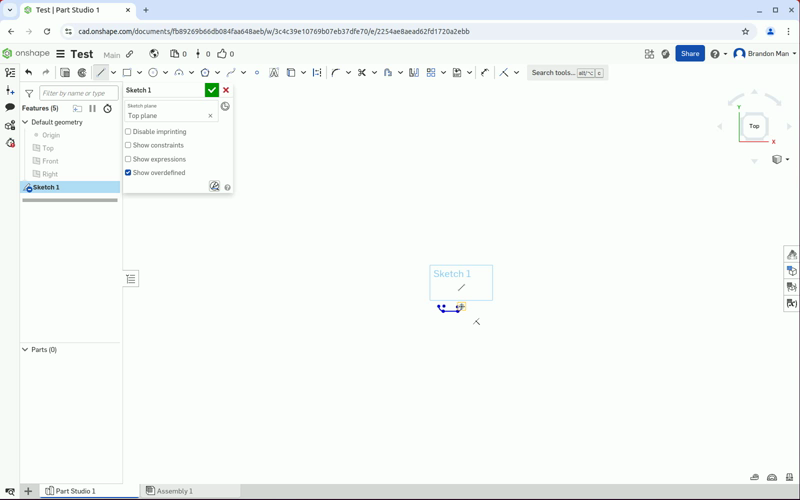
key_down(shift)
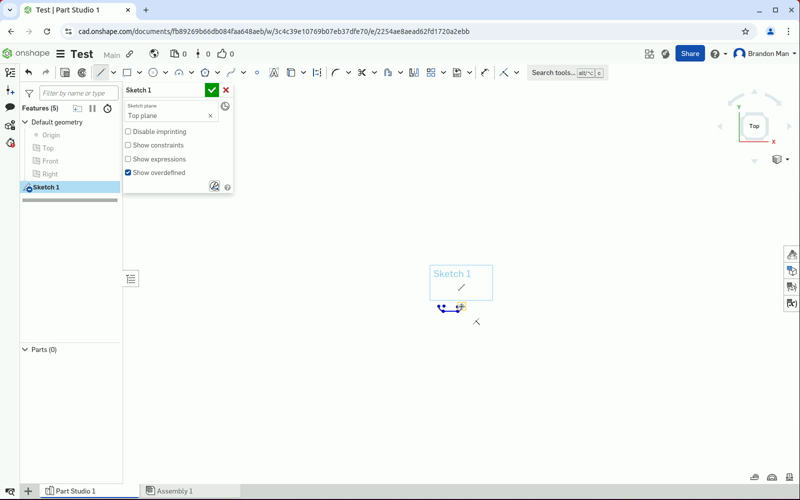
mouse_move(491, 306)
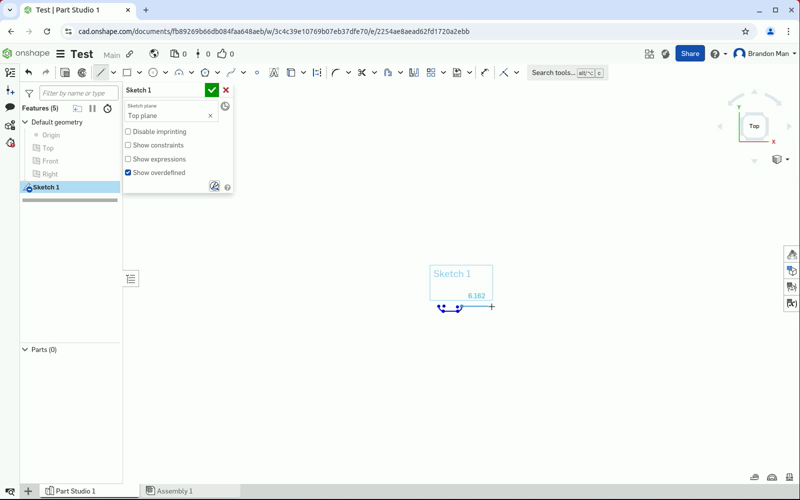
mouse_move(461, 259)
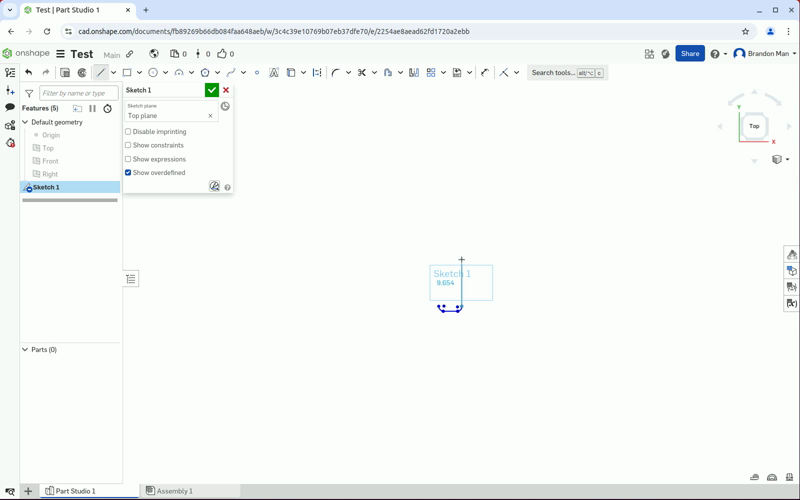
click(461, 259)
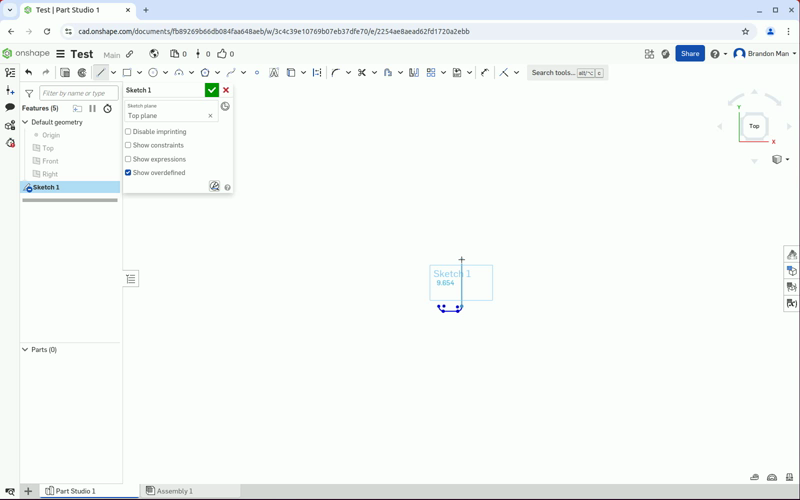
key_up(shift)
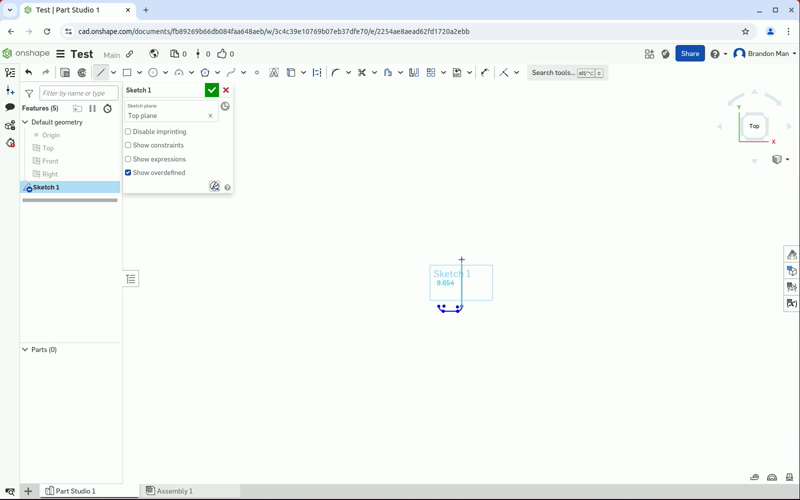
key(esc)
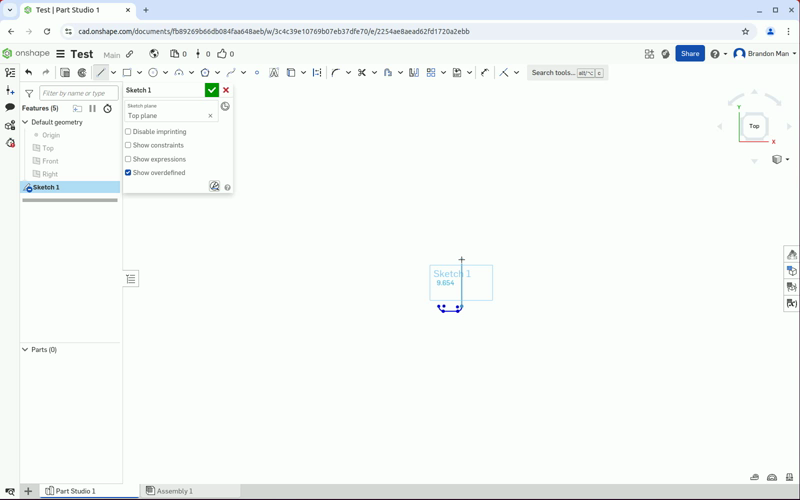
key(a)
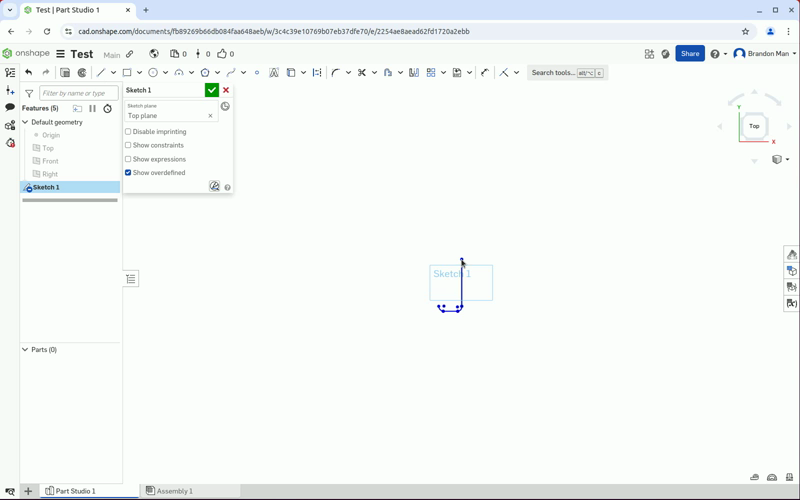
mouse_move(461, 259)
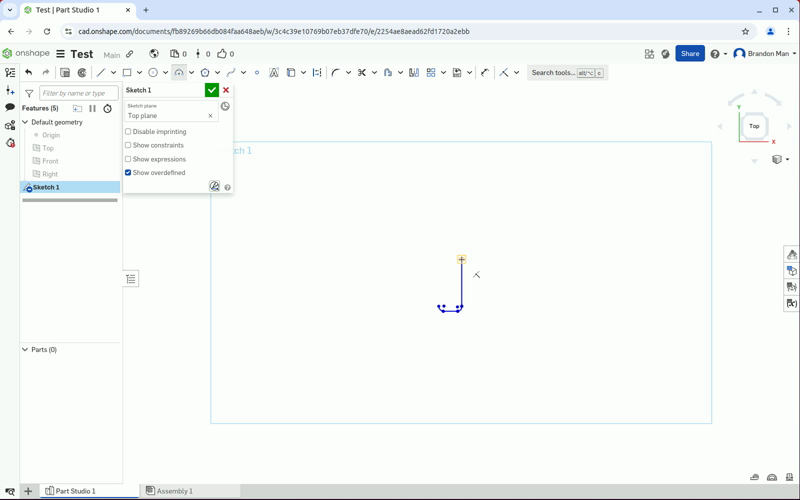
click(461, 259)
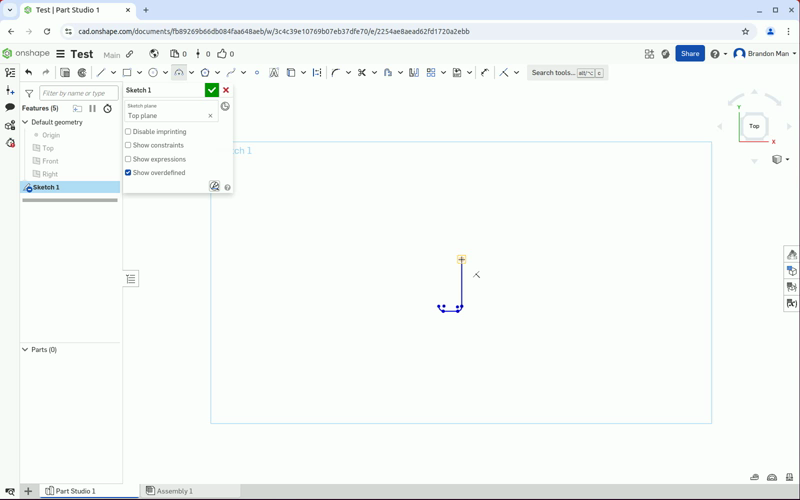
key_down(shift)
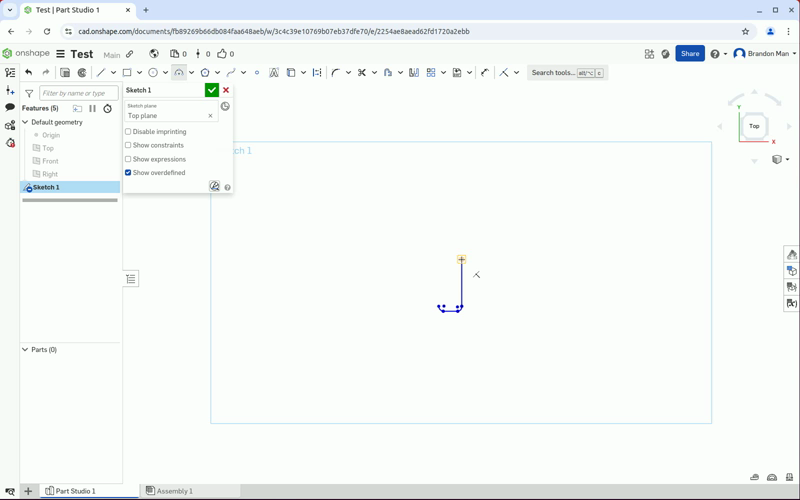
mouse_move(457, 254)
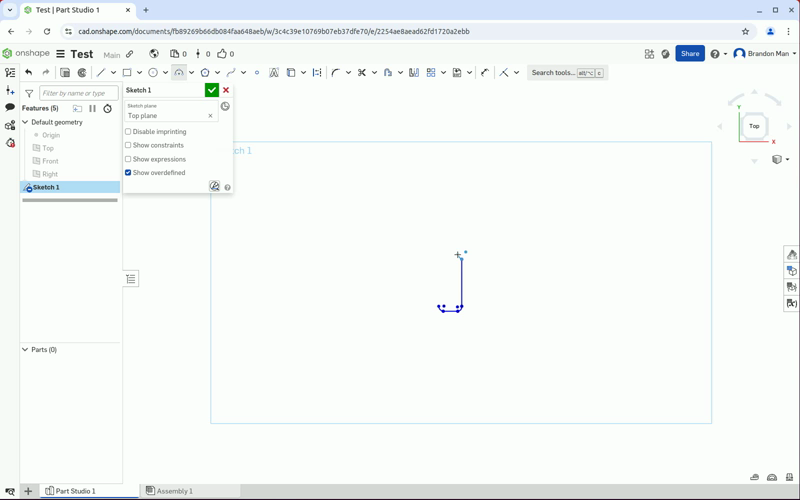
scroll(6)
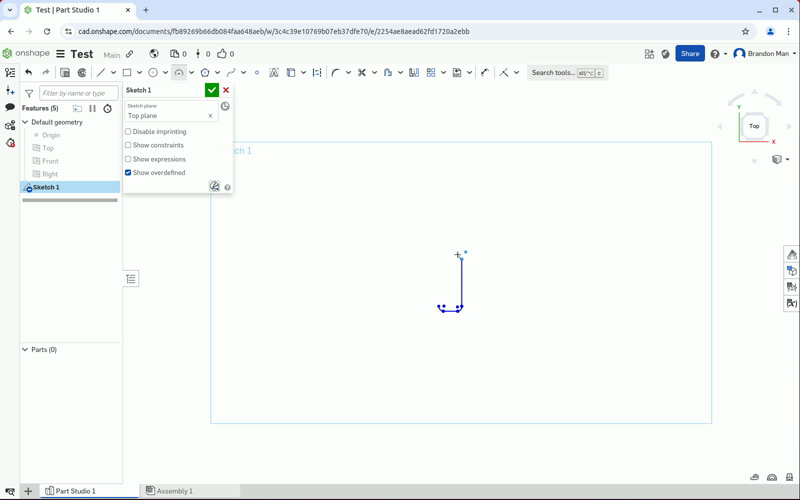
scroll(6)
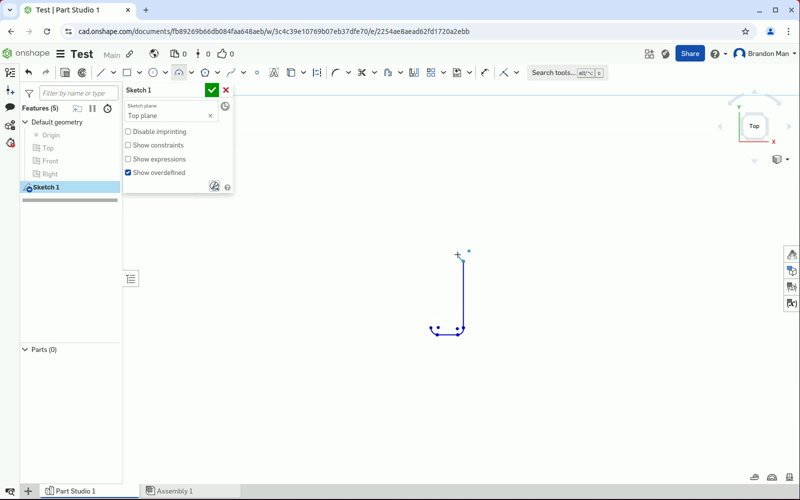
scroll(6)
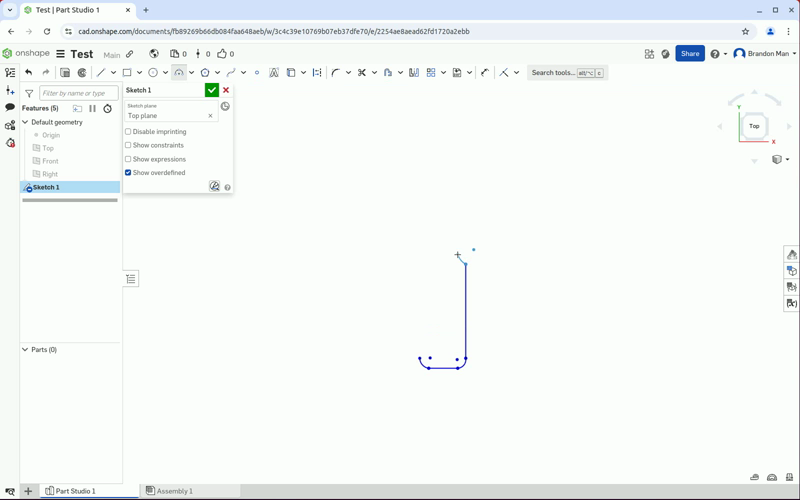
scroll(6)
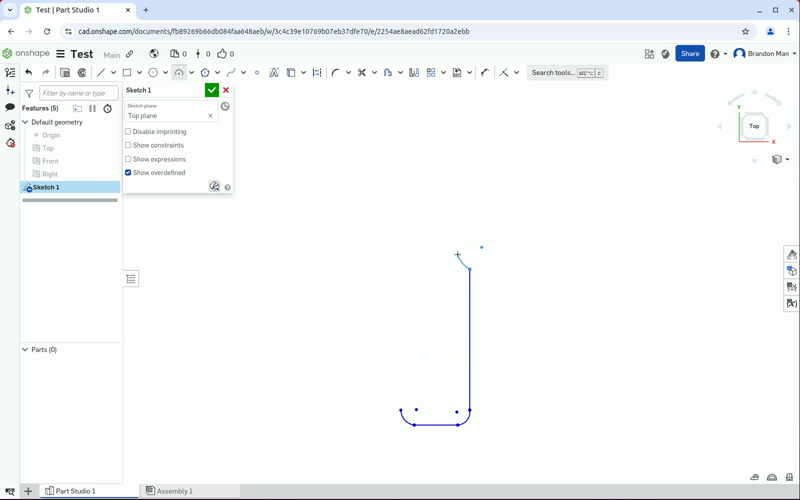
scroll(6)
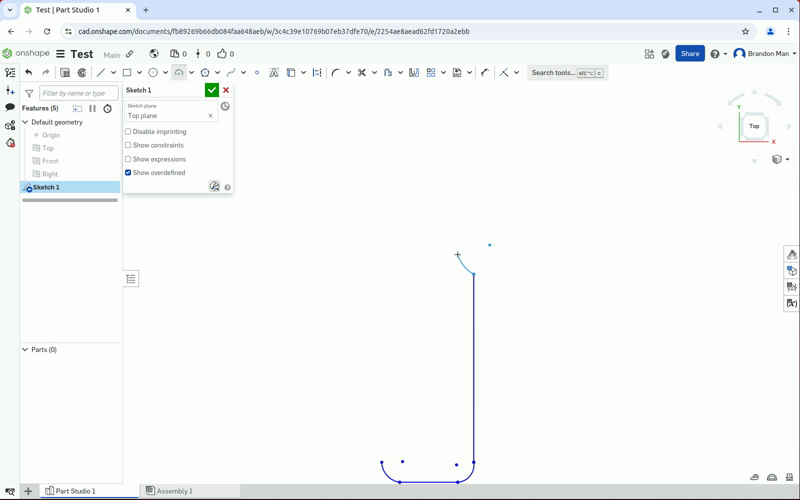
scroll(6)
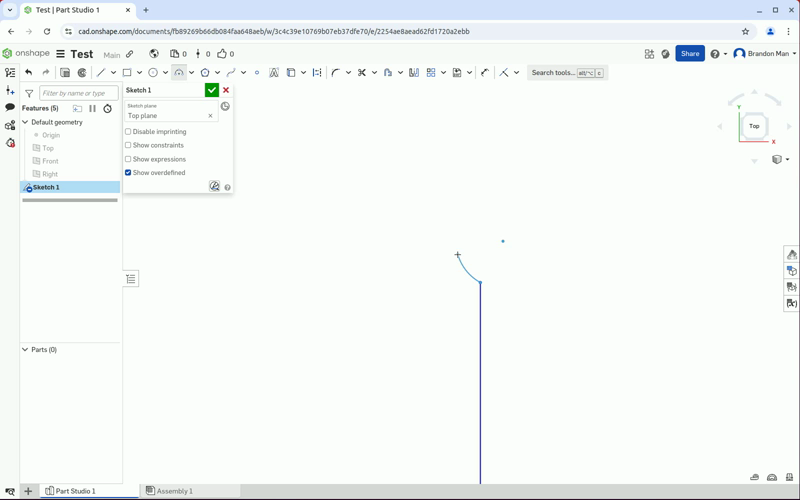
scroll(6)
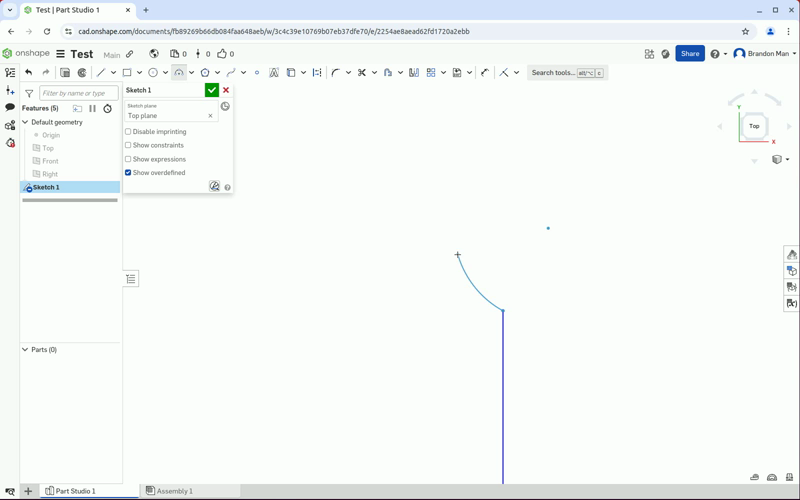
click(457, 254)
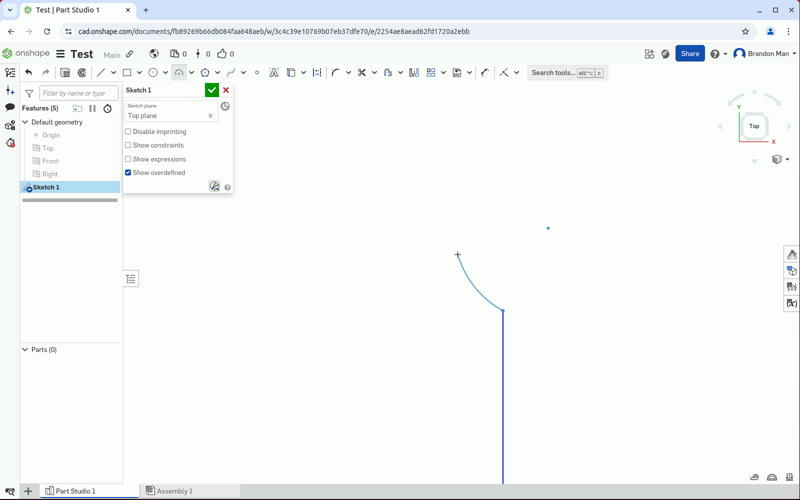
scroll(-6)
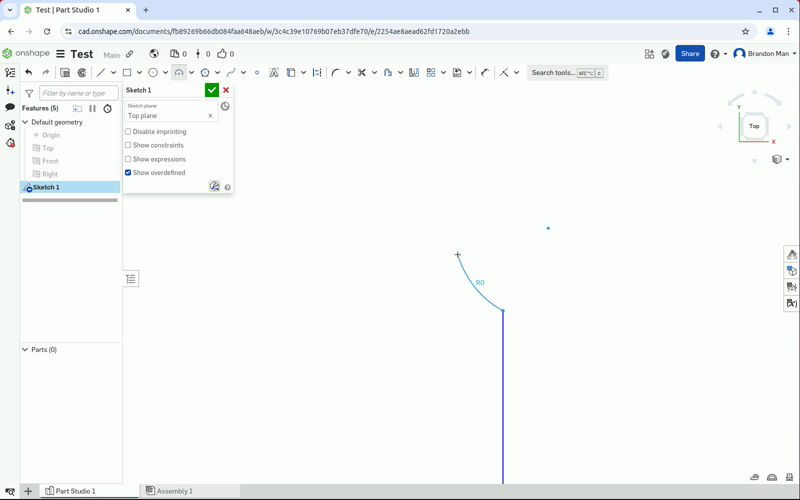
scroll(-6)
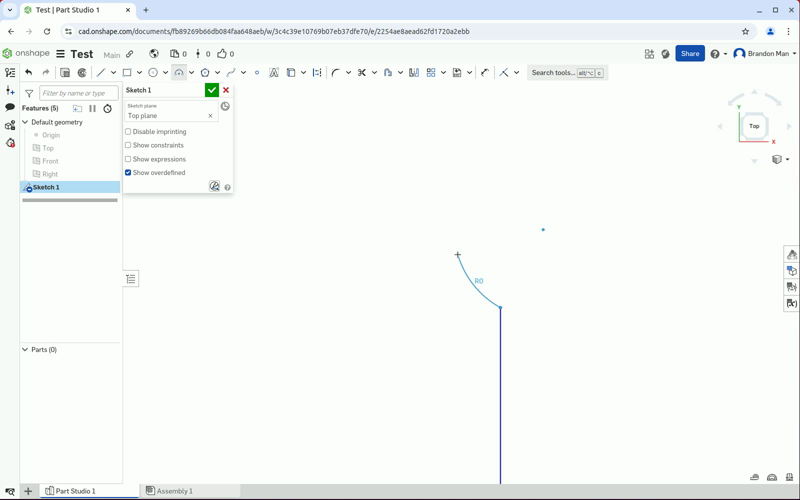
scroll(-6)
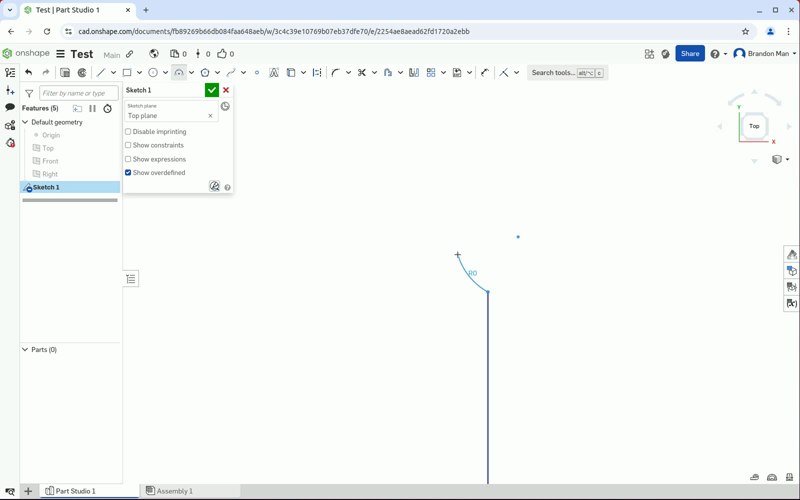
scroll(-6)
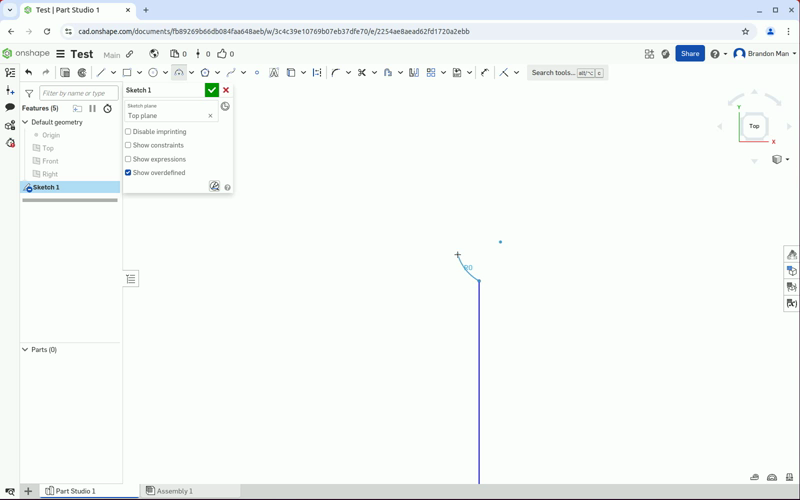
scroll(-6)
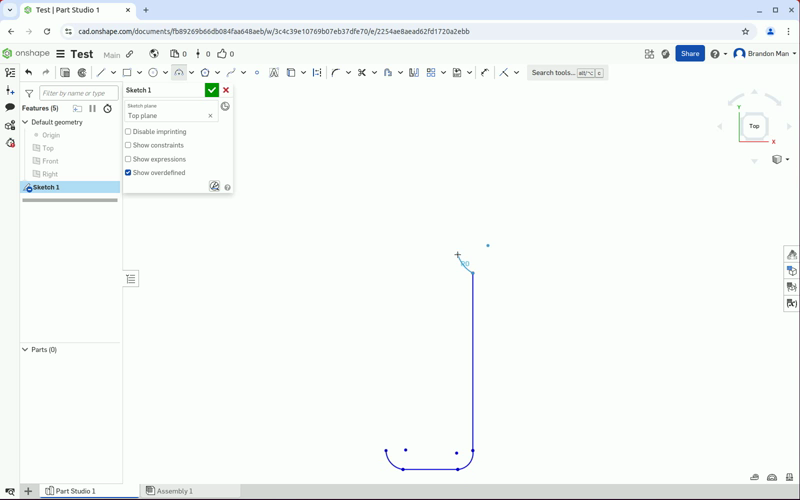
scroll(-6)
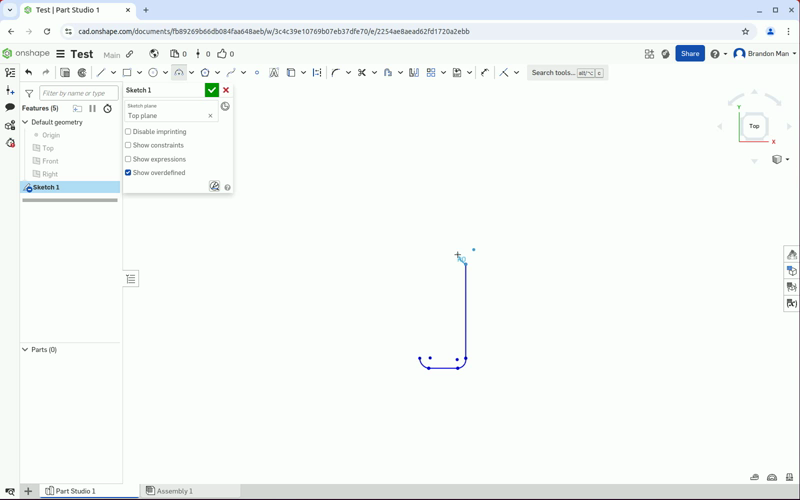
scroll(-6)
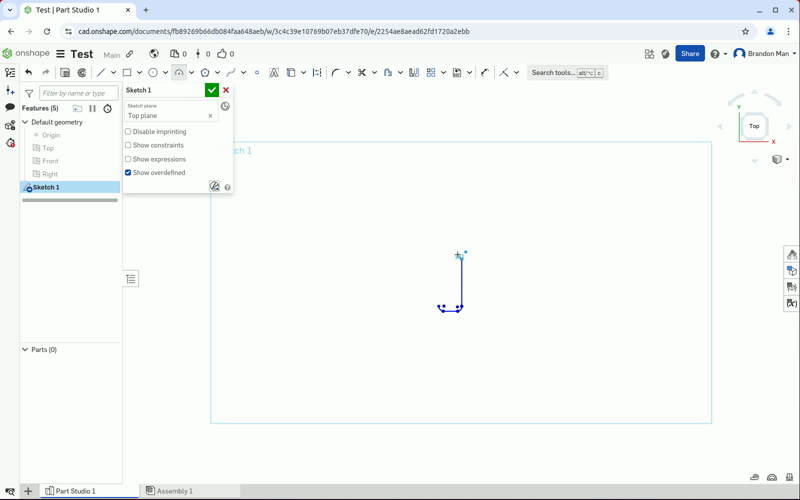
mouse_move(460, 255)
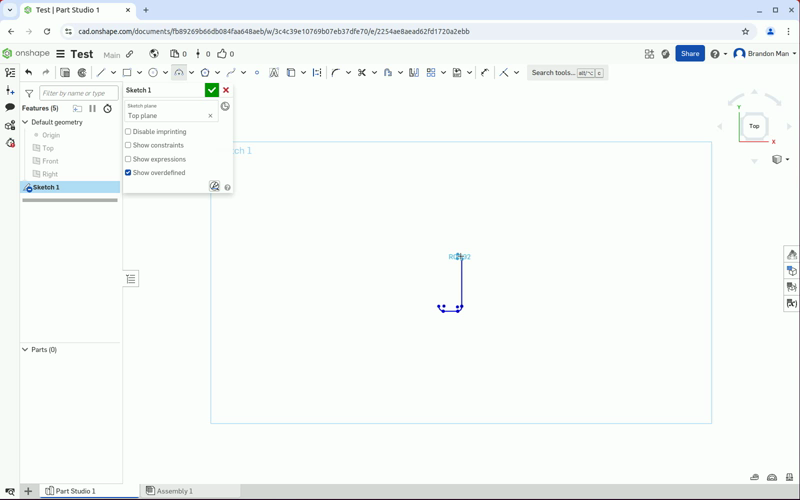
scroll(6)
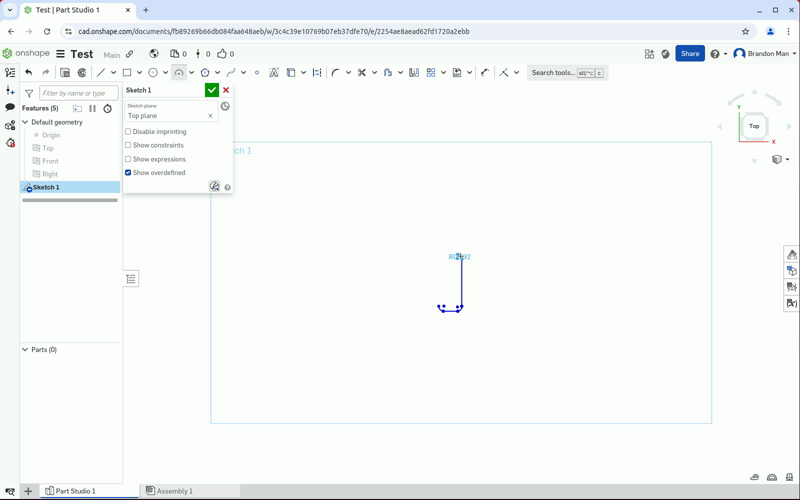
scroll(6)
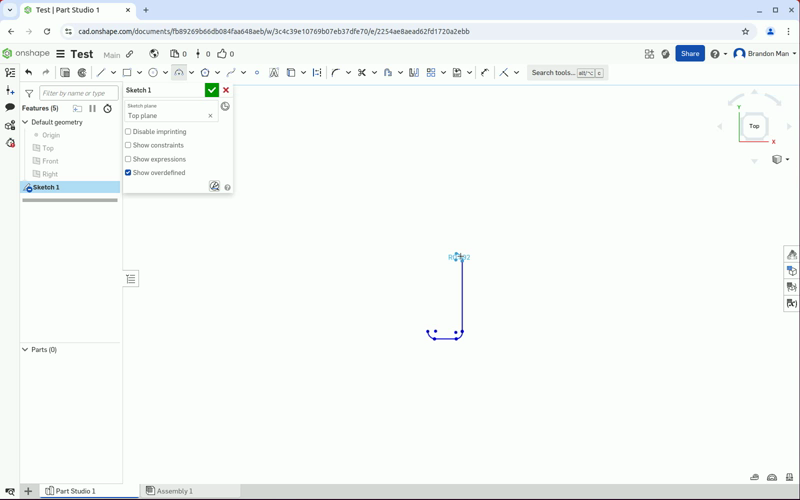
scroll(6)
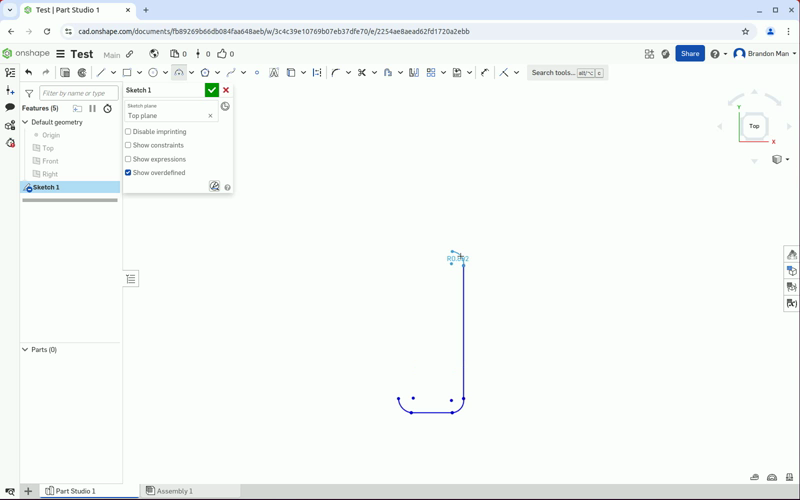
scroll(6)
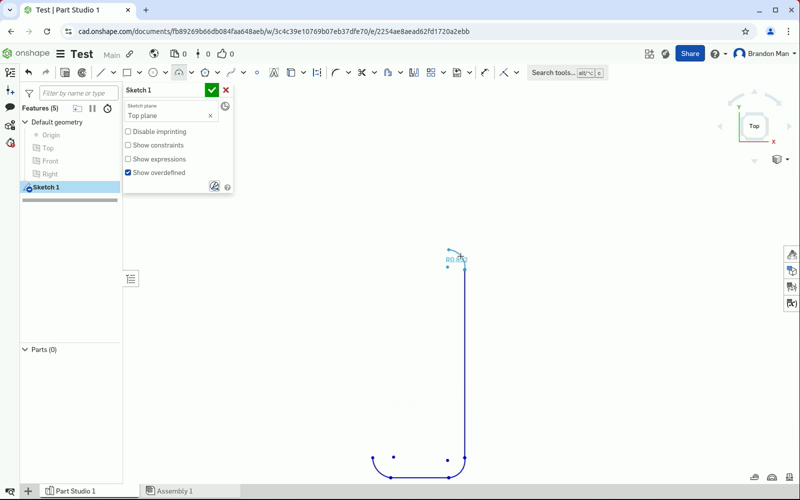
scroll(6)
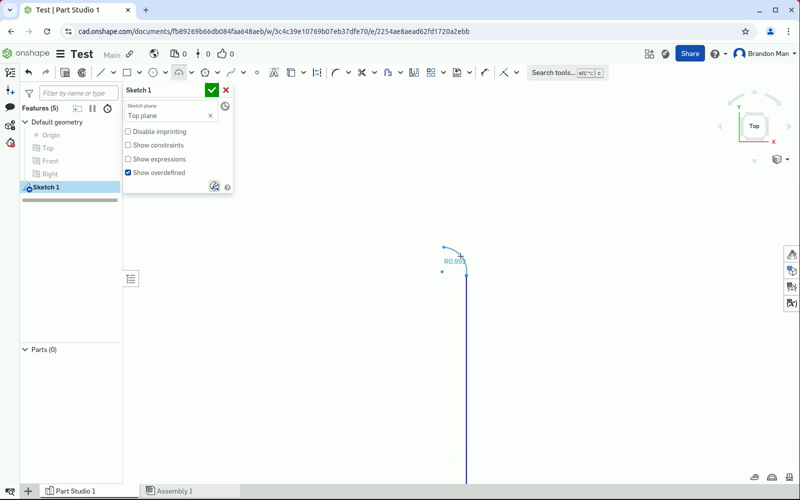
scroll(6)
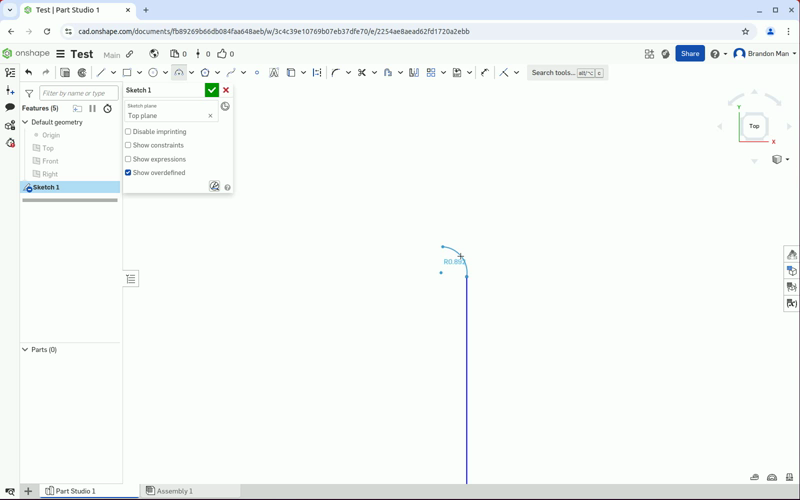
scroll(6)
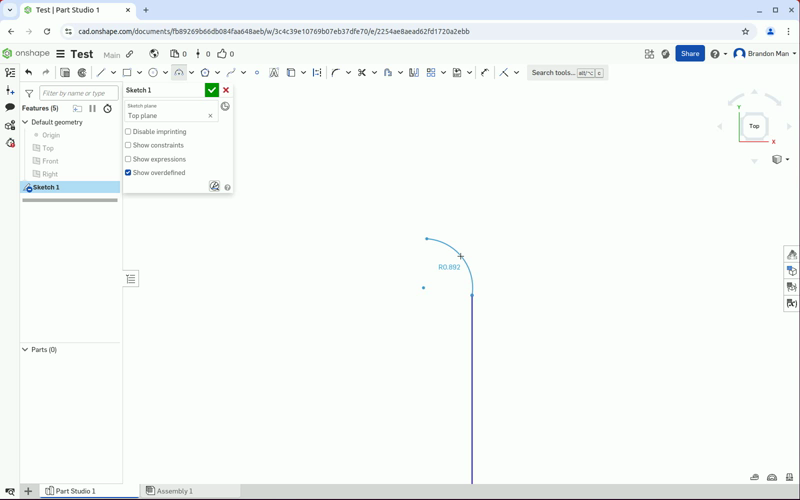
click(460, 255)
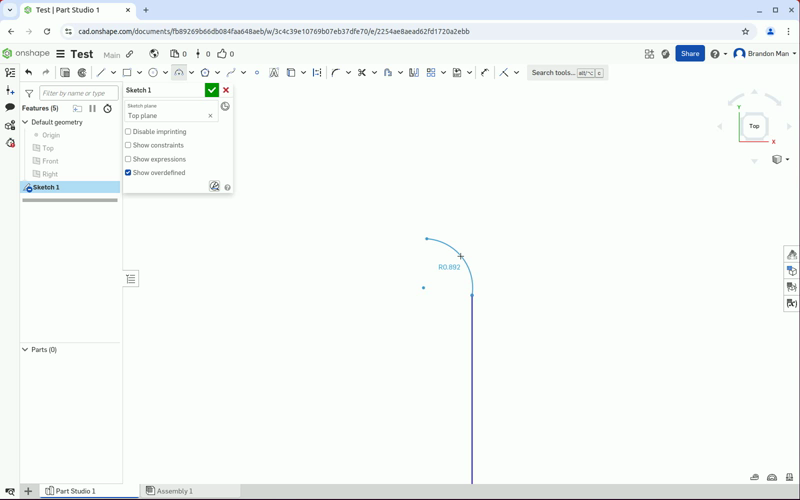
scroll(-6)
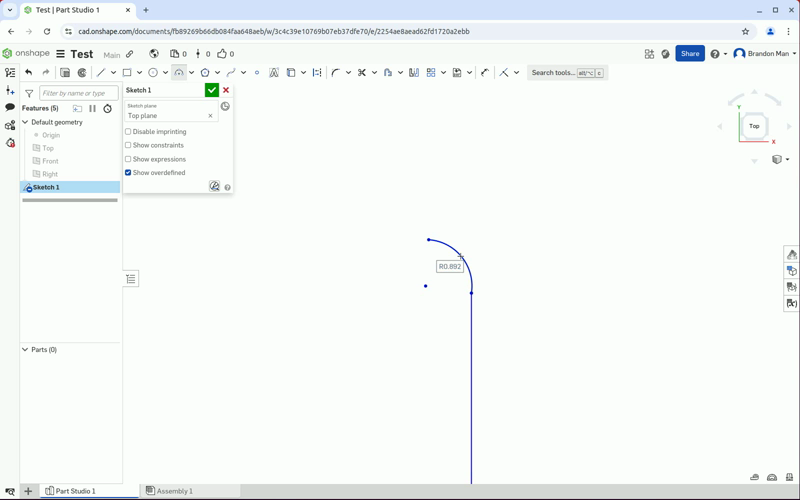
scroll(-6)
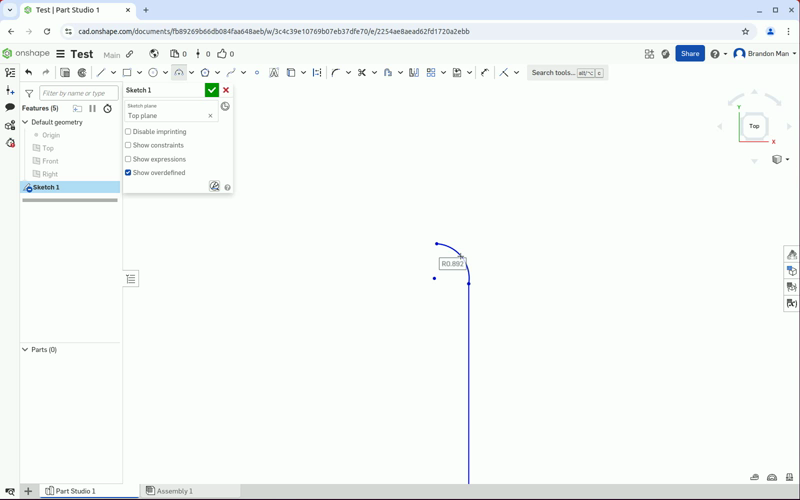
scroll(-6)
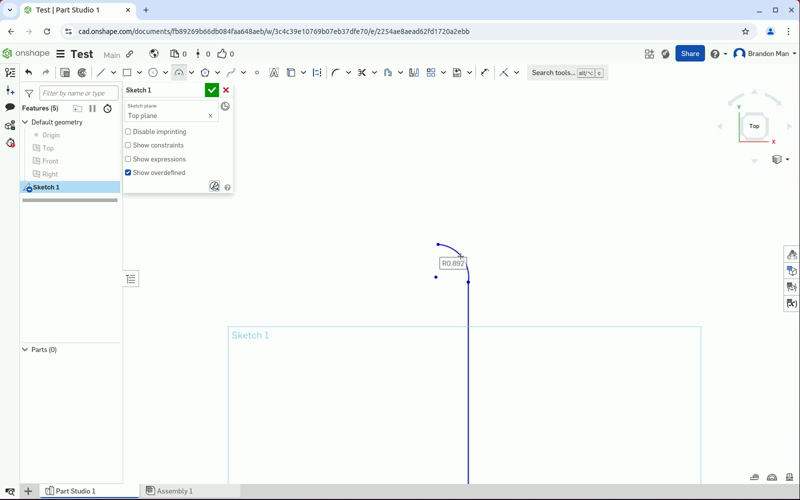
scroll(-6)
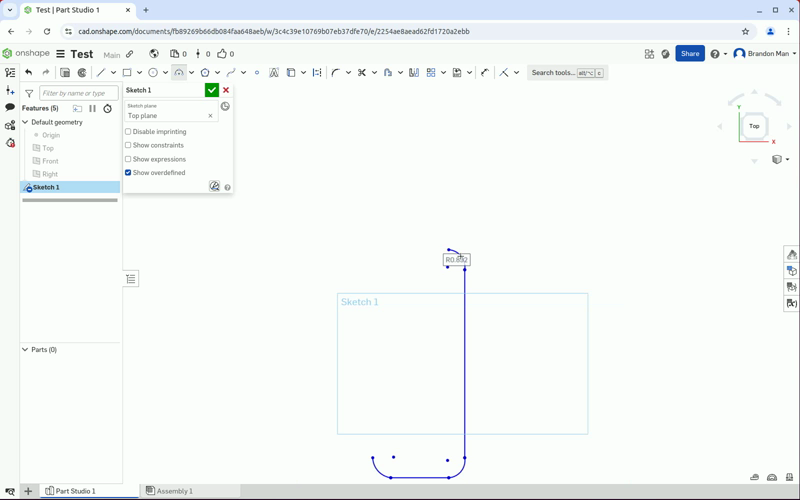
scroll(-6)
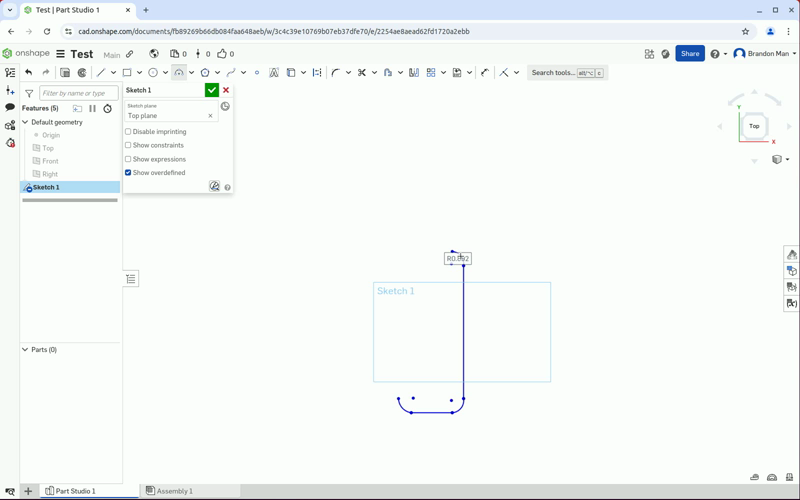
scroll(-6)
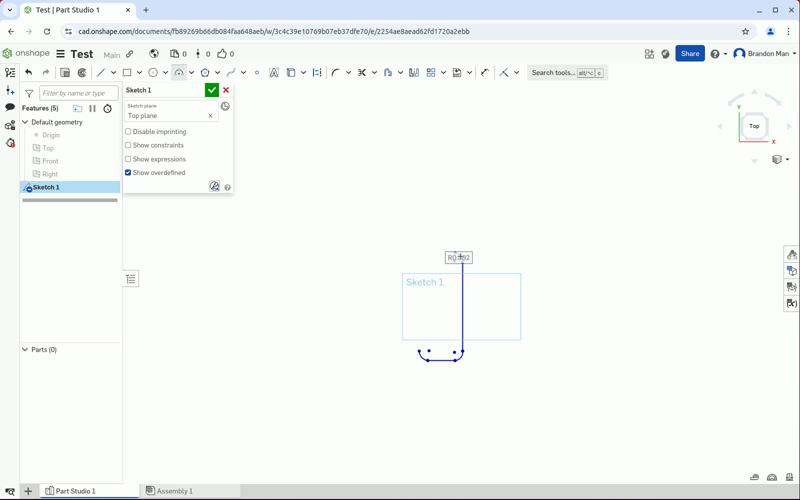
scroll(-6)
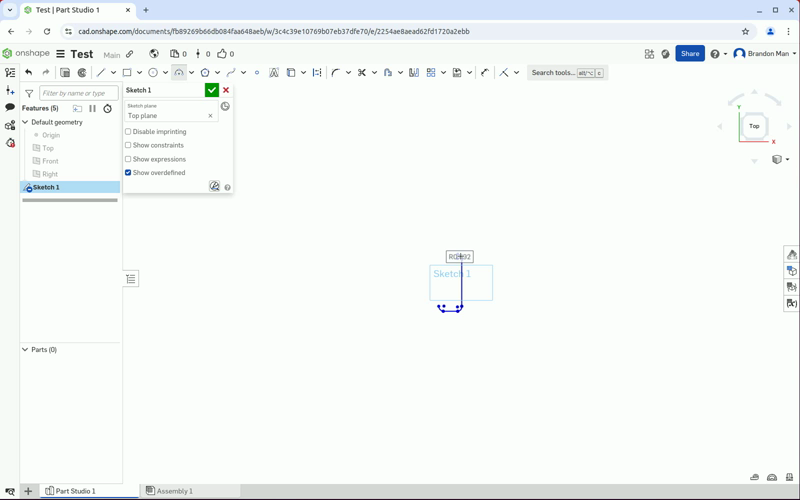
key_up(shift)
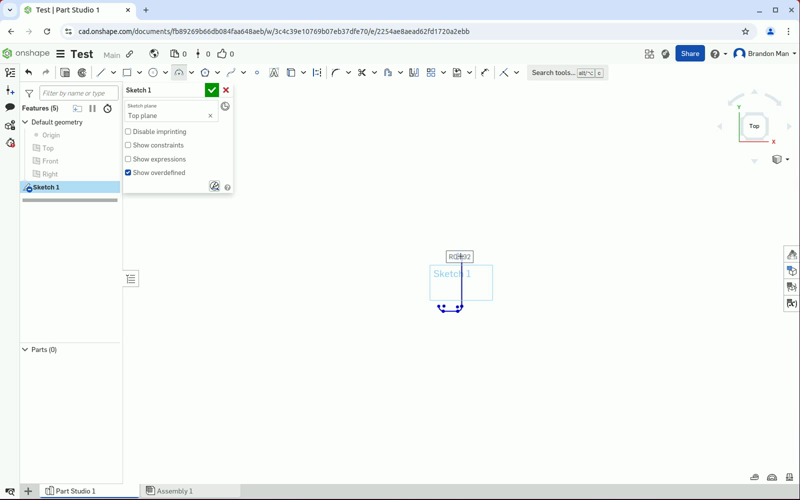
key(esc)
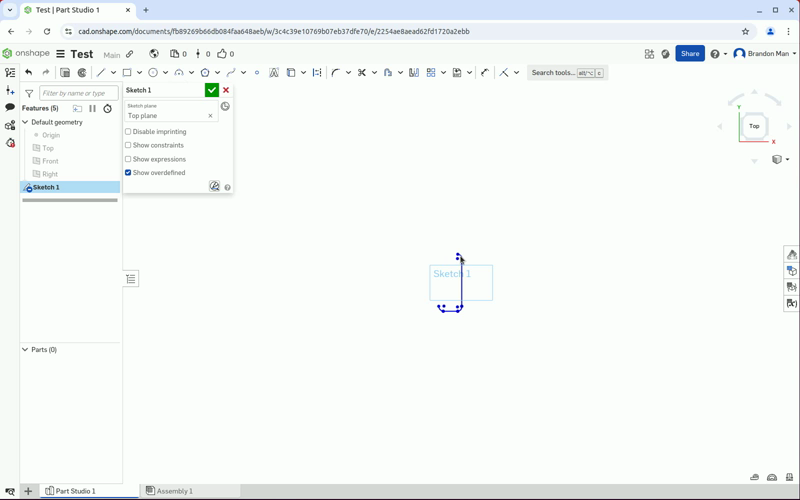
key(l)
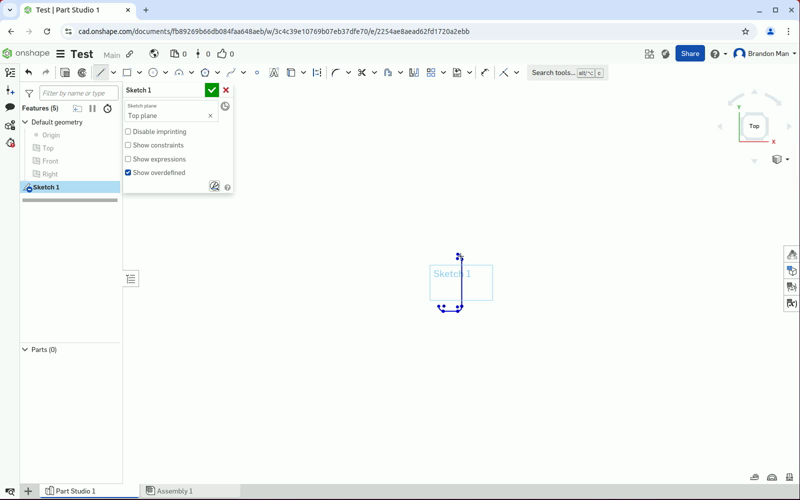
mouse_move(457, 254)
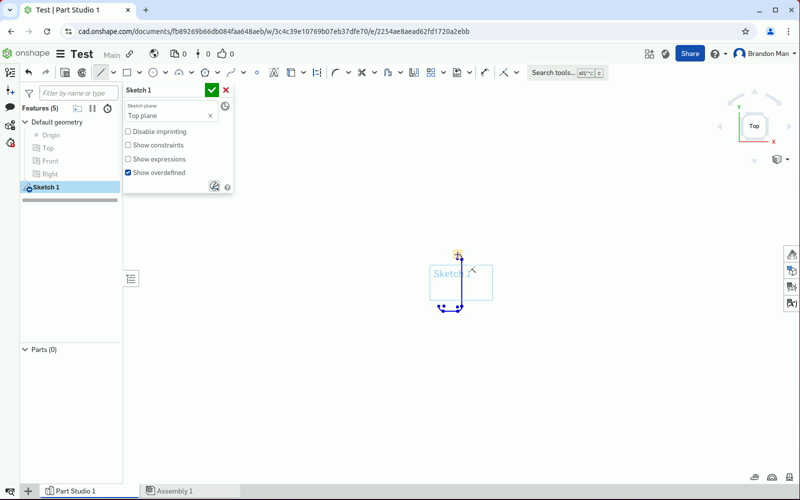
scroll(6)
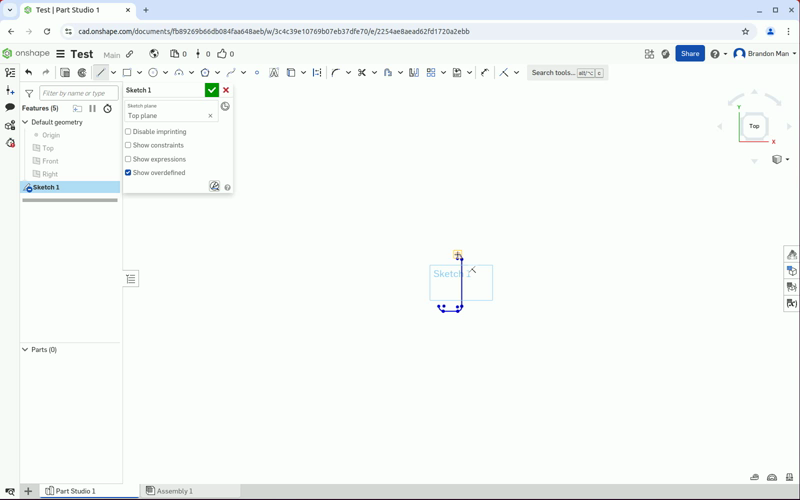
scroll(6)
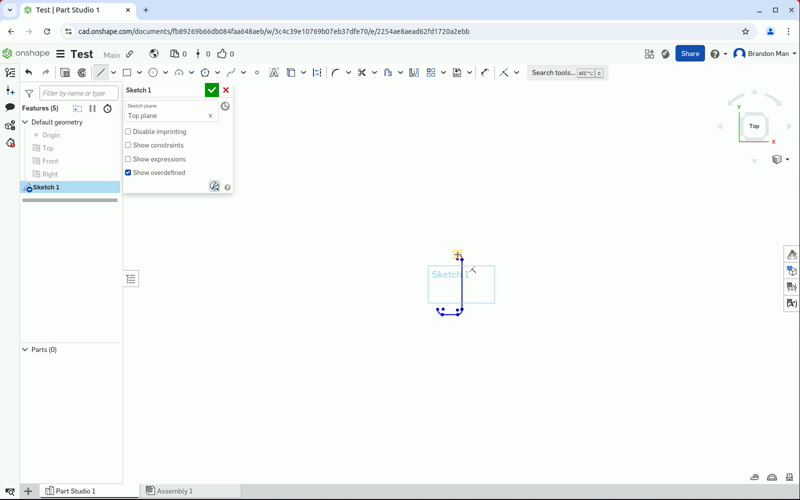
scroll(6)
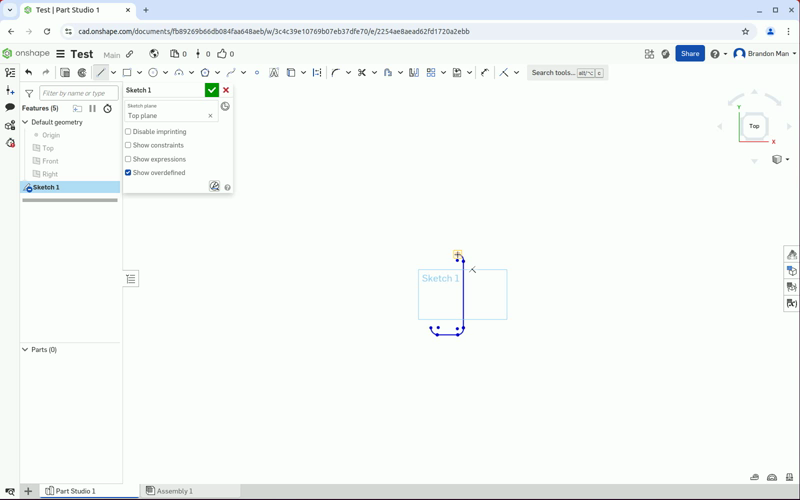
scroll(6)
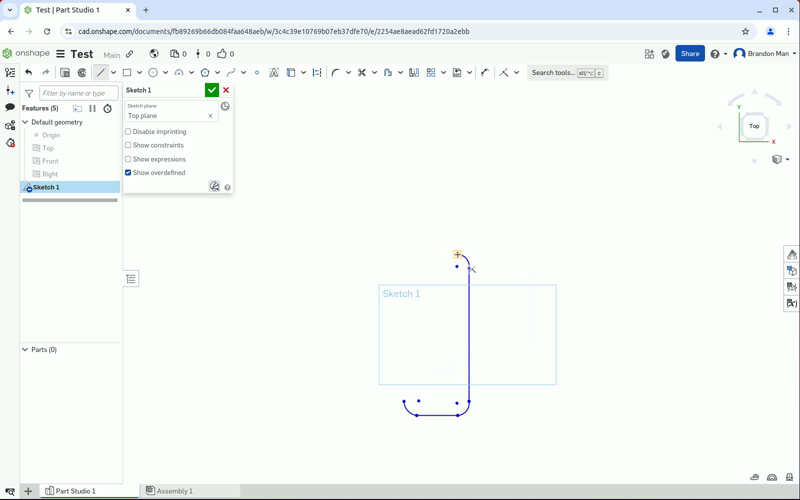
scroll(6)
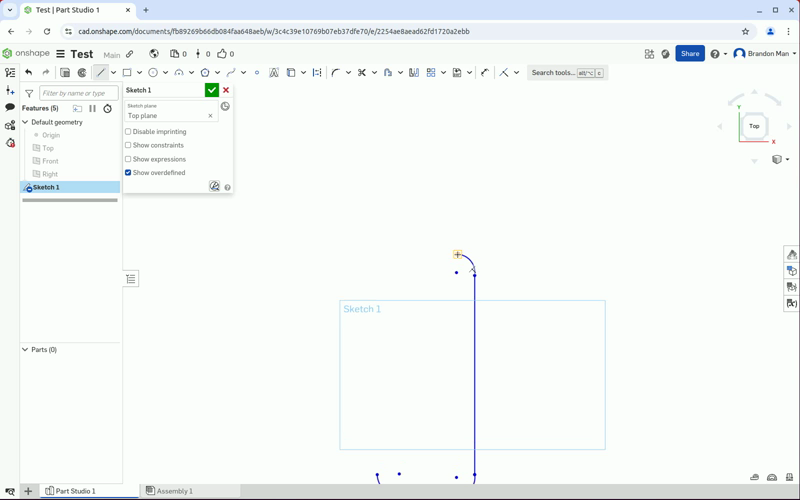
scroll(6)
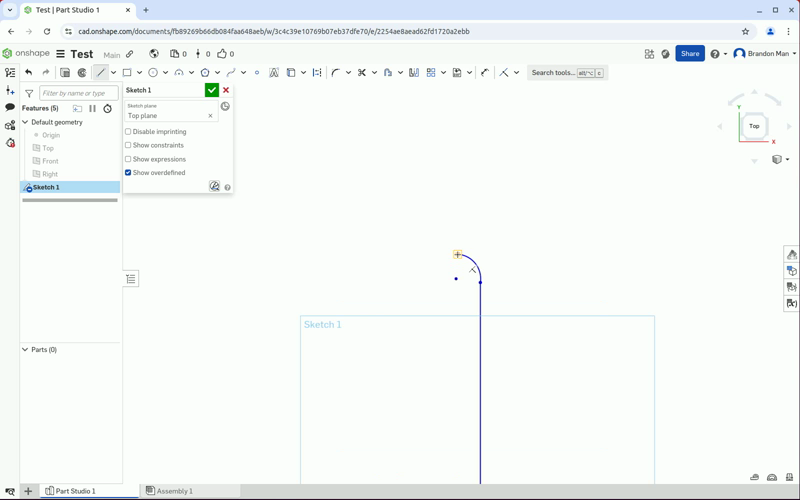
scroll(6)
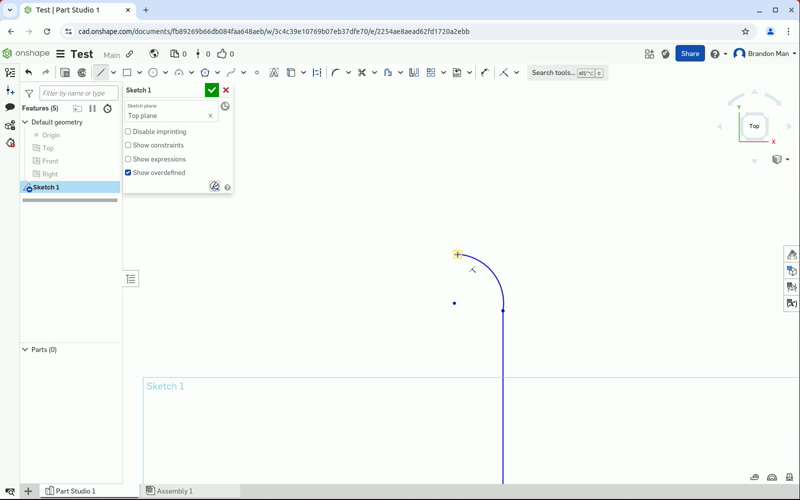
click(457, 254)
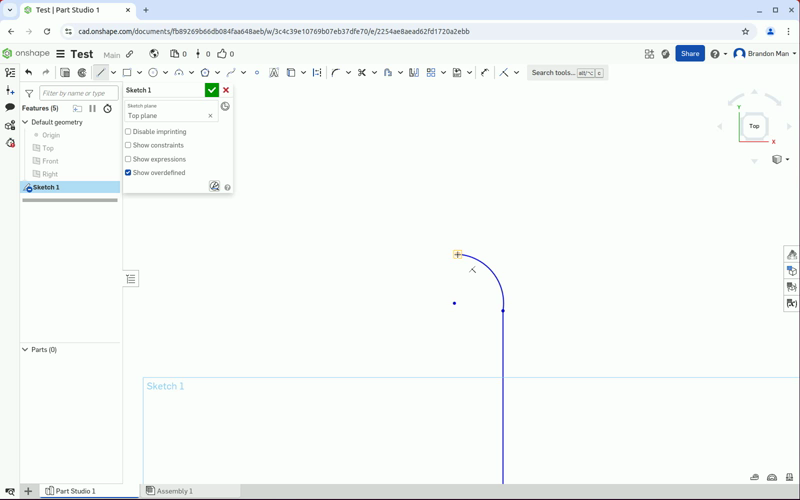
scroll(-6)
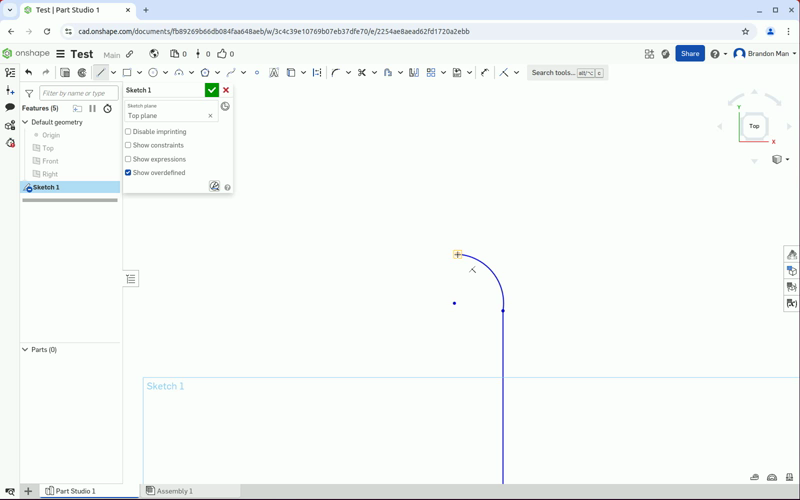
scroll(-6)
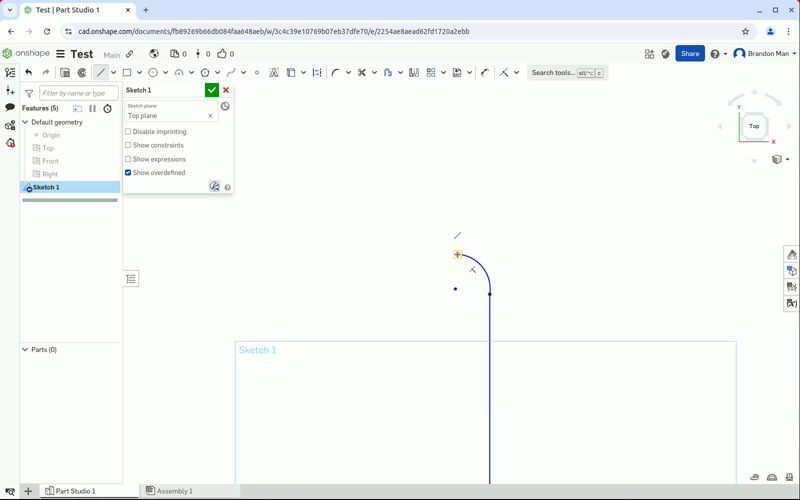
scroll(-6)
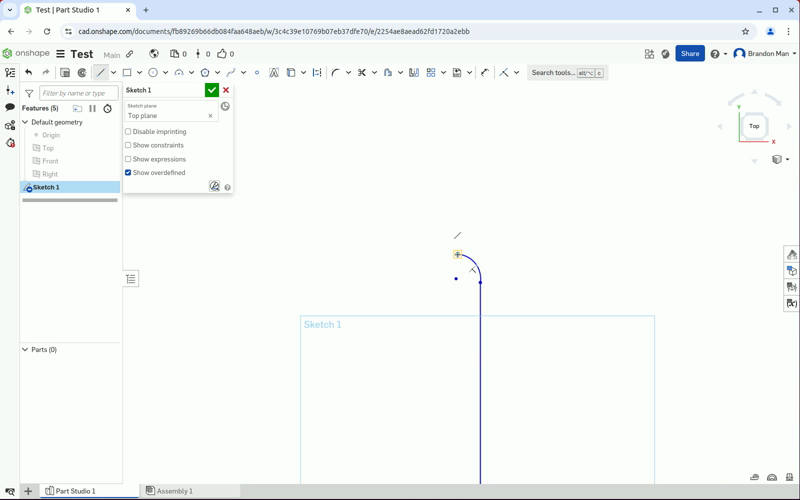
scroll(-6)
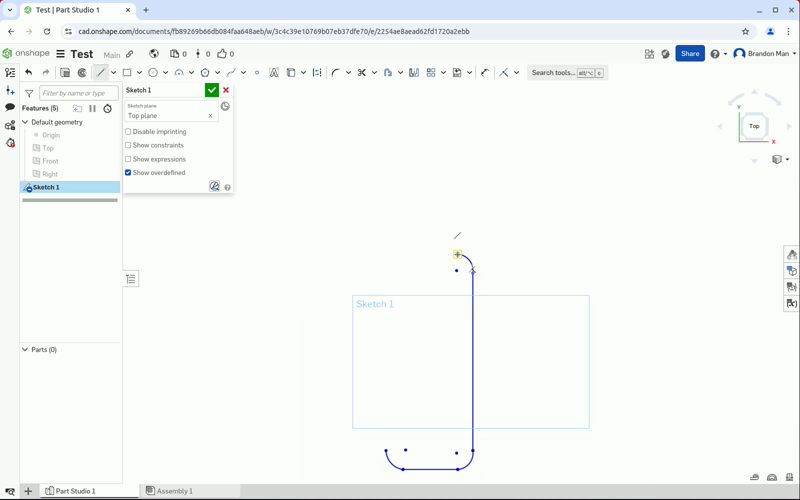
scroll(-6)
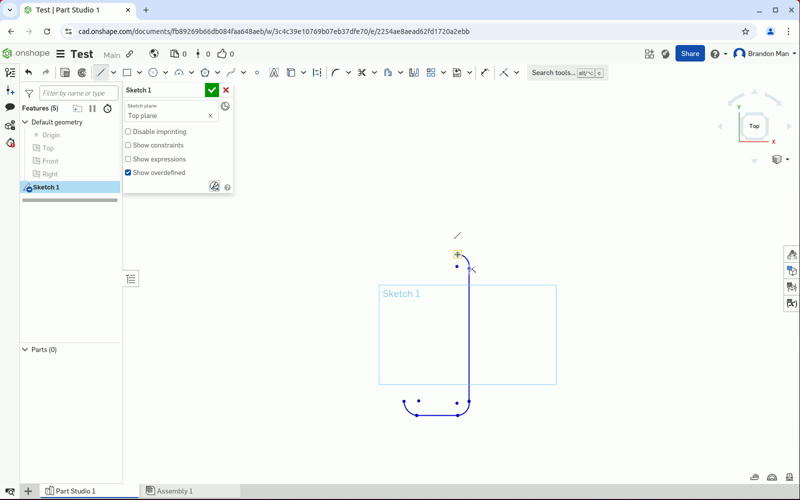
scroll(-6)
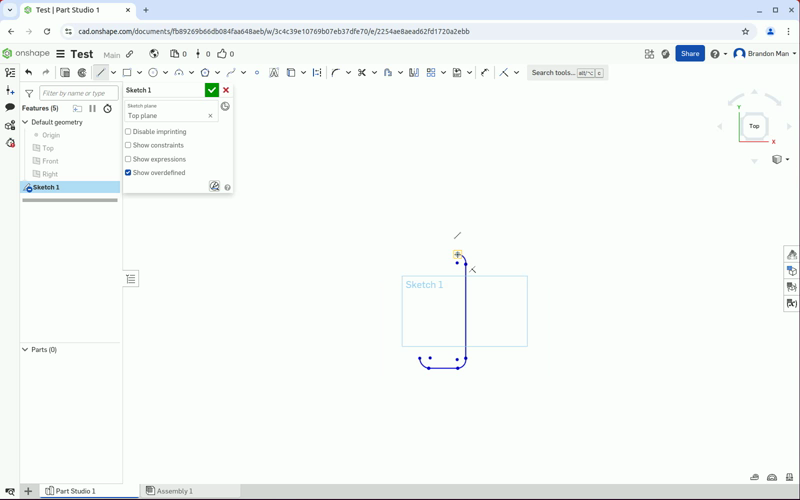
scroll(-6)
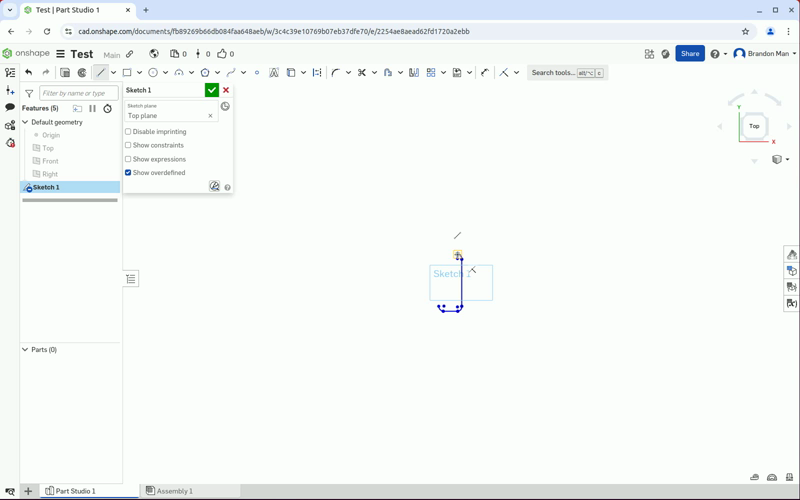
key_down(shift)
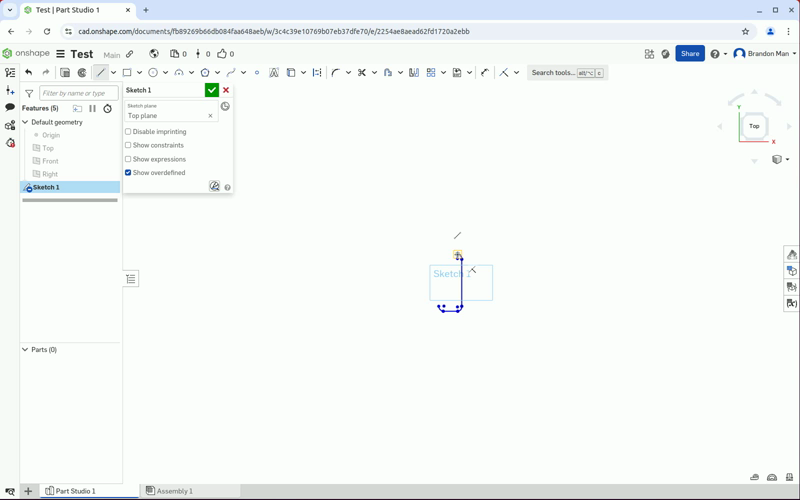
mouse_move(487, 254)
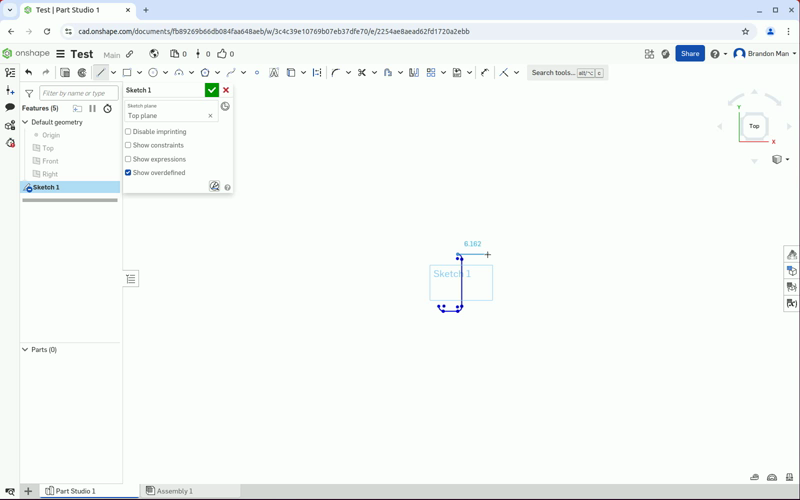
mouse_move(443, 254)
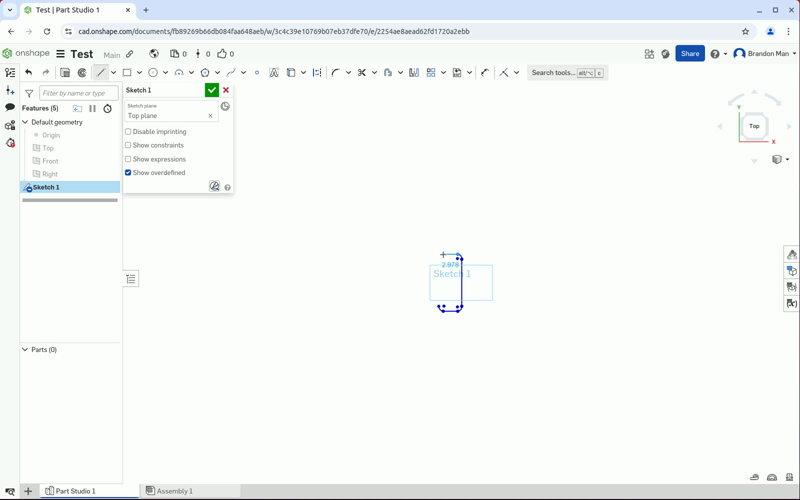
click(443, 254)
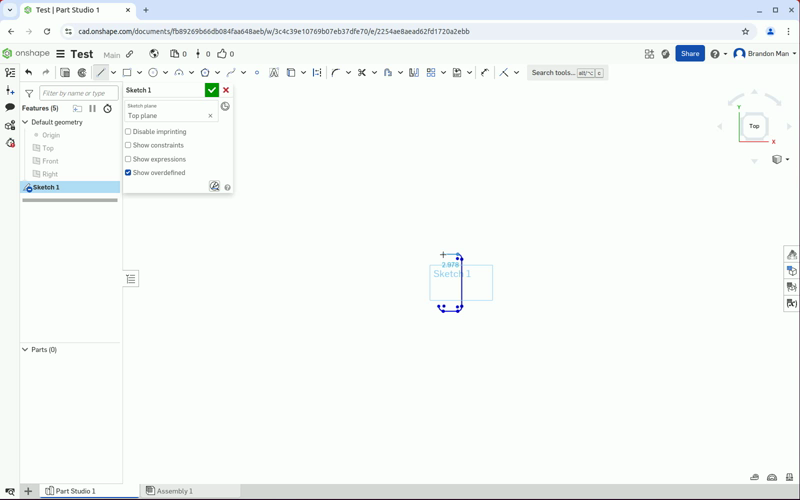
key_up(shift)
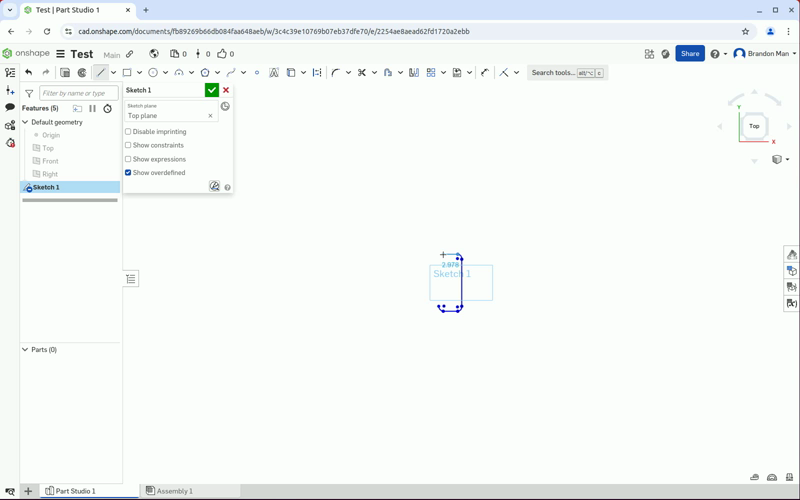
key(esc)
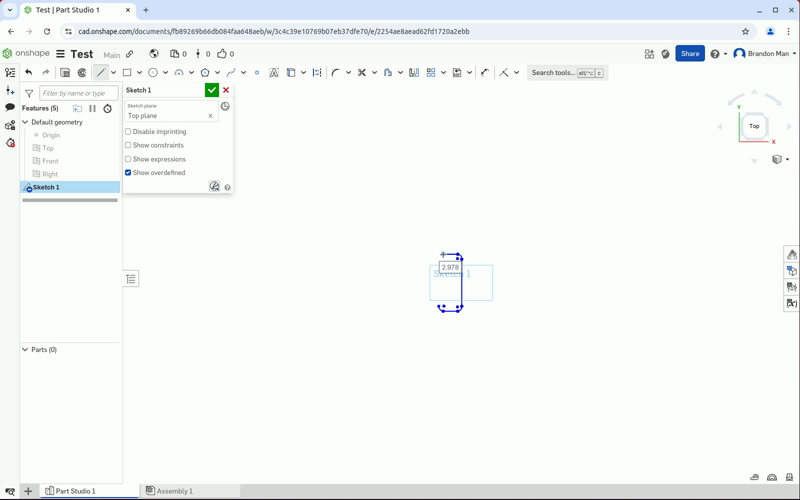
key(a)
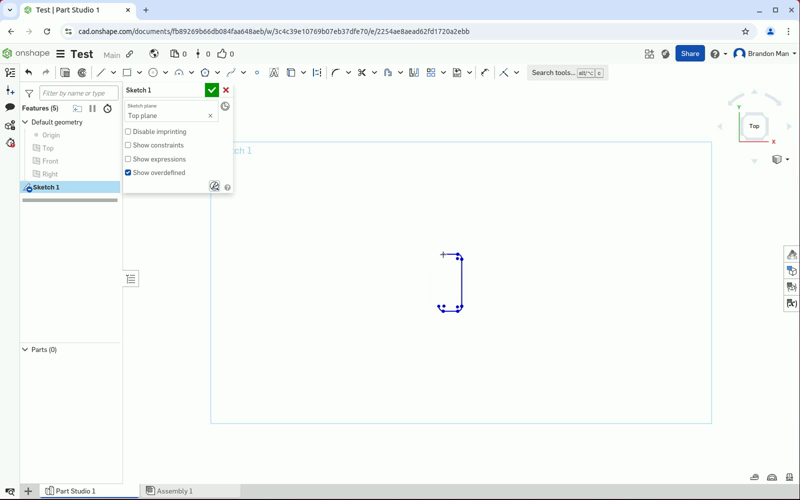
mouse_move(443, 254)
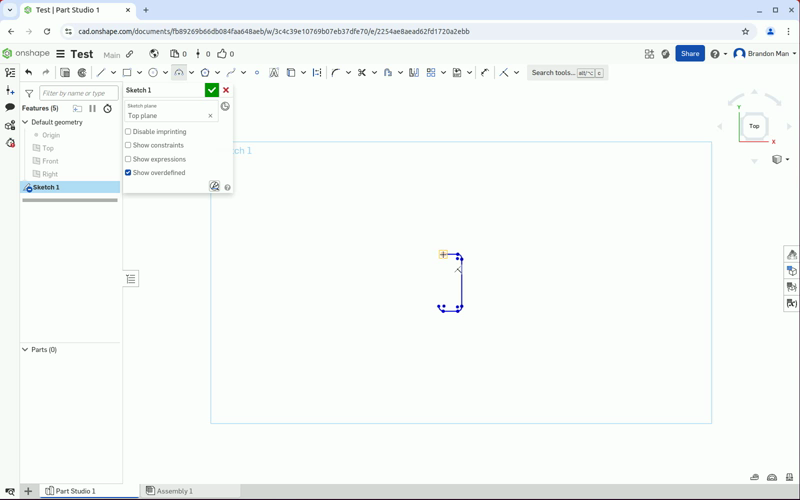
click(443, 254)
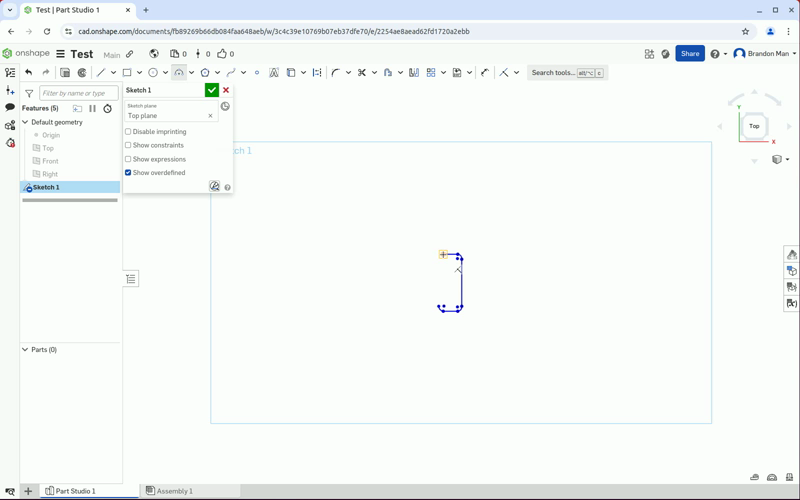
key_down(shift)
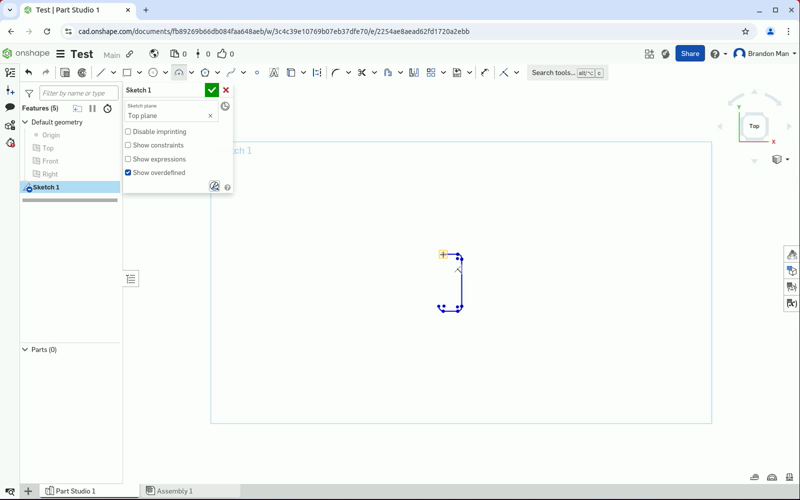
mouse_move(438, 259)
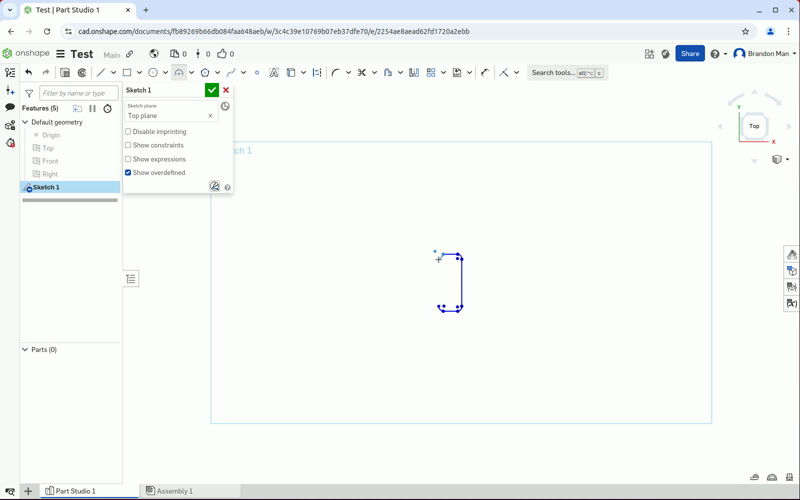
scroll(6)
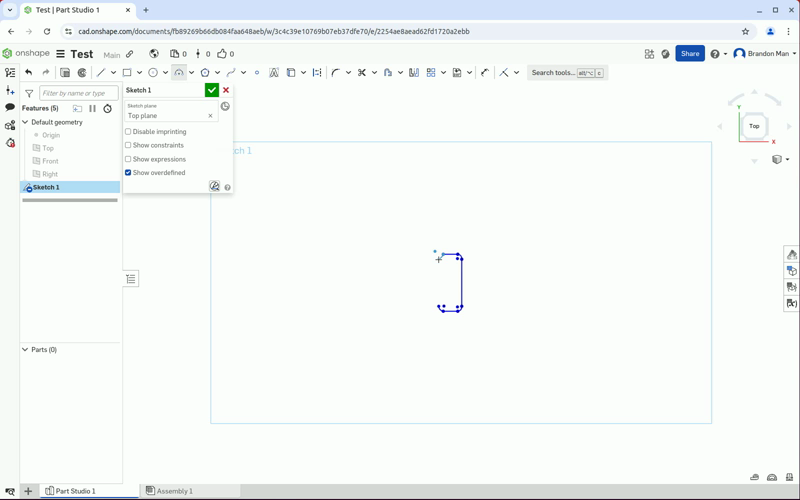
scroll(6)
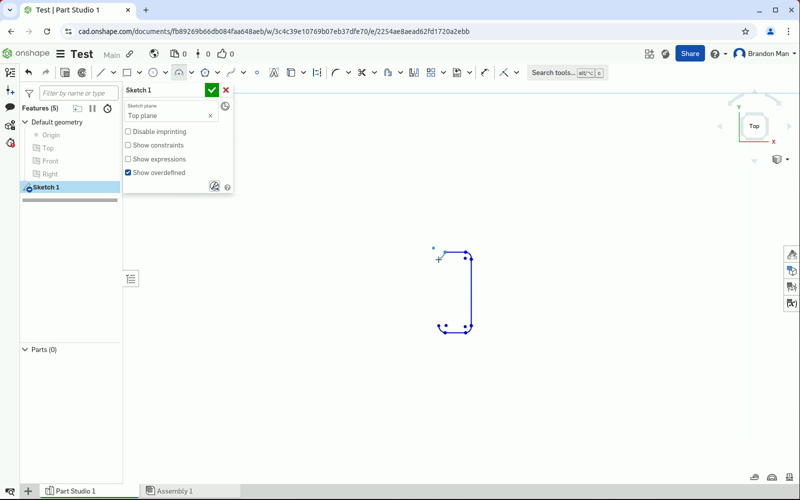
scroll(6)
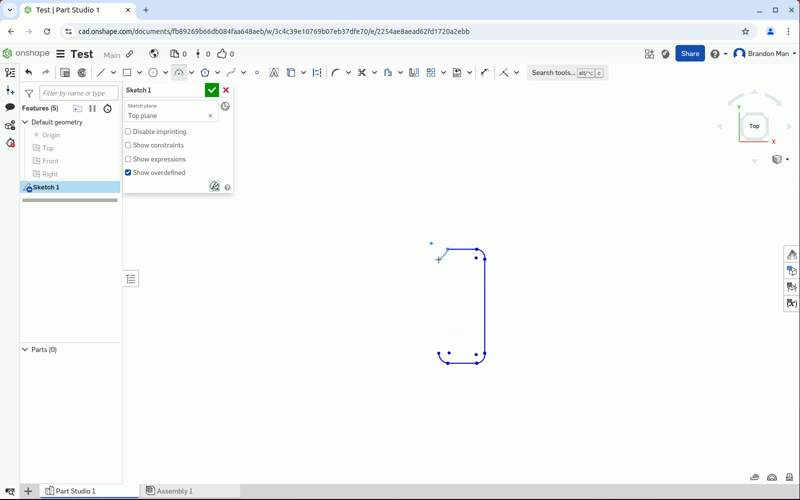
scroll(6)
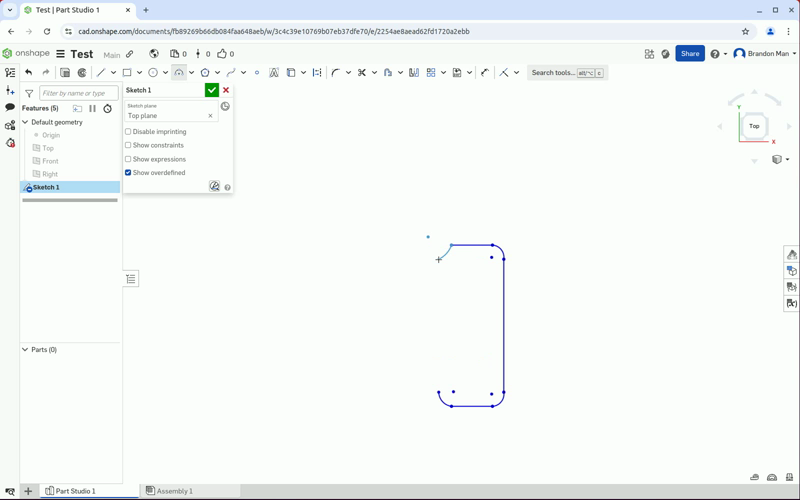
scroll(6)
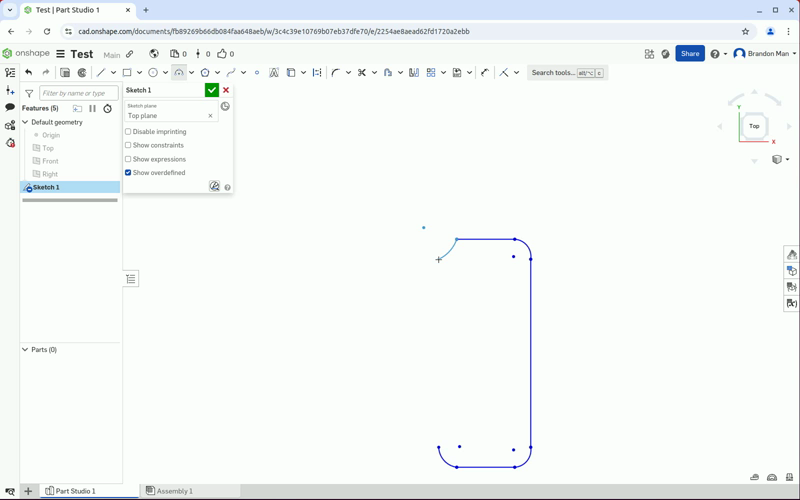
scroll(6)
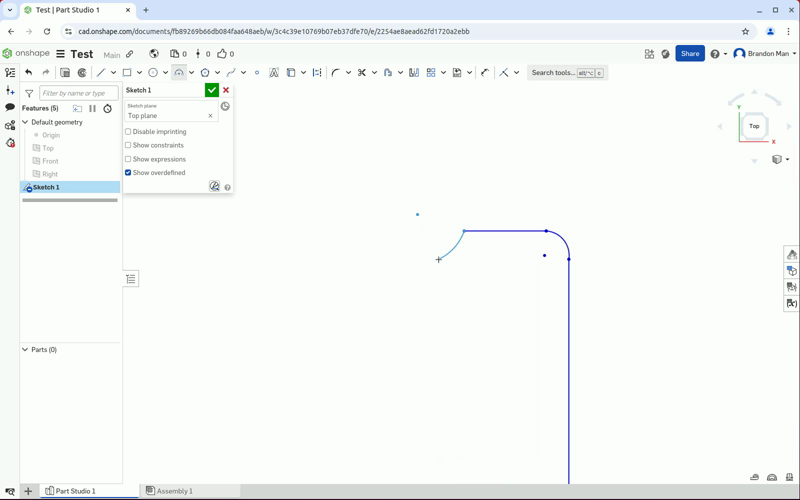
scroll(6)
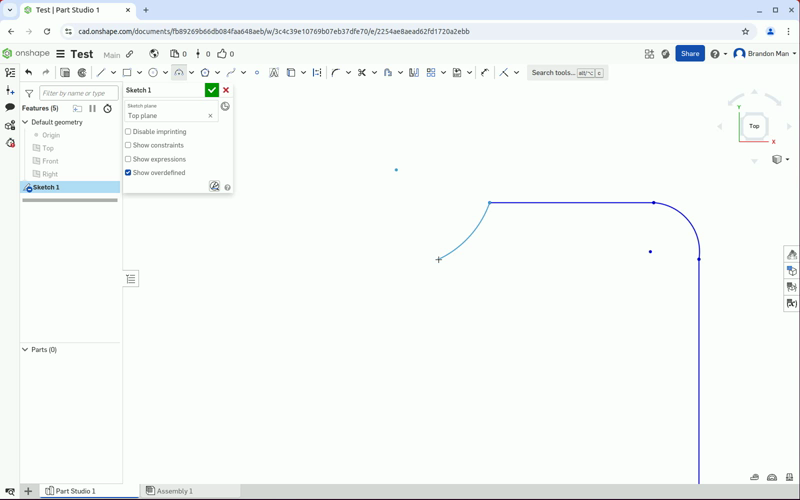
click(438, 259)
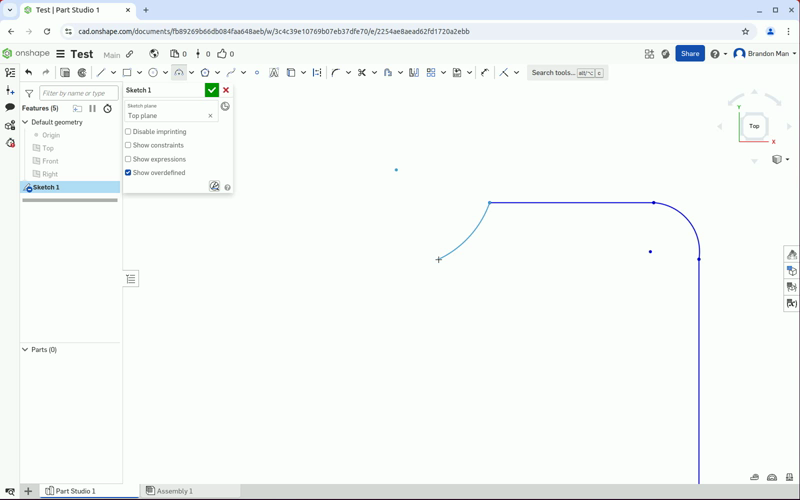
scroll(-6)
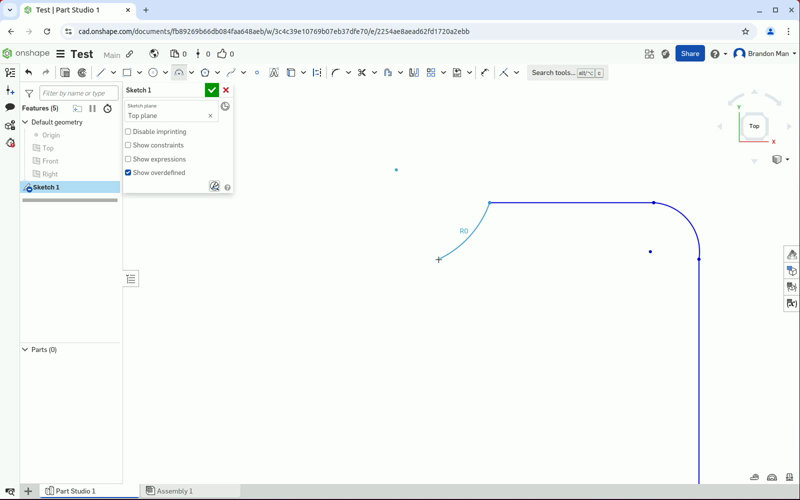
scroll(-6)
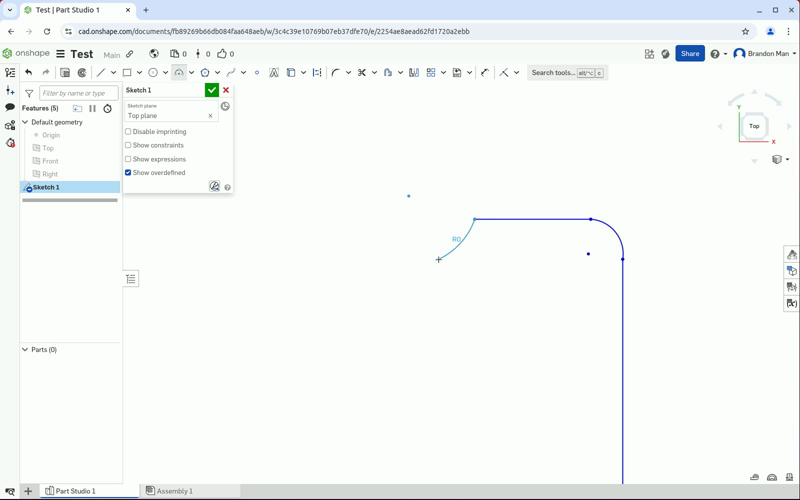
scroll(-6)
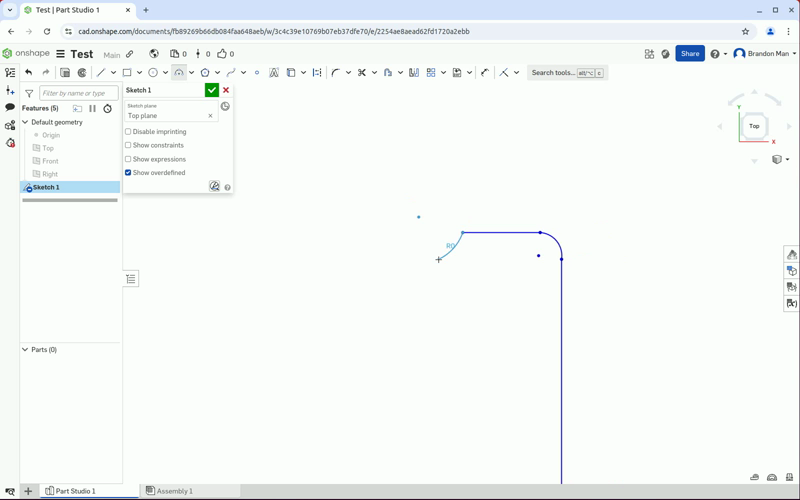
scroll(-6)
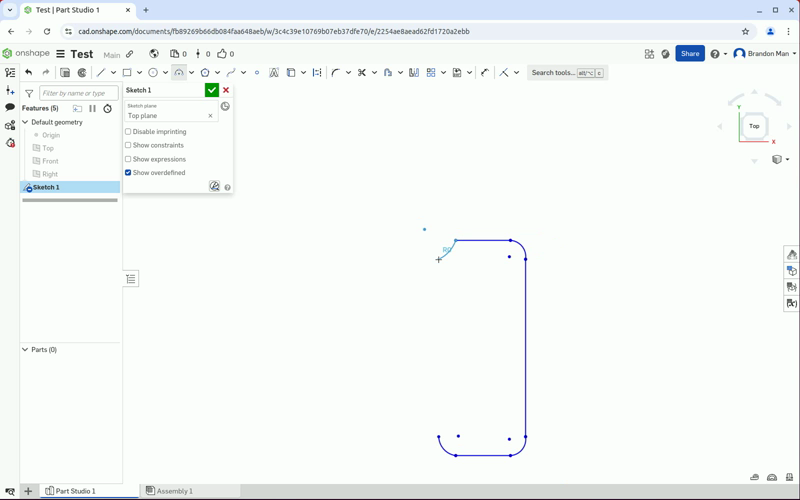
scroll(-6)
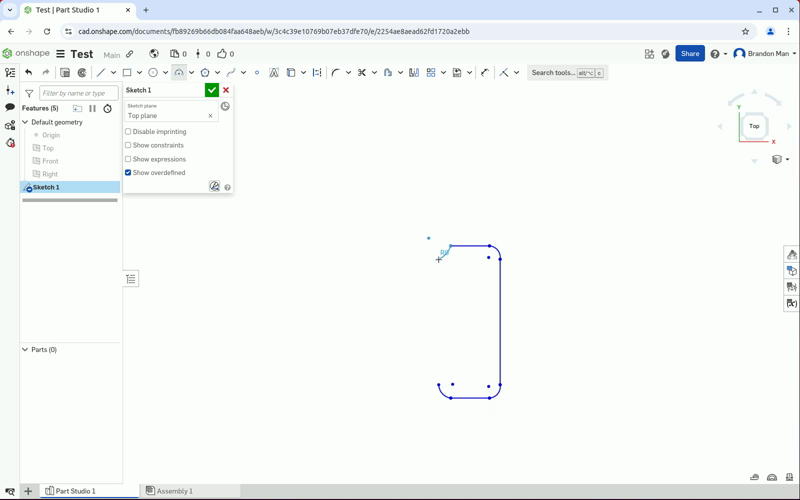
scroll(-6)
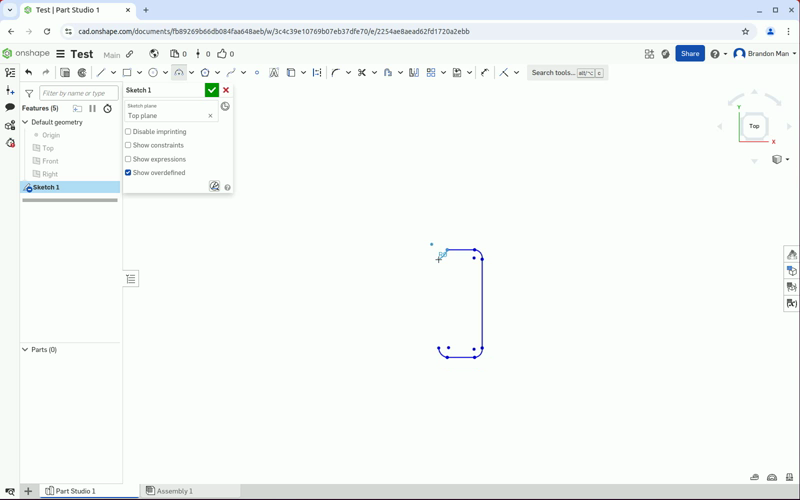
scroll(-6)
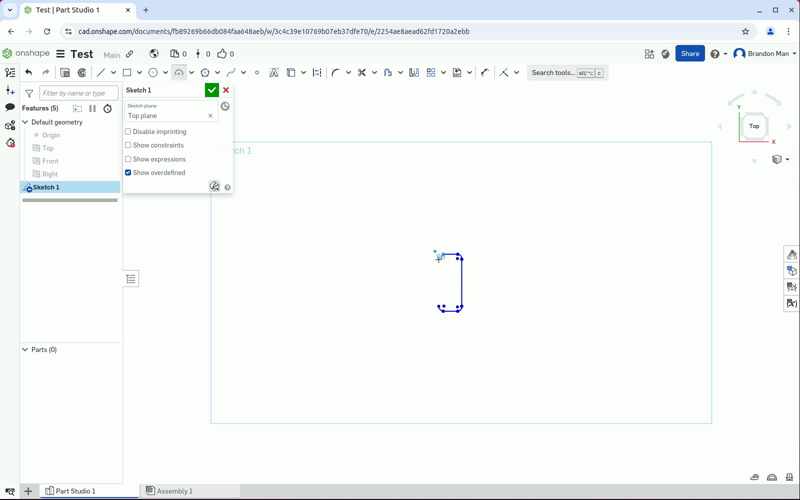
mouse_move(440, 255)
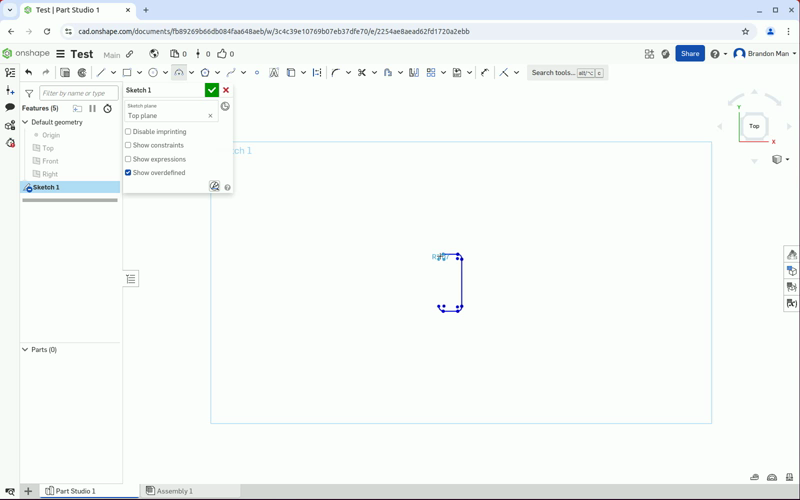
scroll(6)
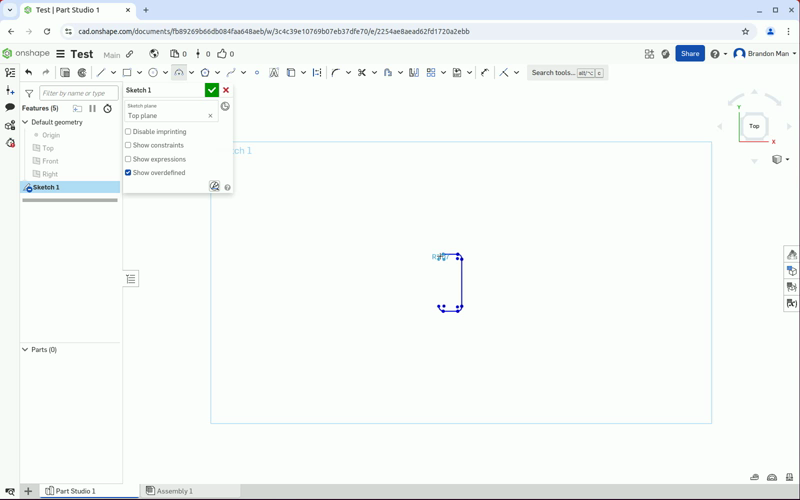
scroll(6)
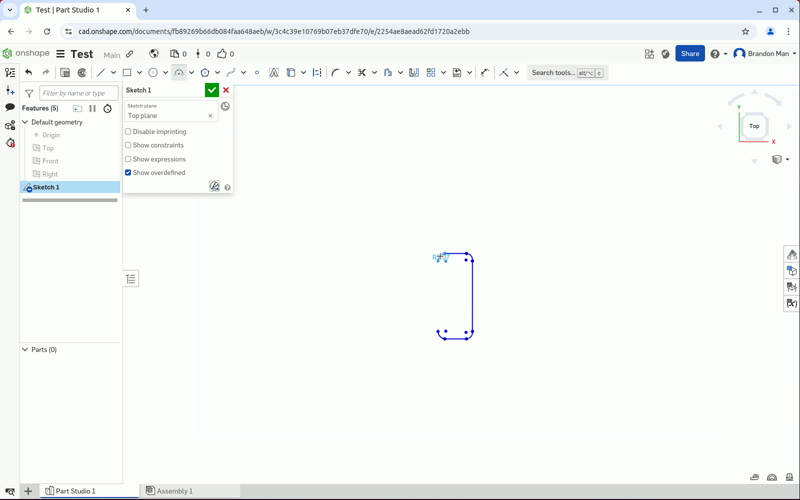
scroll(6)
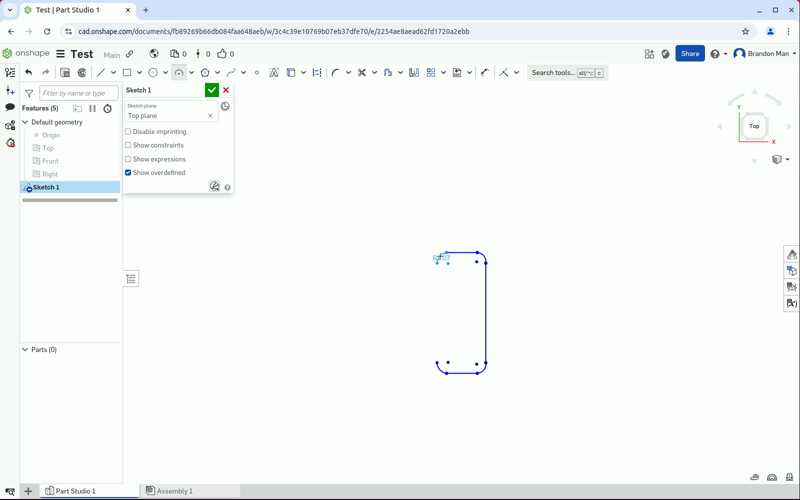
scroll(6)
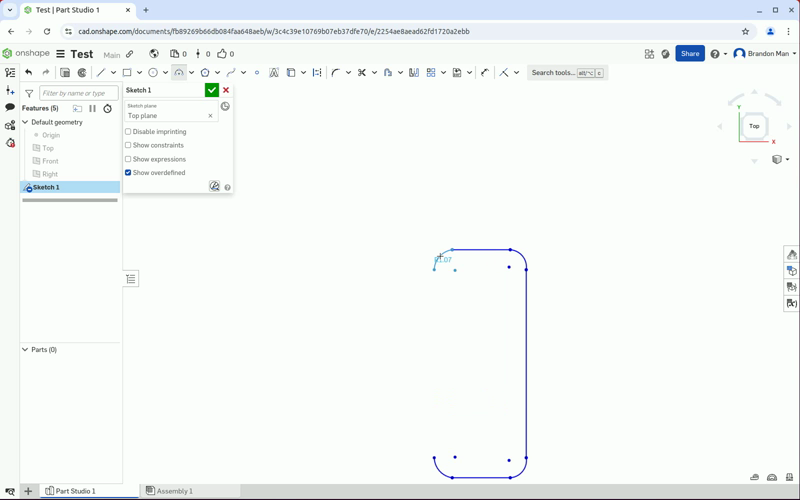
scroll(6)
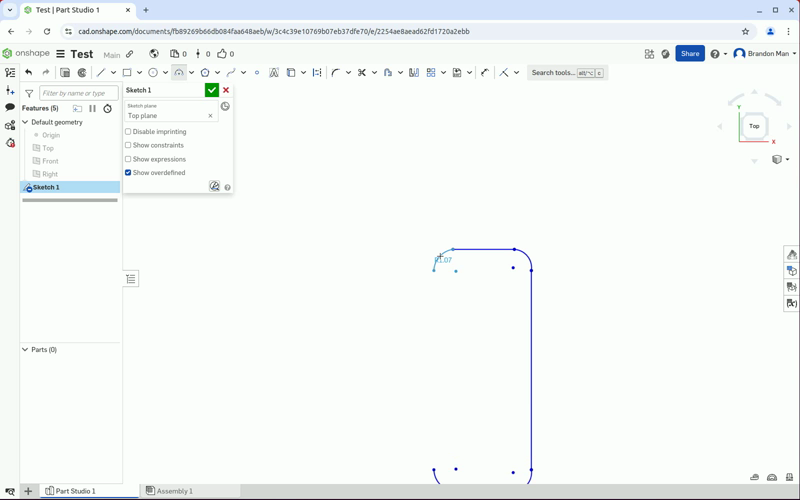
scroll(6)
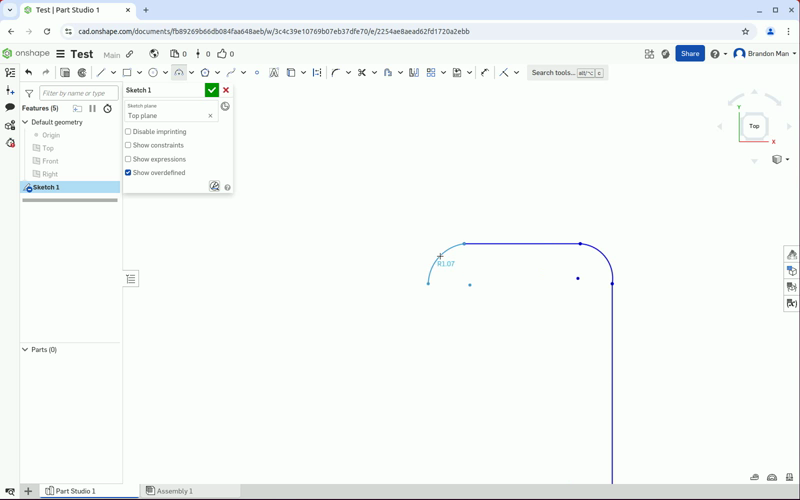
scroll(6)
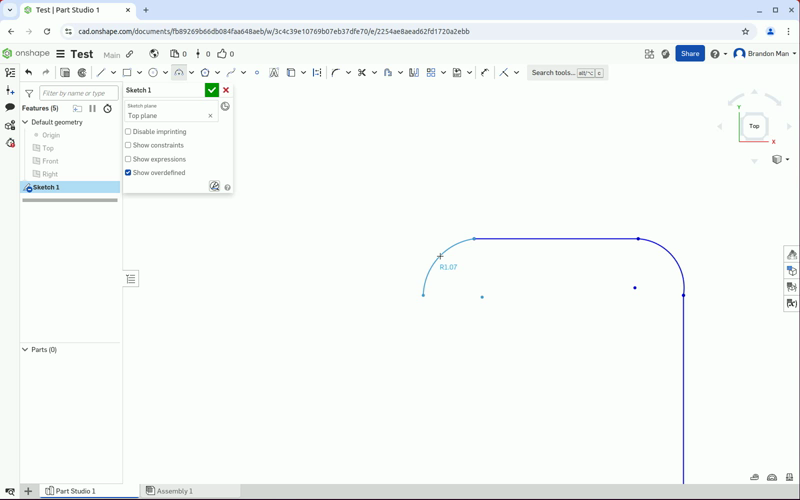
click(440, 255)
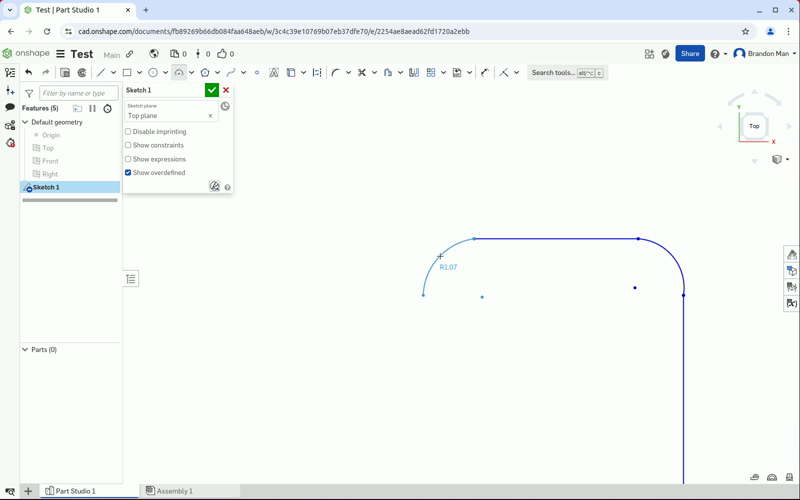
scroll(-6)
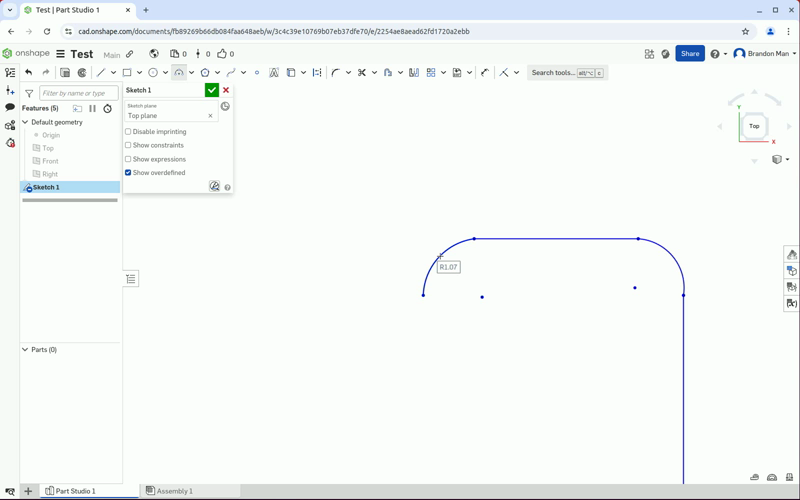
scroll(-6)
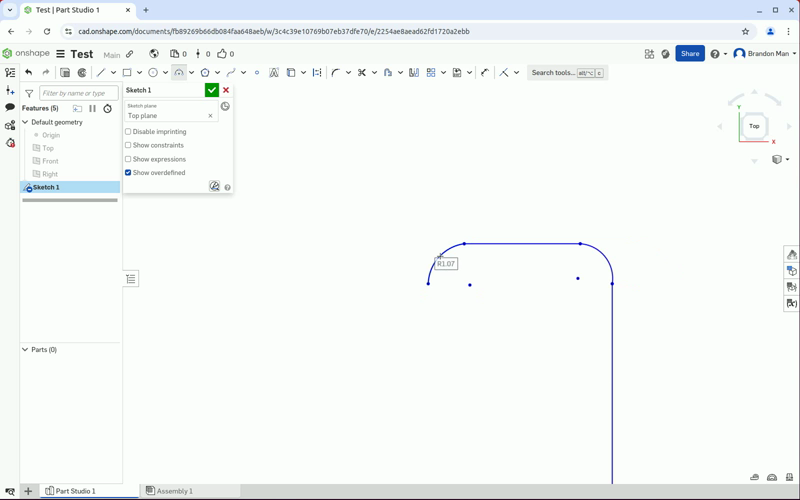
scroll(-6)
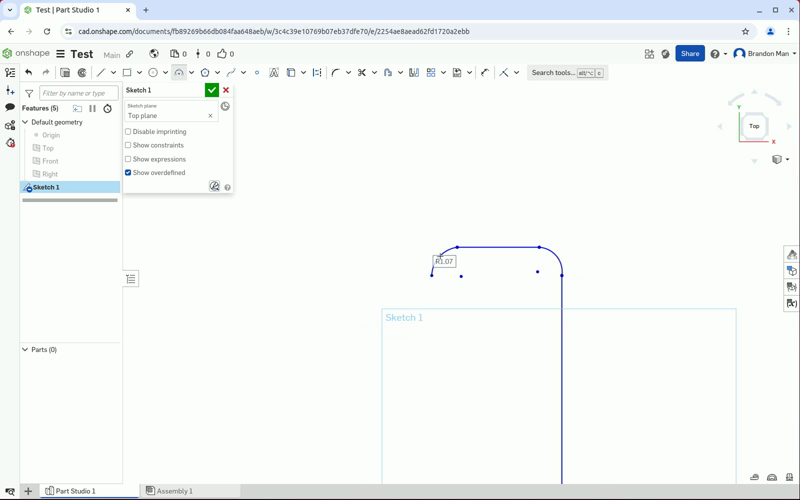
scroll(-6)
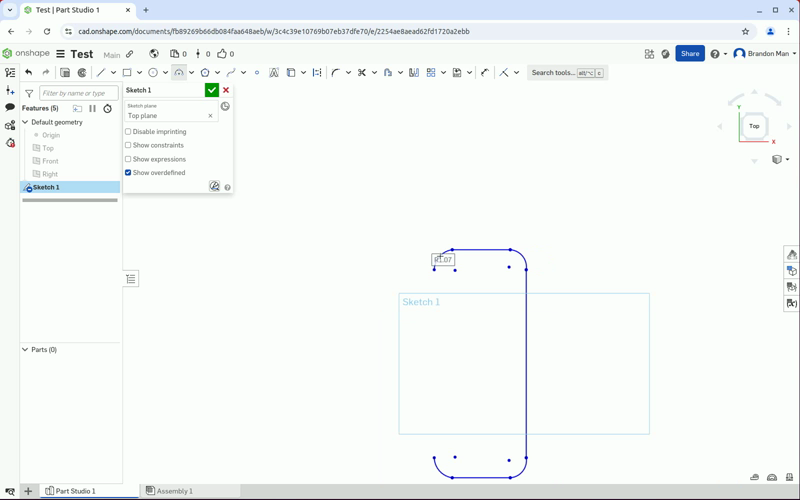
scroll(-6)
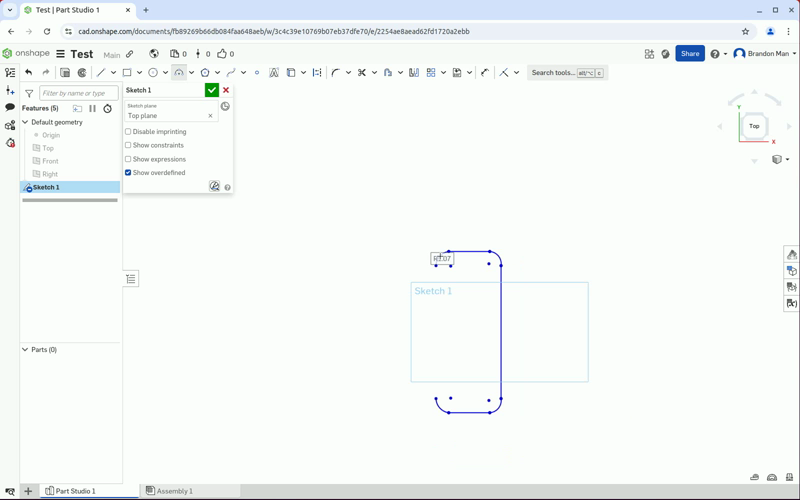
scroll(-6)
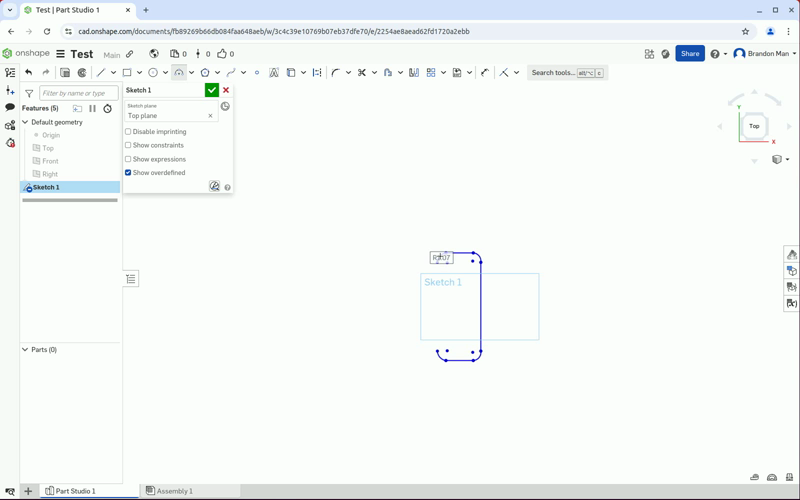
scroll(-6)
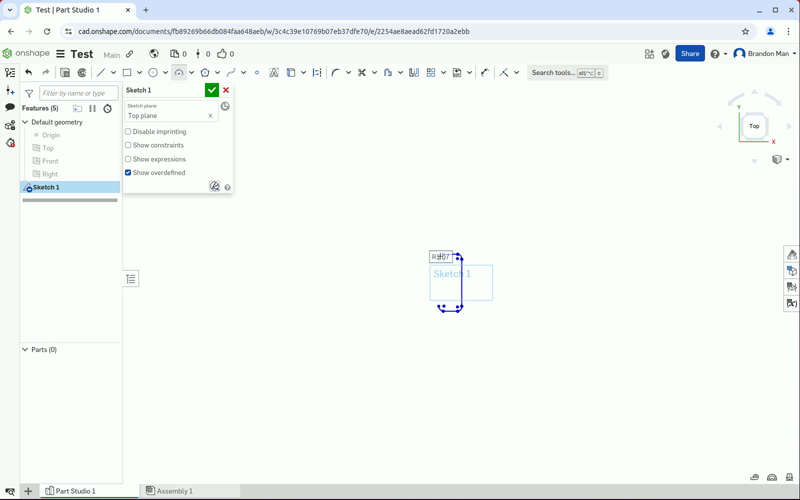
key_up(shift)
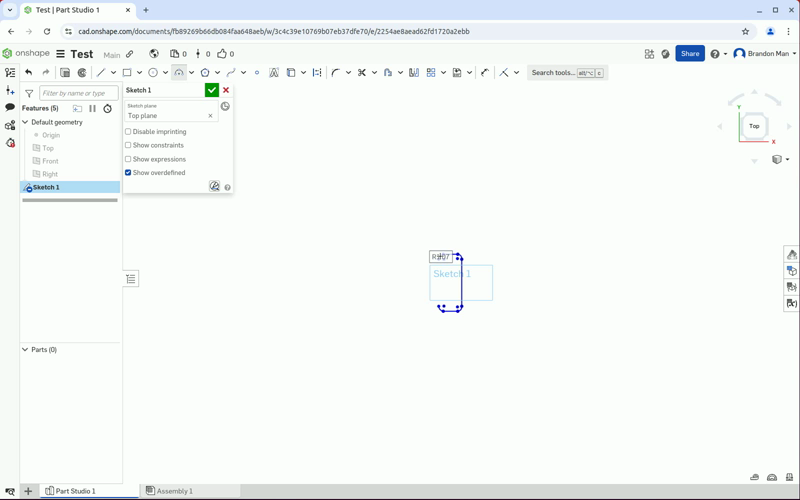
key(esc)
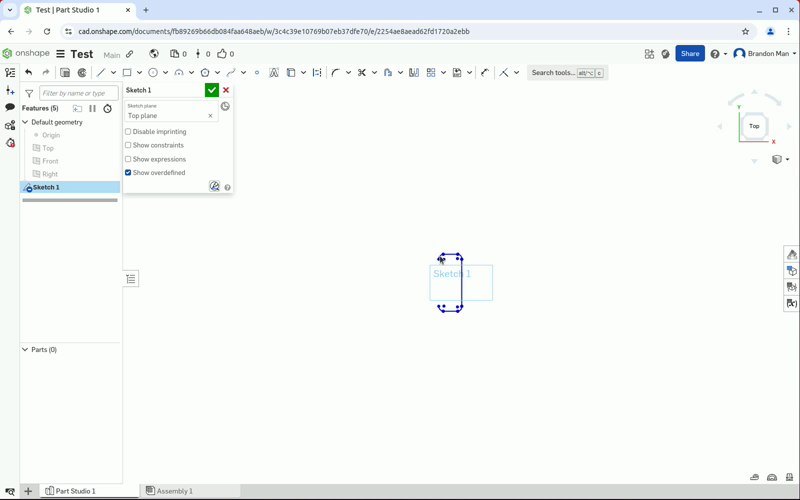
key(l)
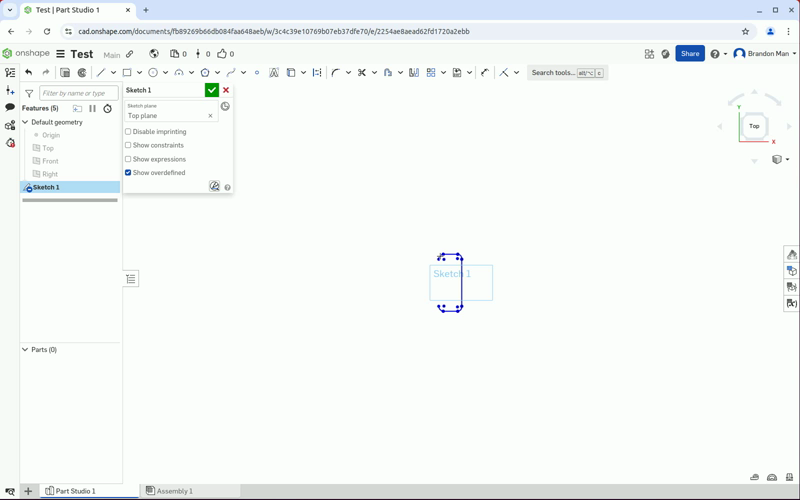
mouse_move(438, 259)
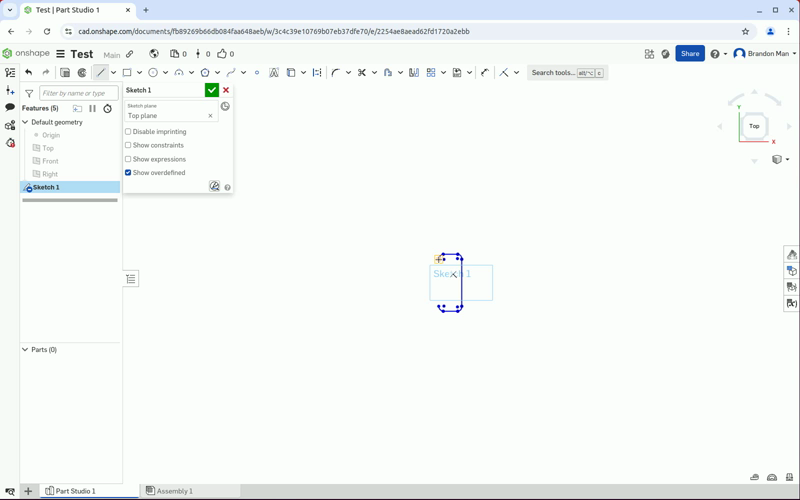
scroll(6)
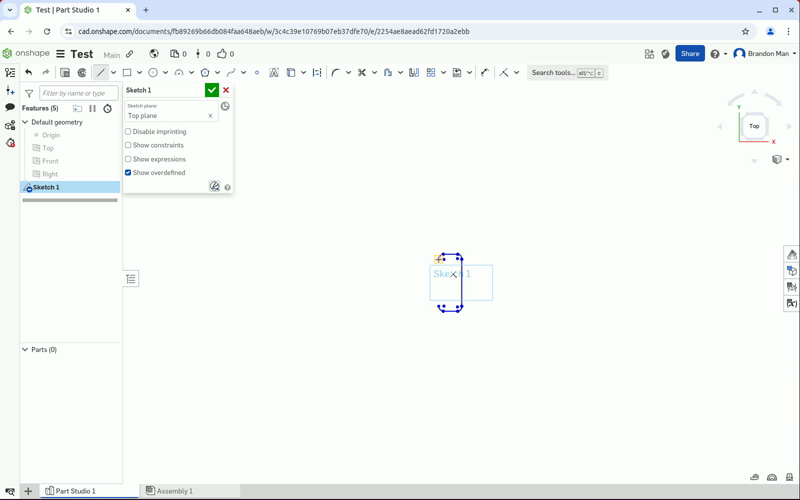
scroll(6)
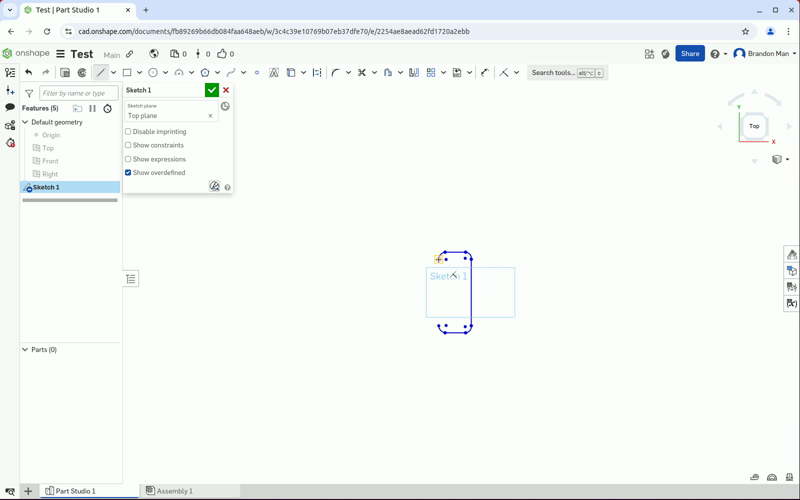
scroll(6)
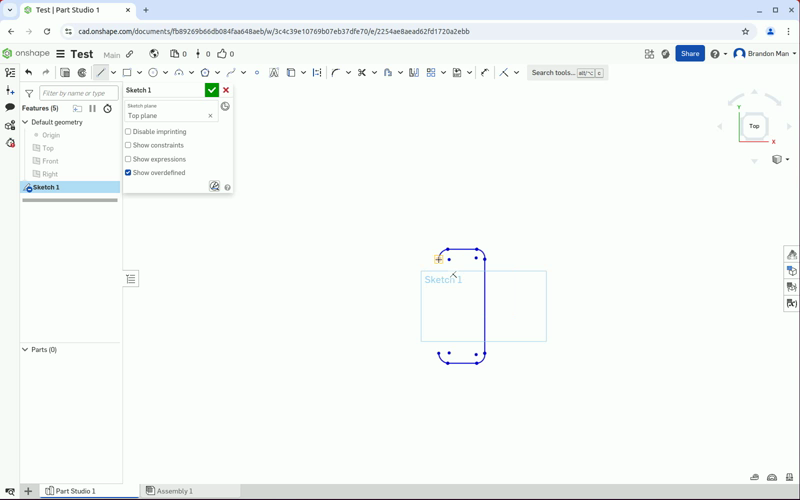
scroll(6)
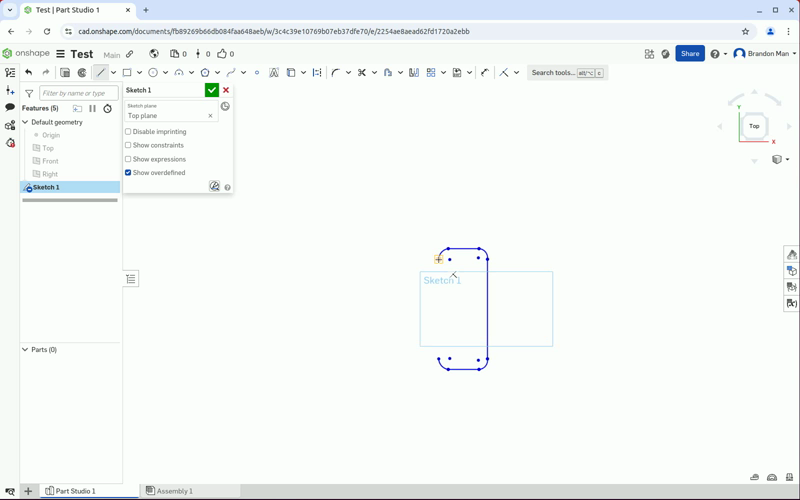
scroll(6)
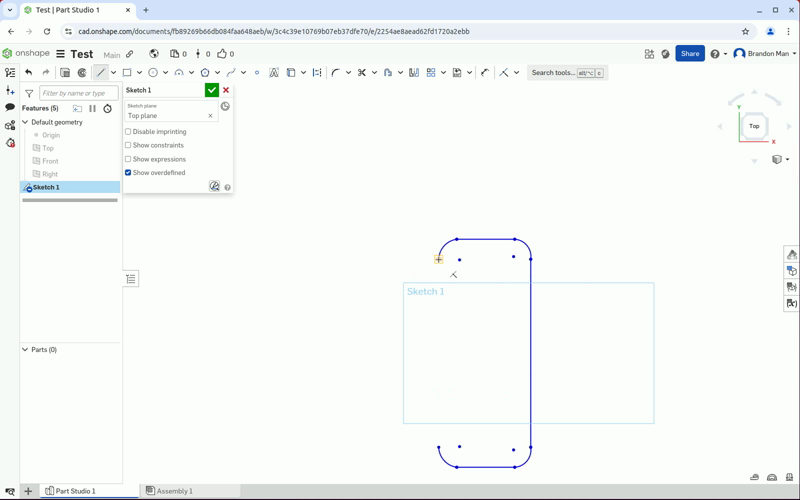
scroll(6)
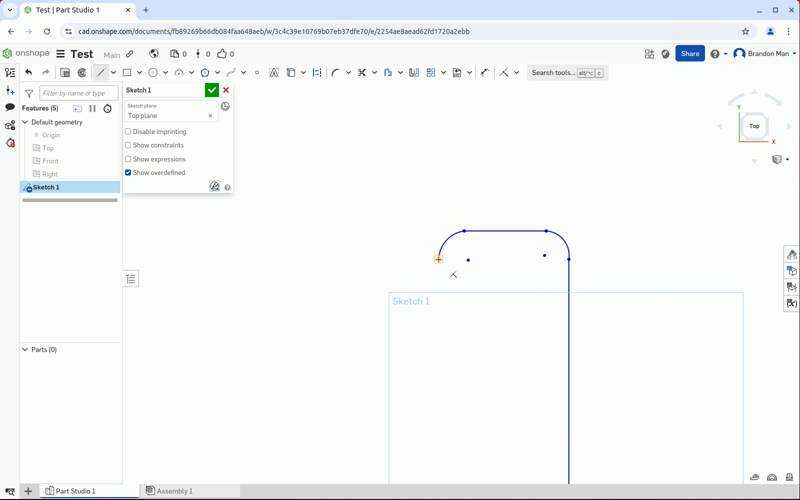
scroll(6)
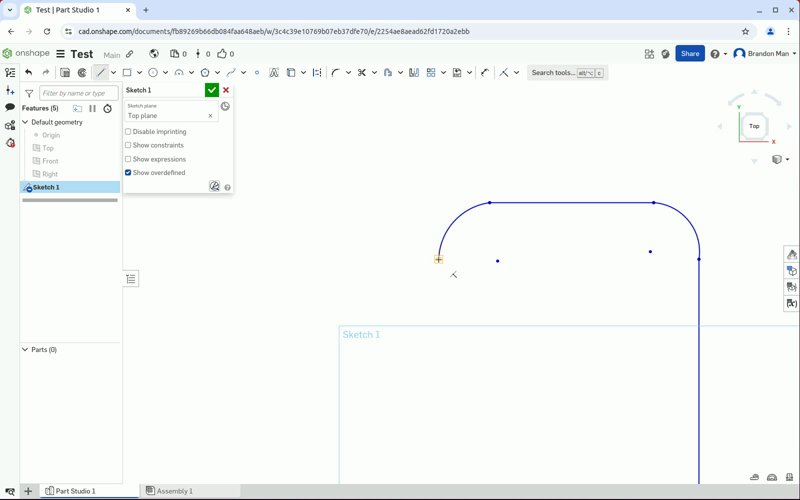
click(438, 259)
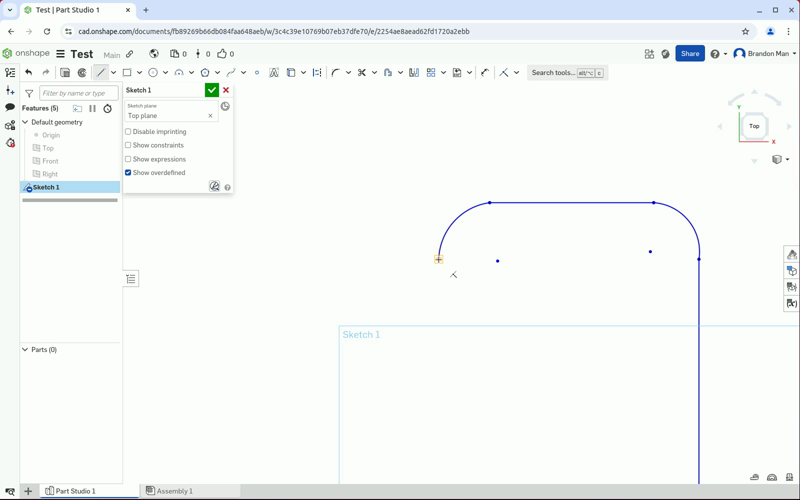
scroll(-6)
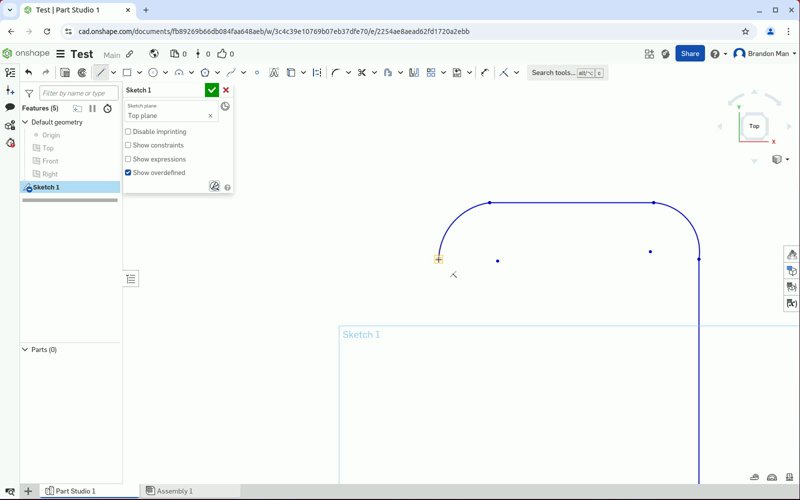
scroll(-6)
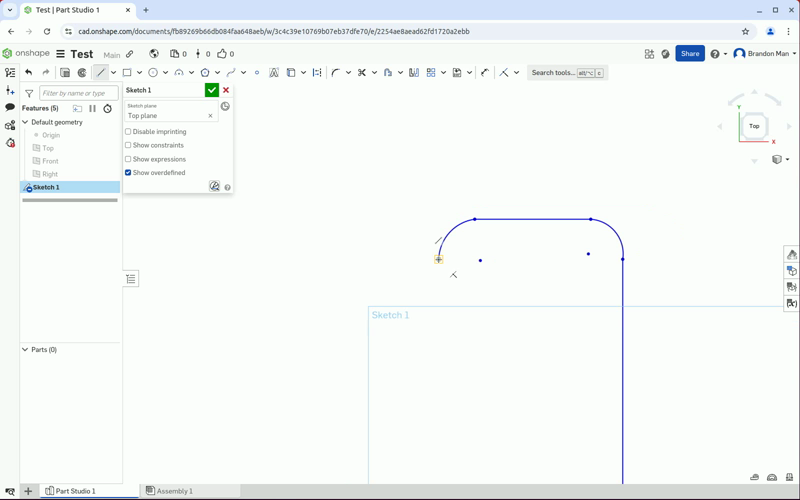
scroll(-6)
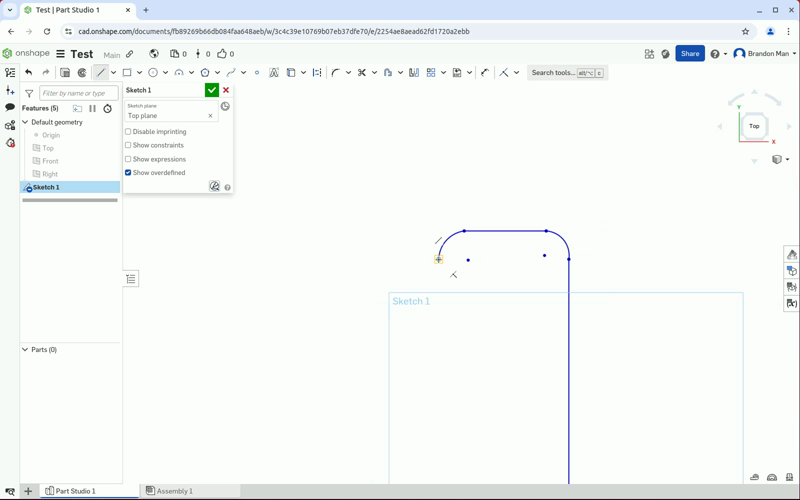
scroll(-6)
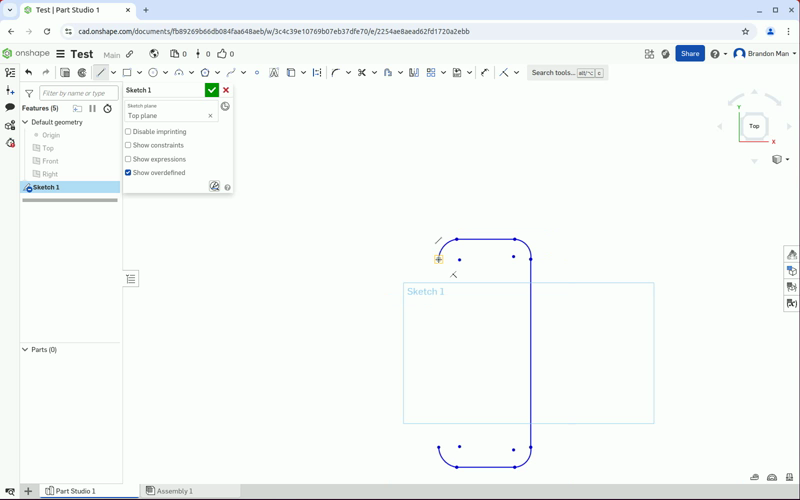
scroll(-6)
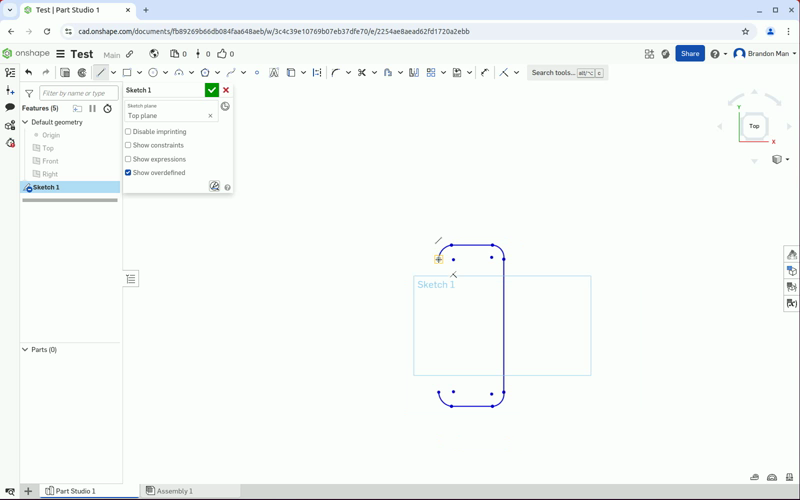
scroll(-6)
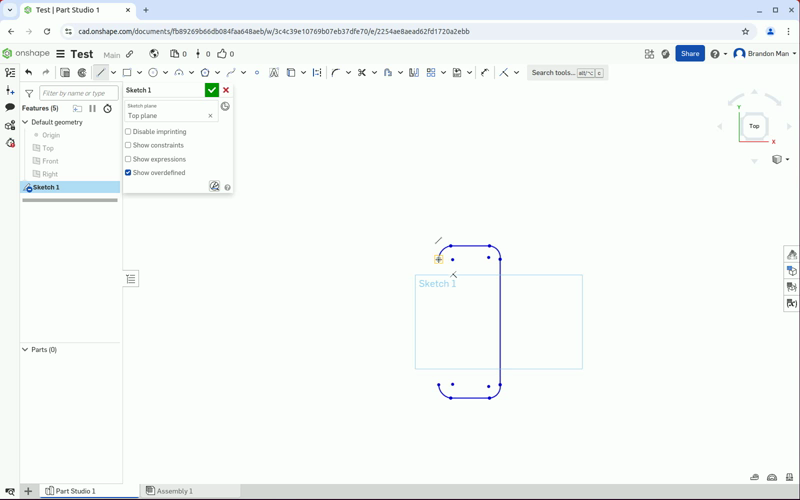
scroll(-6)
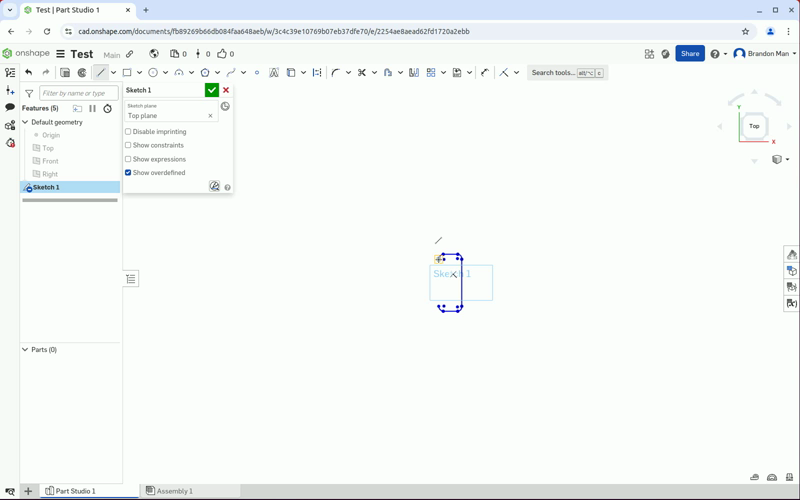
mouse_move(468, 259)
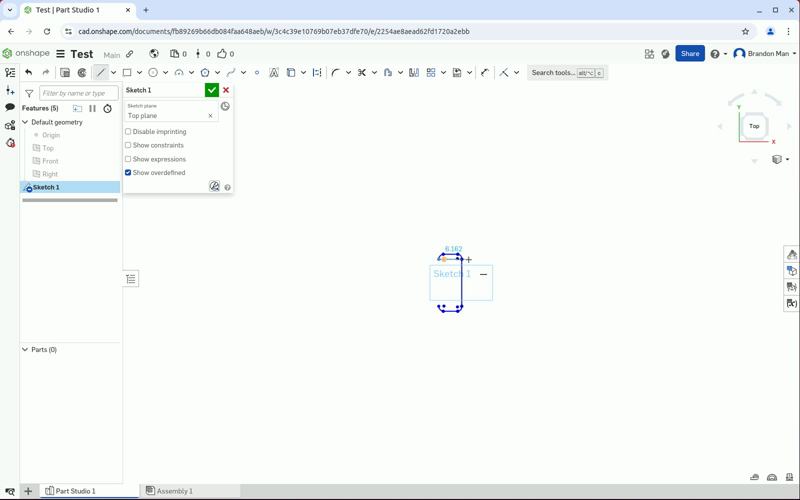
key_down(shift)
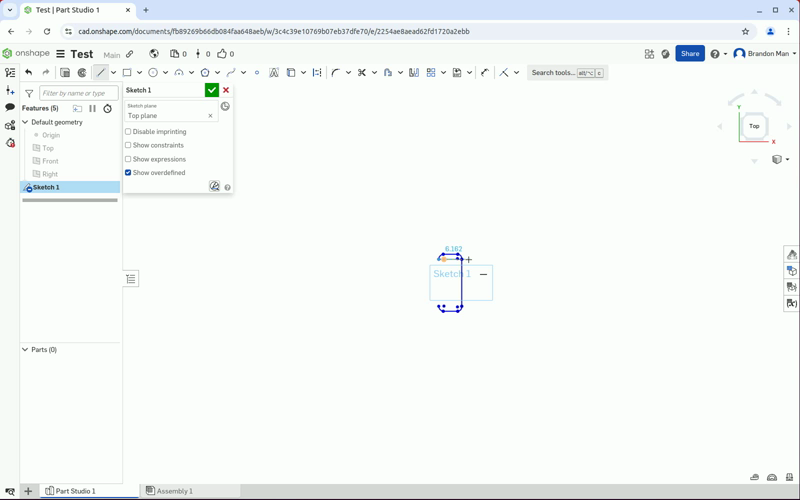
mouse_move(438, 306)
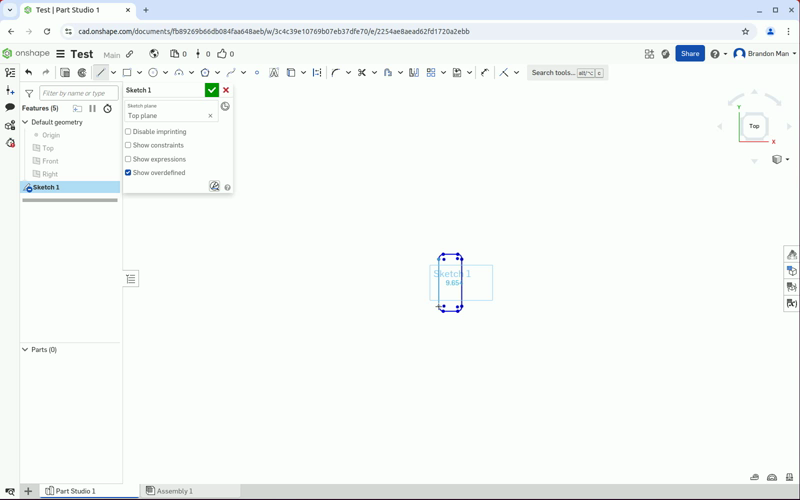
scroll(6)
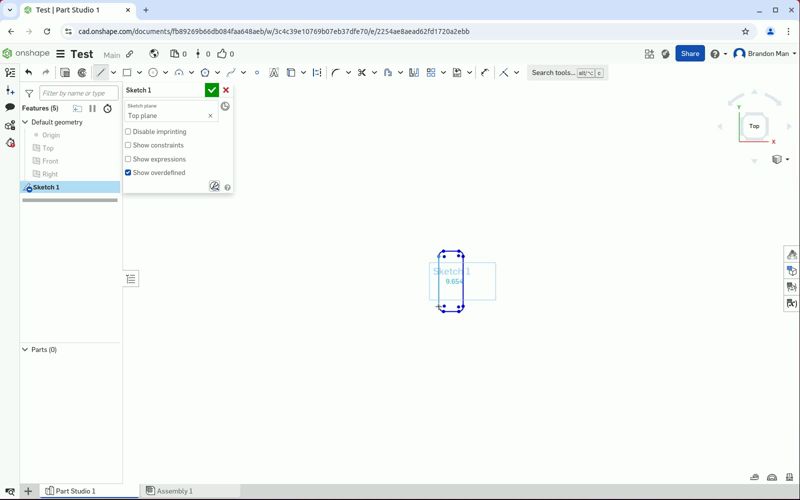
scroll(6)
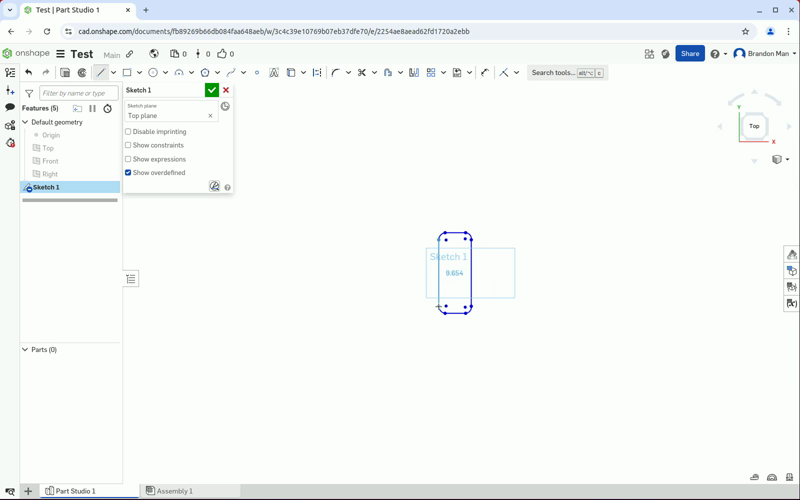
scroll(6)
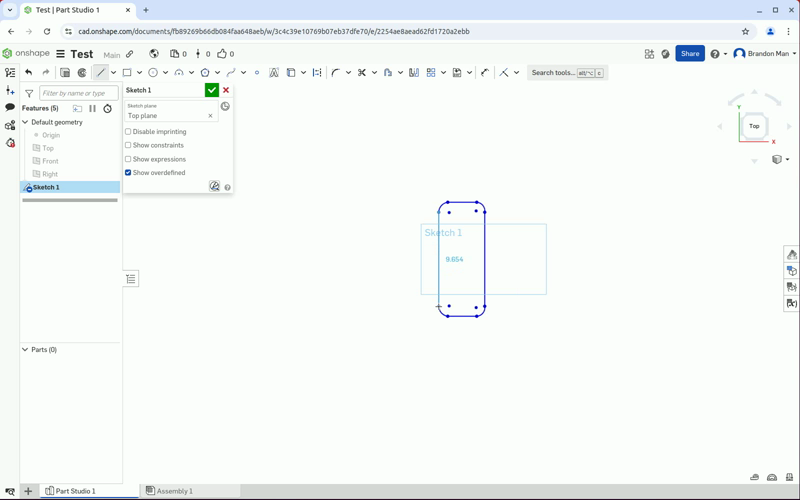
scroll(6)
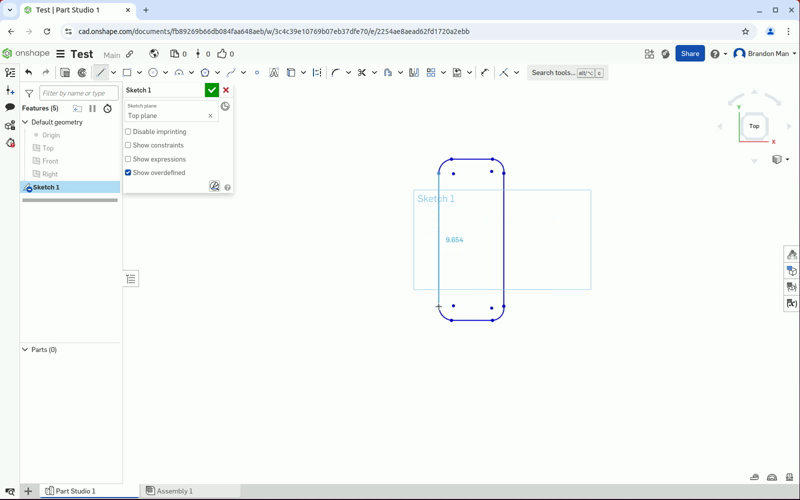
scroll(6)
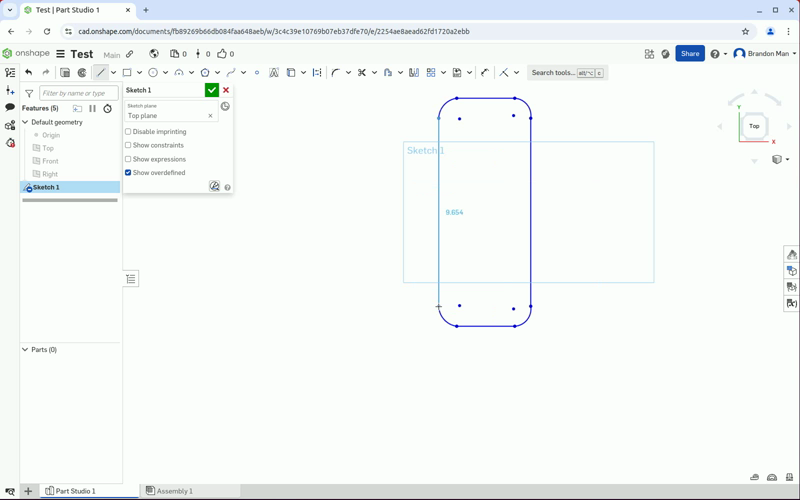
scroll(6)
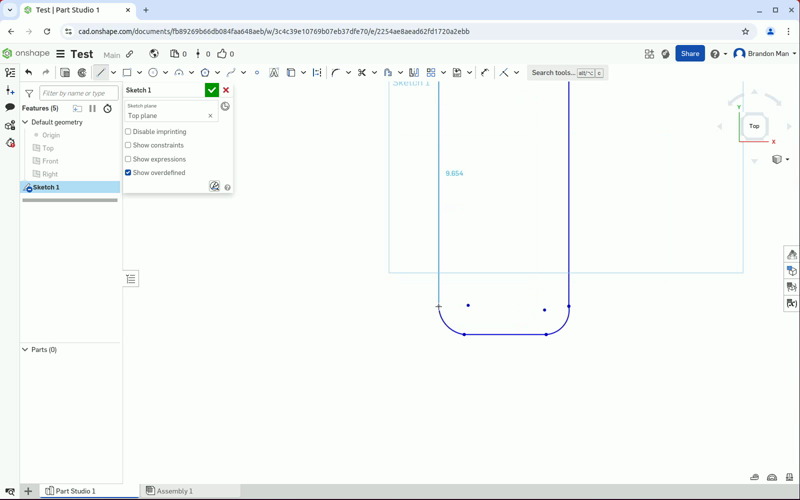
scroll(6)
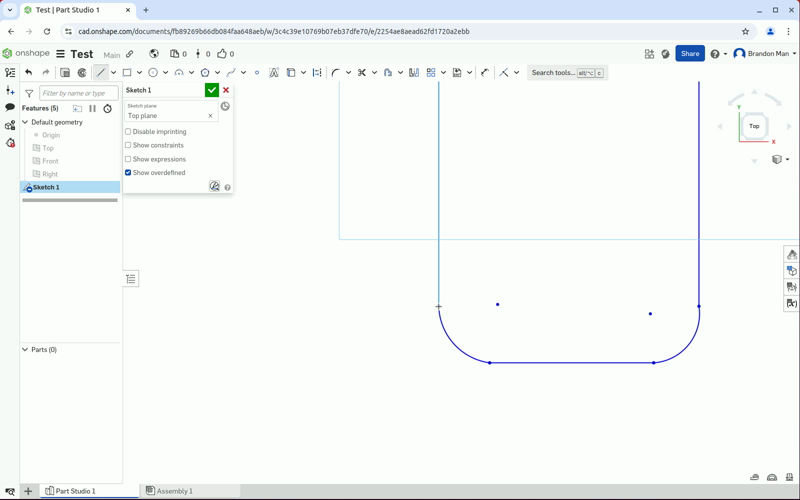
key_up(shift)
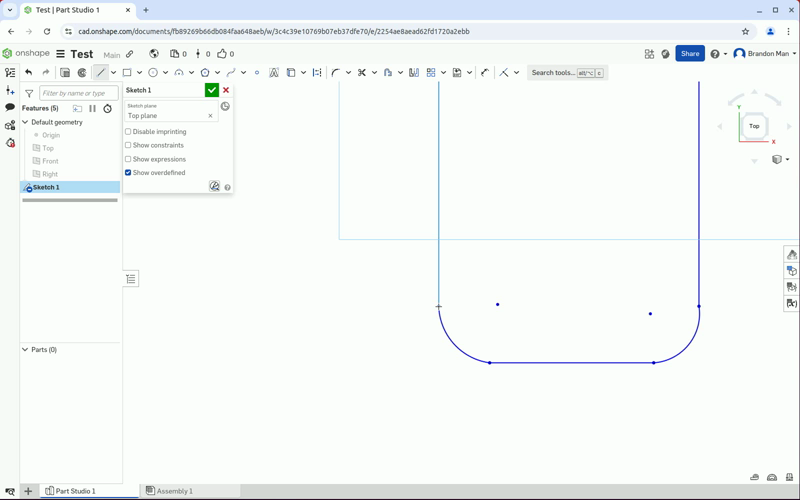
click(438, 306)
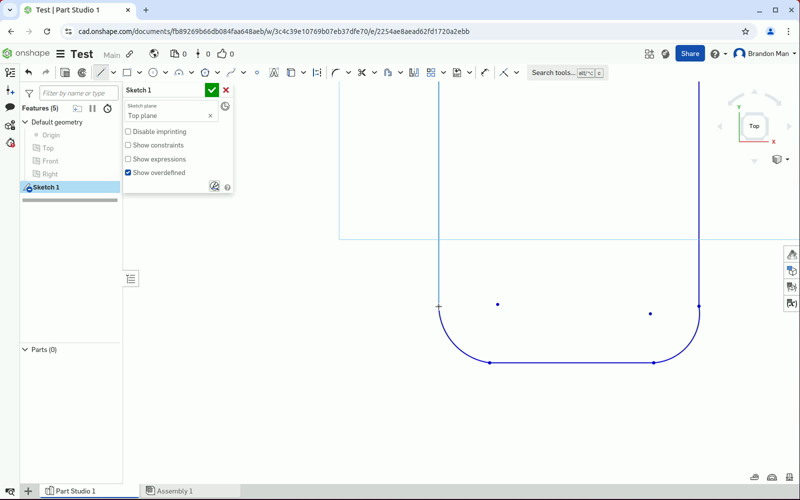
scroll(-6)
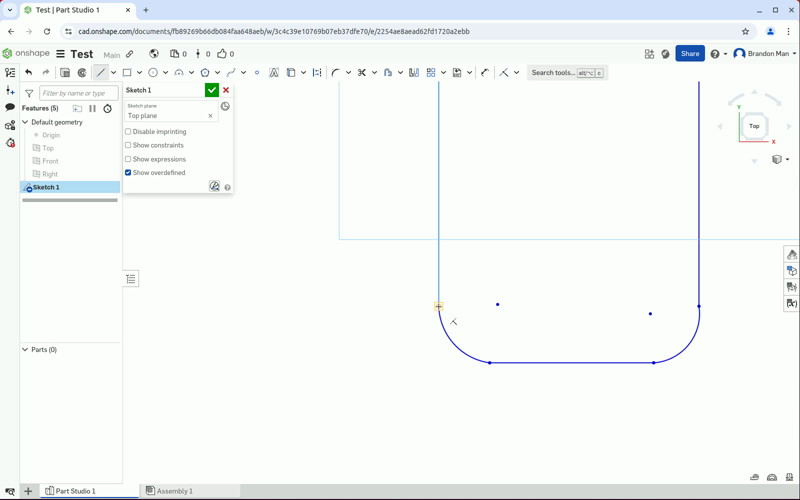
scroll(-6)
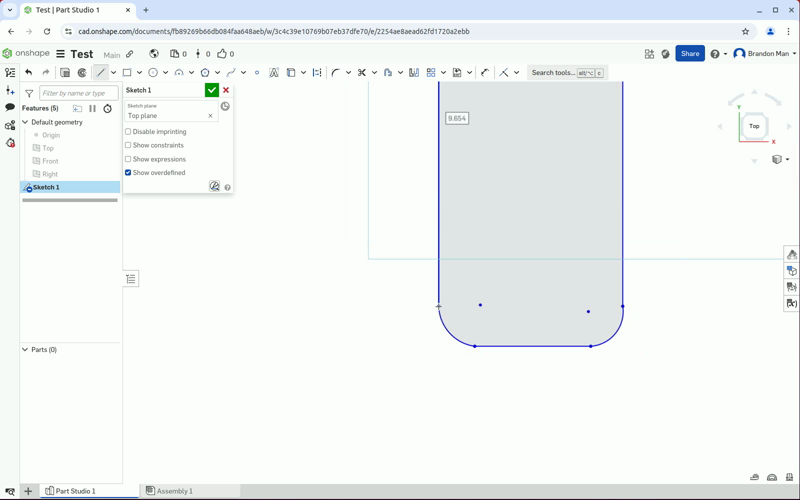
scroll(-6)
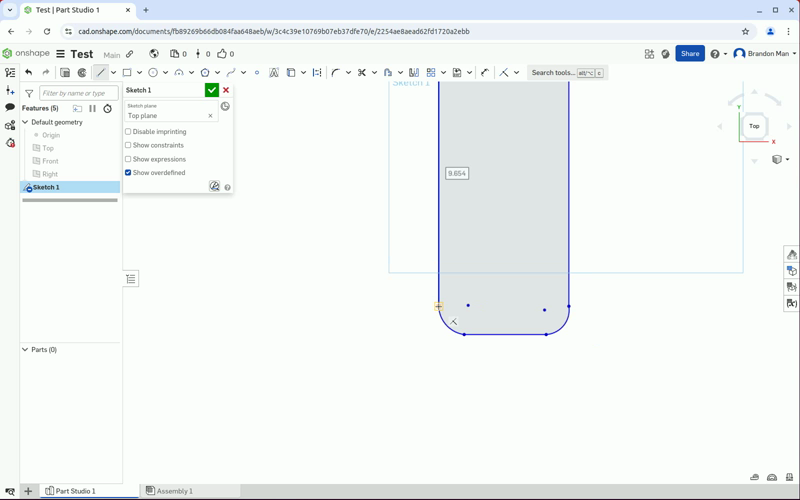
scroll(-6)
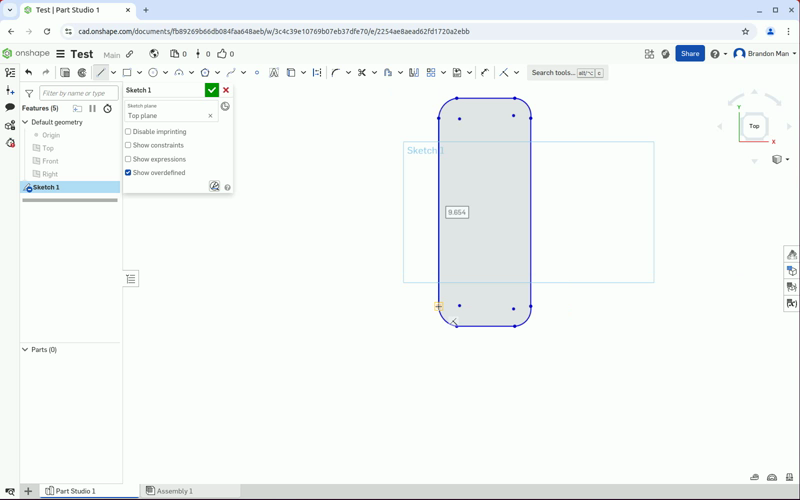
scroll(-6)
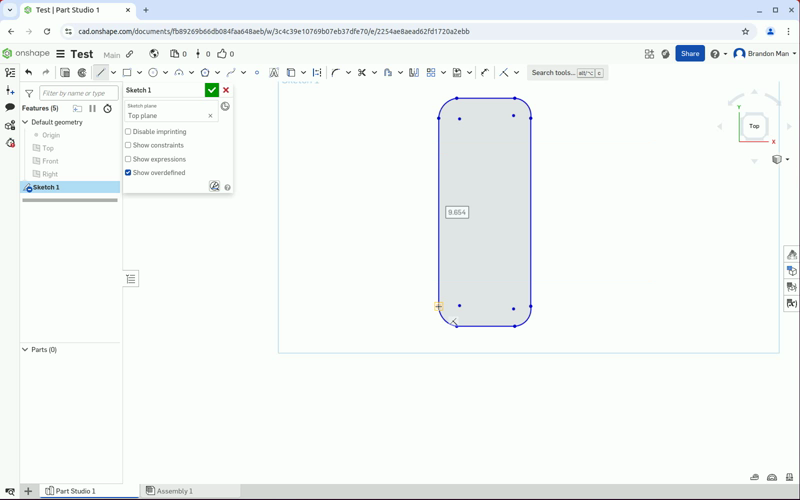
scroll(-6)
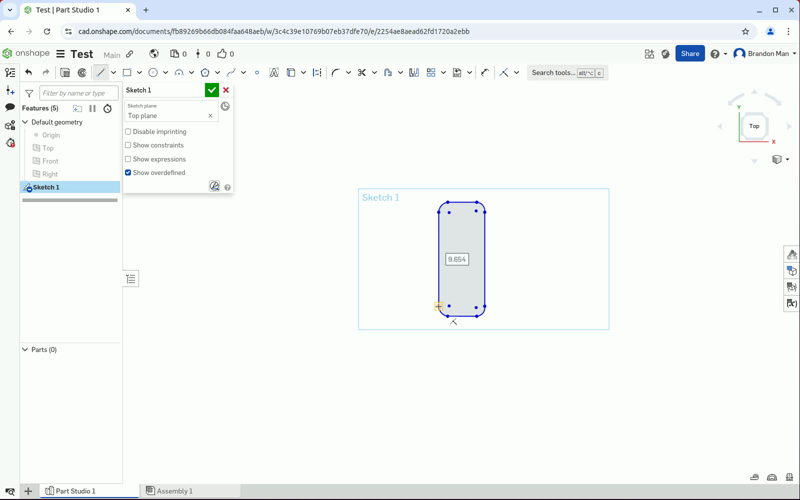
scroll(-6)
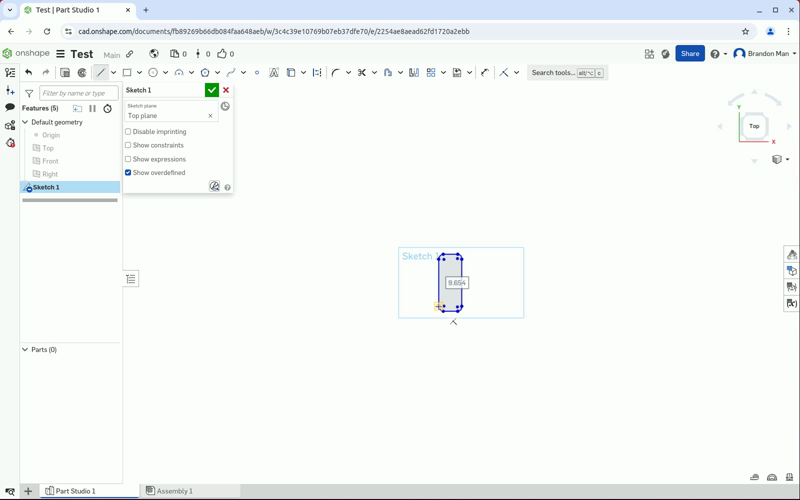
key(esc)
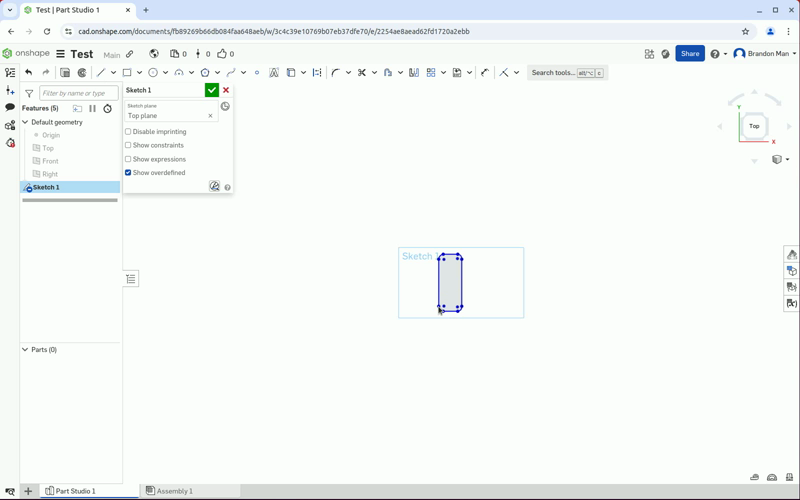
mouse_move(450, 292)
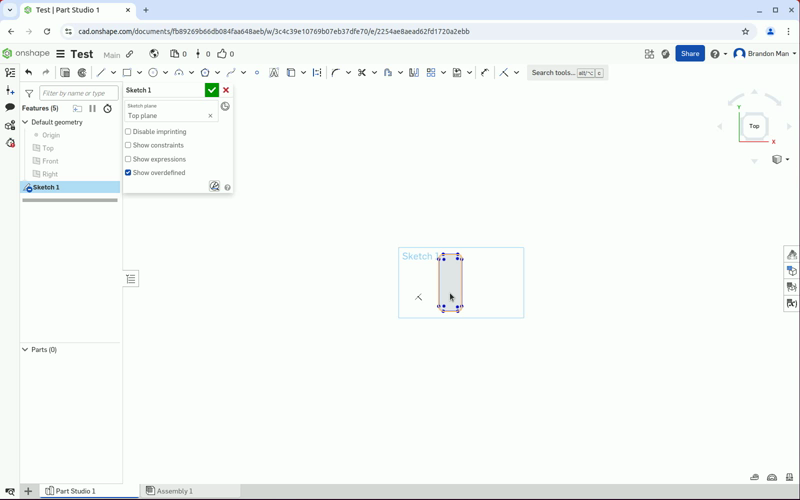
scroll(6)
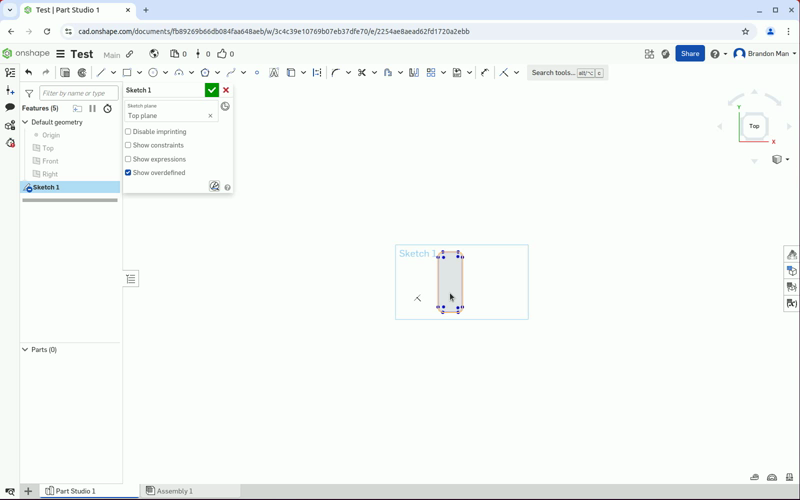
scroll(6)
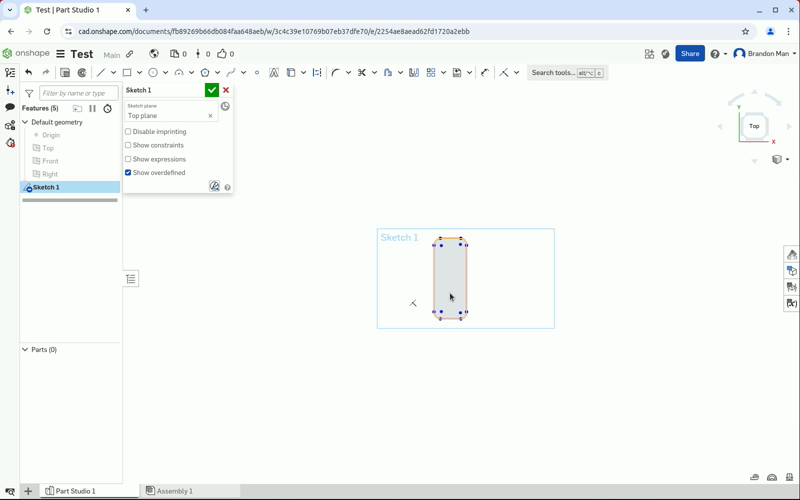
scroll(6)
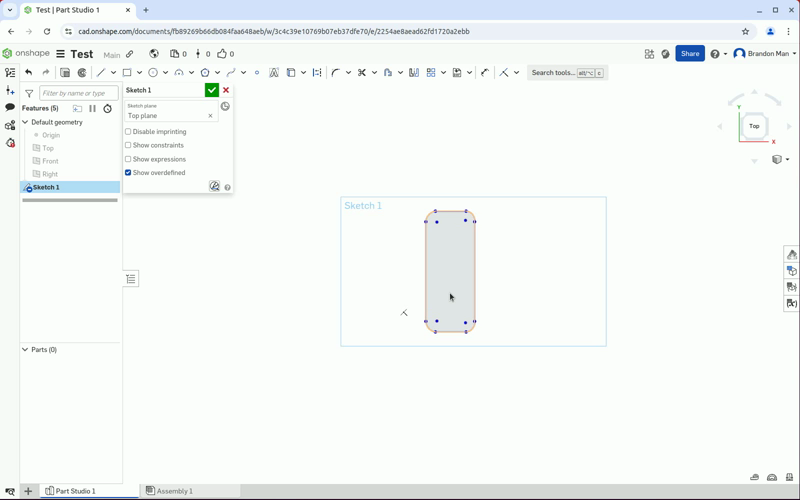
scroll(6)
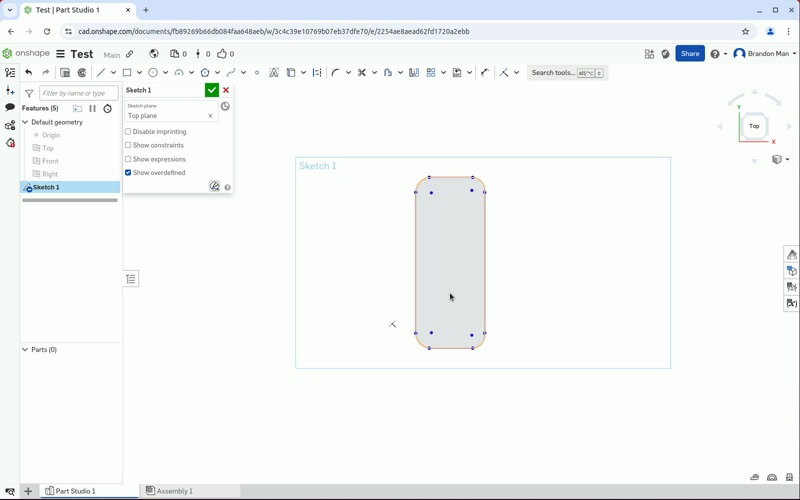
scroll(6)
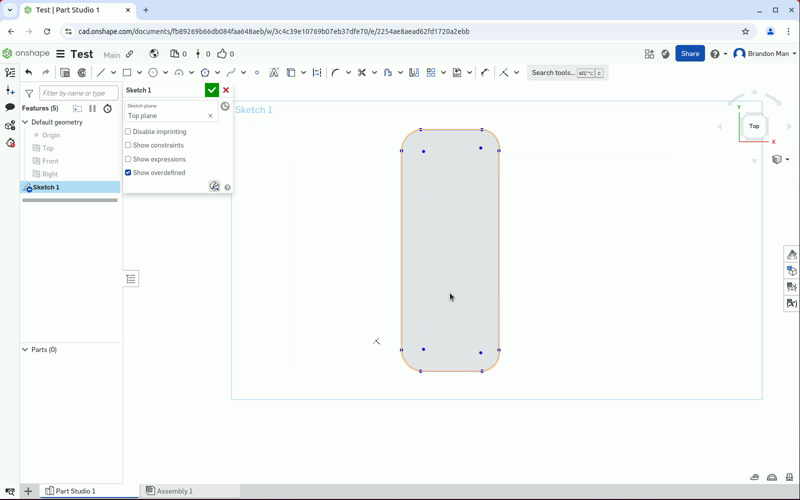
scroll(6)
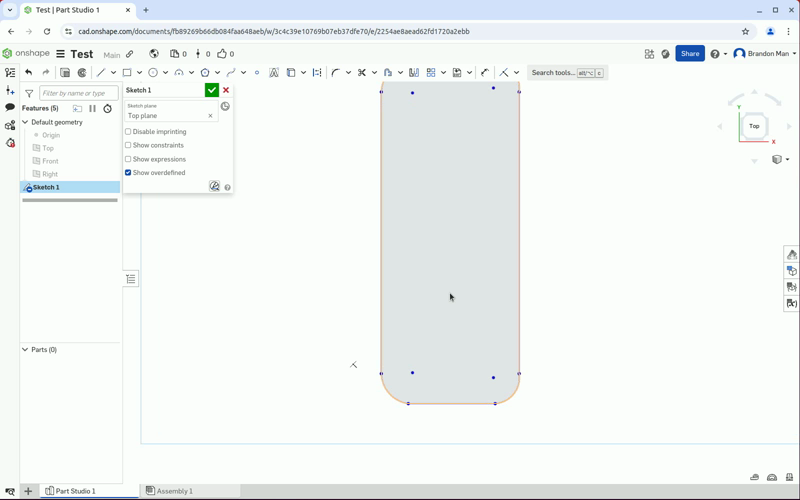
scroll(6)
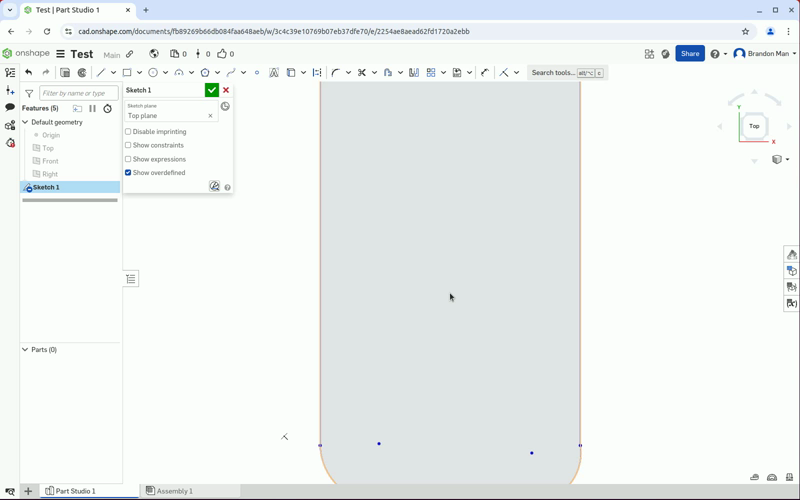
click(450, 292)
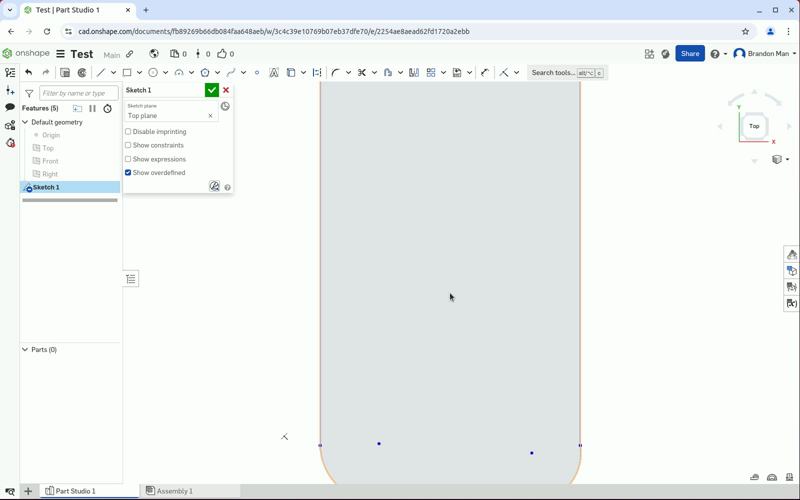
scroll(-6)
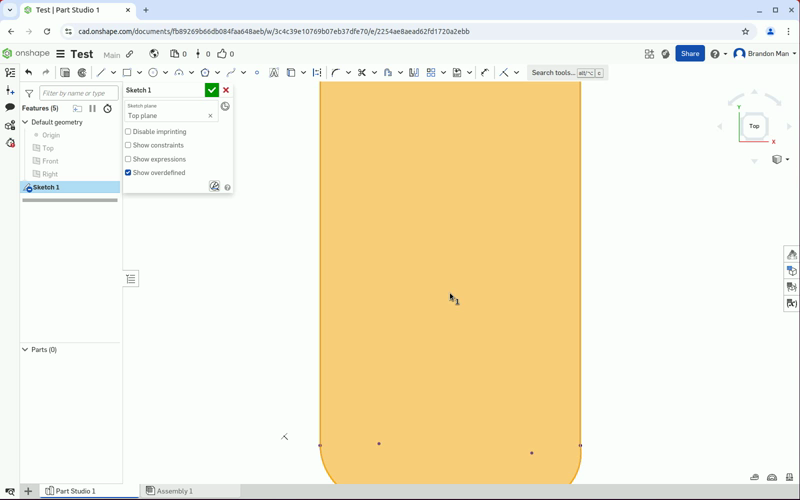
scroll(-6)
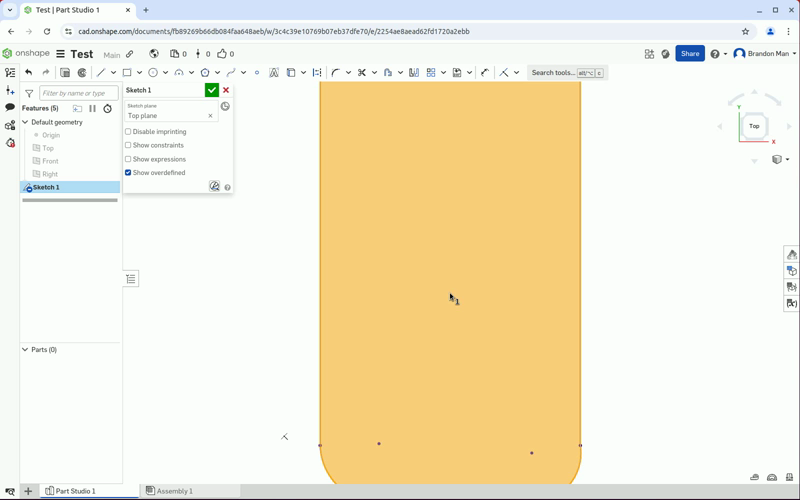
scroll(-6)
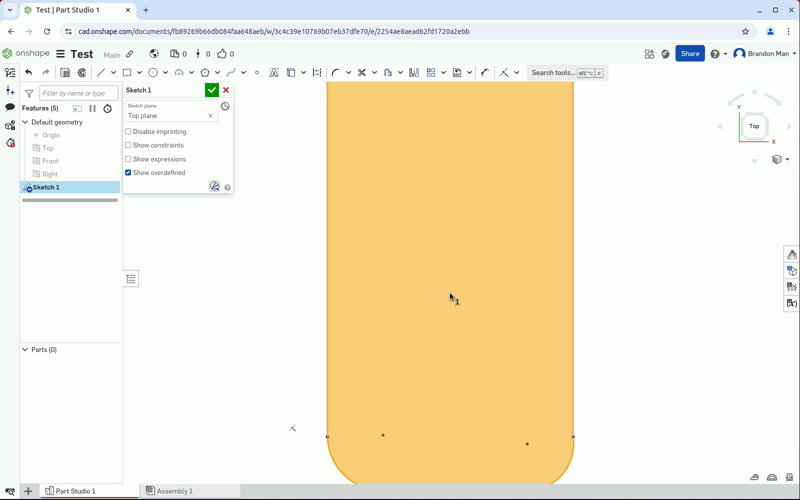
scroll(-6)
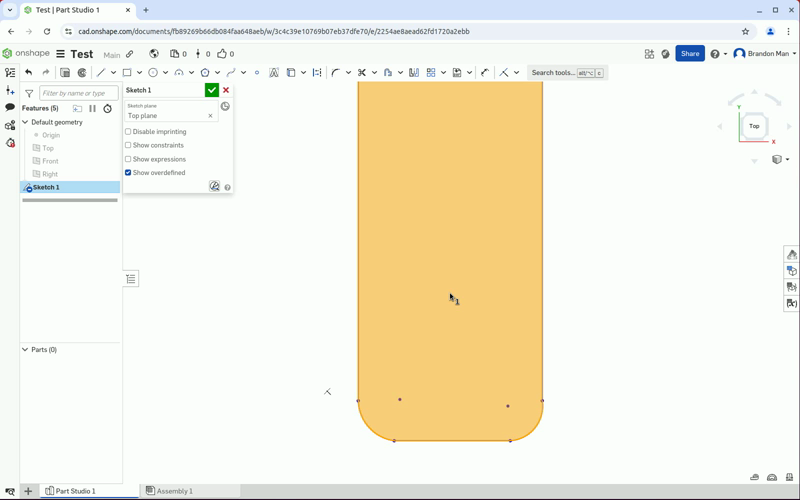
scroll(-6)
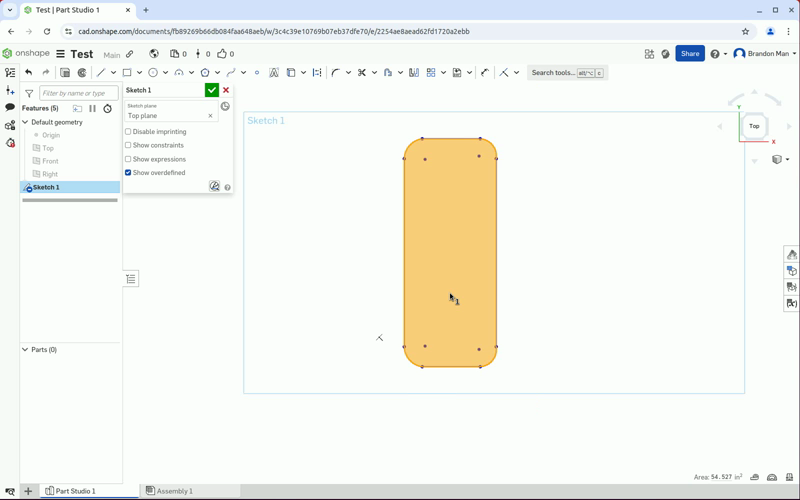
scroll(-6)
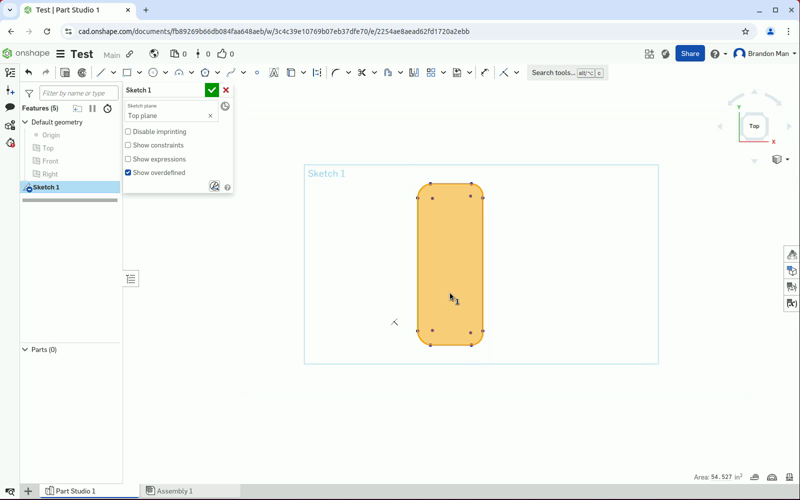
scroll(-6)
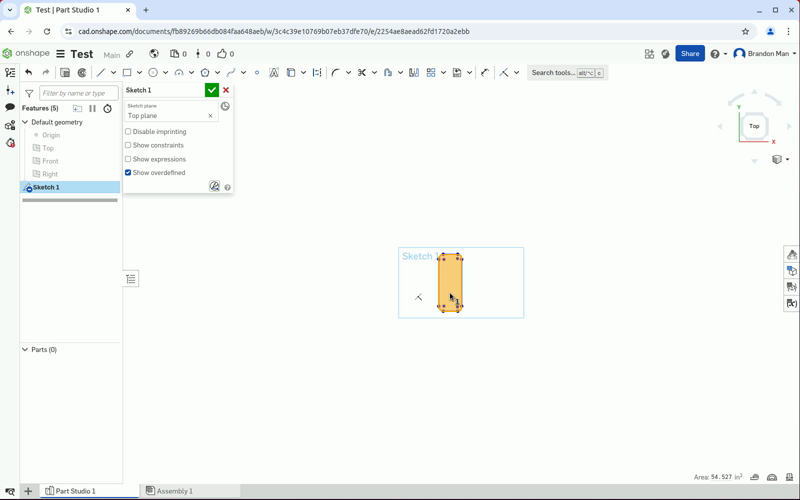
mouse_move(73, 352)
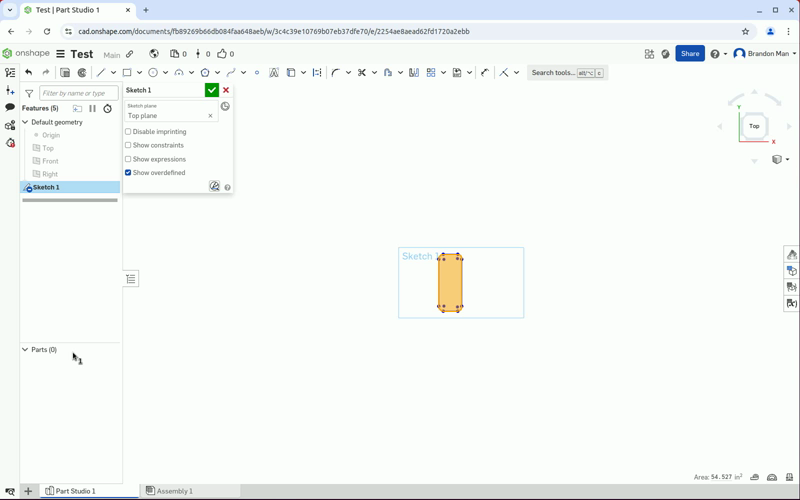
key(shift+y)
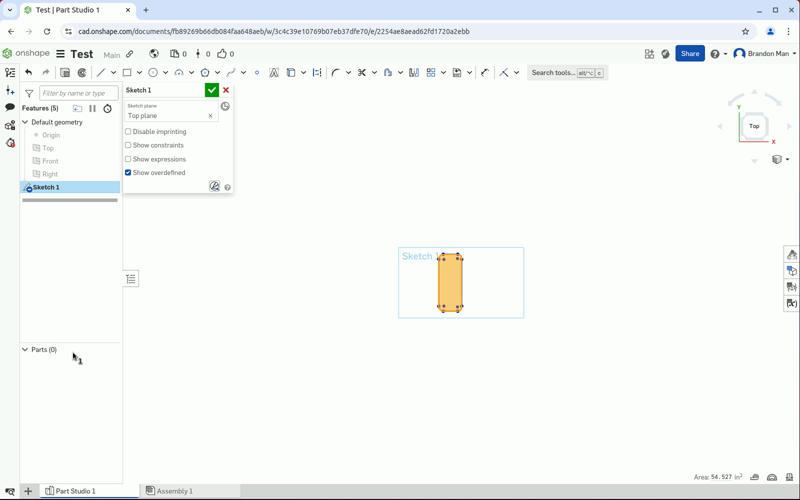
key(shift+e)
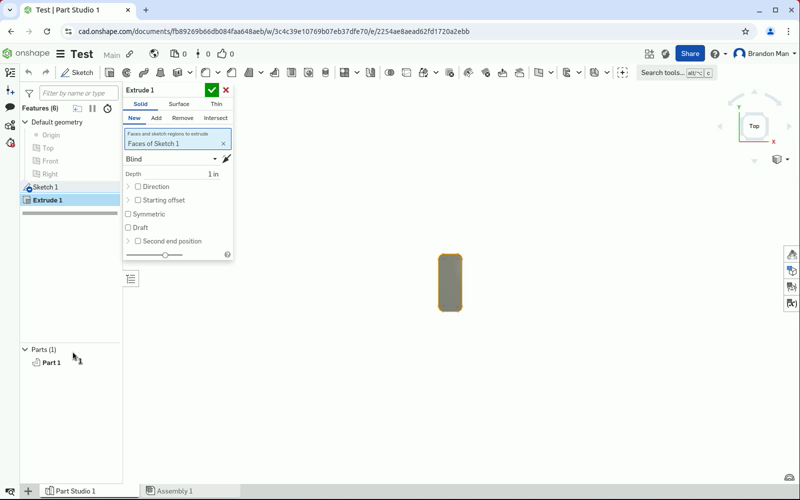
mouse_move(143, 106)
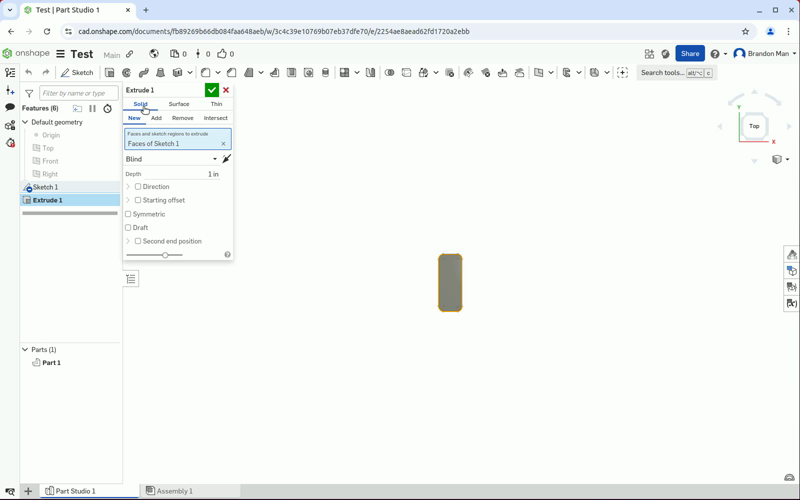
click(143, 106)
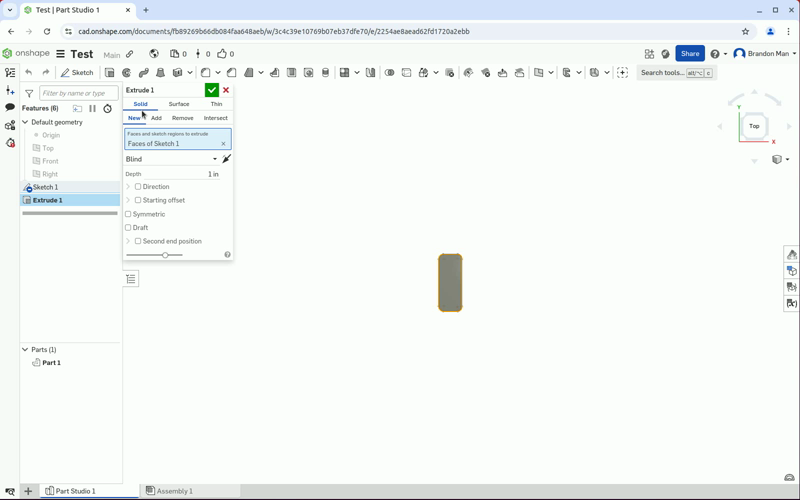
mouse_move(137, 120)
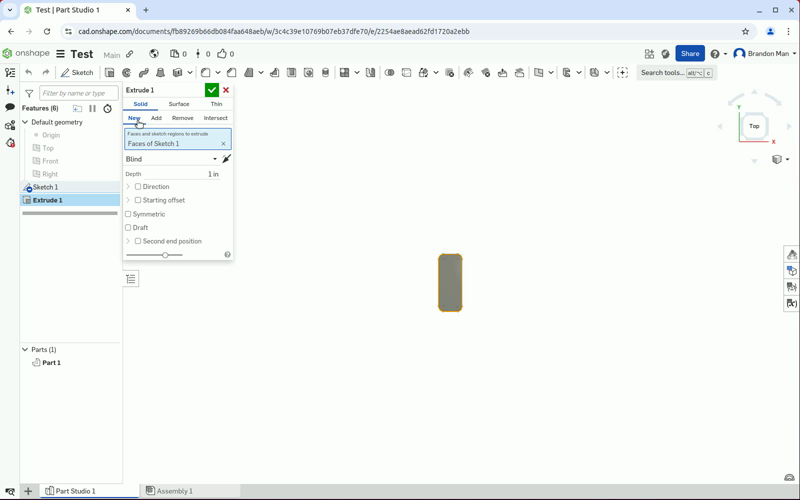
click(137, 120)
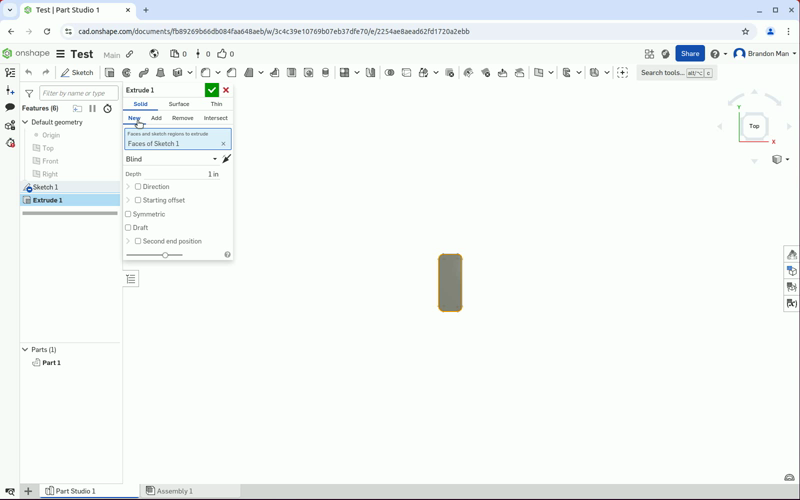
key(tab, 4)
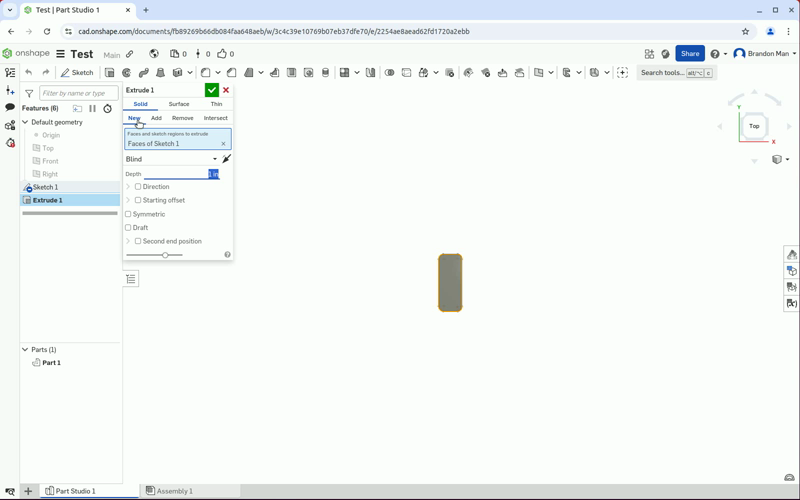
text(0.963)
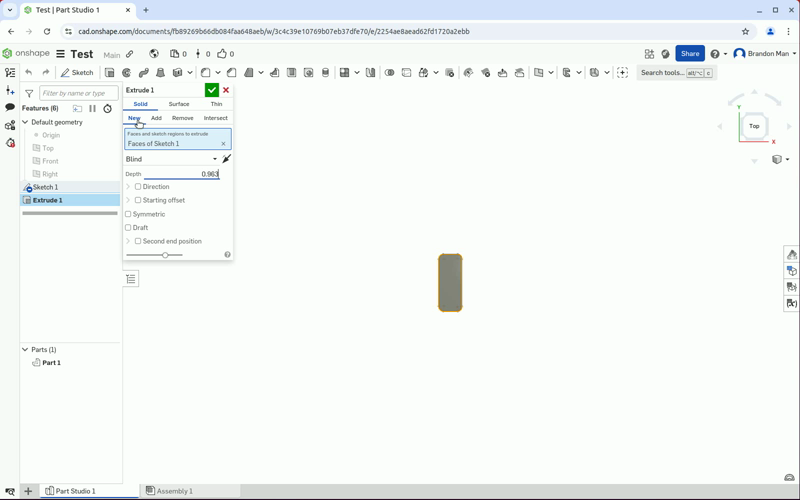
key(enter)
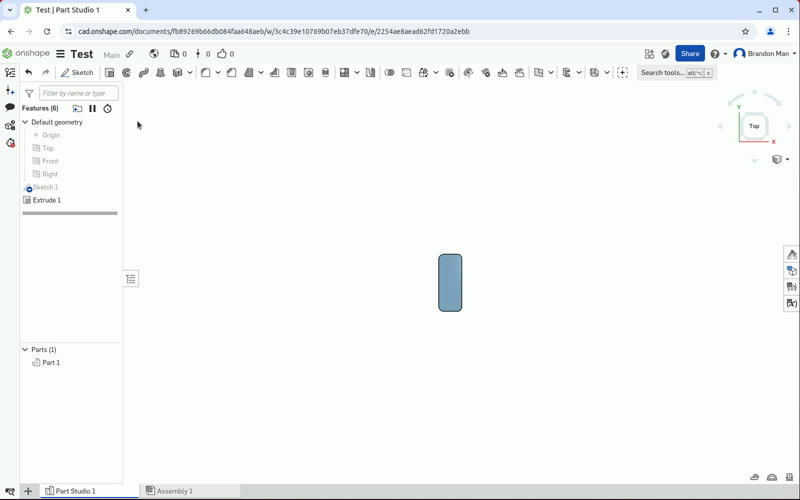
key(shift+h)
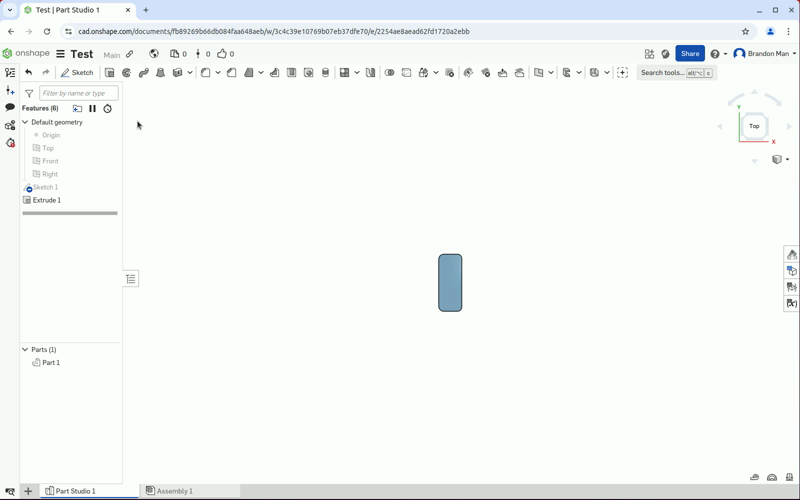
key(shift+h)
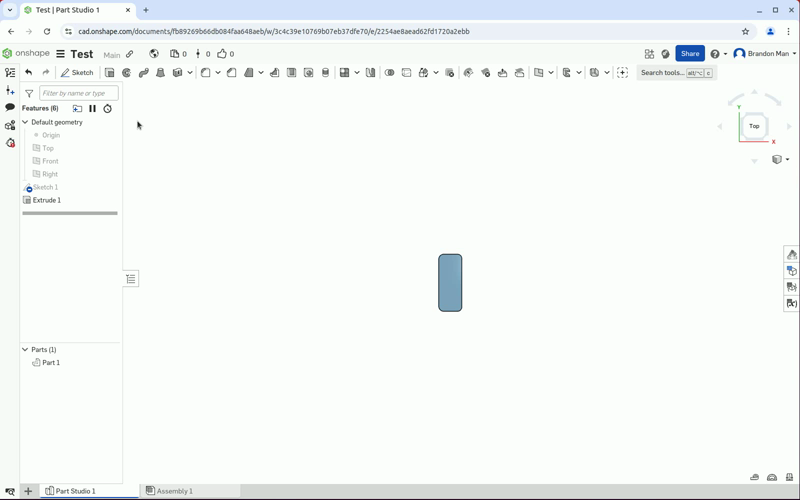
mouse_move(73, 189)
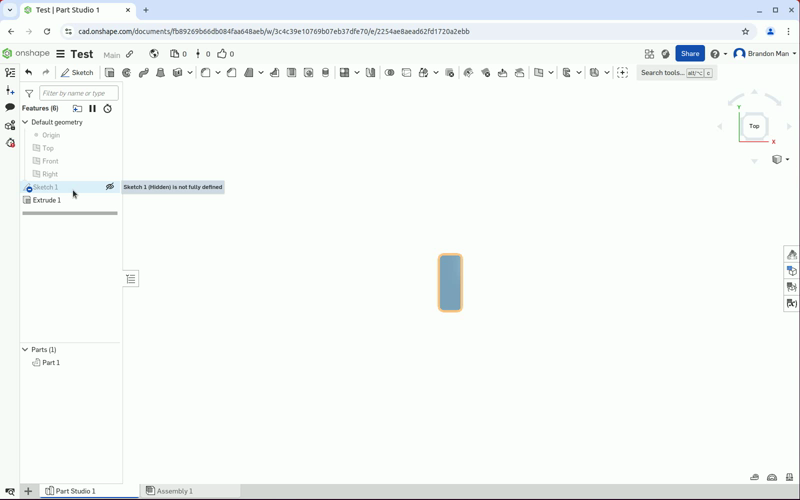
click(73, 189)
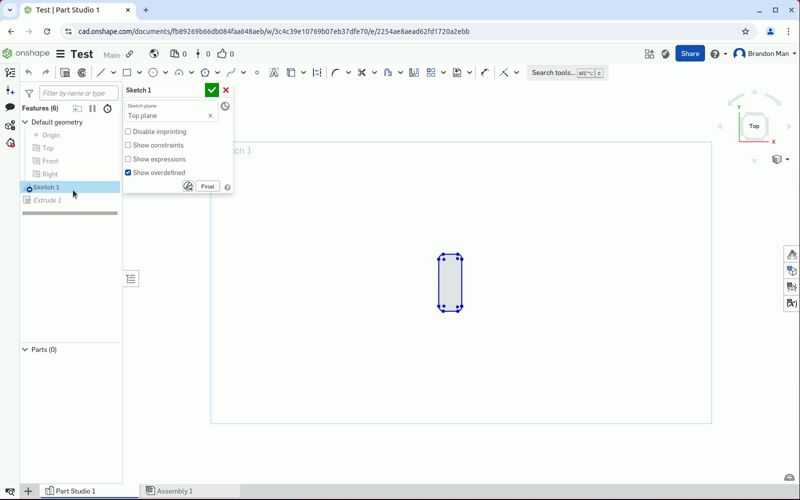
mouse_move(229, 92)
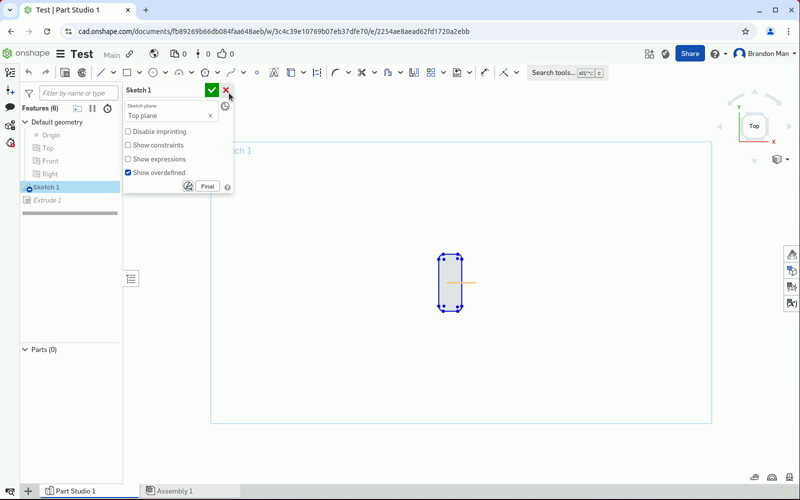
click(229, 92)
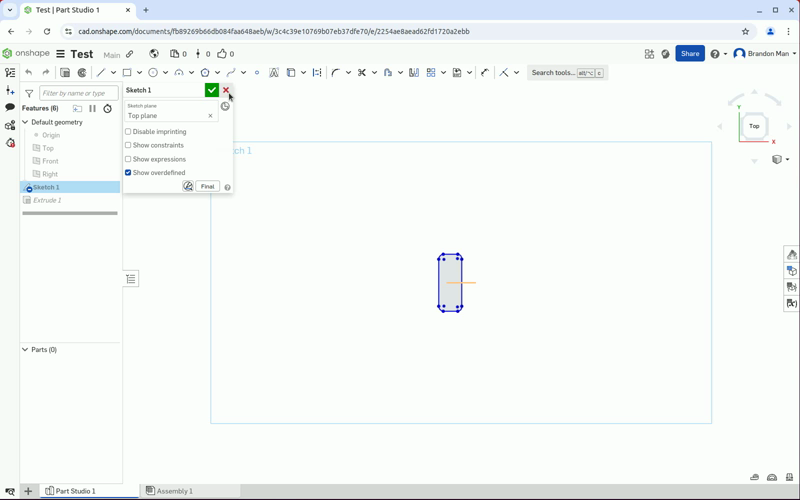
key(shift+s)
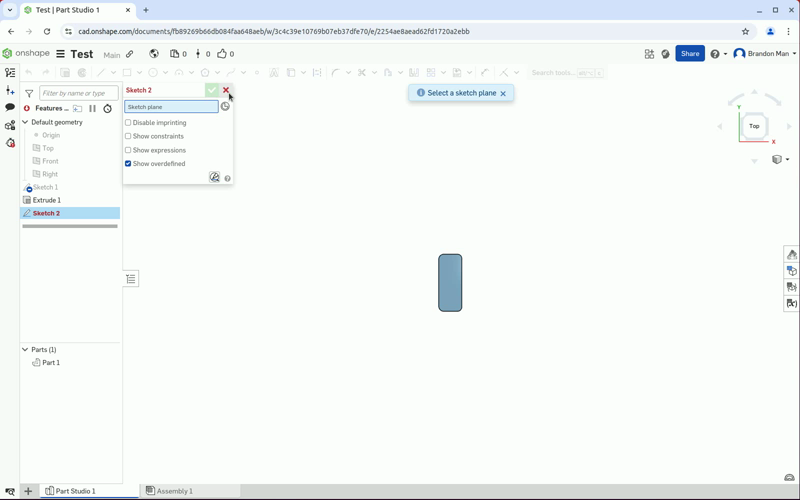
mouse_move(73, 150)
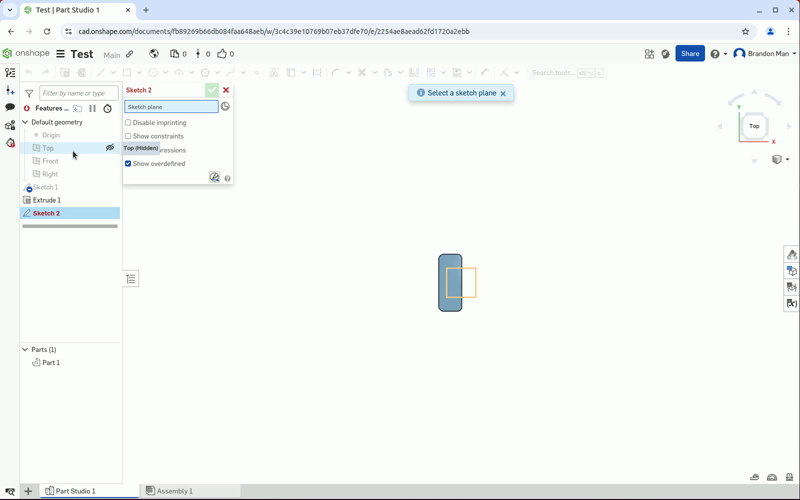
click(73, 150)
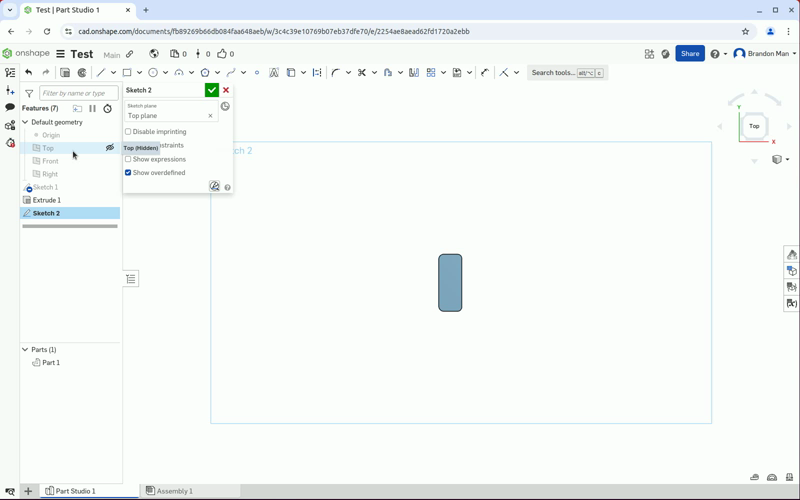
mouse_move(73, 352)
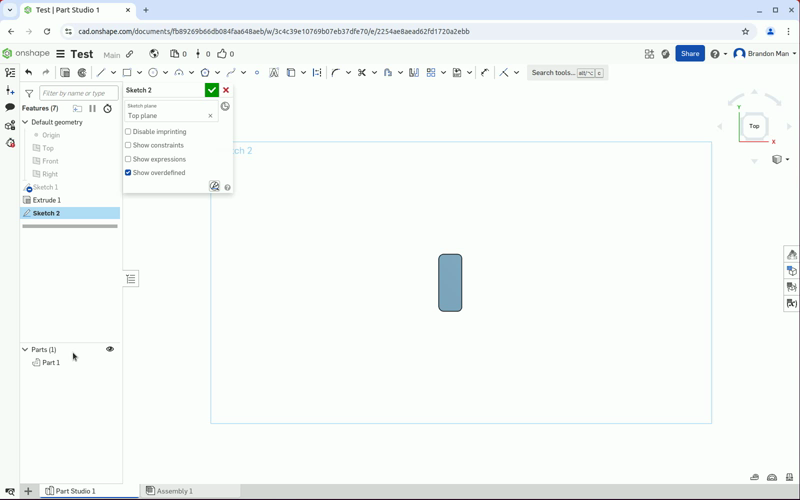
key(y)
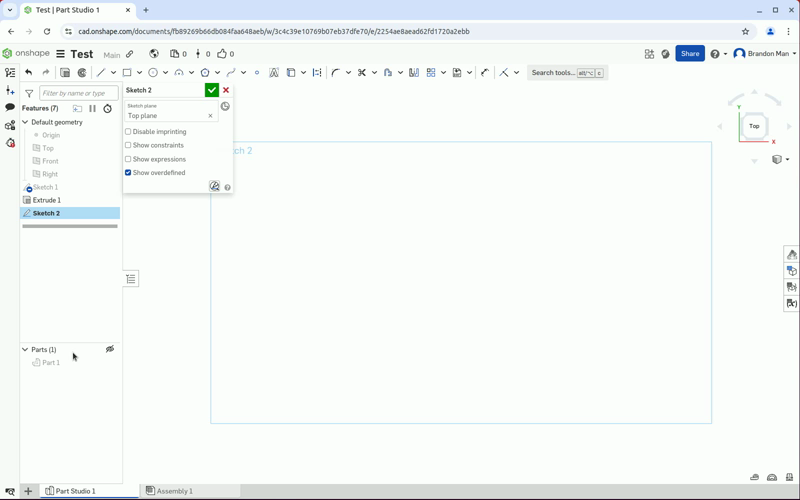
key(l)
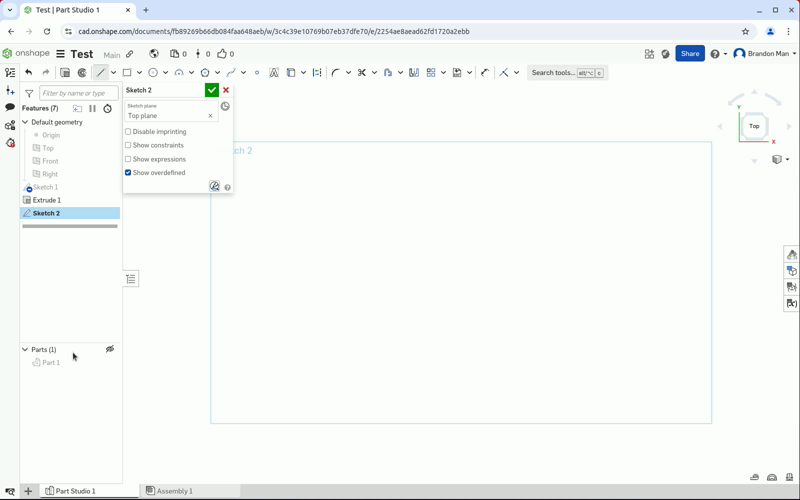
key_down(shift)
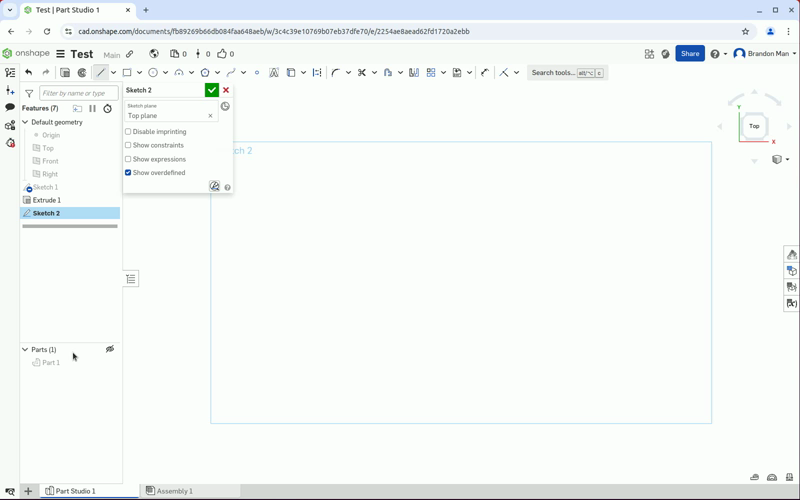
mouse_move(363, 178)
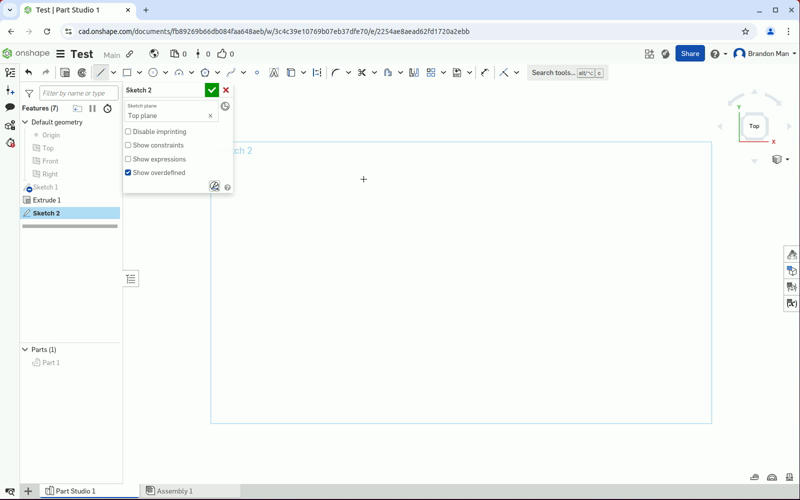
click(363, 178)
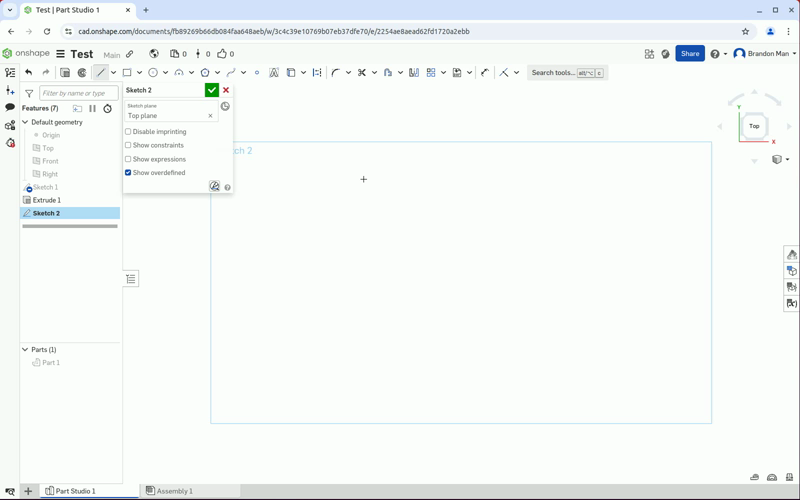
key_up(shift)
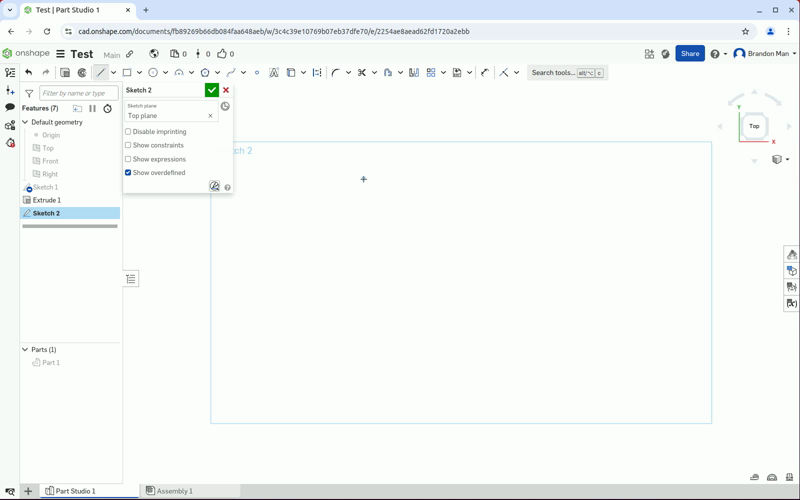
key_down(shift)
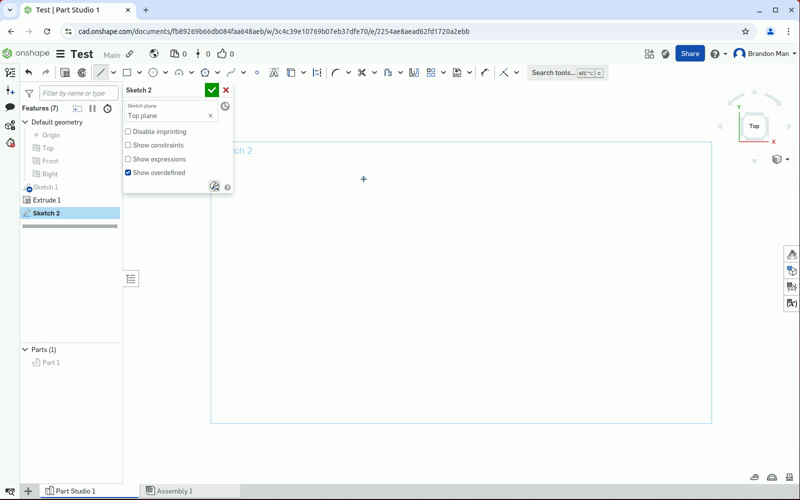
mouse_move(393, 178)
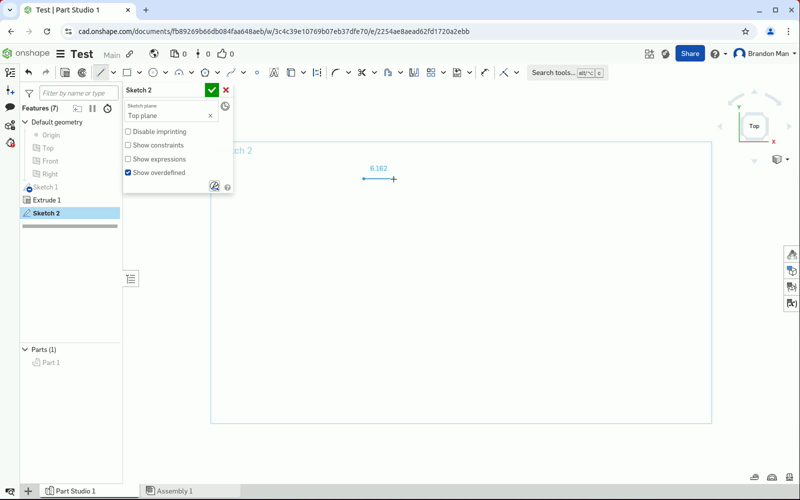
mouse_move(370, 178)
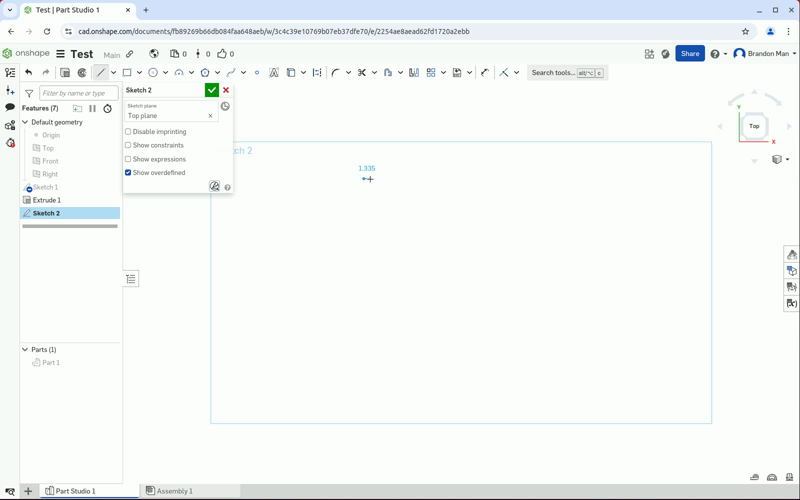
scroll(6)
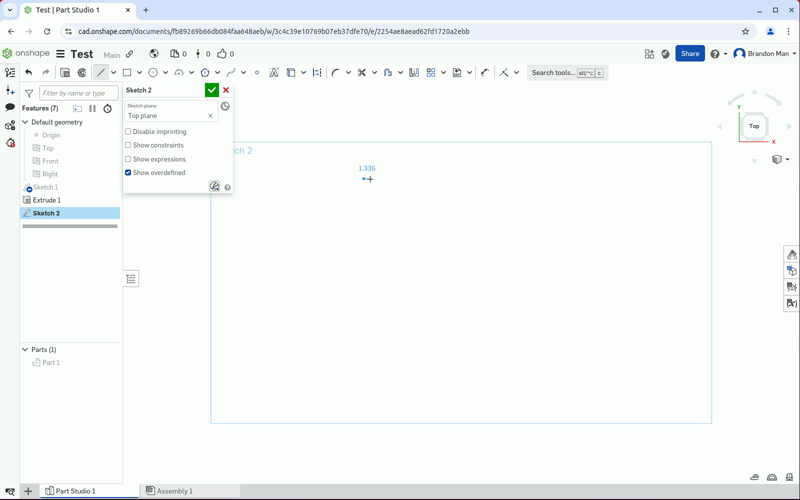
scroll(6)
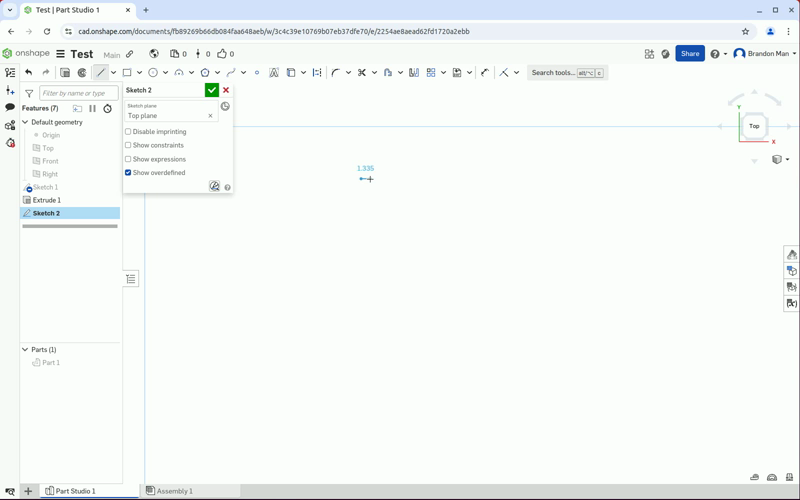
scroll(6)
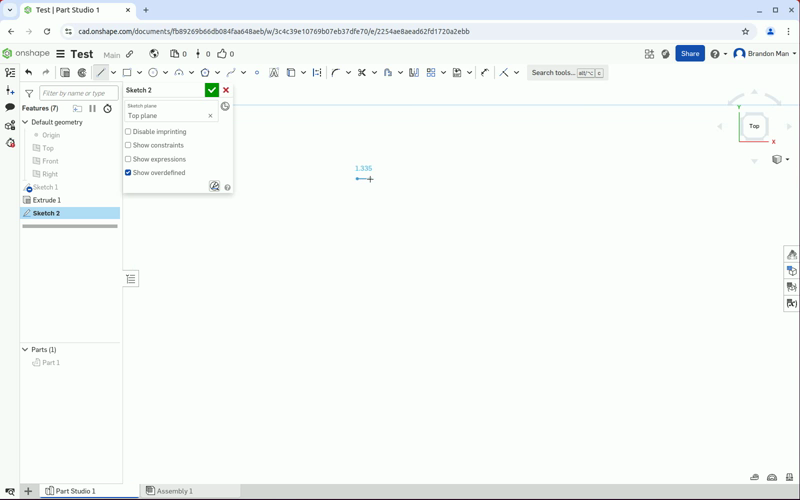
scroll(6)
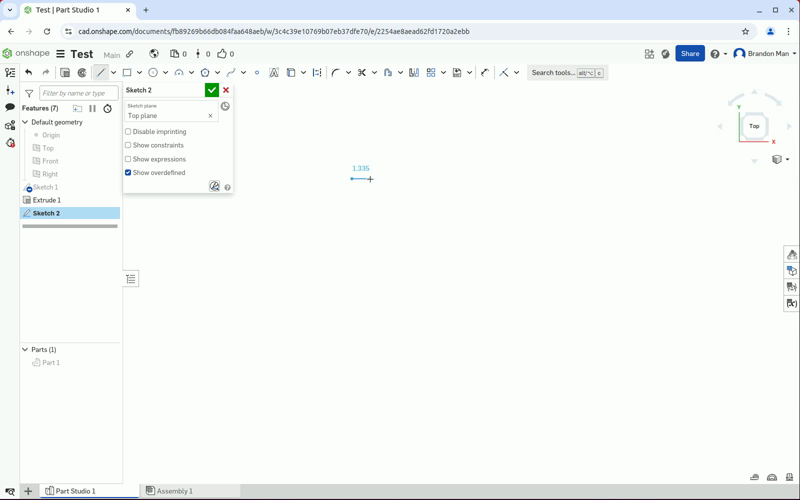
scroll(6)
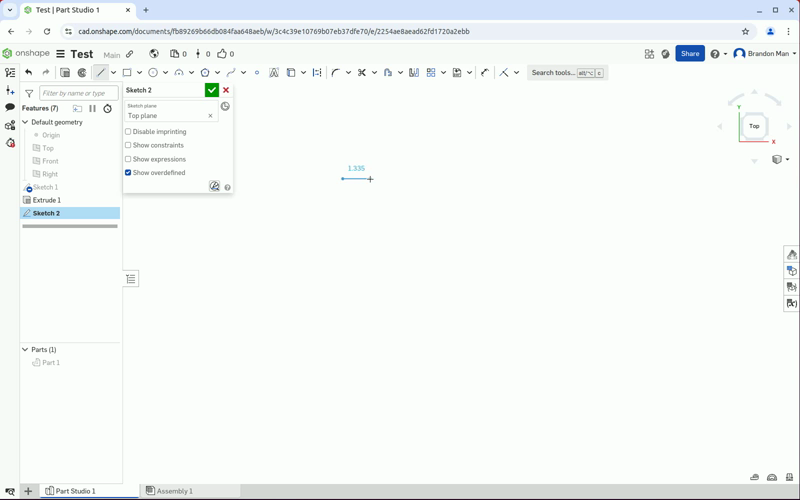
scroll(6)
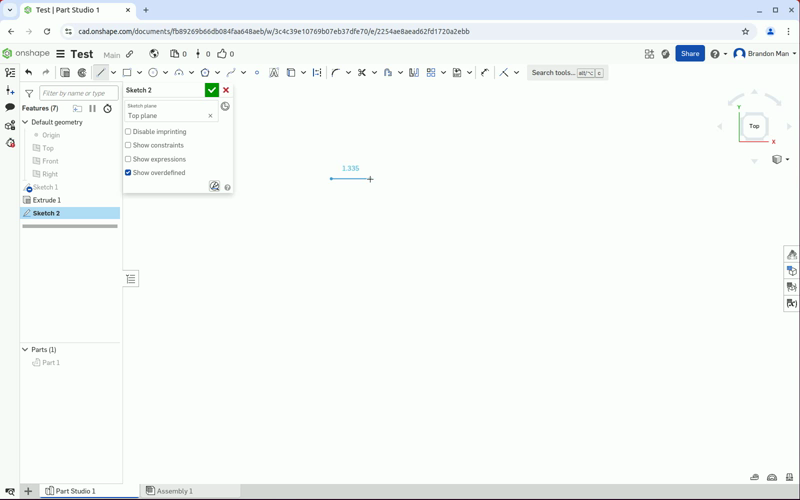
scroll(6)
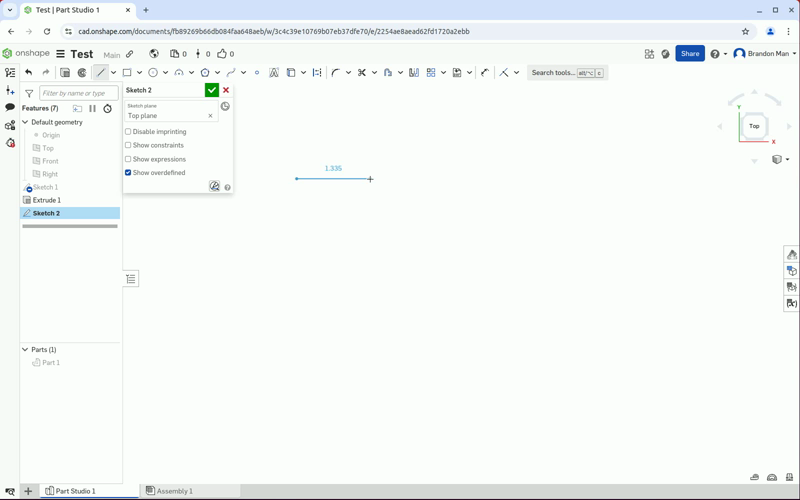
click(370, 178)
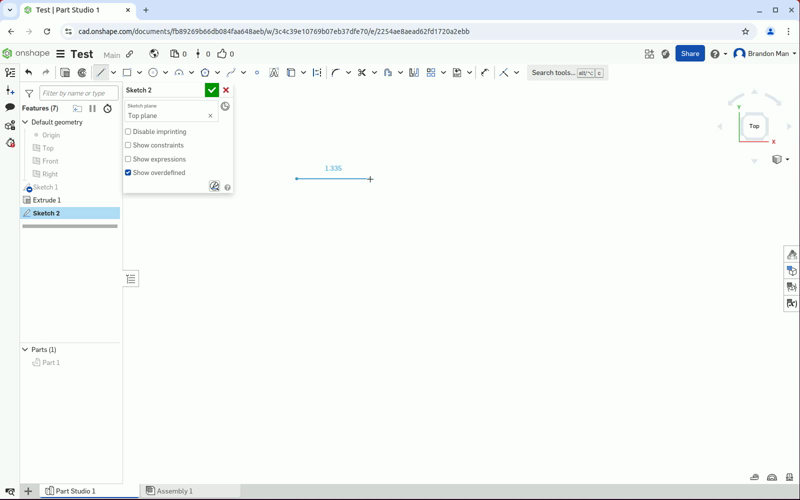
scroll(-6)
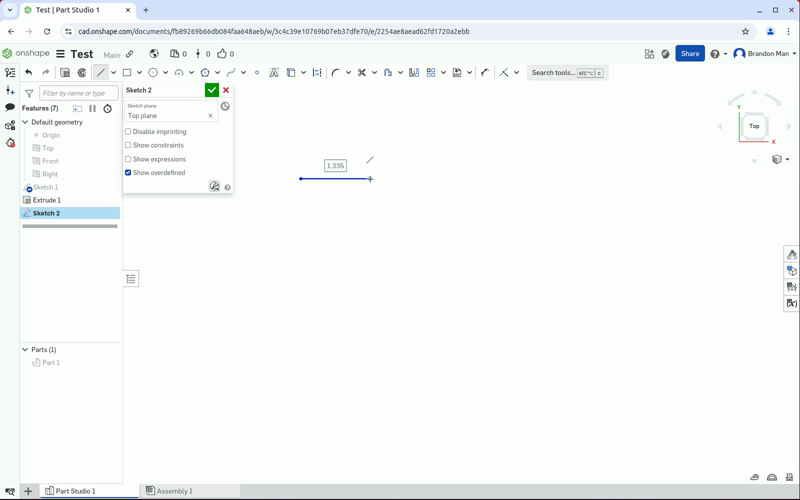
scroll(-6)
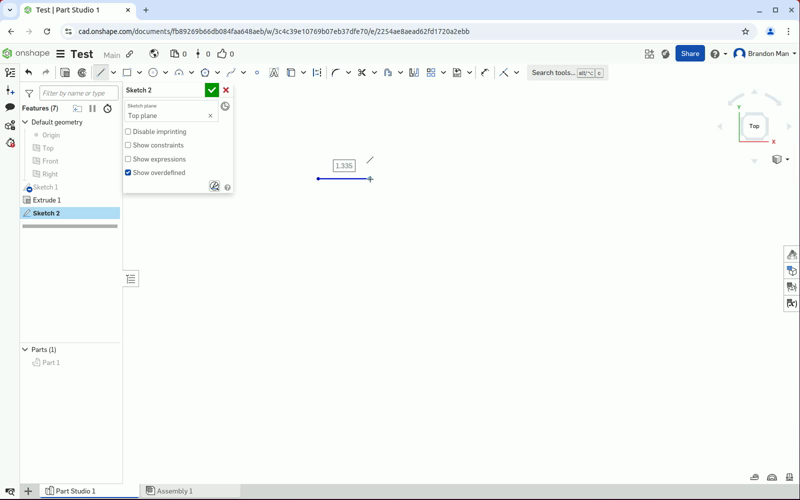
scroll(-6)
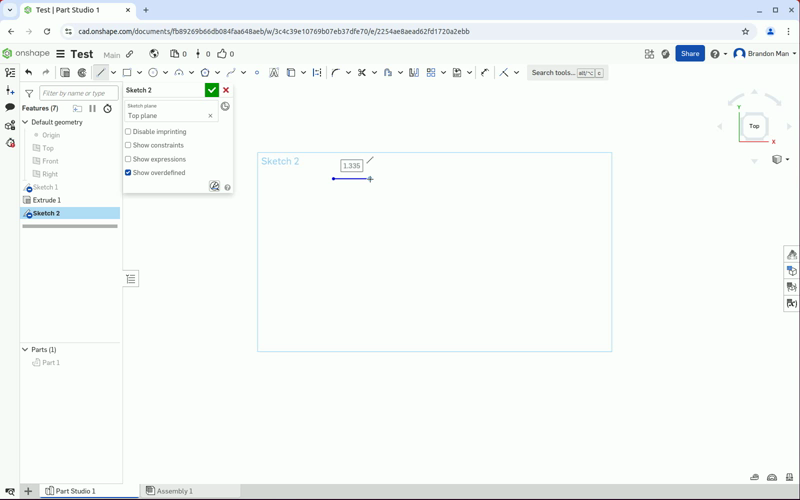
scroll(-6)
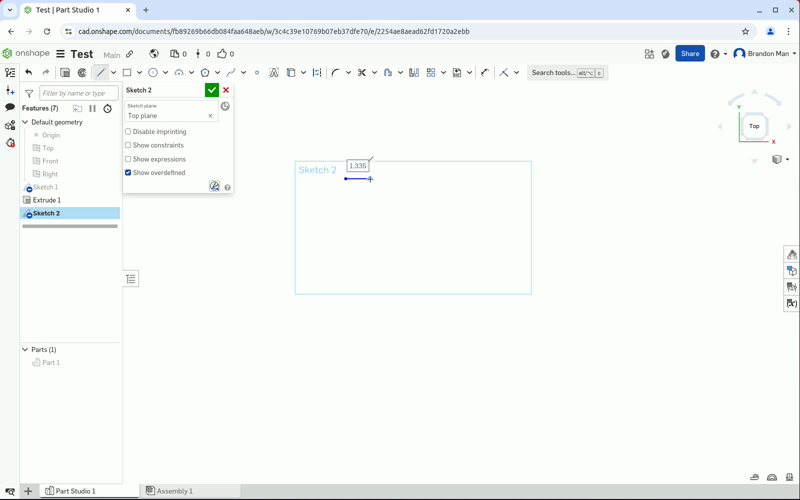
scroll(-6)
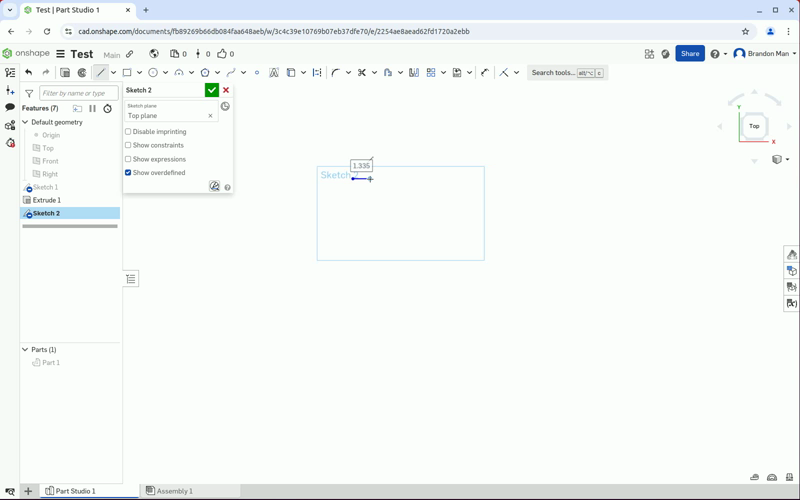
scroll(-6)
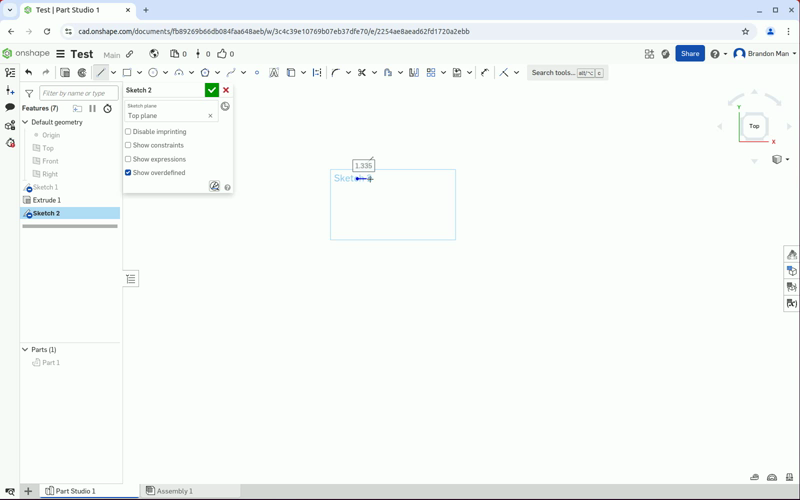
scroll(-6)
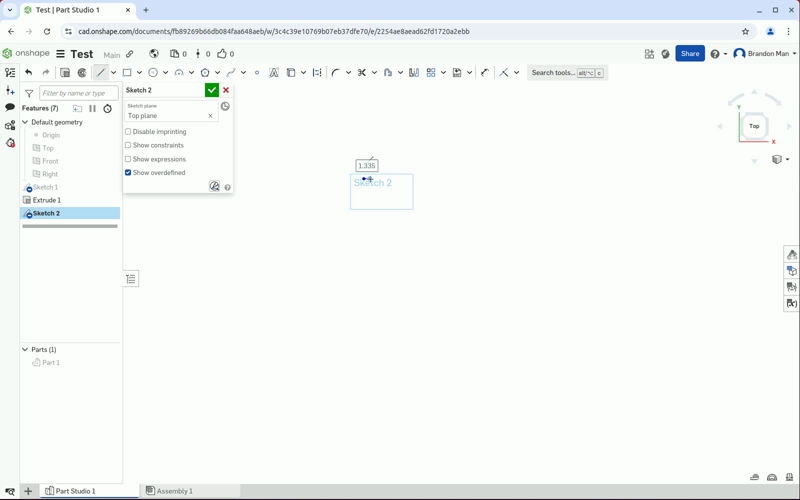
key_up(shift)
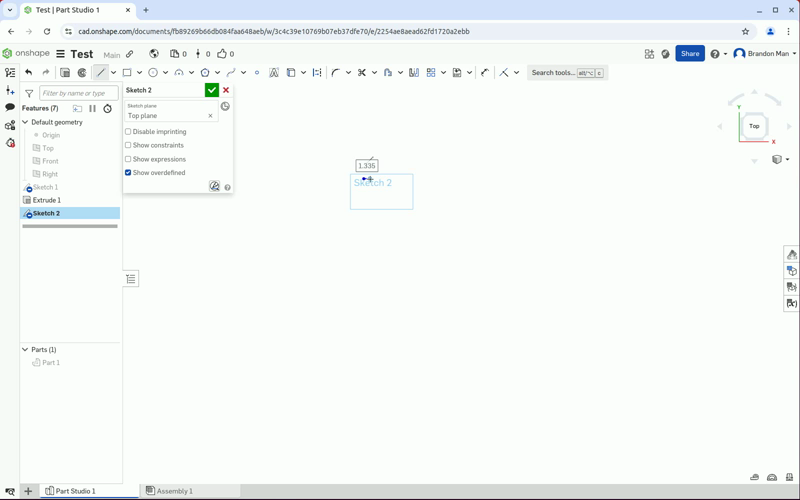
key_down(shift)
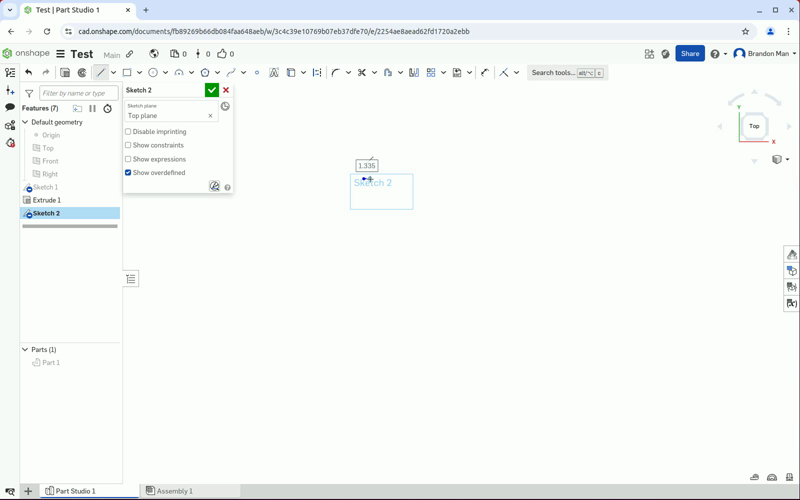
mouse_move(400, 178)
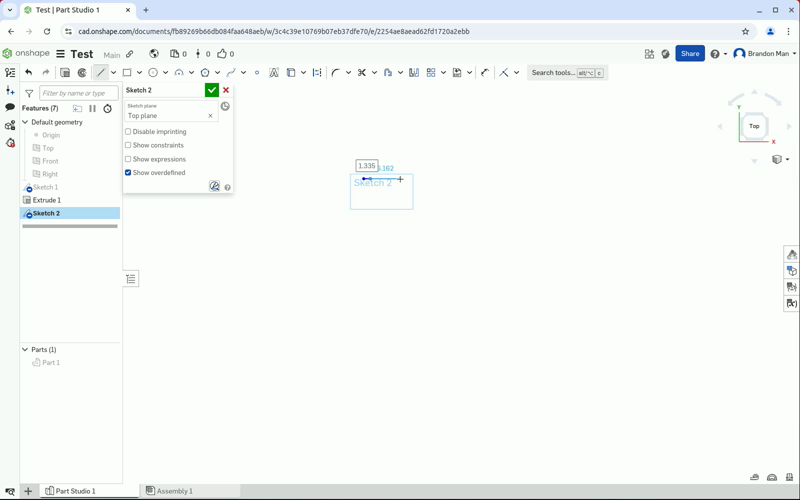
mouse_move(370, 182)
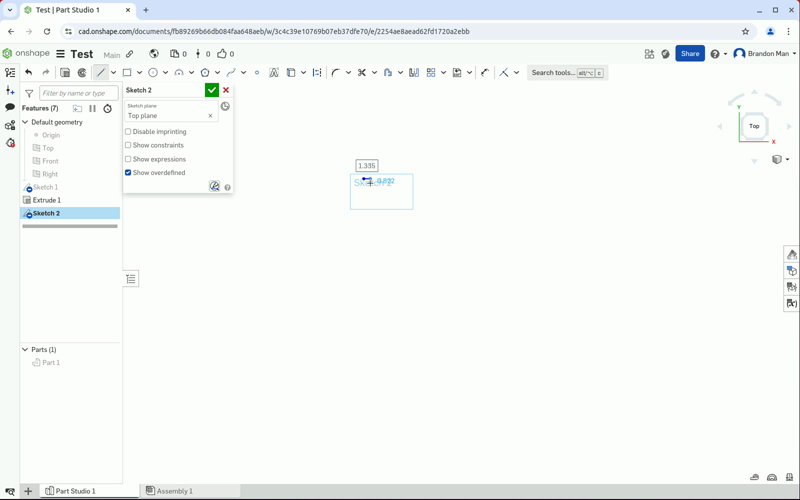
scroll(6)
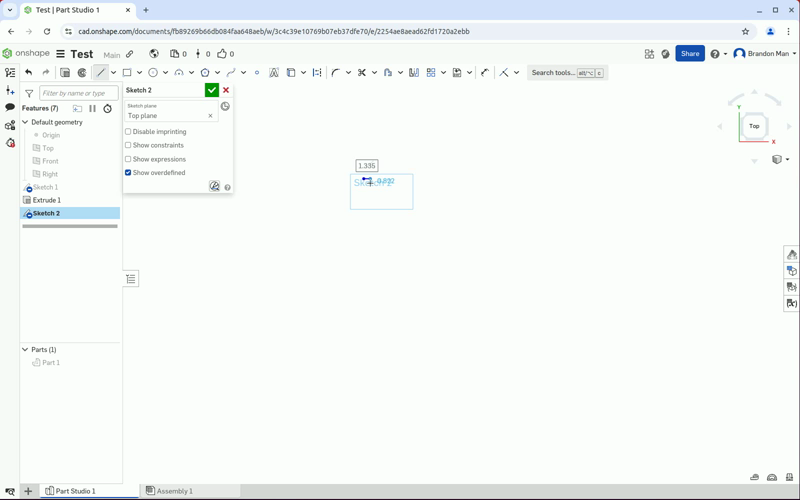
scroll(6)
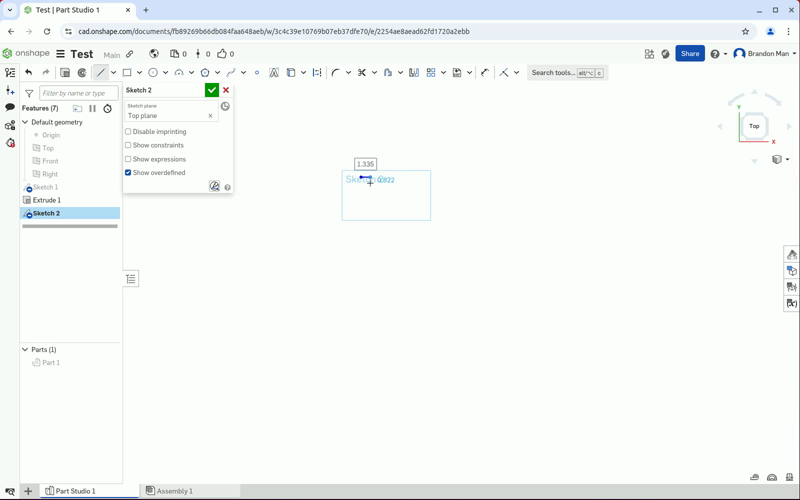
scroll(6)
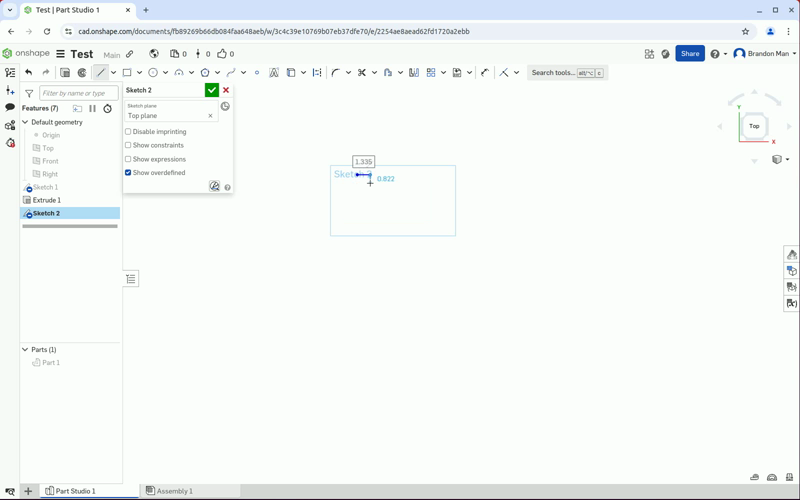
scroll(6)
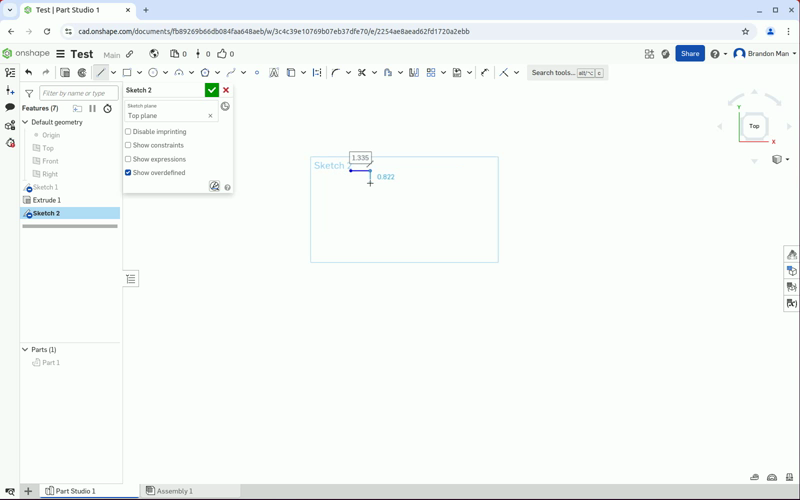
scroll(6)
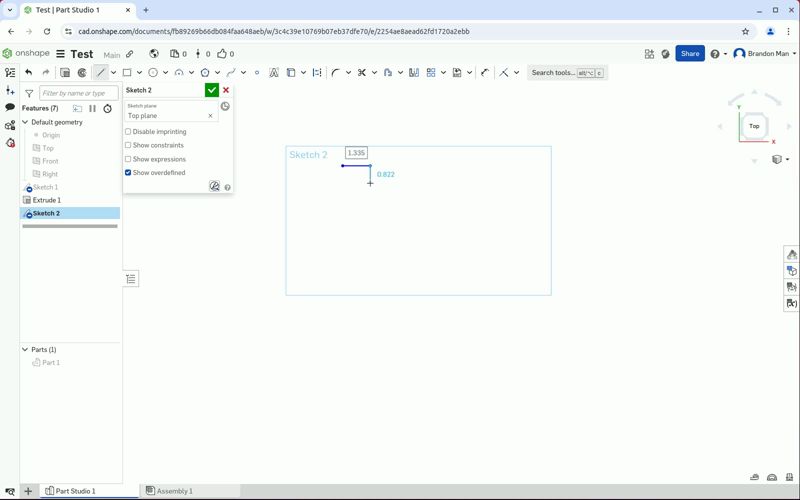
scroll(6)
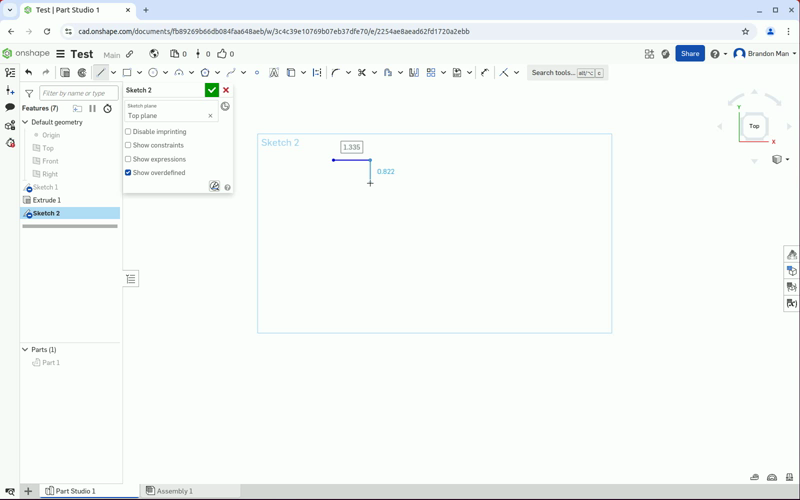
scroll(6)
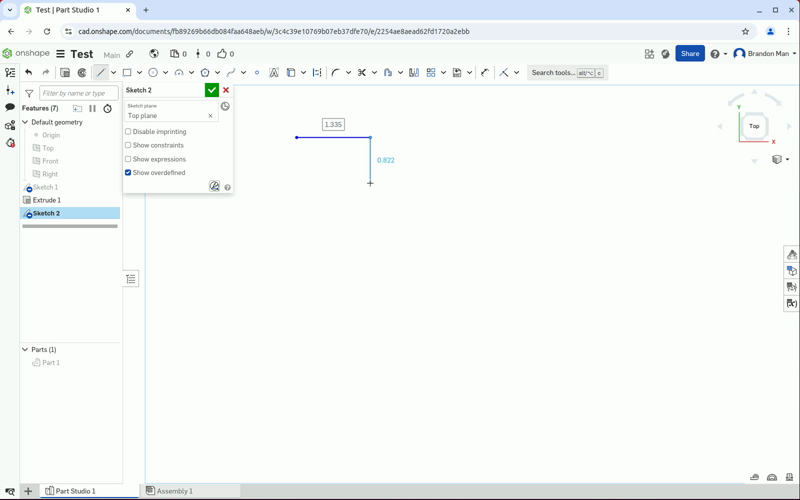
click(370, 182)
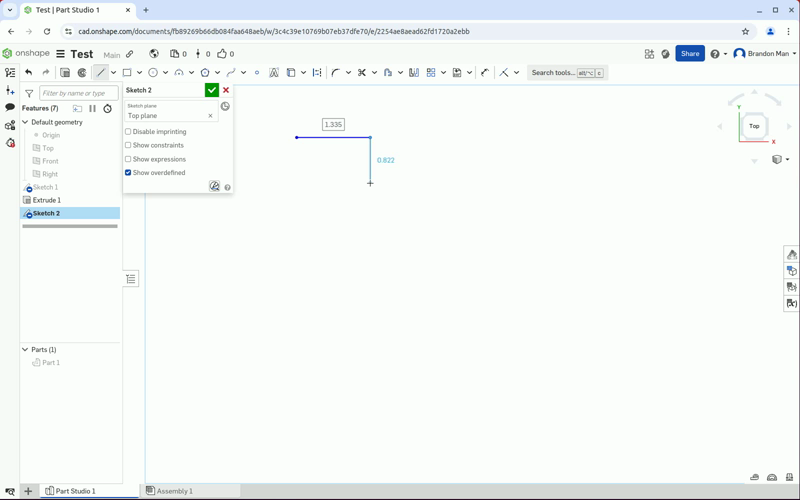
scroll(-6)
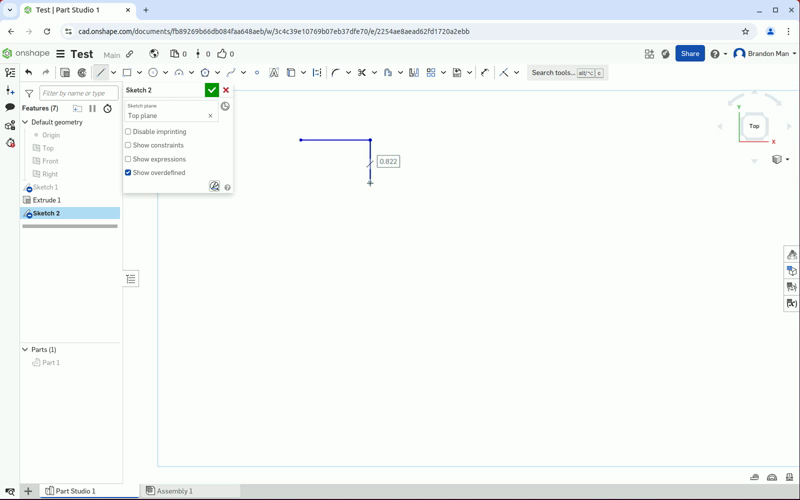
scroll(-6)
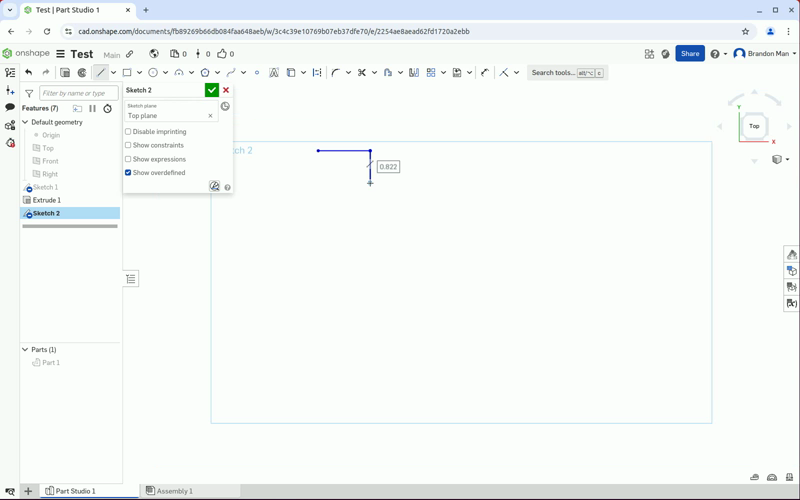
scroll(-6)
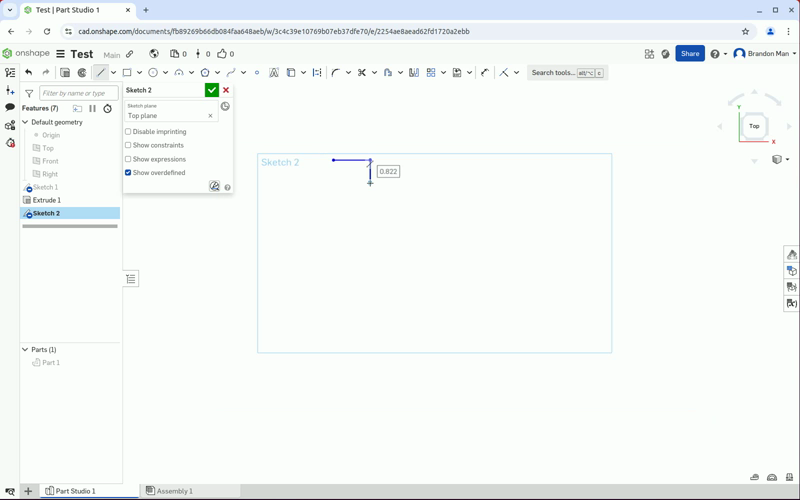
scroll(-6)
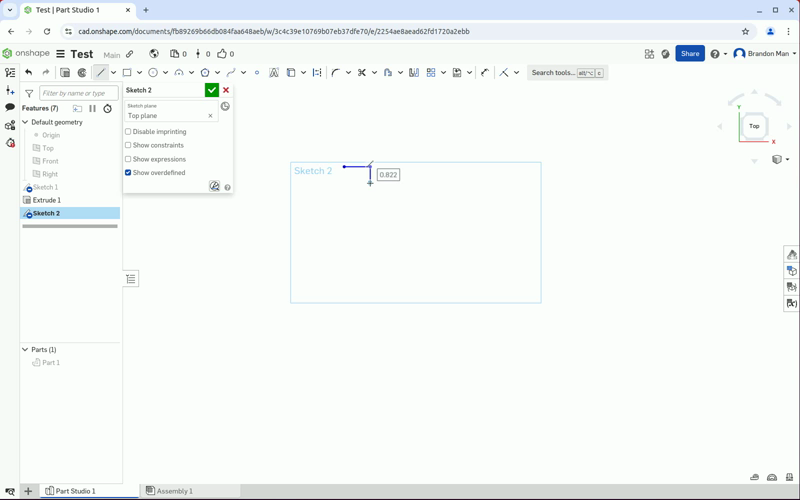
scroll(-6)
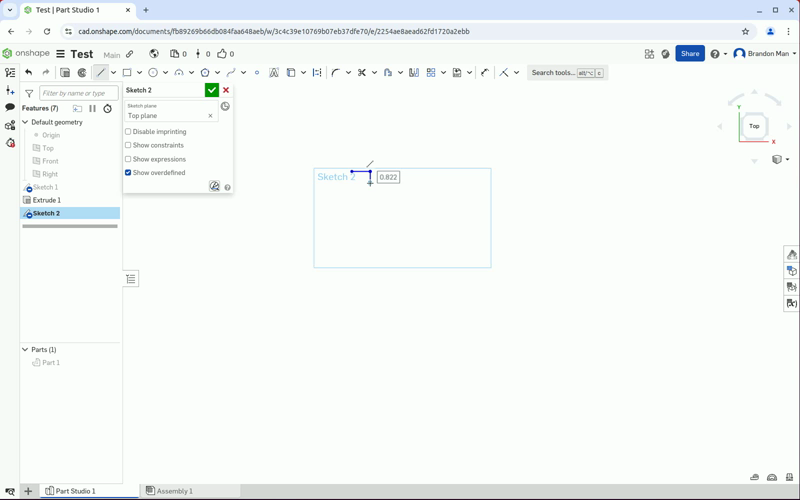
scroll(-6)
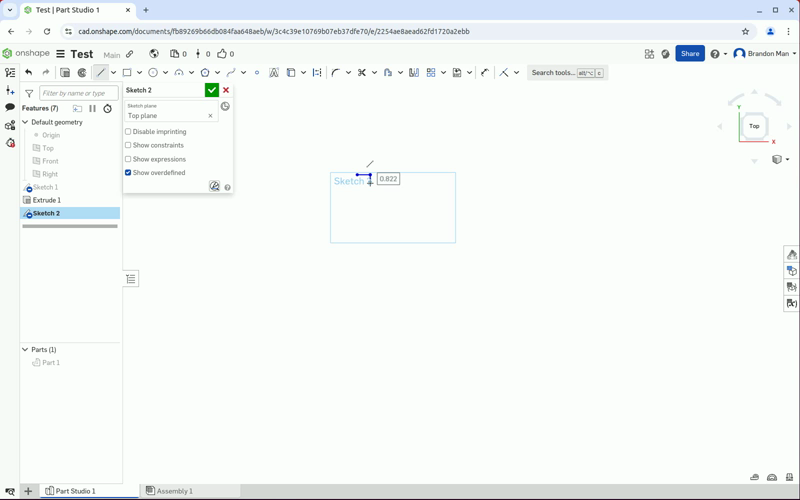
scroll(-6)
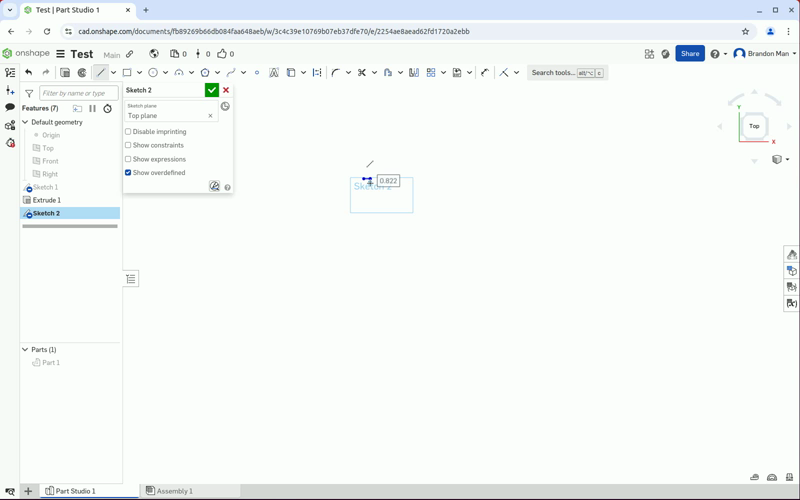
key_up(shift)
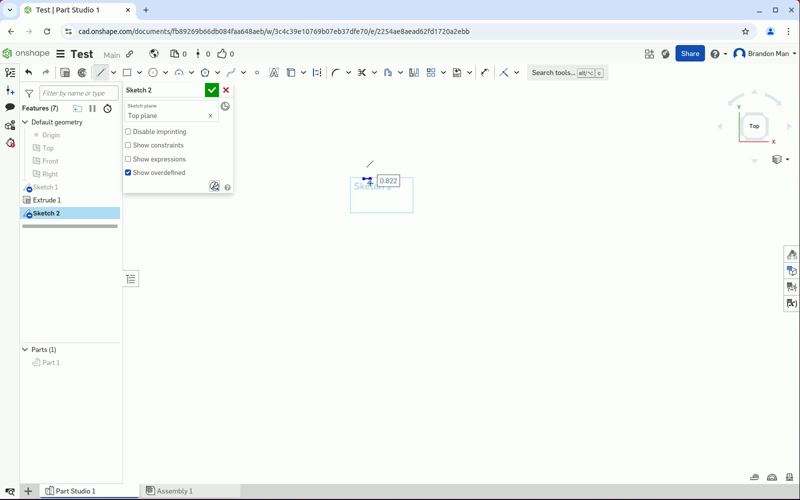
key_down(shift)
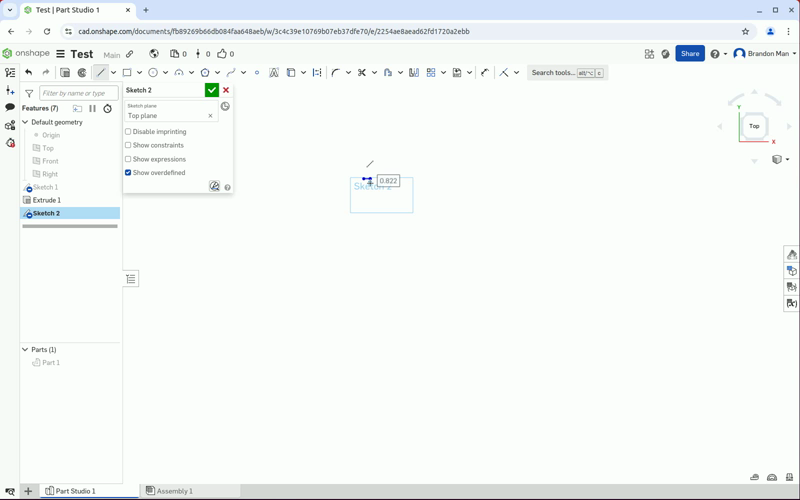
mouse_move(400, 182)
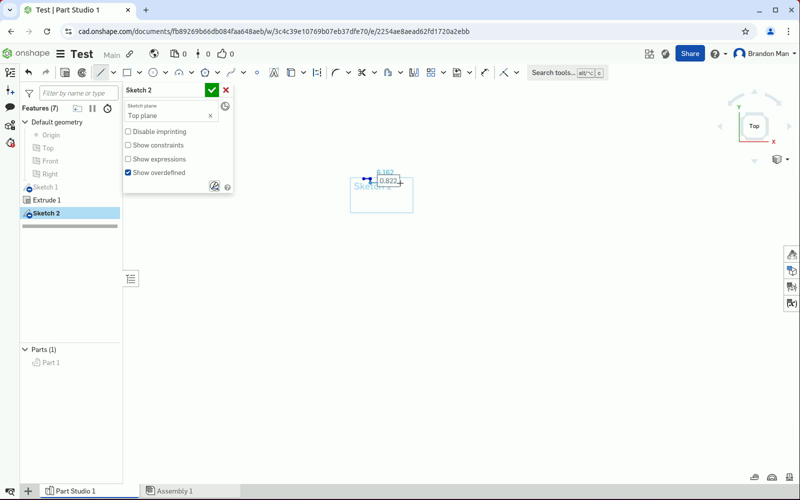
mouse_move(409, 182)
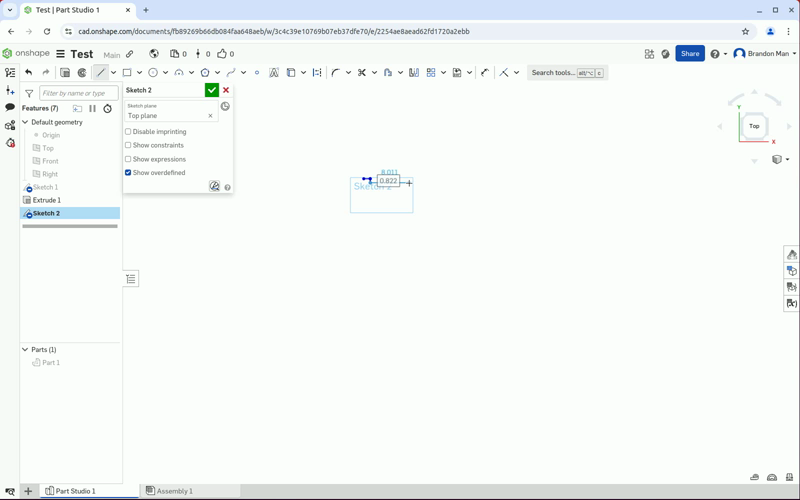
click(409, 182)
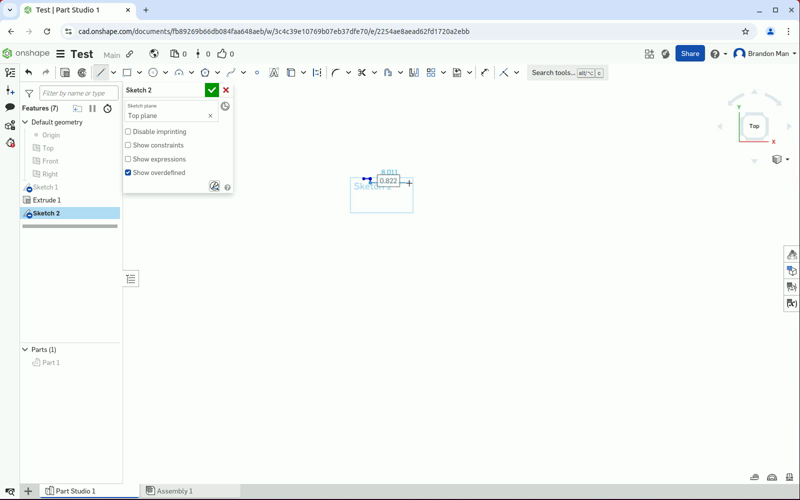
key_up(shift)
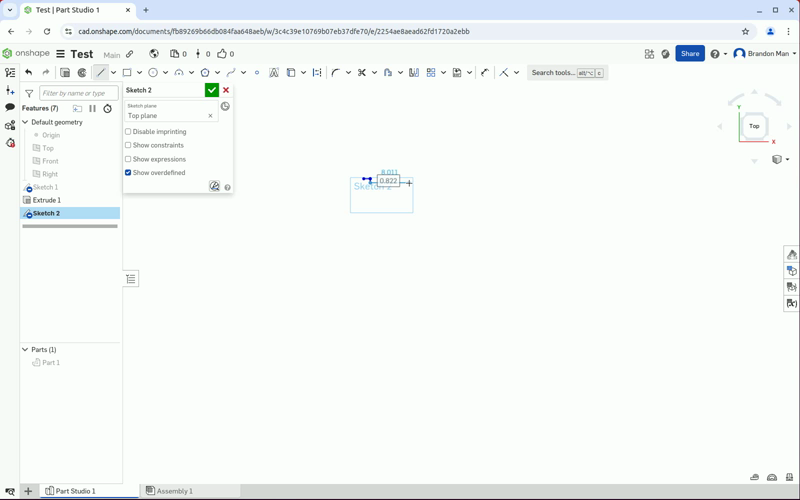
key_down(shift)
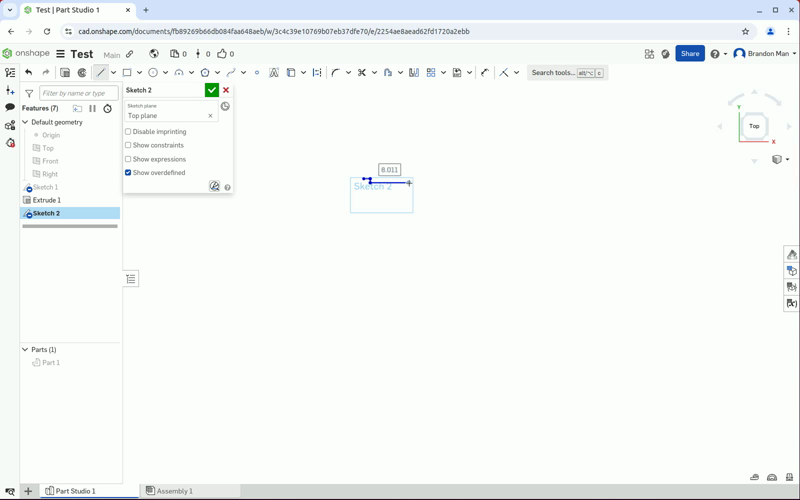
mouse_move(439, 182)
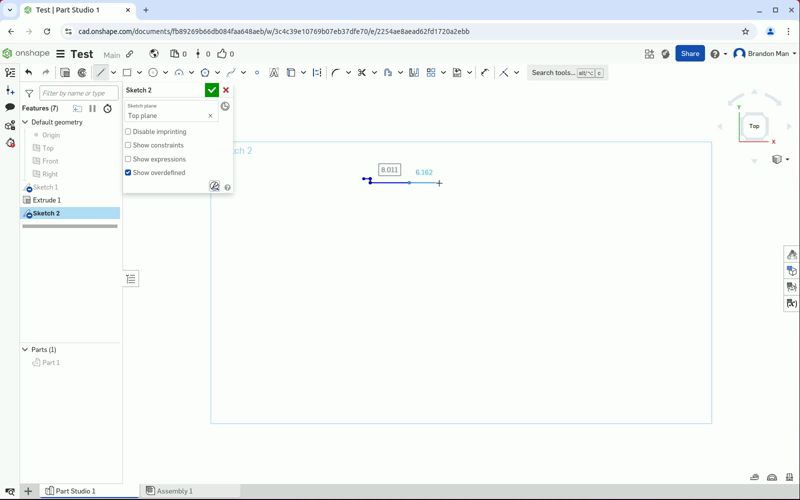
mouse_move(409, 178)
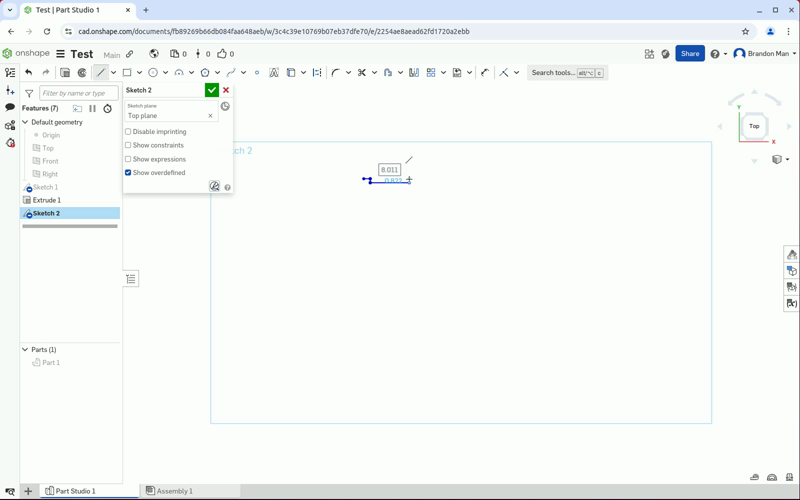
scroll(6)
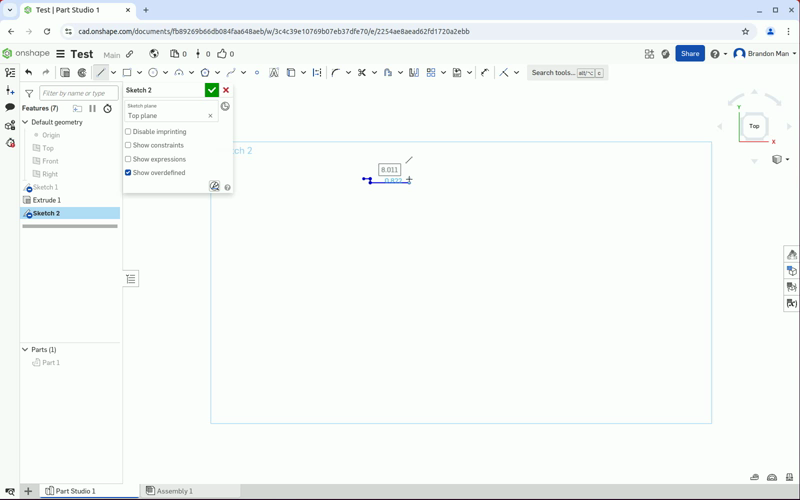
scroll(6)
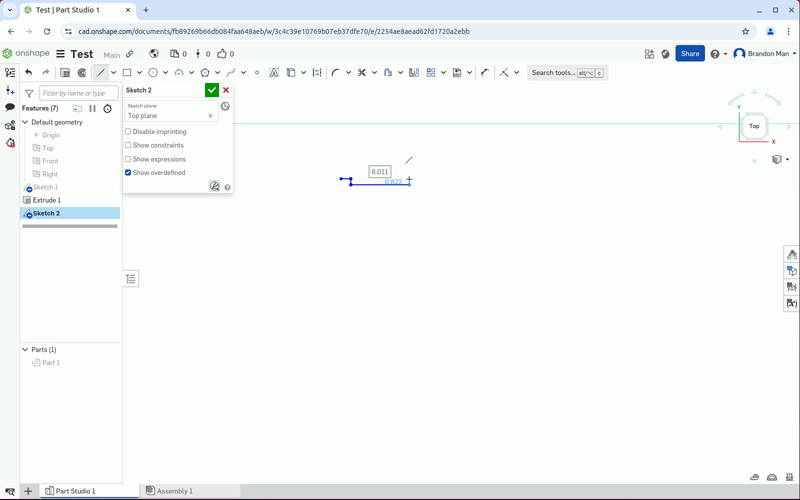
scroll(6)
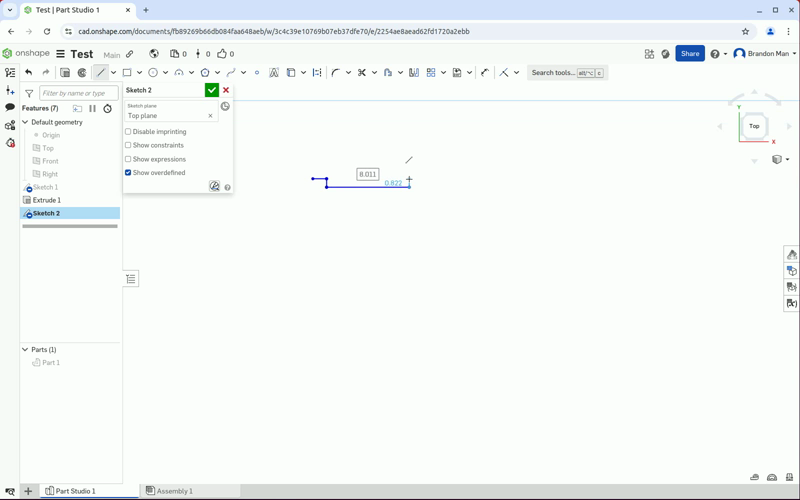
scroll(6)
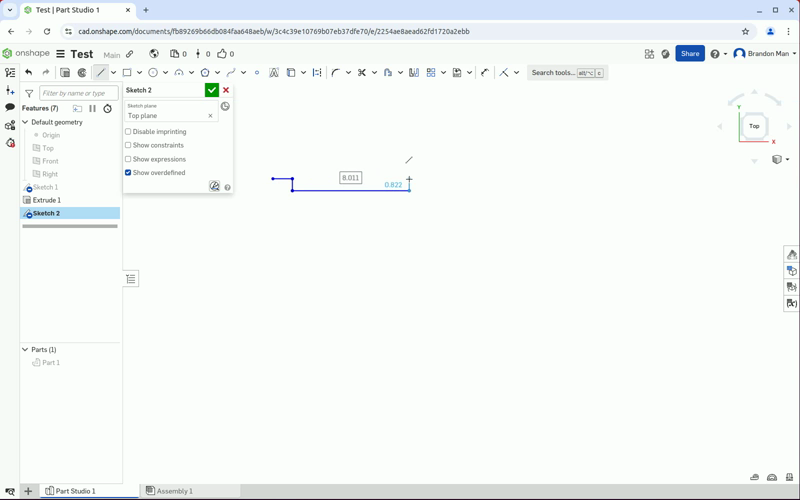
scroll(6)
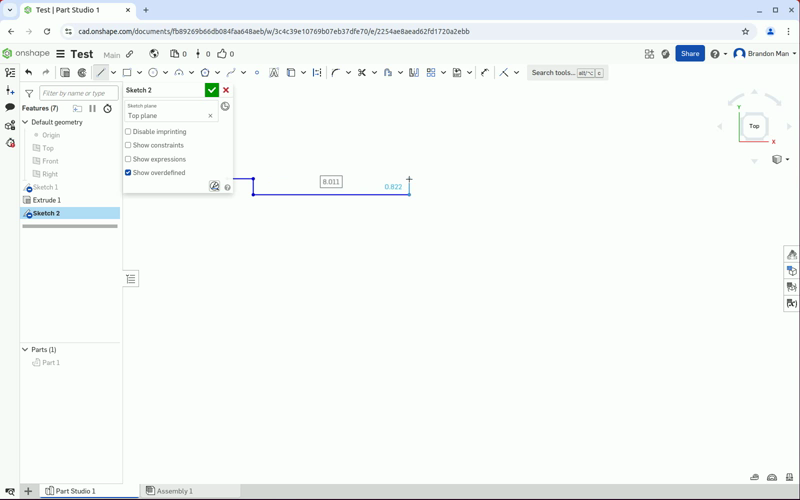
scroll(6)
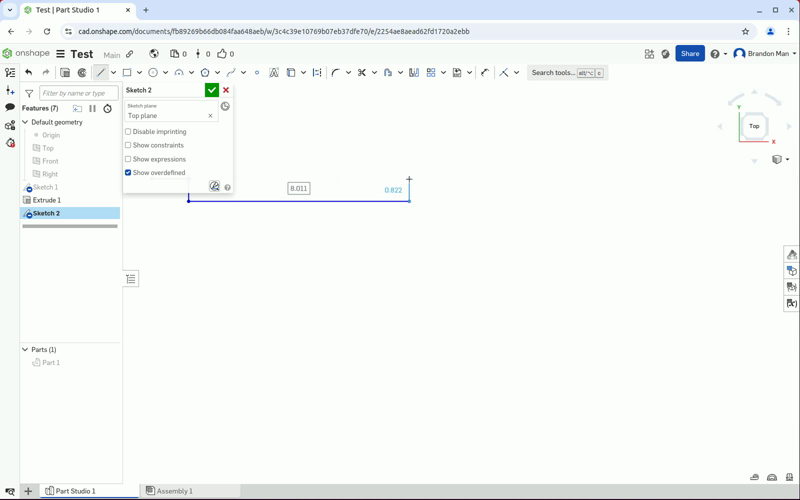
scroll(6)
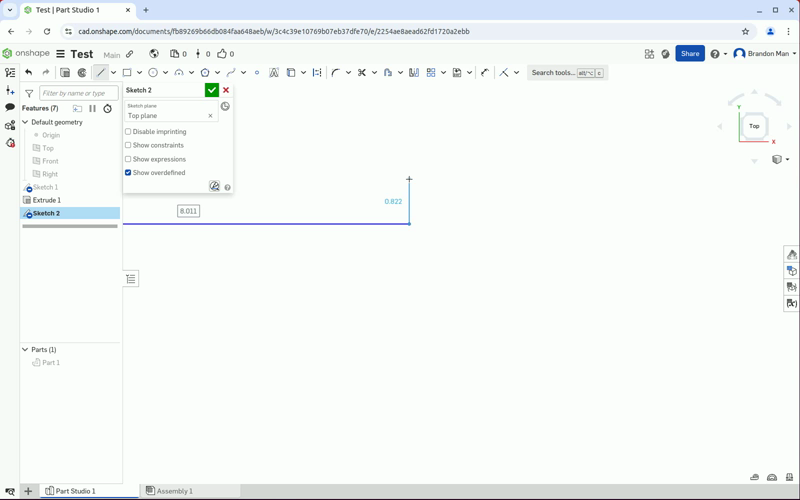
click(409, 178)
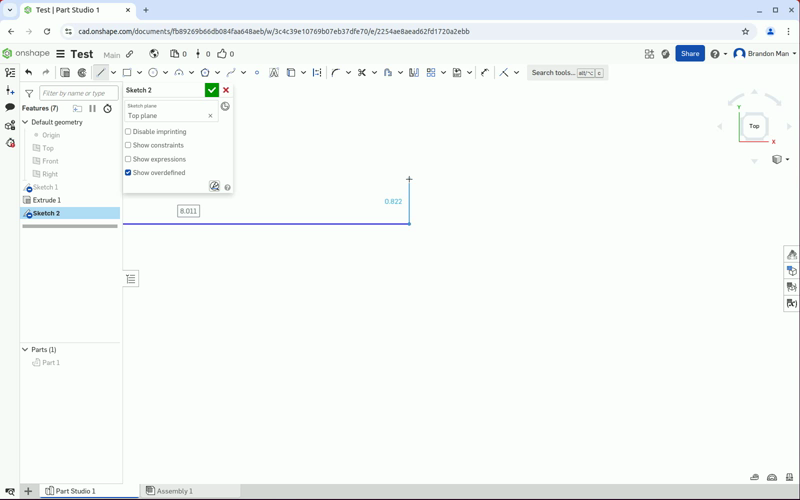
scroll(-6)
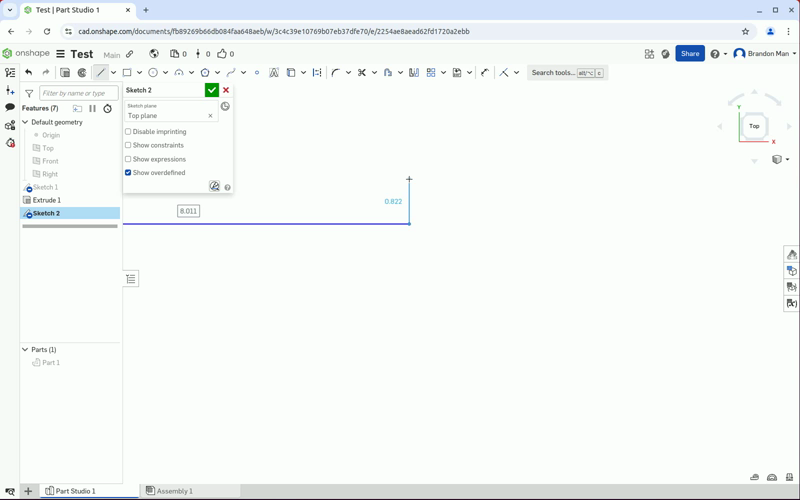
scroll(-6)
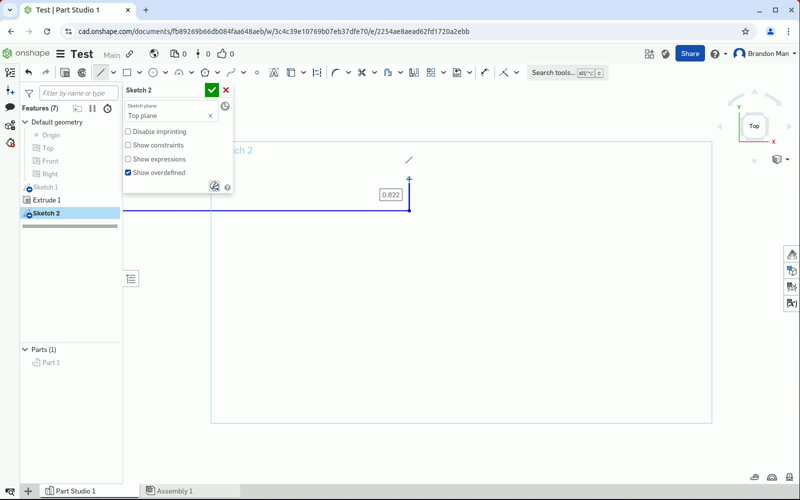
scroll(-6)
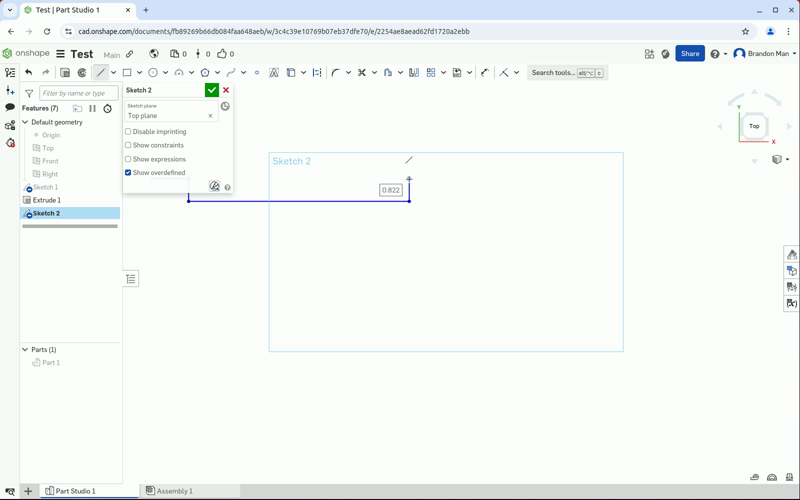
scroll(-6)
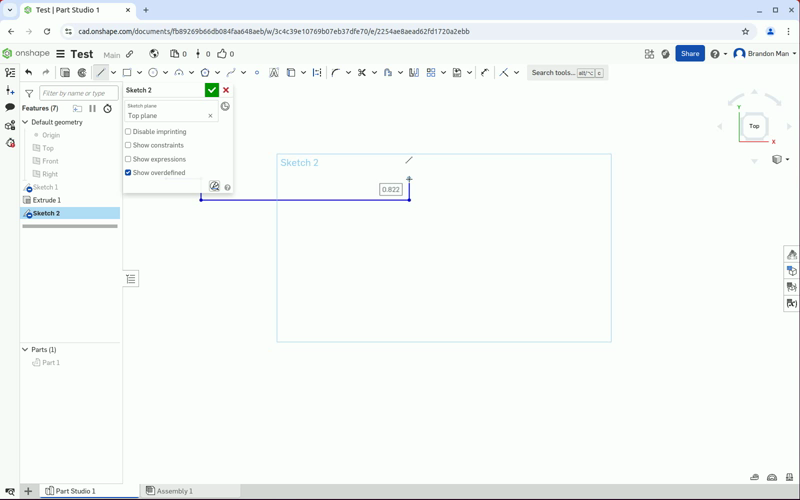
scroll(-6)
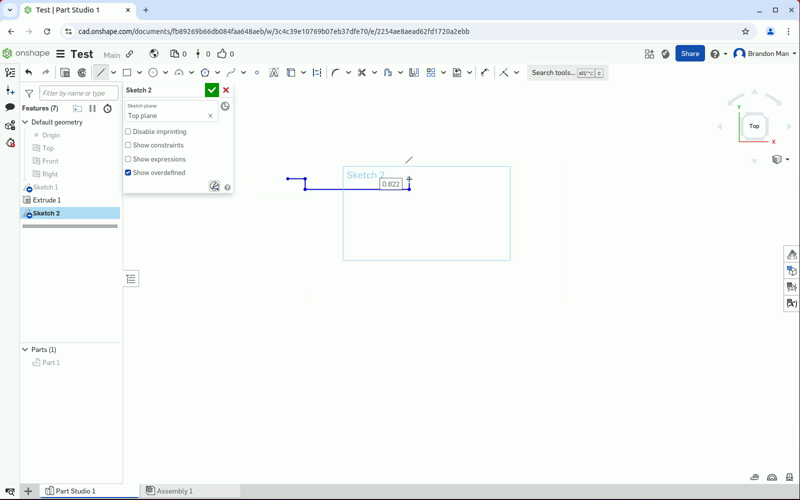
scroll(-6)
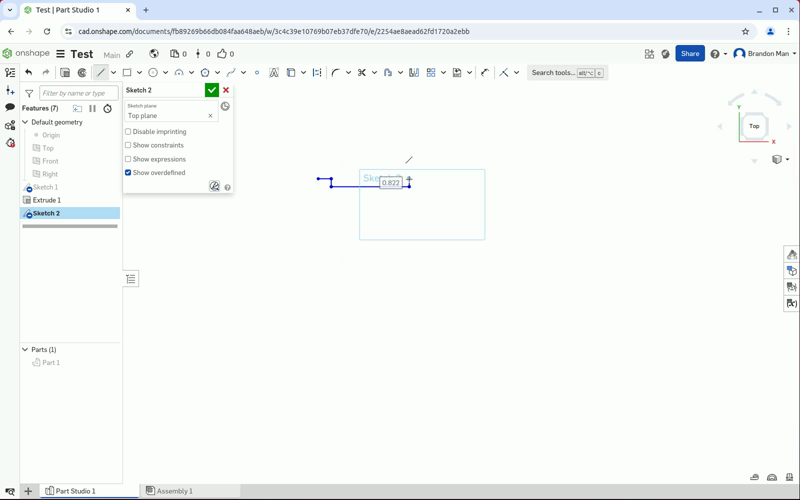
scroll(-6)
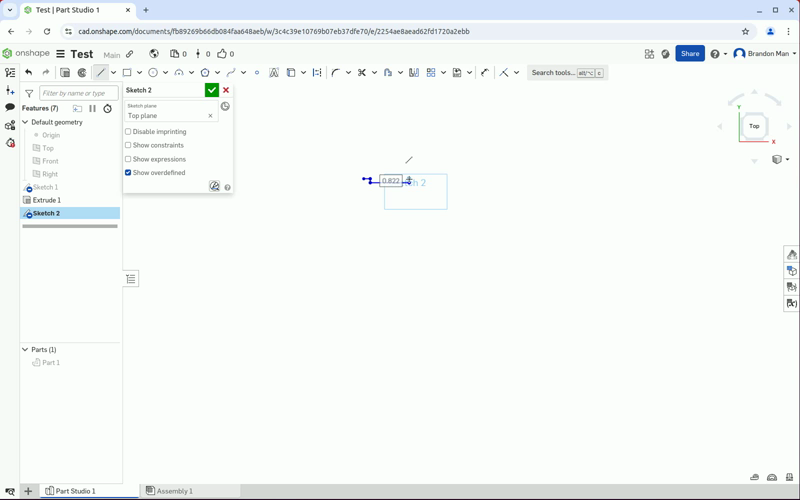
key_up(shift)
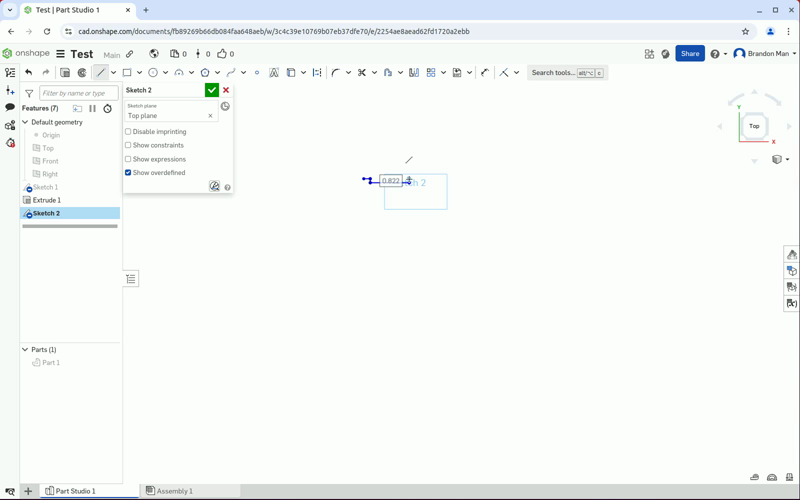
key_down(shift)
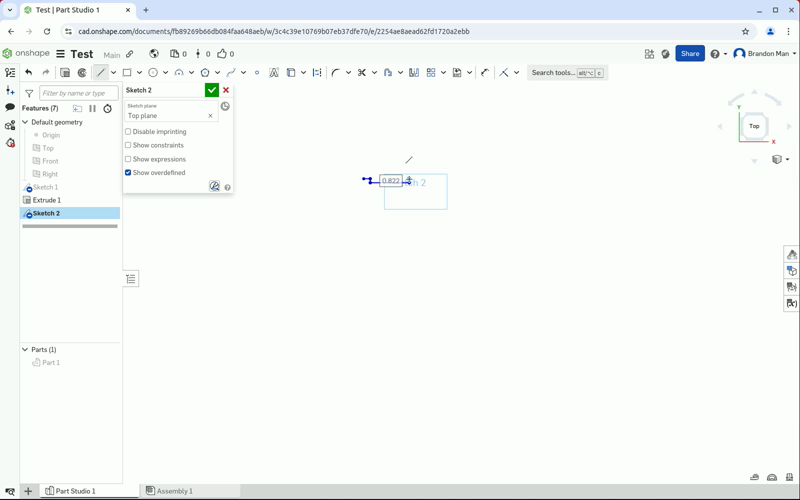
mouse_move(439, 178)
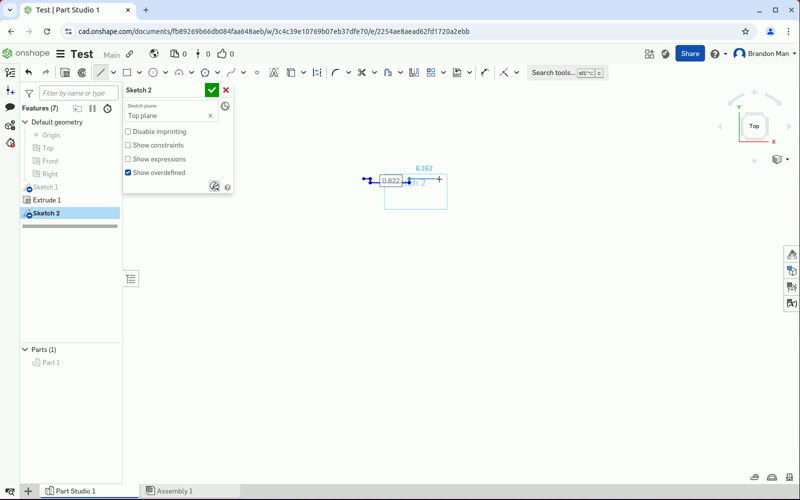
mouse_move(418, 178)
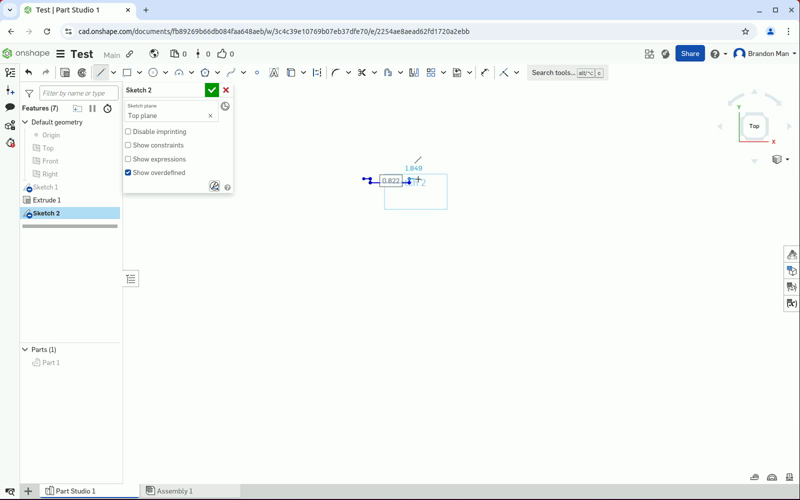
click(418, 178)
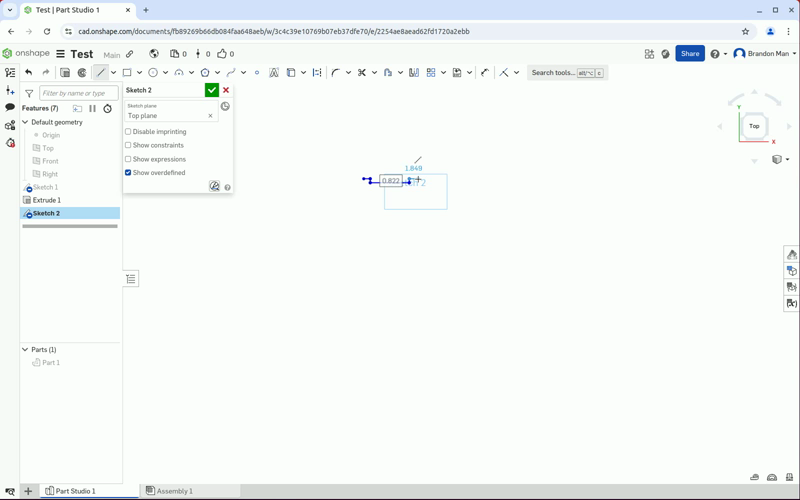
key_up(shift)
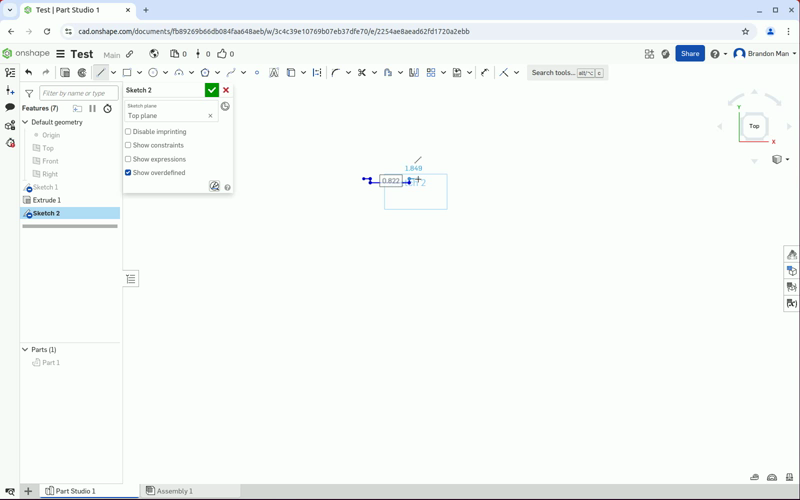
key_down(shift)
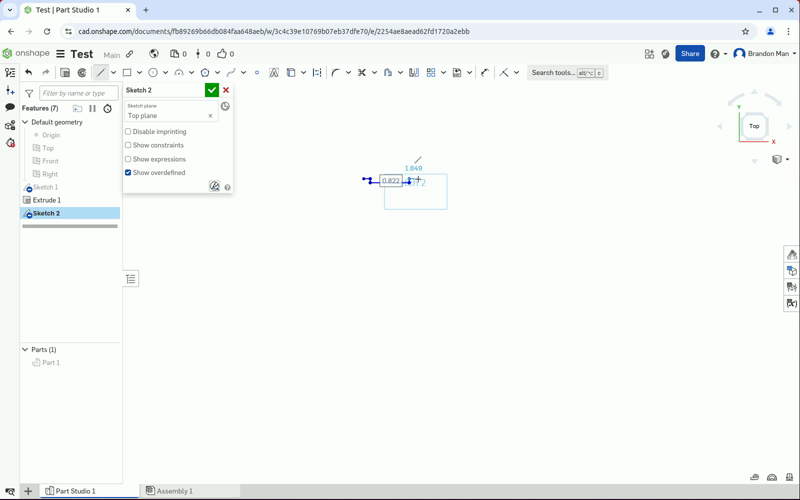
mouse_move(448, 178)
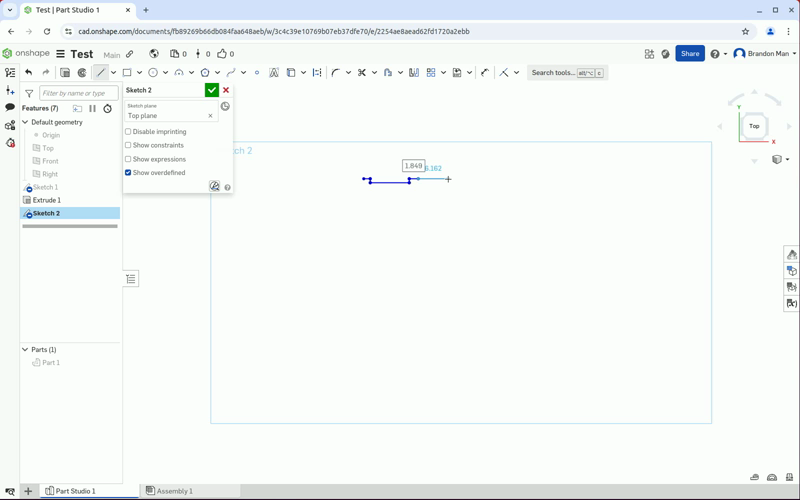
mouse_move(418, 173)
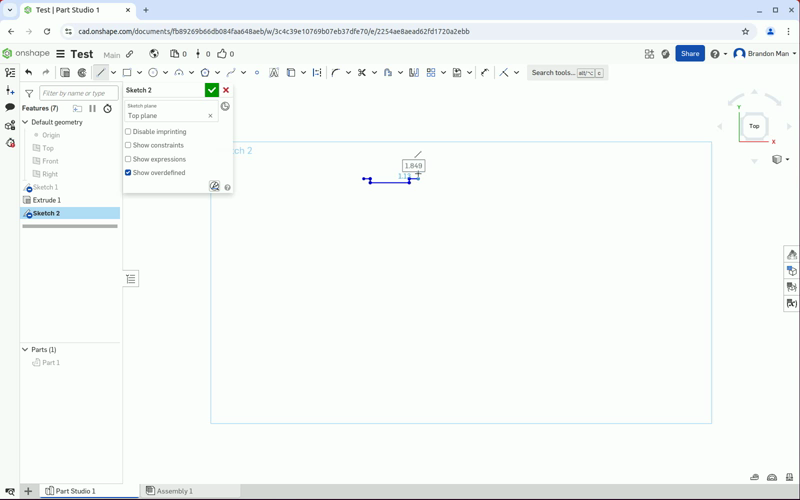
scroll(6)
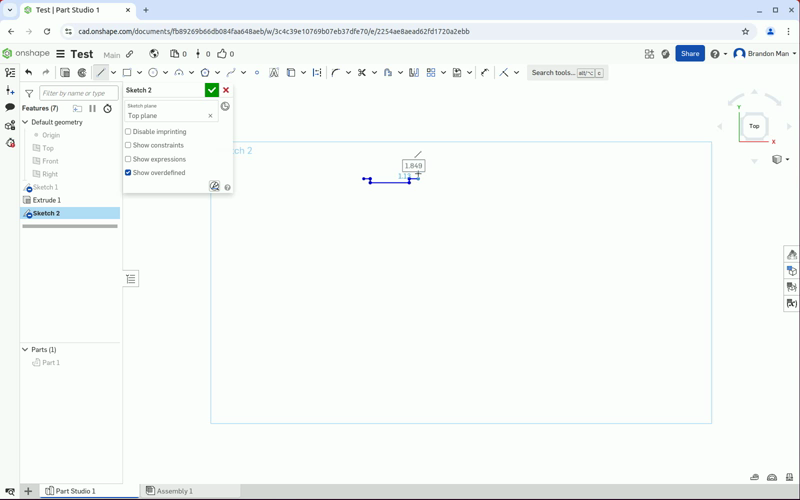
scroll(6)
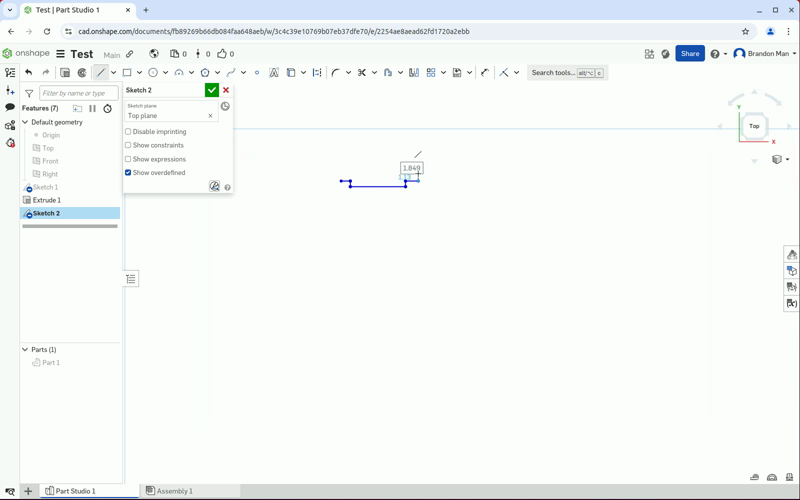
scroll(6)
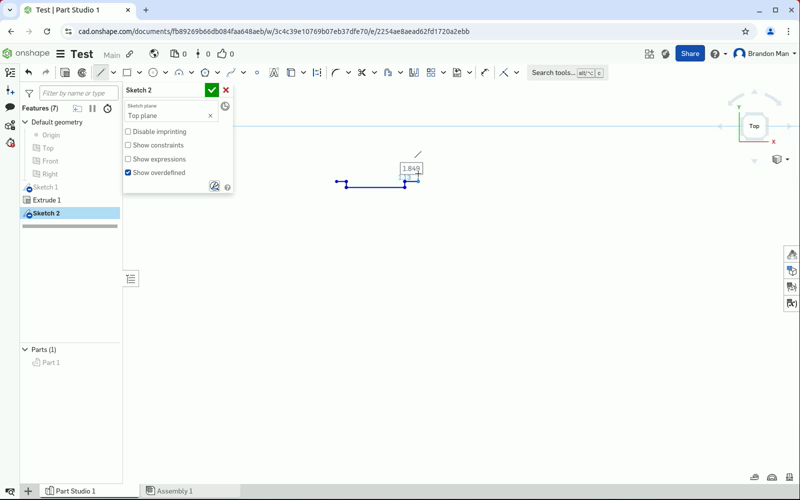
scroll(6)
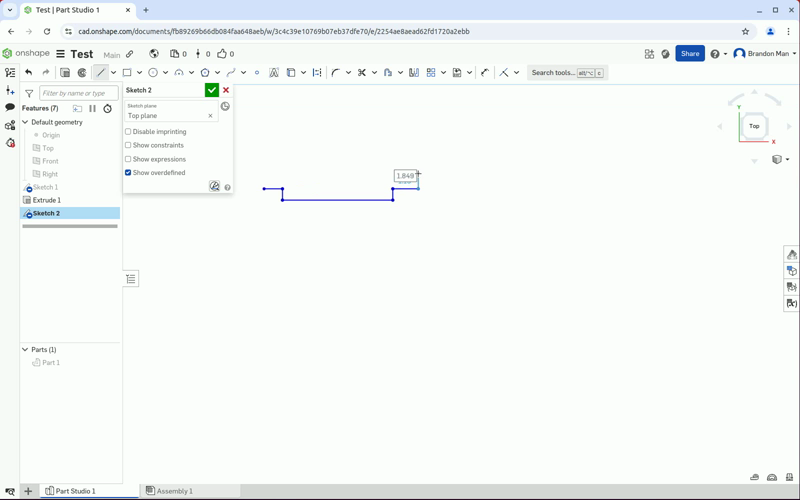
scroll(6)
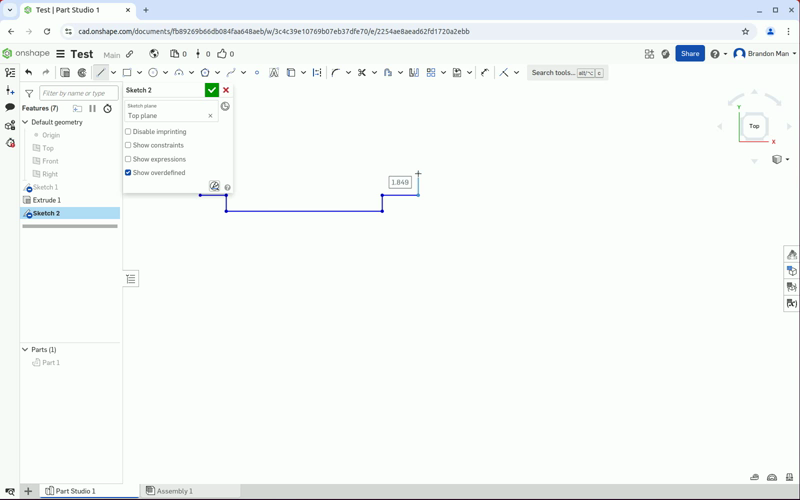
scroll(6)
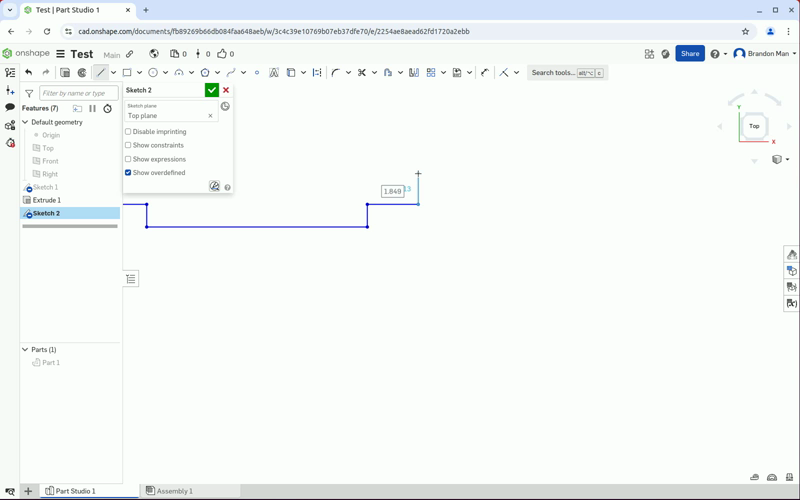
scroll(6)
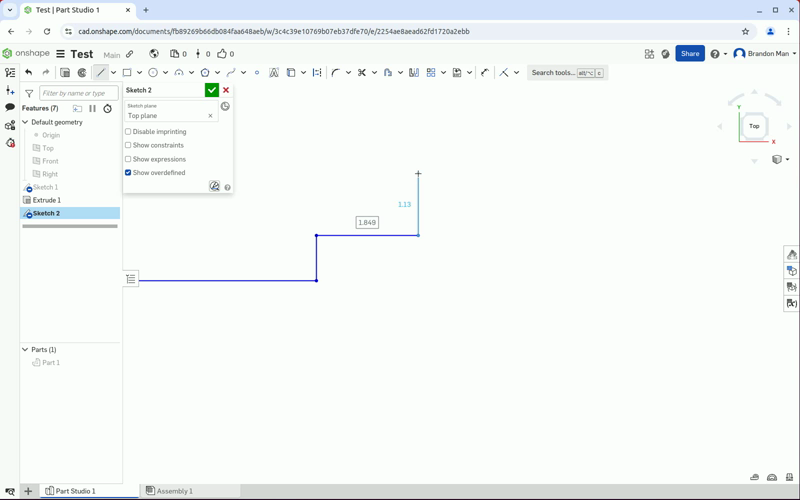
click(418, 173)
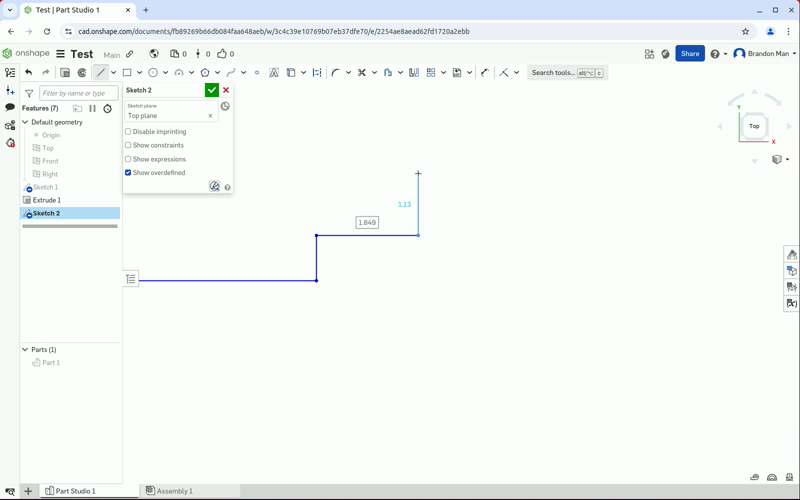
scroll(-6)
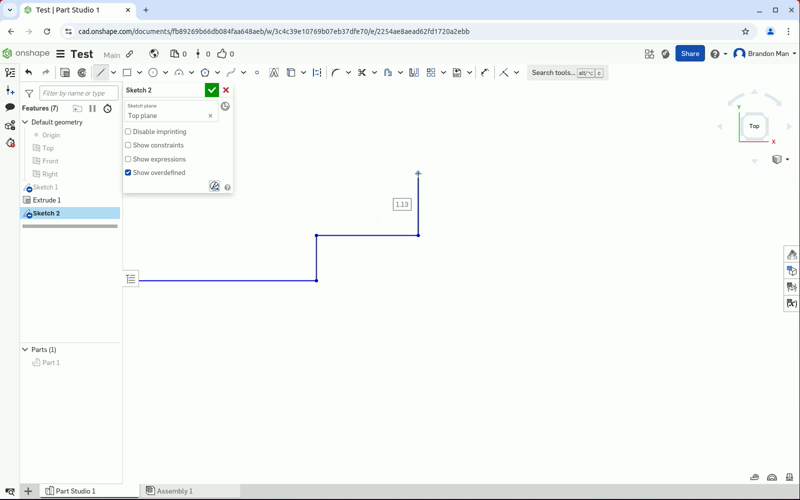
scroll(-6)
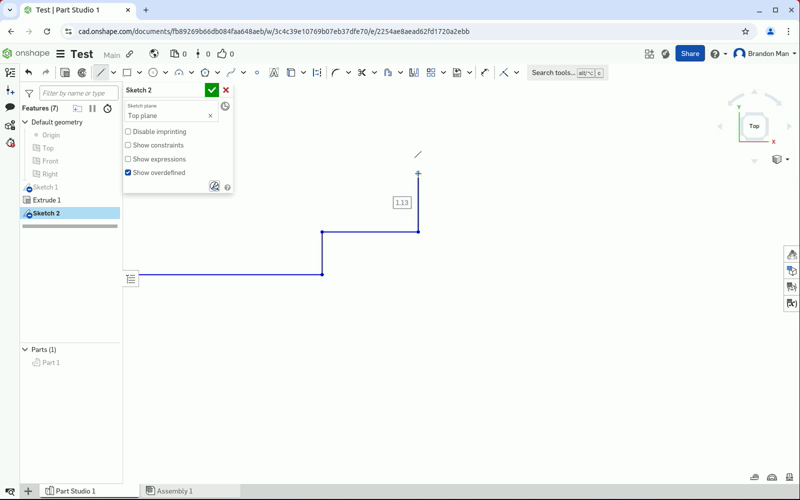
scroll(-6)
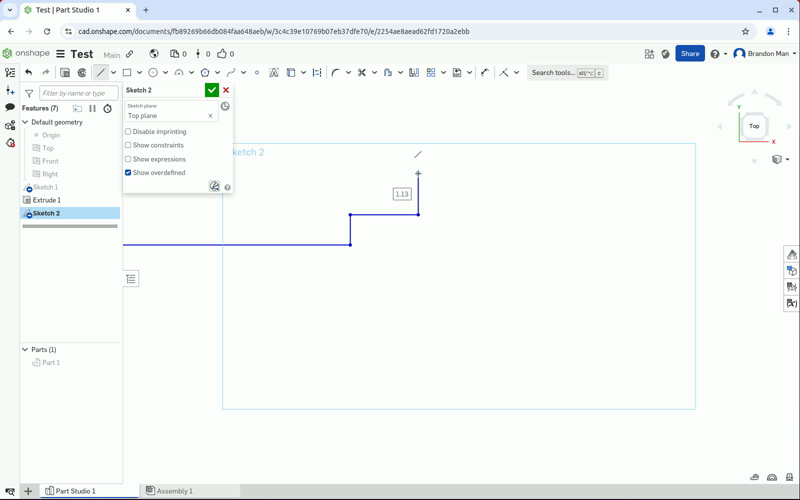
scroll(-6)
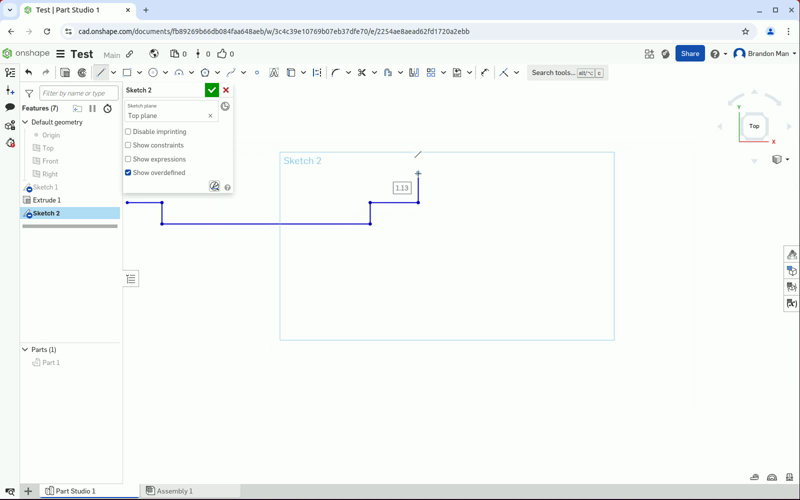
scroll(-6)
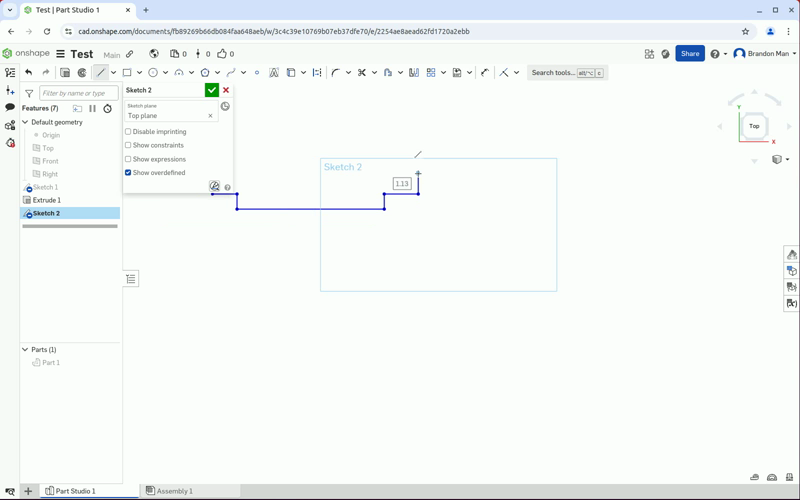
scroll(-6)
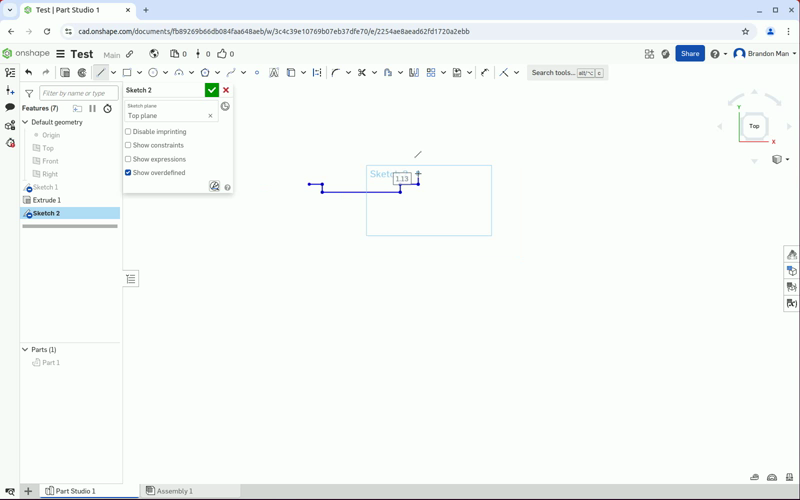
scroll(-6)
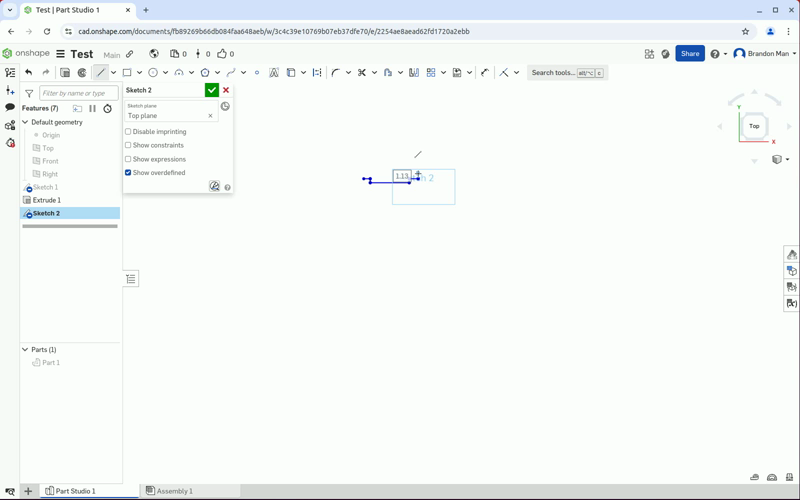
key_up(shift)
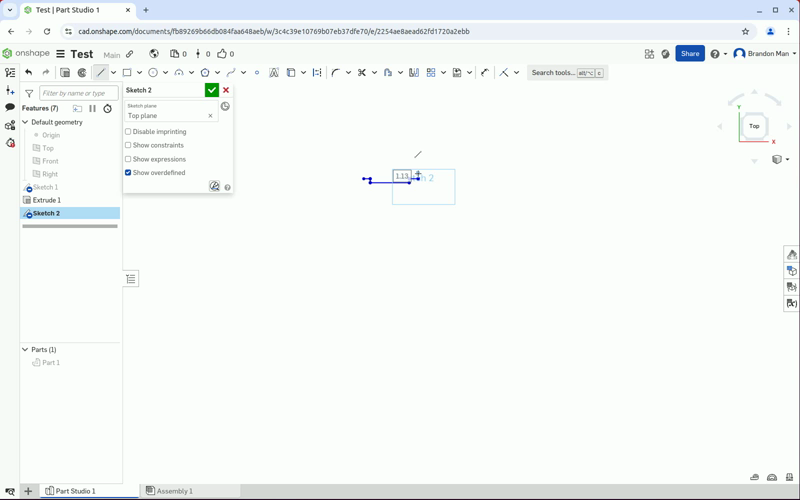
key_down(shift)
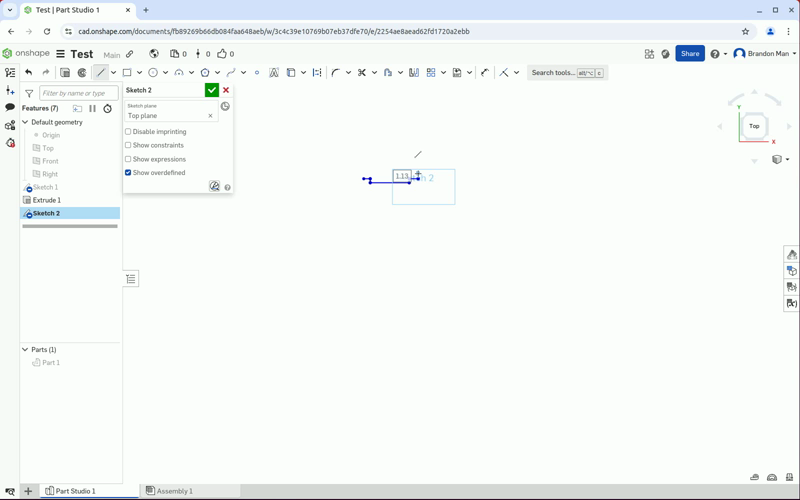
mouse_move(448, 173)
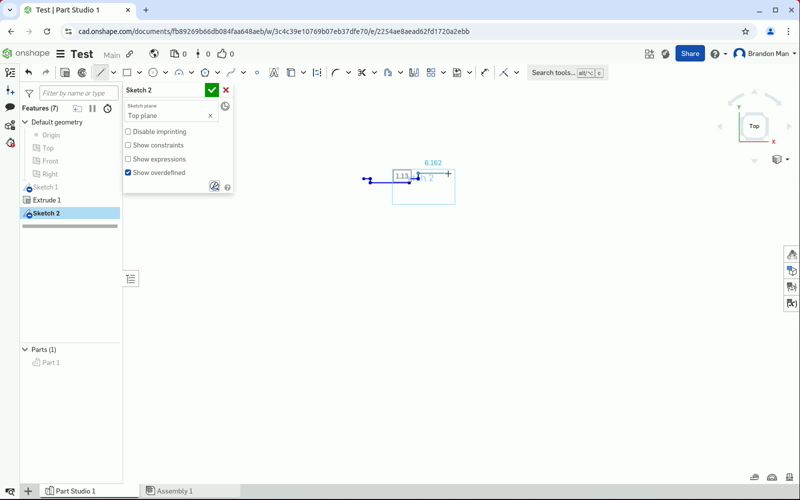
mouse_move(409, 173)
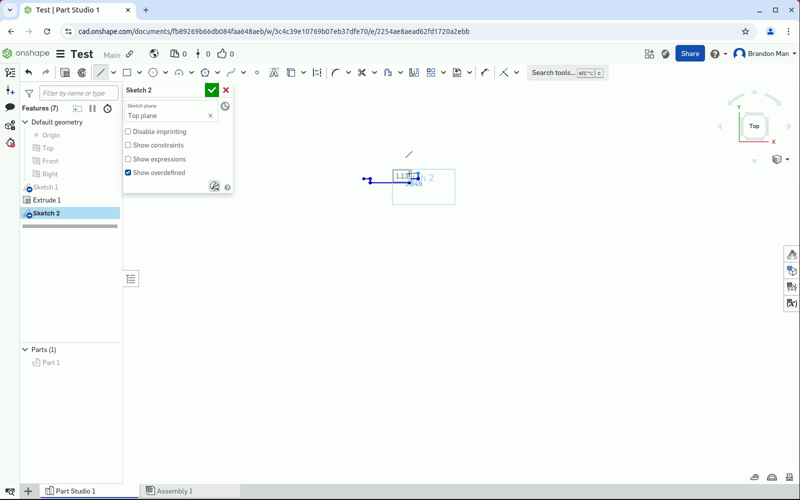
click(409, 173)
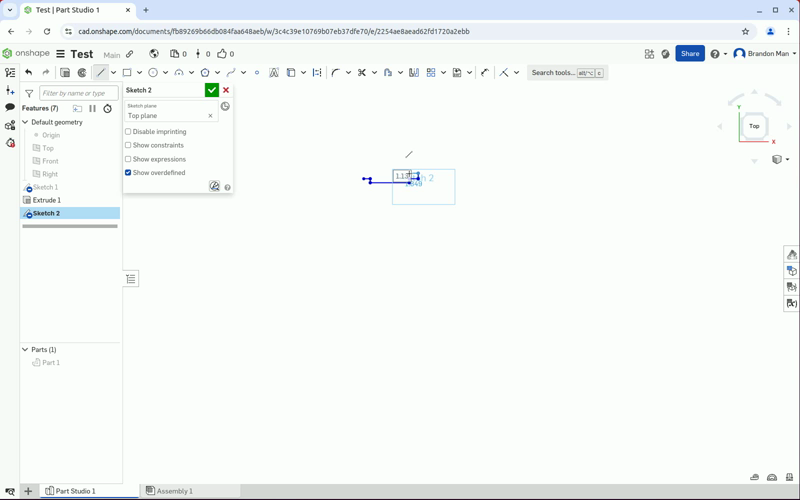
key_up(shift)
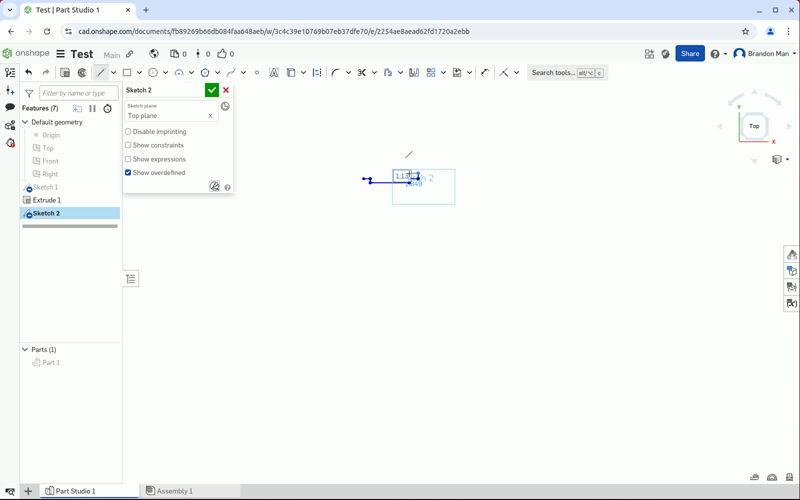
key_down(shift)
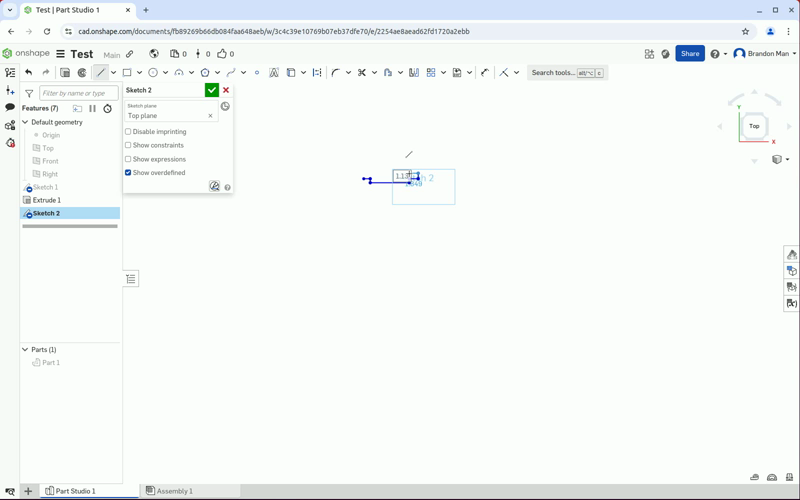
mouse_move(439, 173)
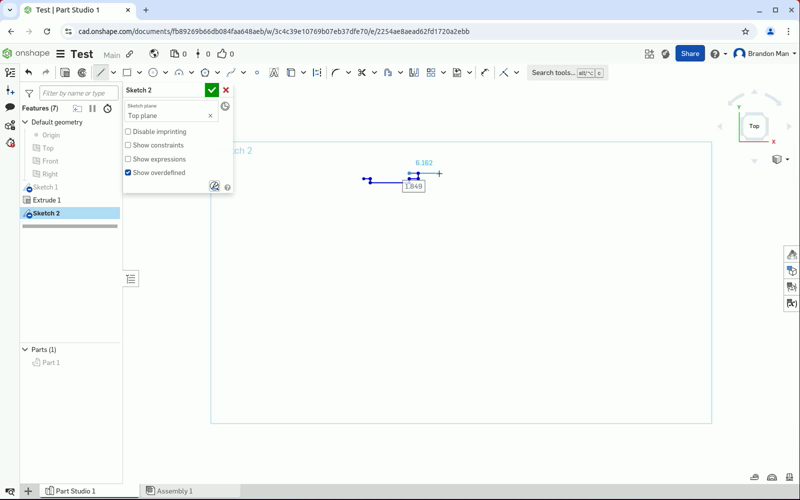
mouse_move(409, 170)
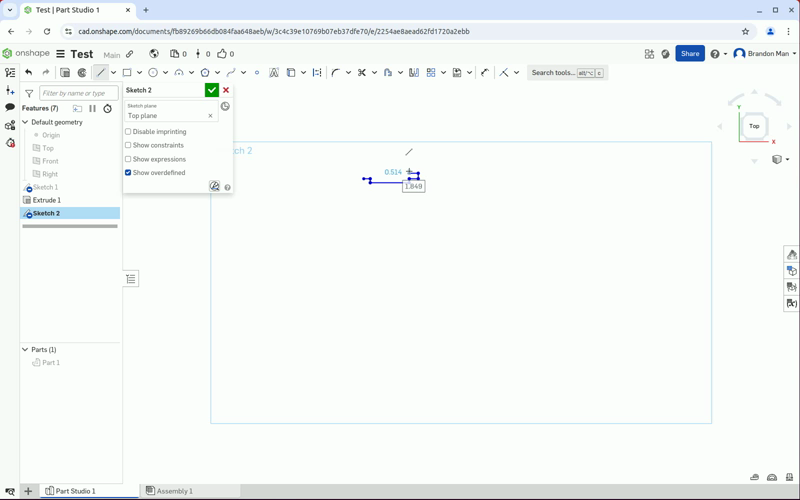
scroll(6)
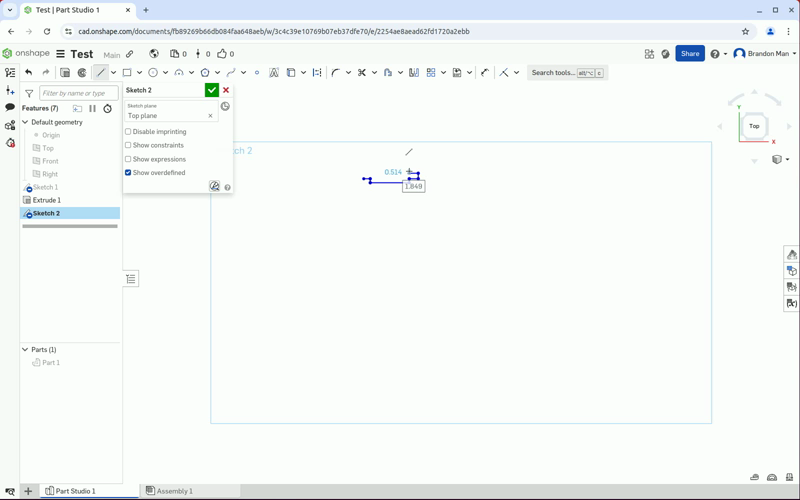
scroll(6)
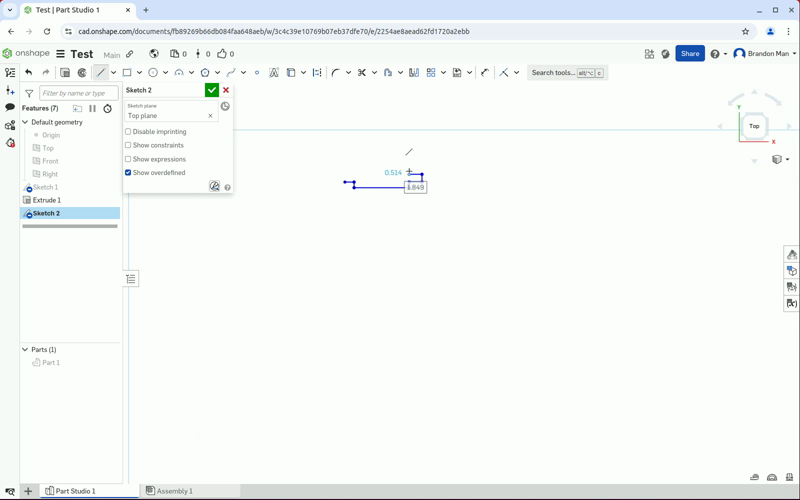
scroll(6)
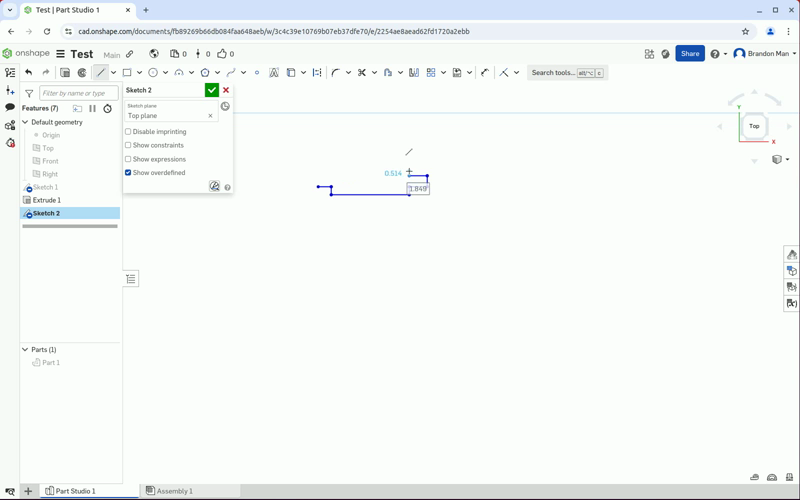
scroll(6)
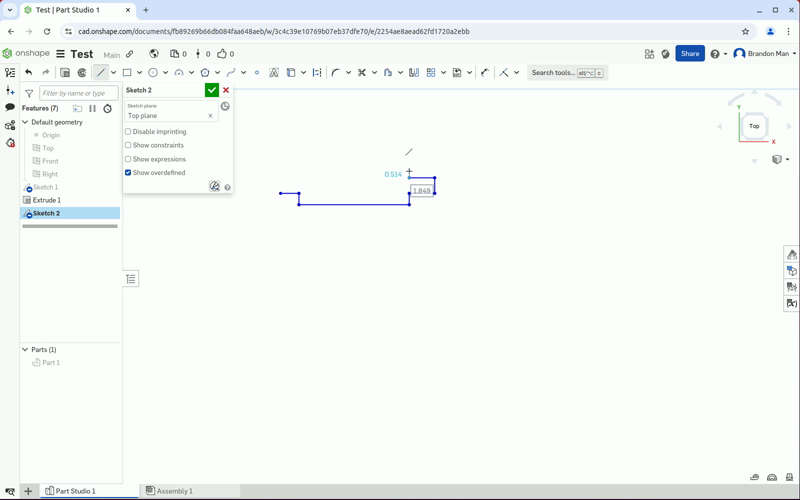
scroll(6)
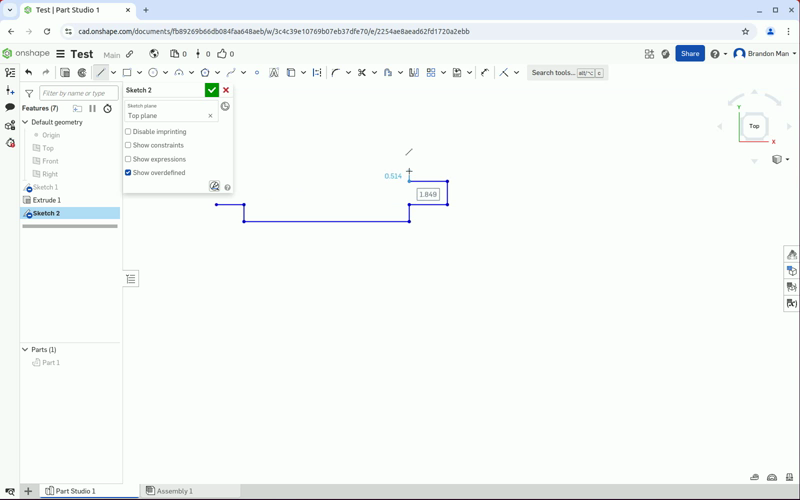
scroll(6)
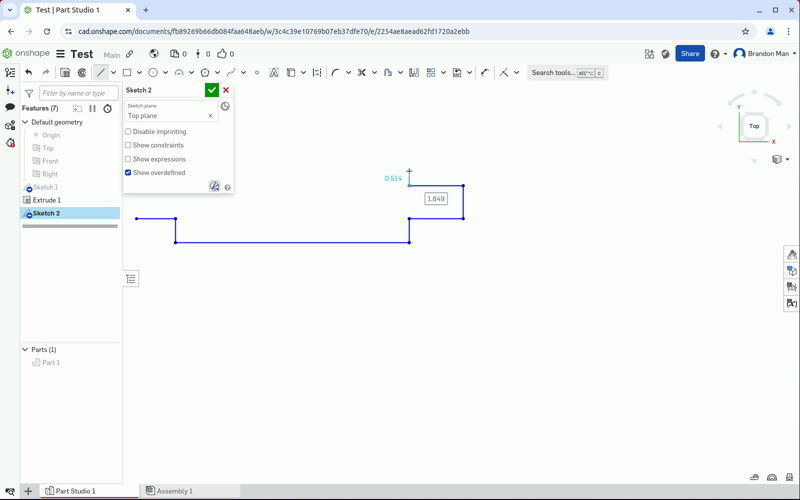
scroll(6)
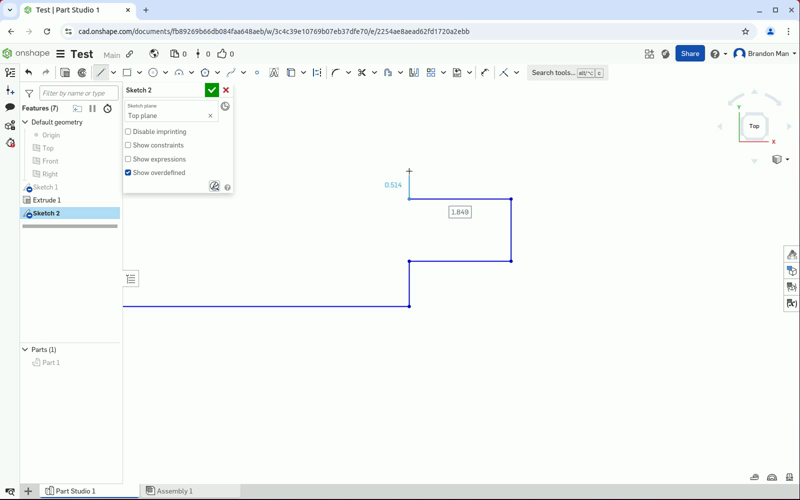
click(409, 170)
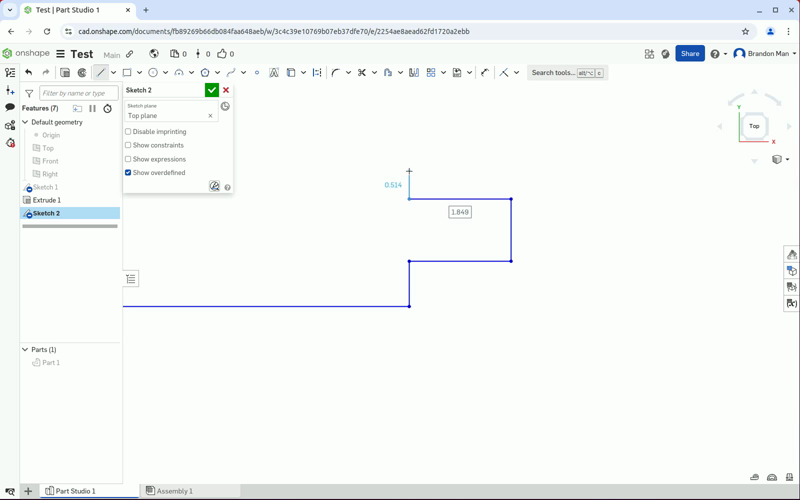
scroll(-6)
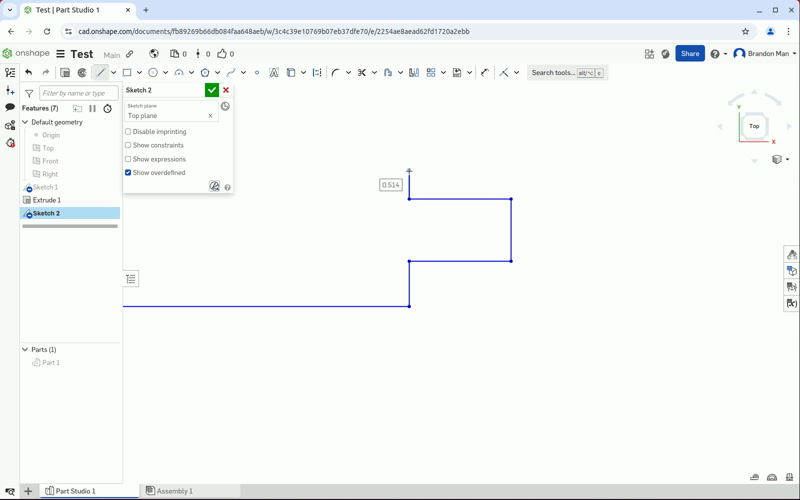
scroll(-6)
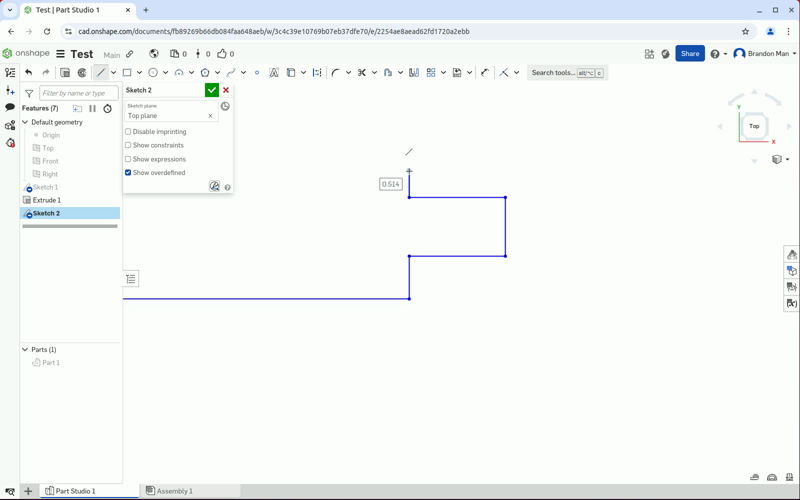
scroll(-6)
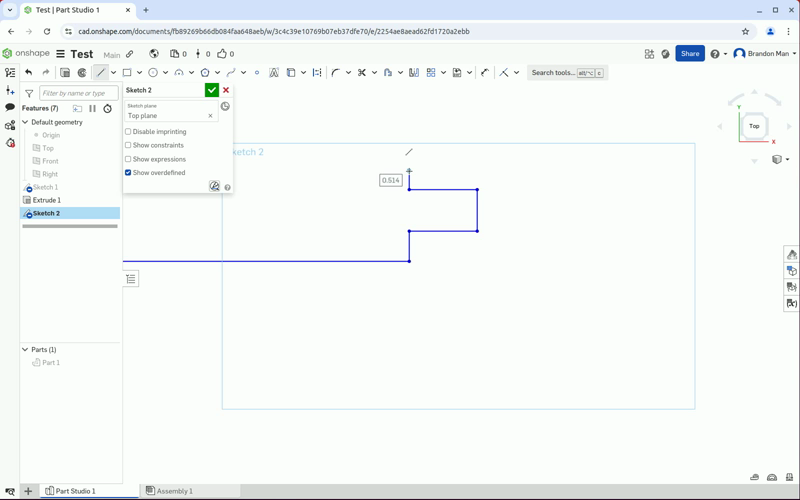
scroll(-6)
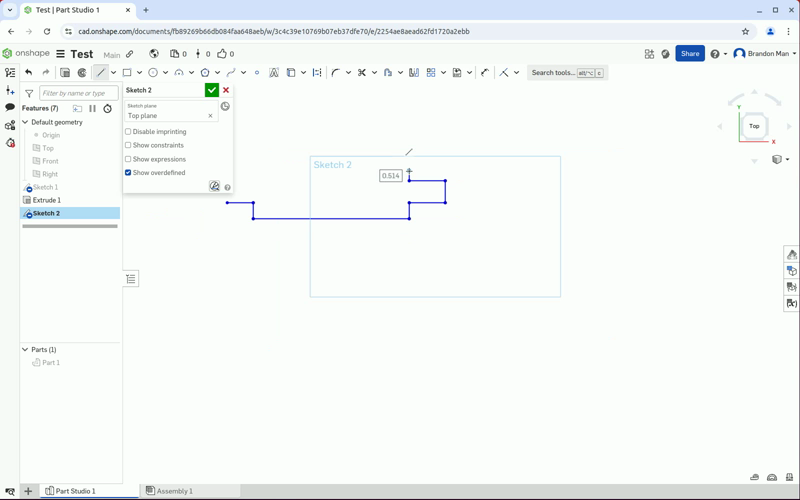
scroll(-6)
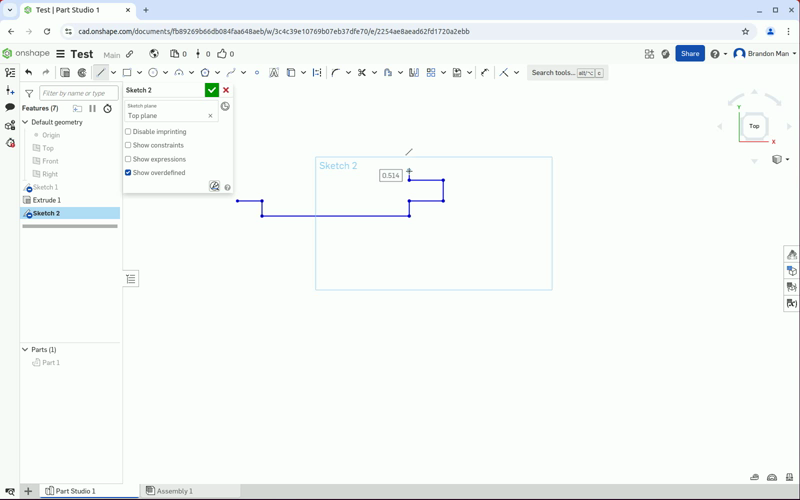
scroll(-6)
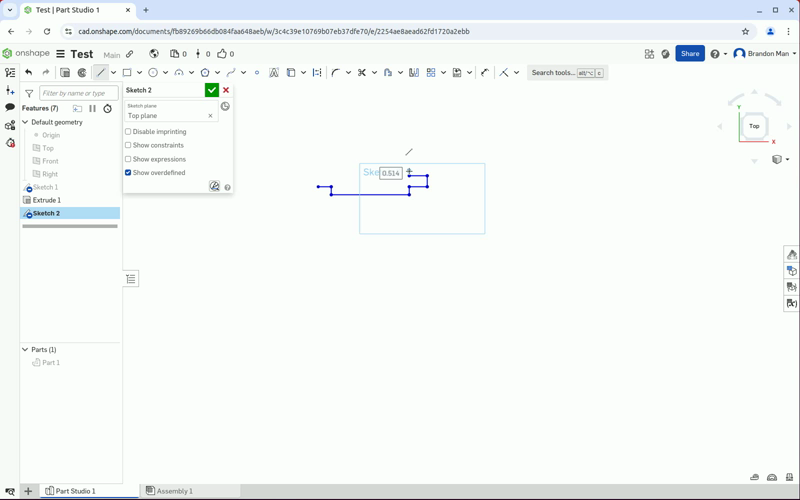
scroll(-6)
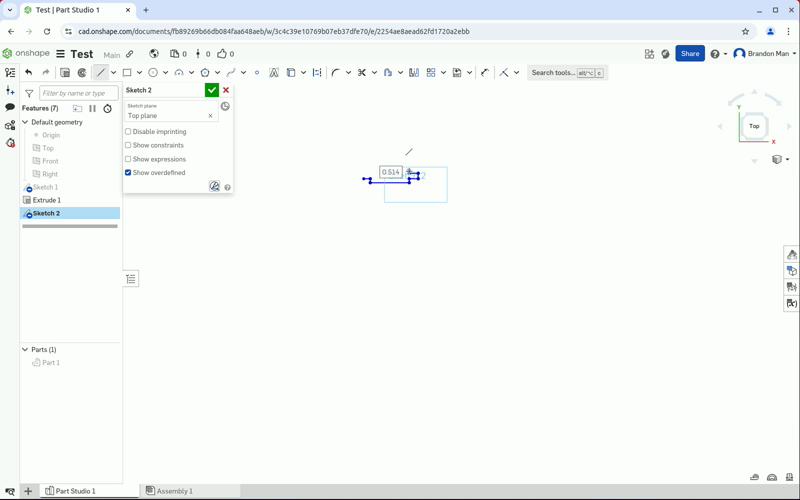
key_up(shift)
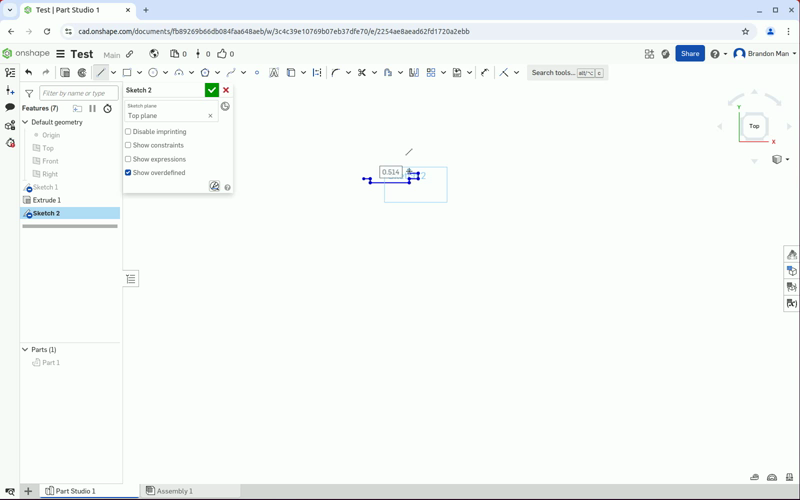
key_down(shift)
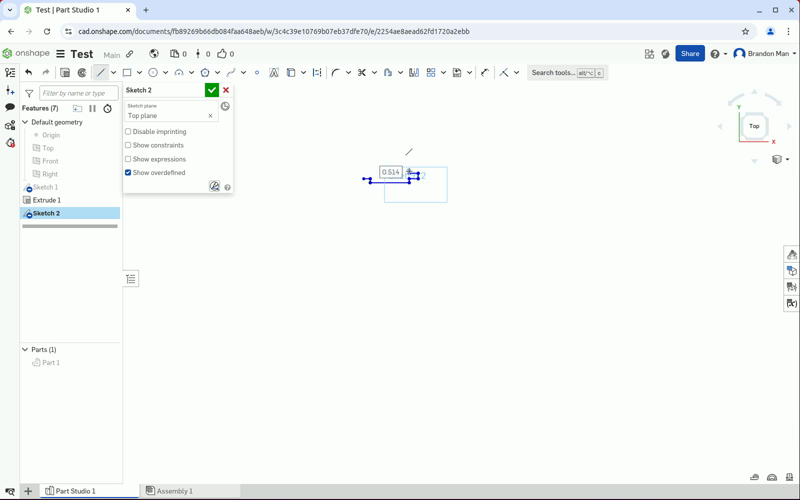
mouse_move(439, 170)
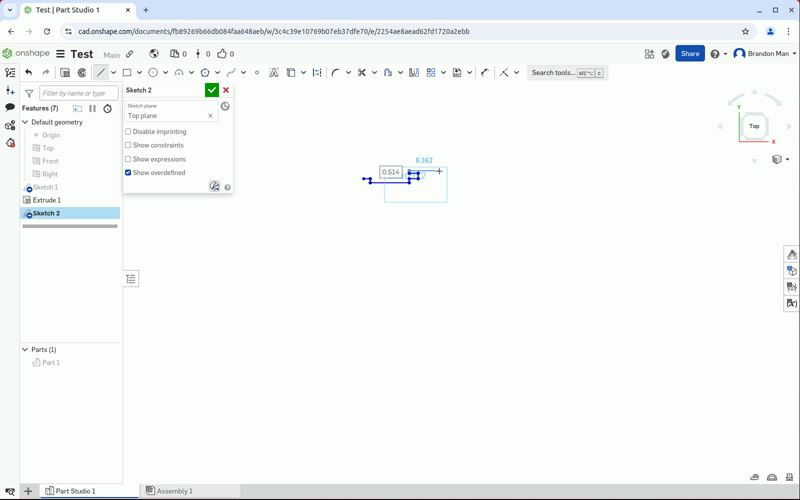
mouse_move(370, 170)
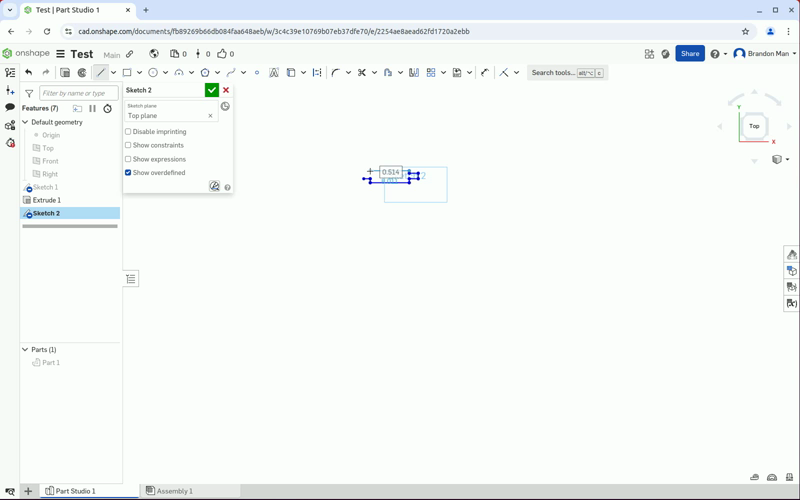
click(370, 170)
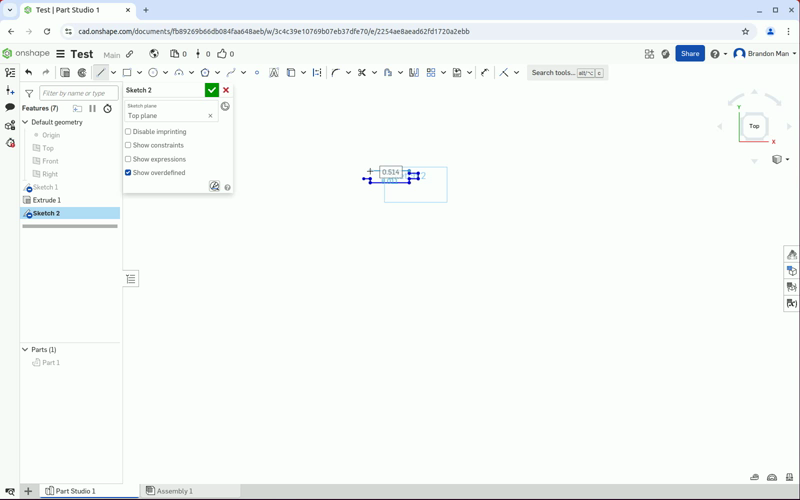
key_up(shift)
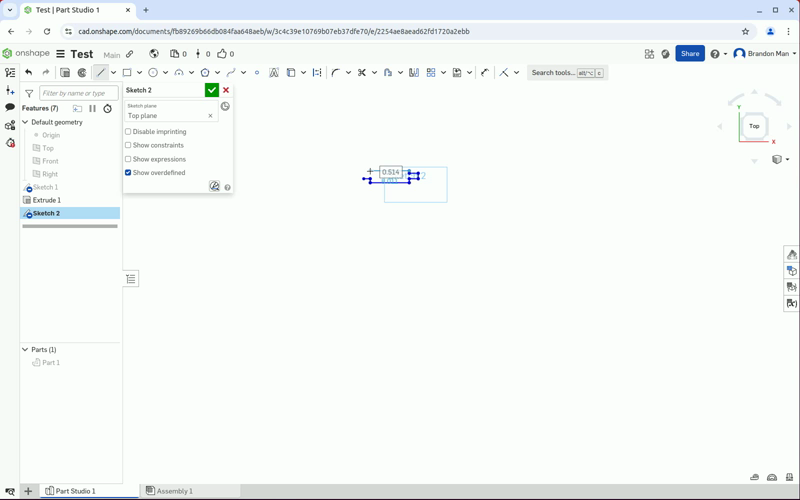
key_down(shift)
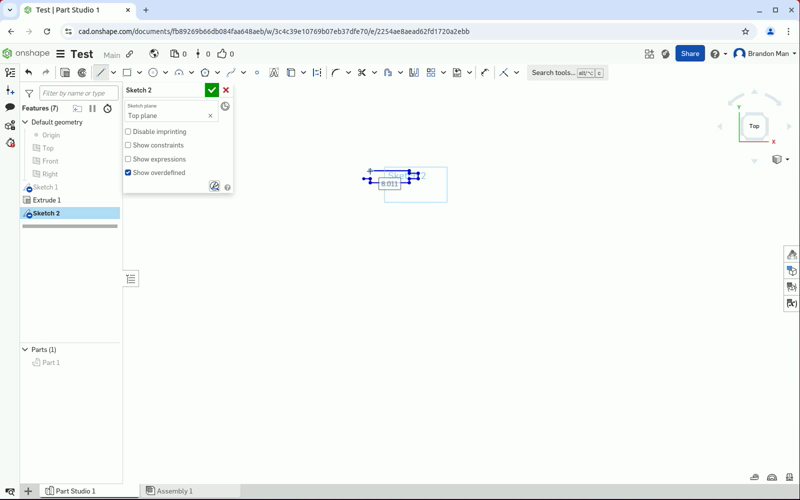
mouse_move(400, 170)
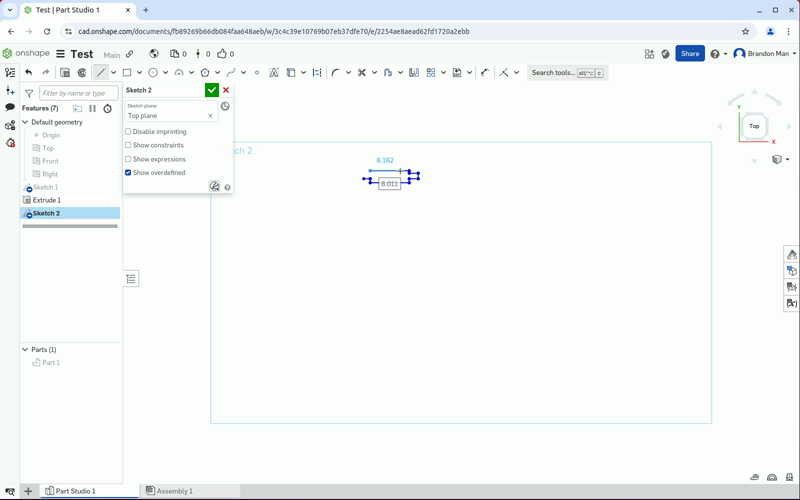
mouse_move(370, 173)
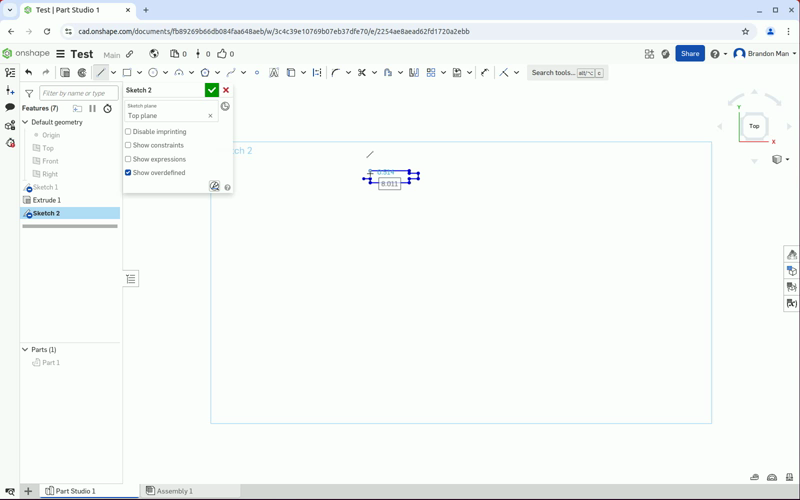
scroll(6)
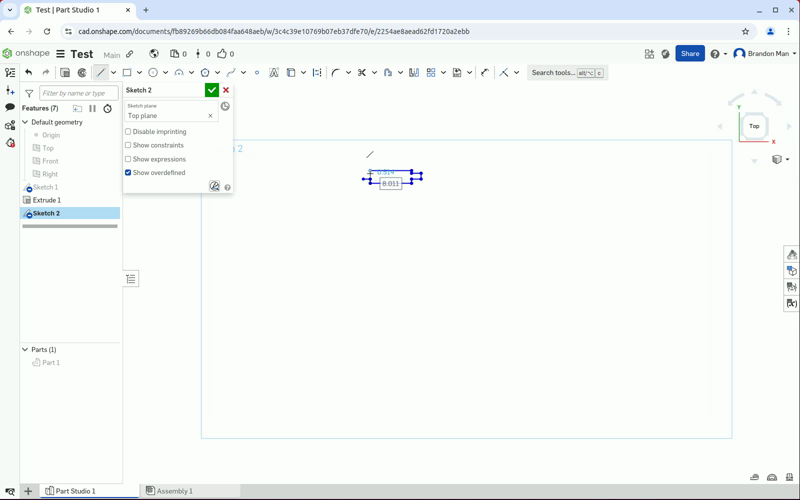
scroll(6)
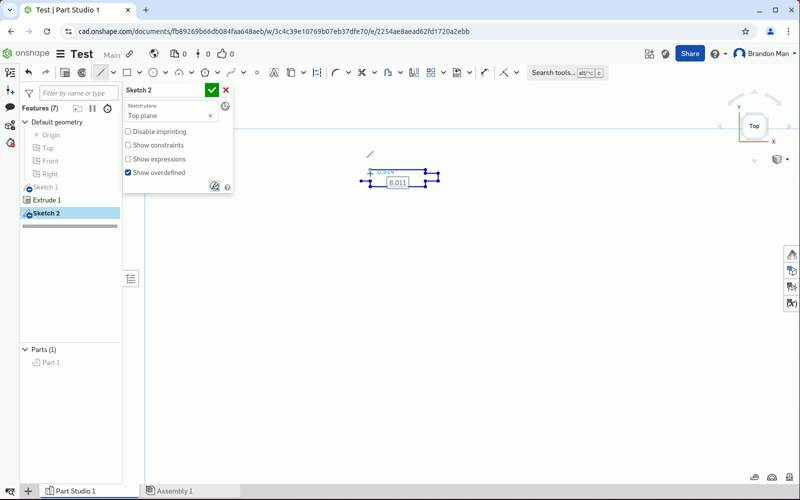
scroll(6)
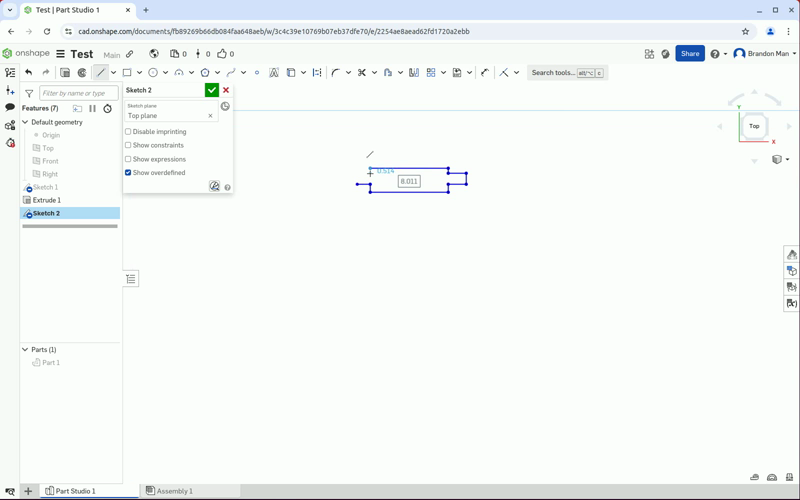
scroll(6)
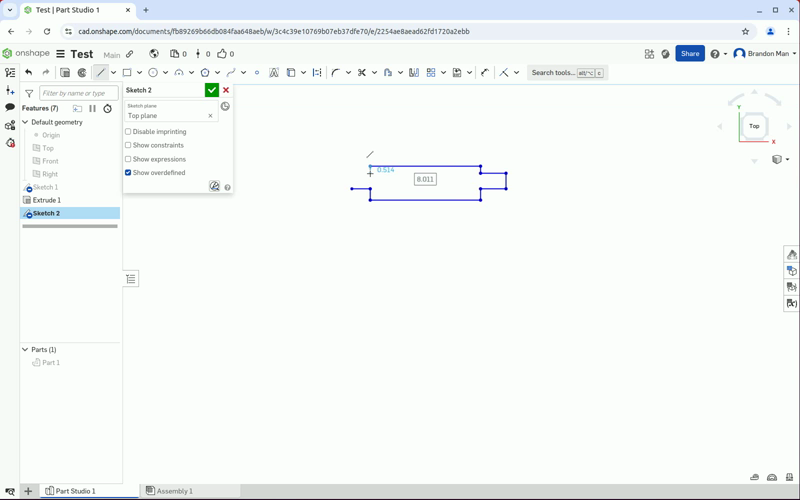
scroll(6)
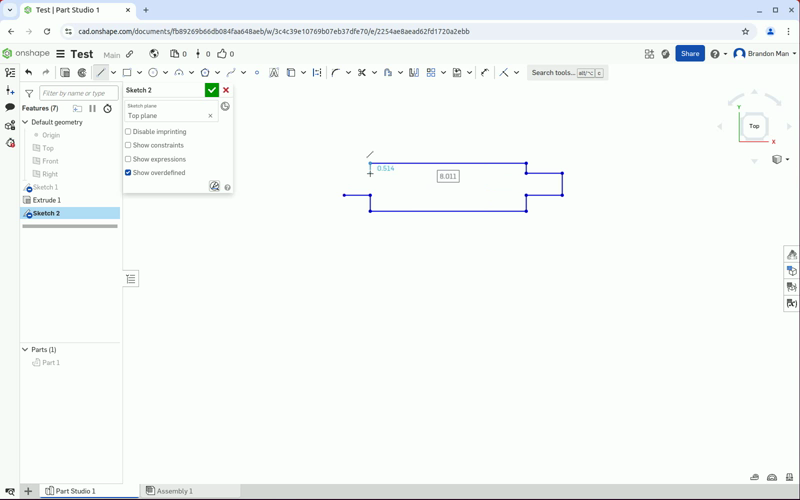
scroll(6)
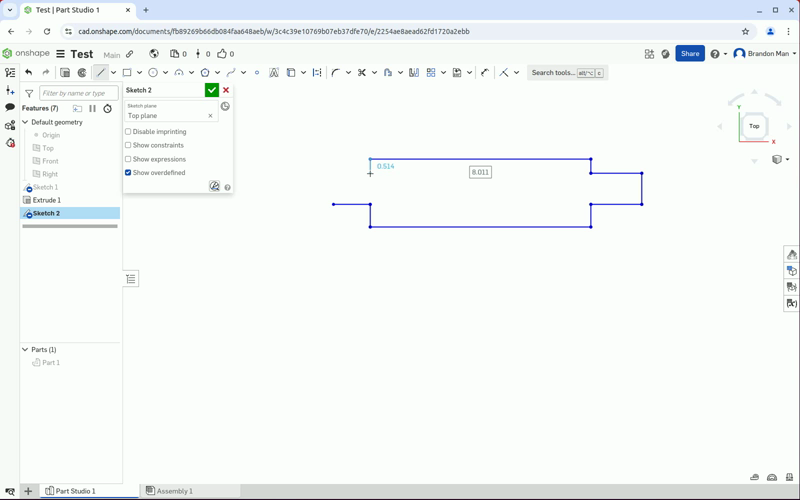
scroll(6)
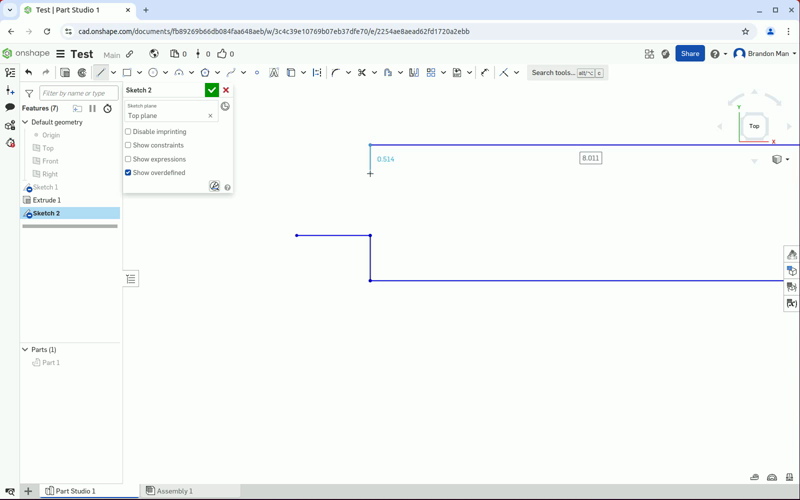
click(370, 173)
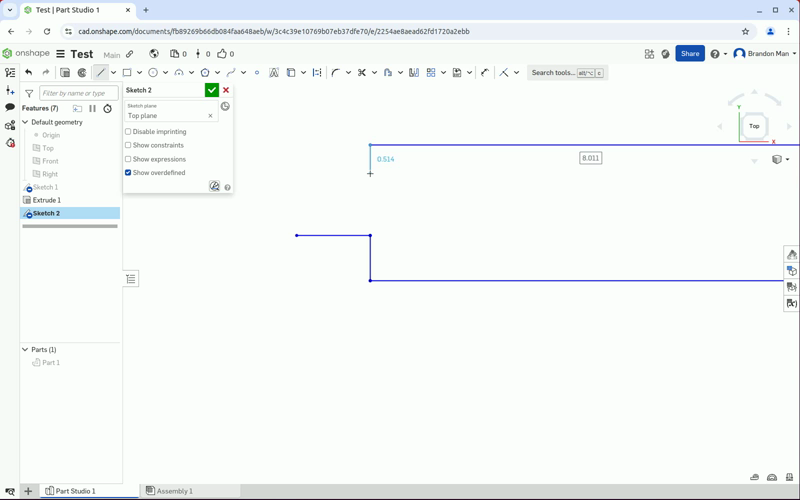
scroll(-6)
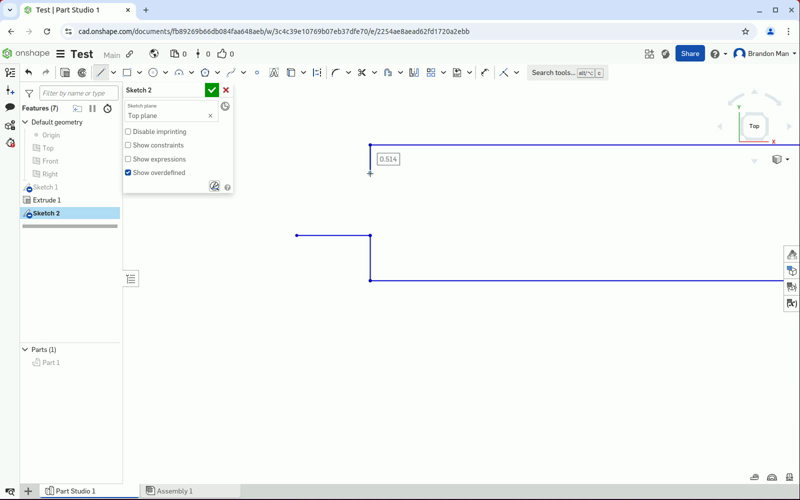
scroll(-6)
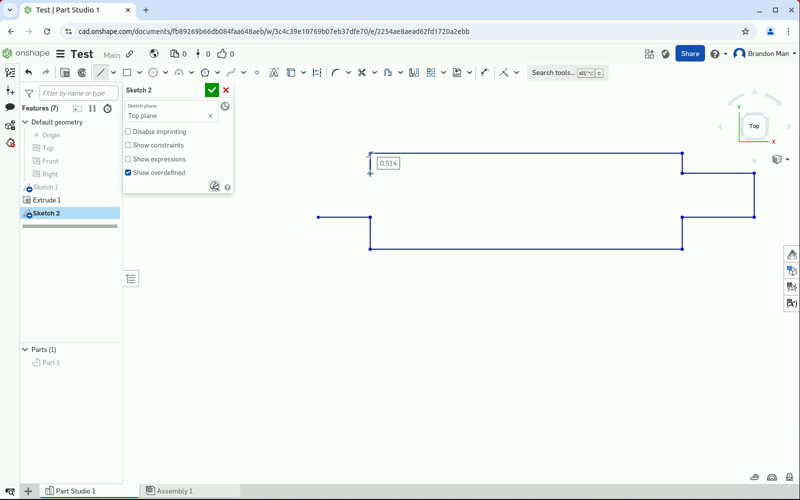
scroll(-6)
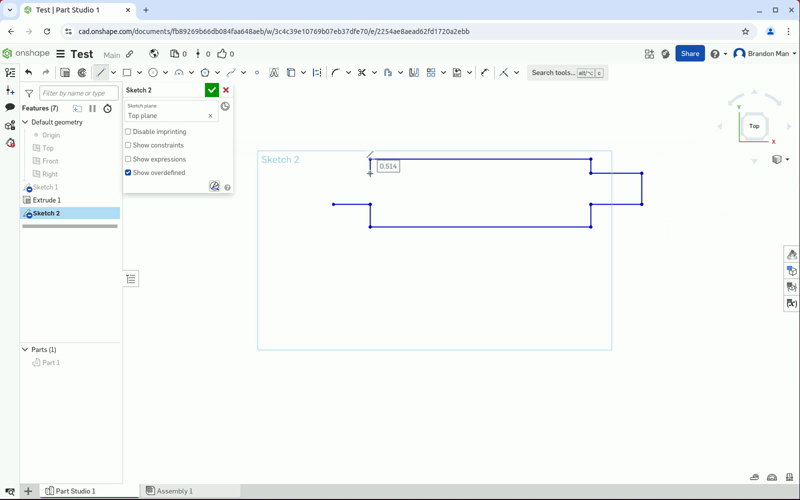
scroll(-6)
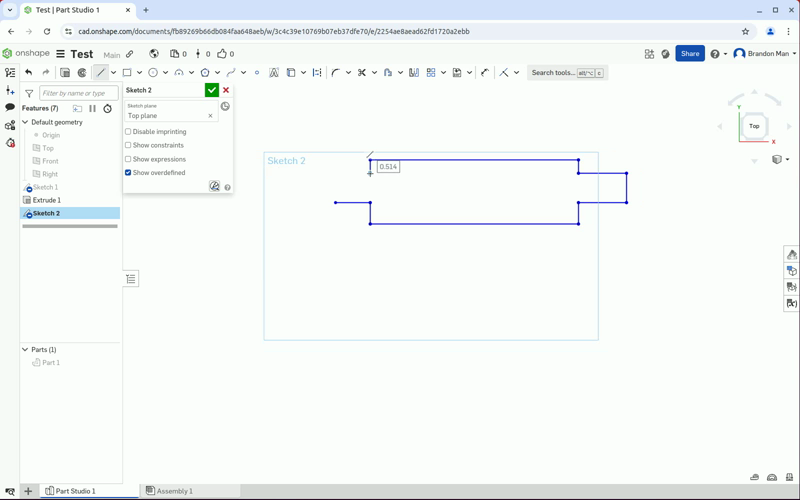
scroll(-6)
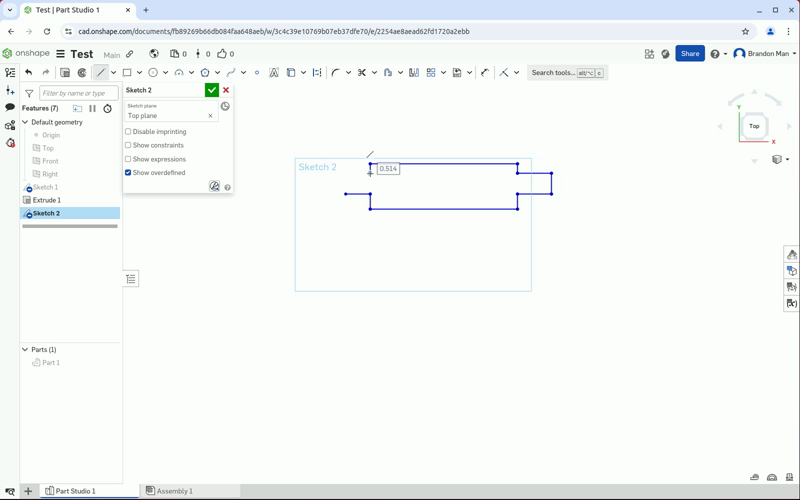
scroll(-6)
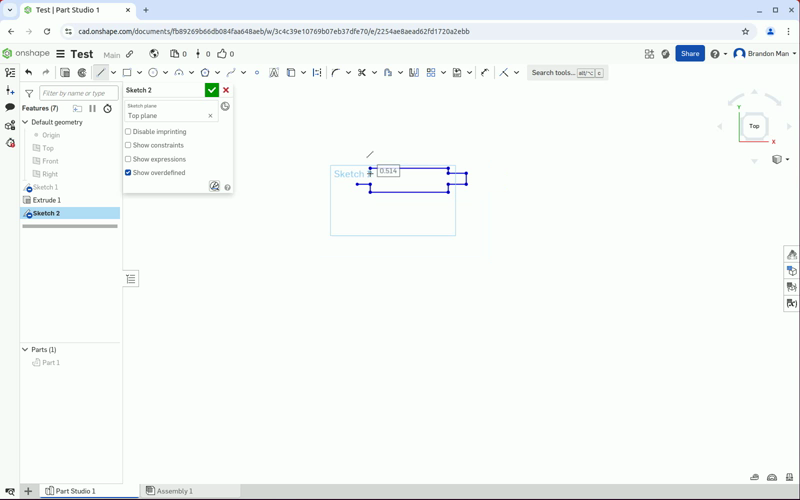
scroll(-6)
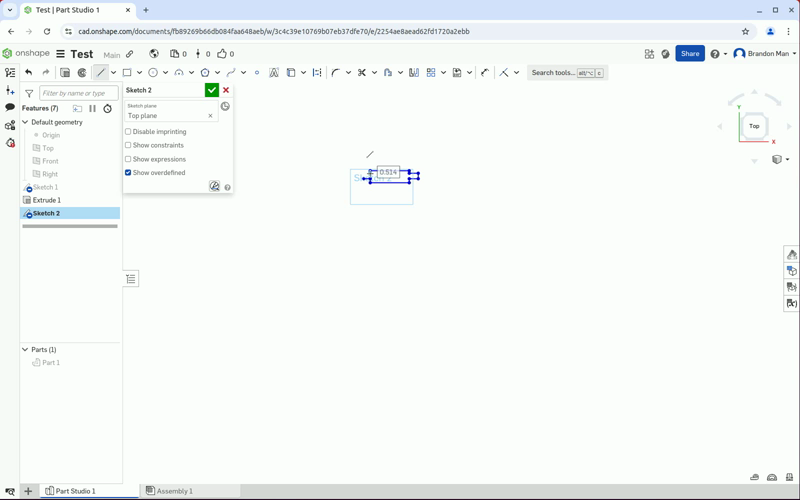
key_up(shift)
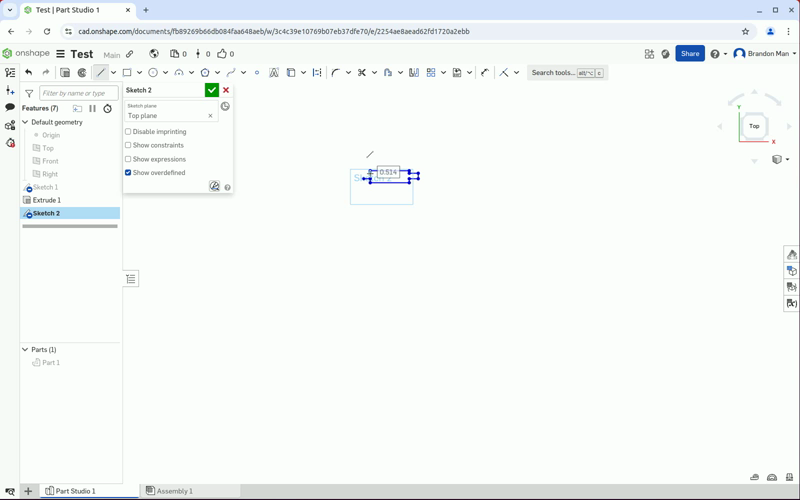
key_down(shift)
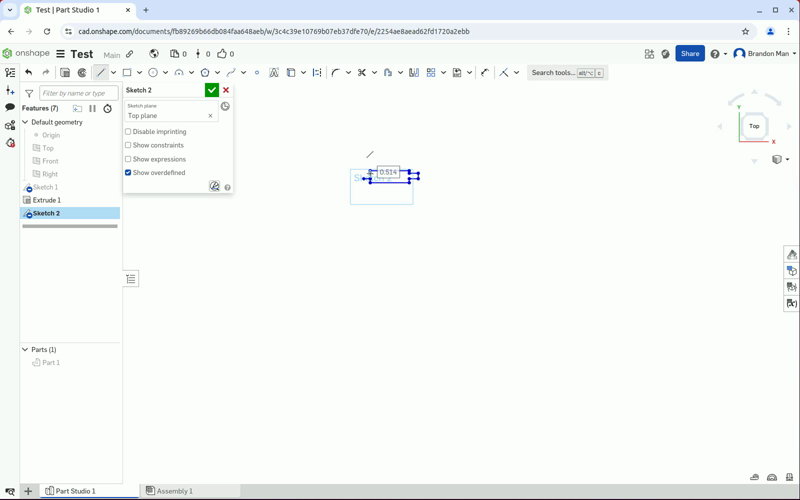
mouse_move(400, 173)
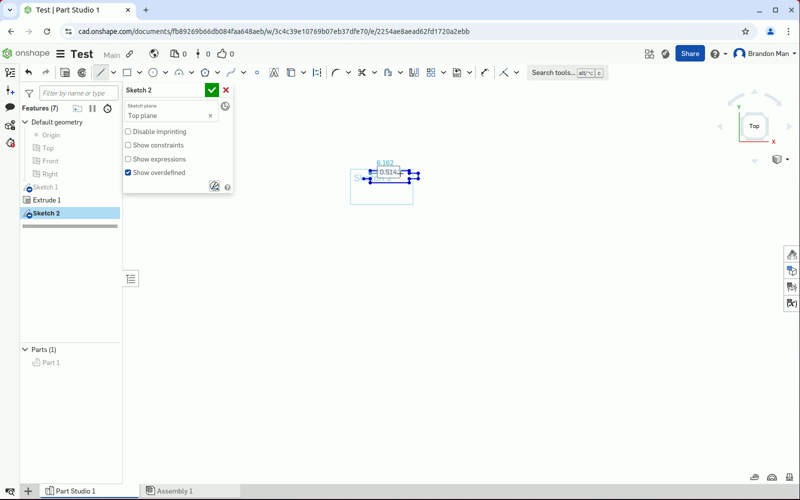
mouse_move(363, 173)
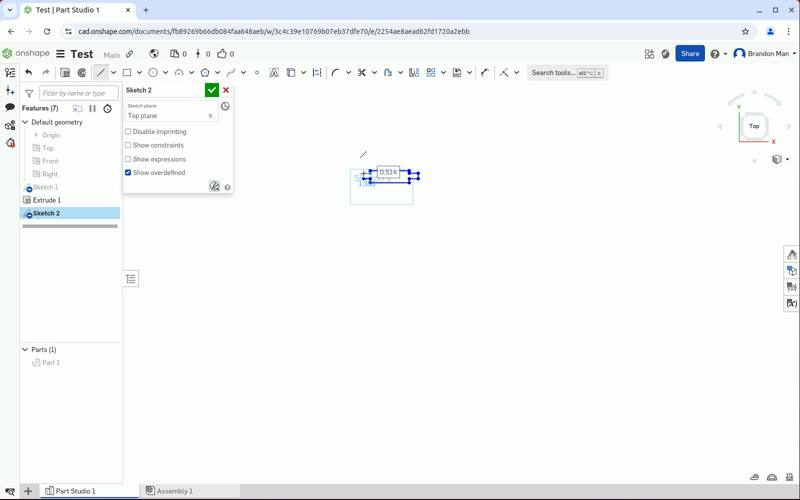
scroll(6)
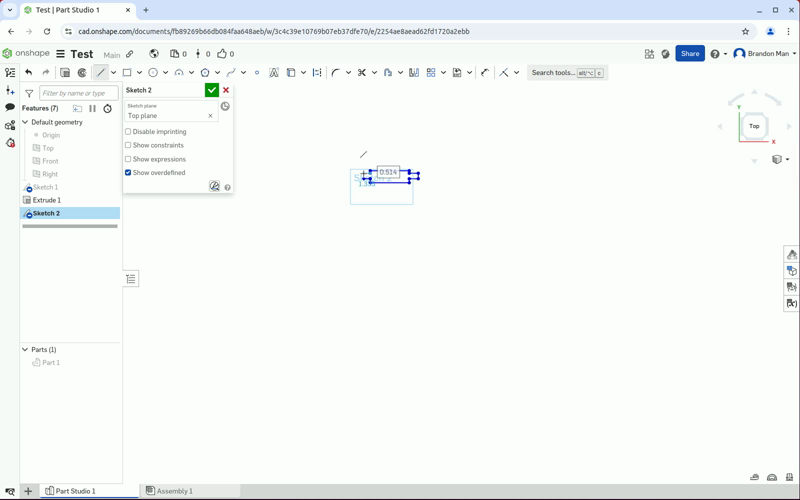
scroll(6)
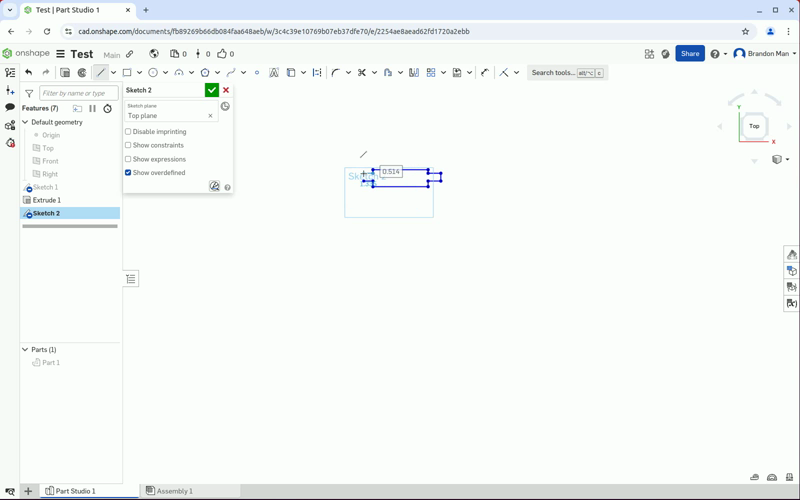
scroll(6)
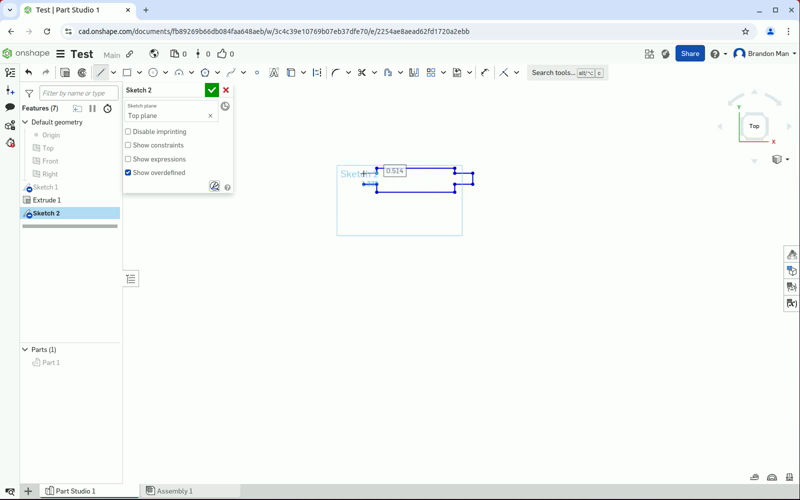
scroll(6)
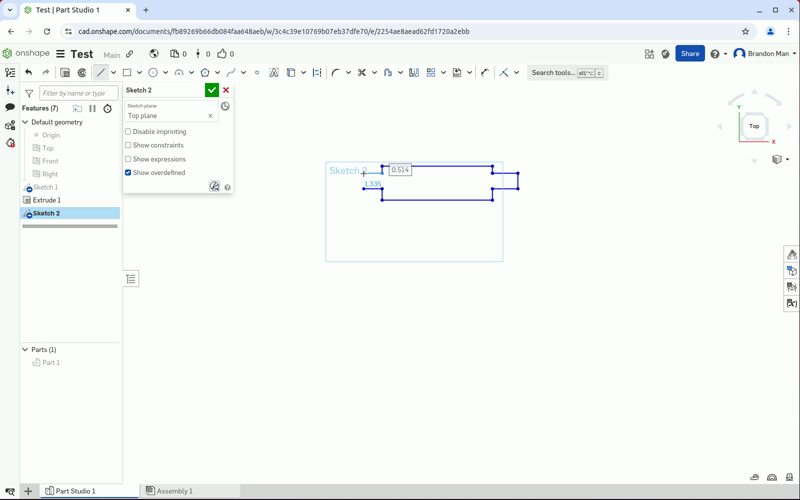
scroll(6)
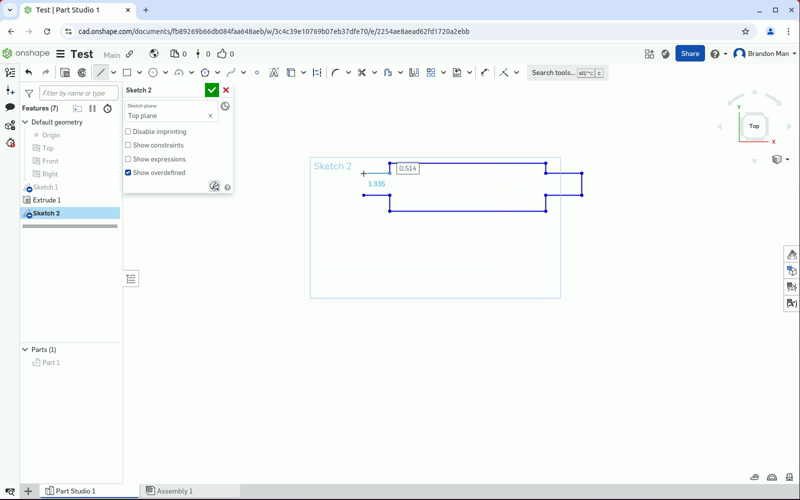
scroll(6)
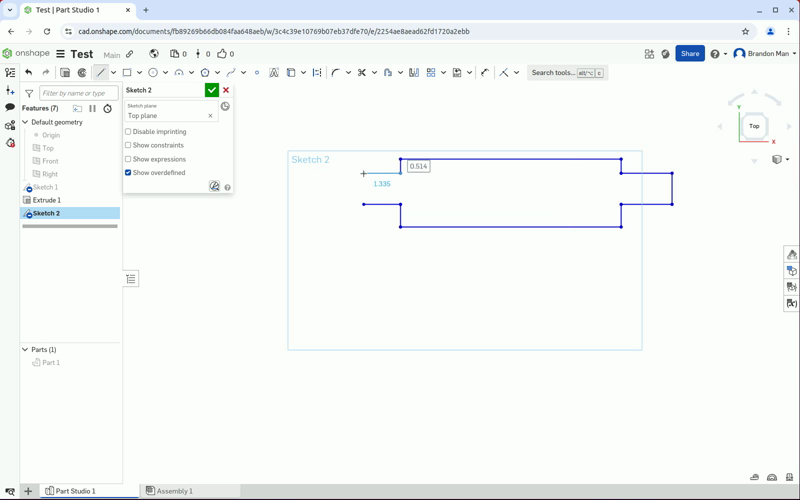
scroll(6)
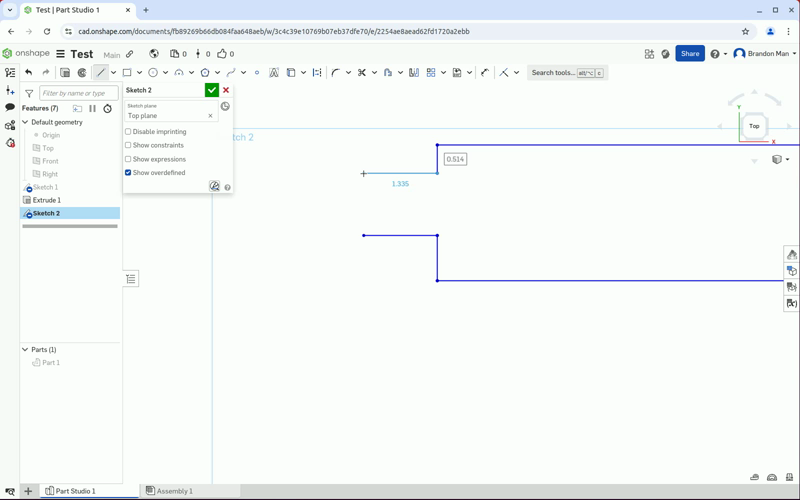
click(363, 173)
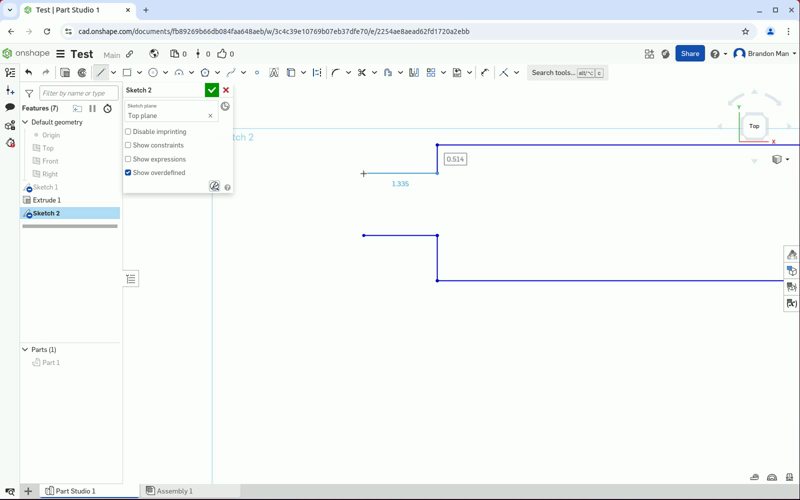
scroll(-6)
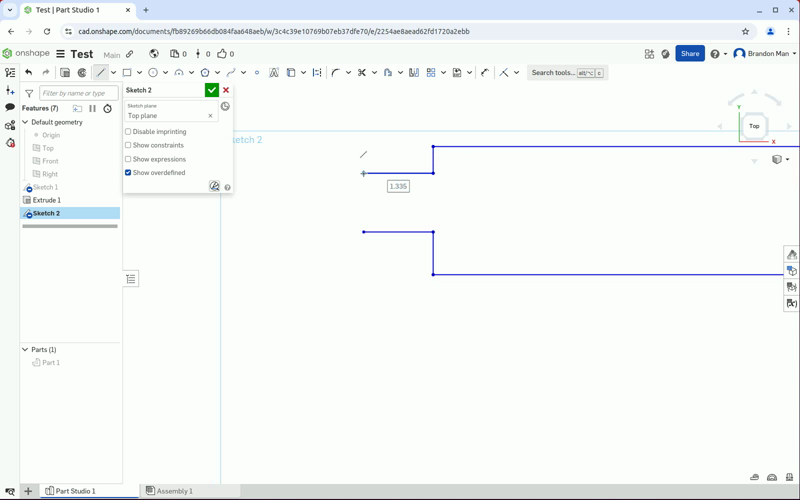
scroll(-6)
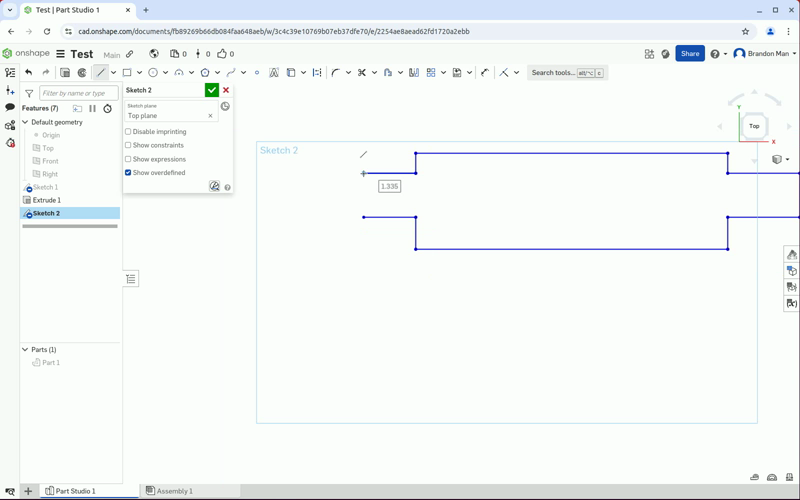
scroll(-6)
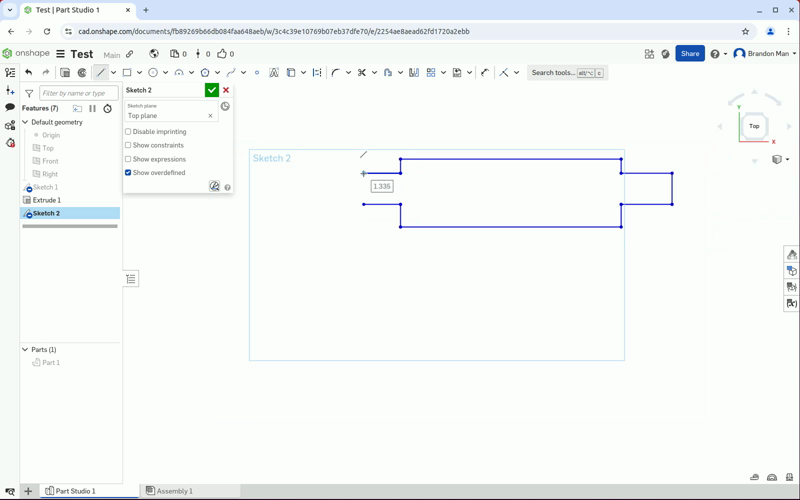
scroll(-6)
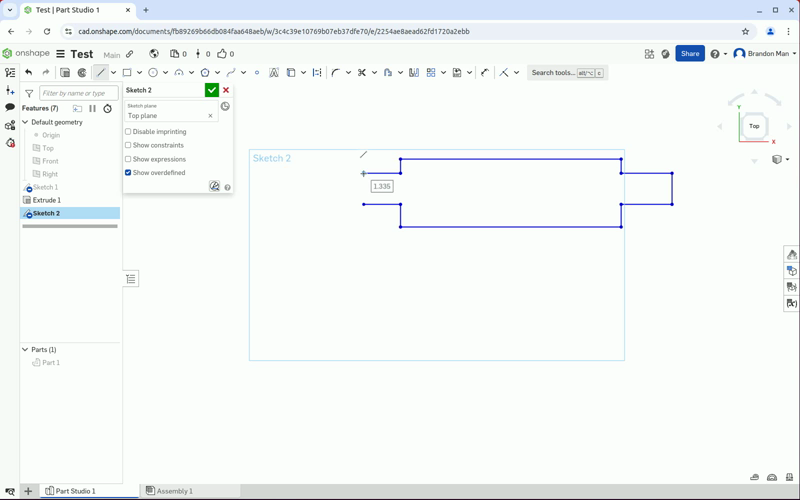
scroll(-6)
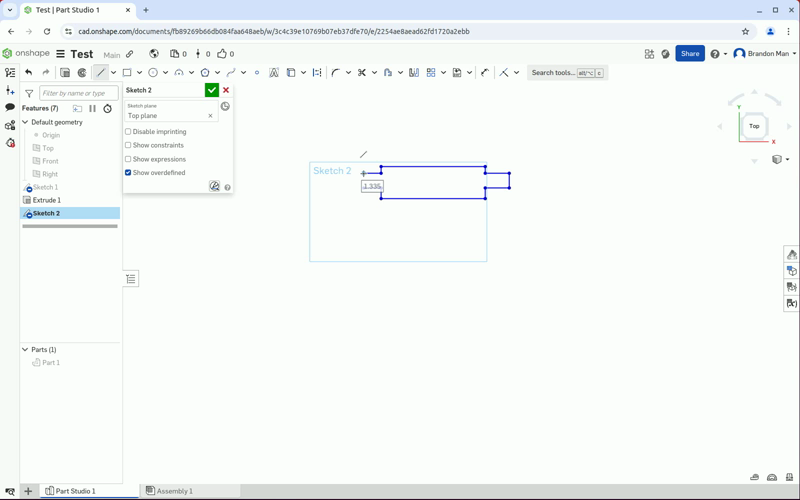
scroll(-6)
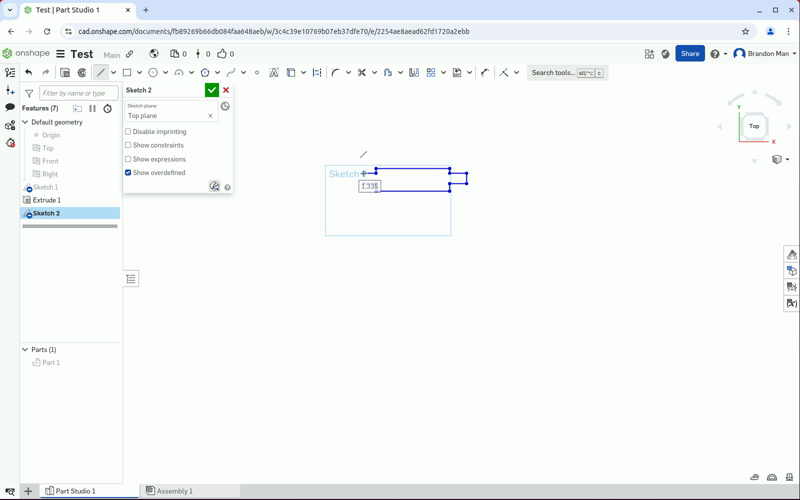
scroll(-6)
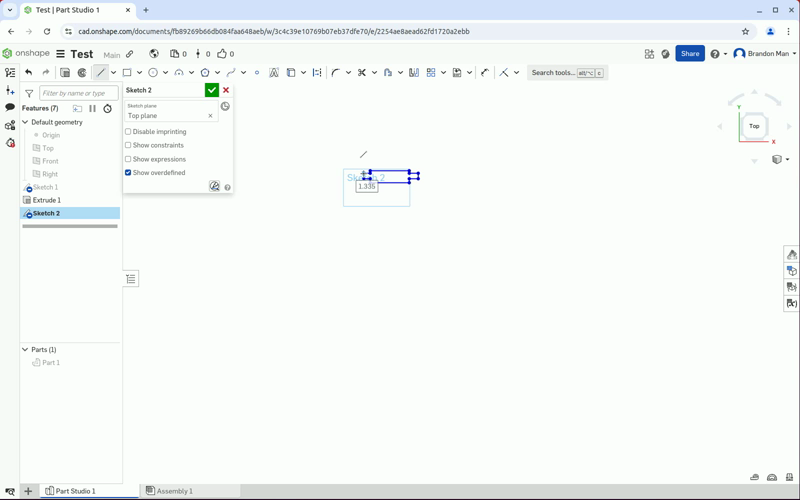
key_up(shift)
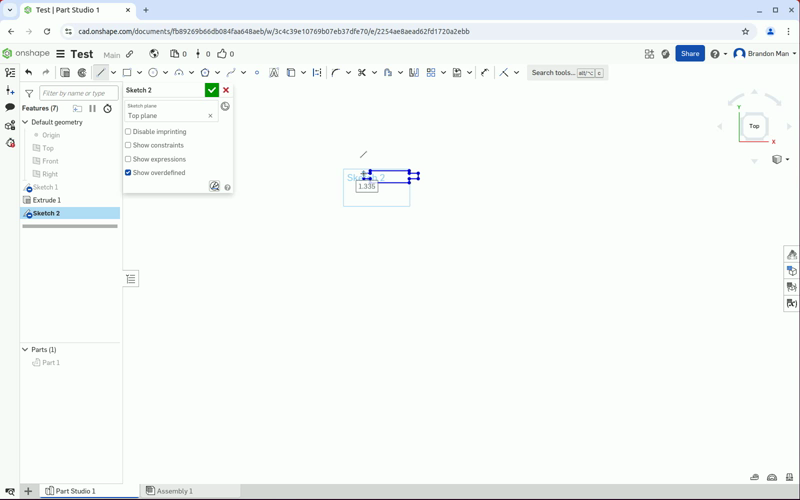
mouse_move(393, 173)
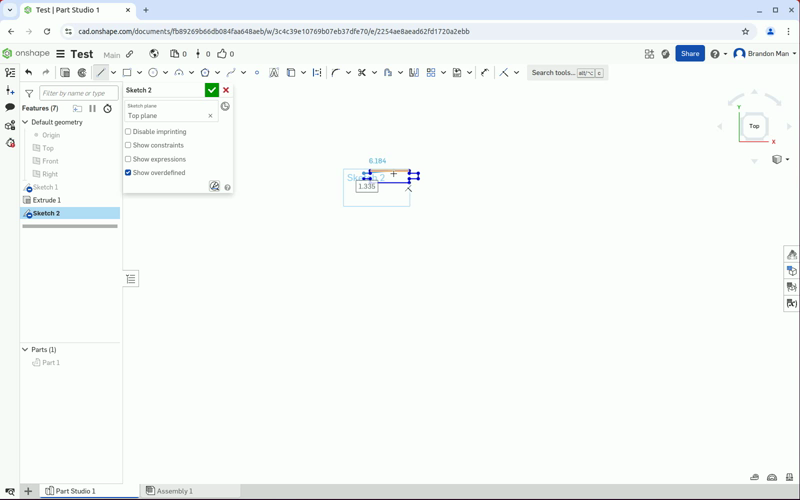
key_down(shift)
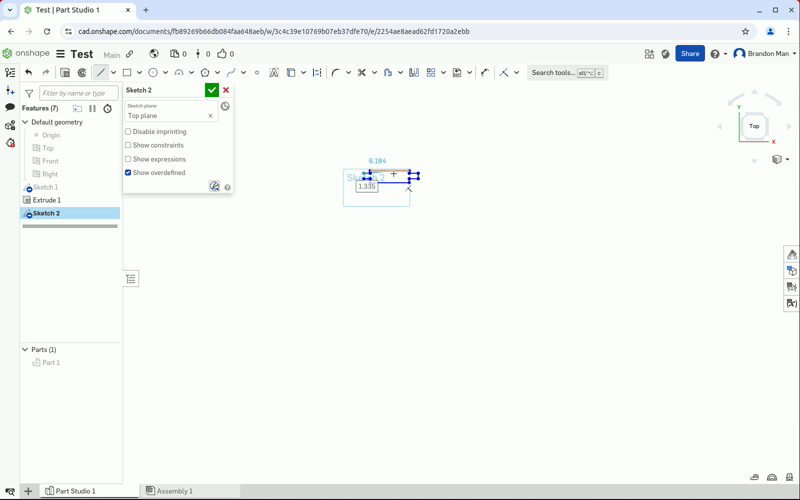
mouse_move(363, 178)
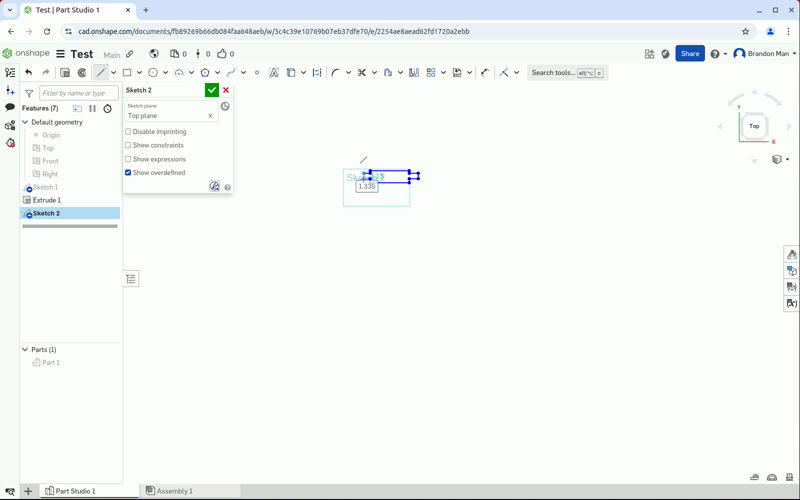
scroll(6)
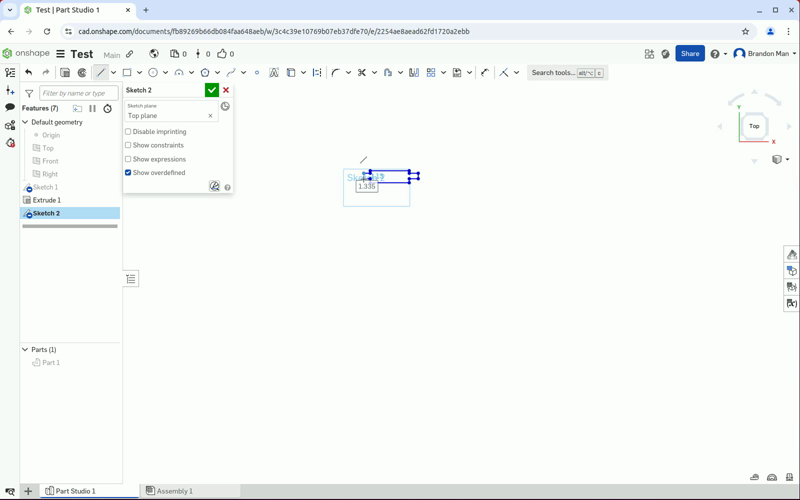
scroll(6)
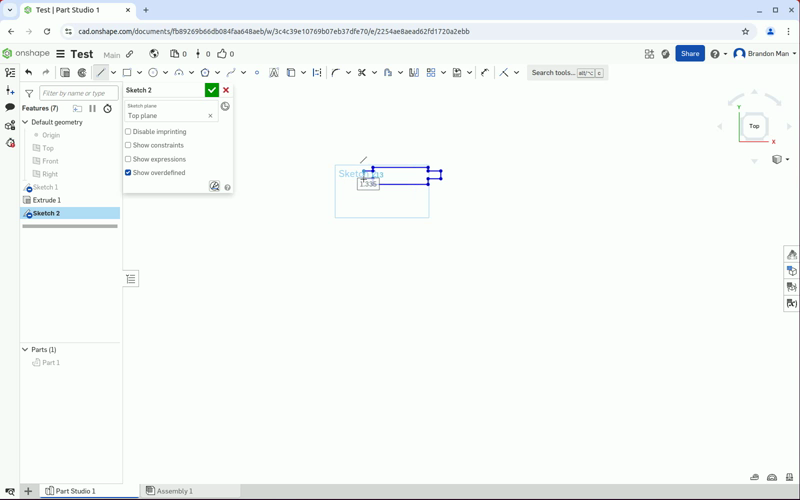
scroll(6)
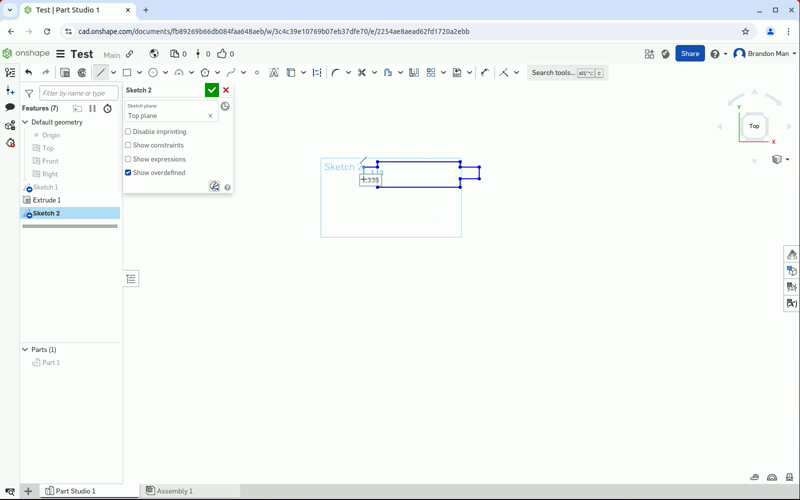
scroll(6)
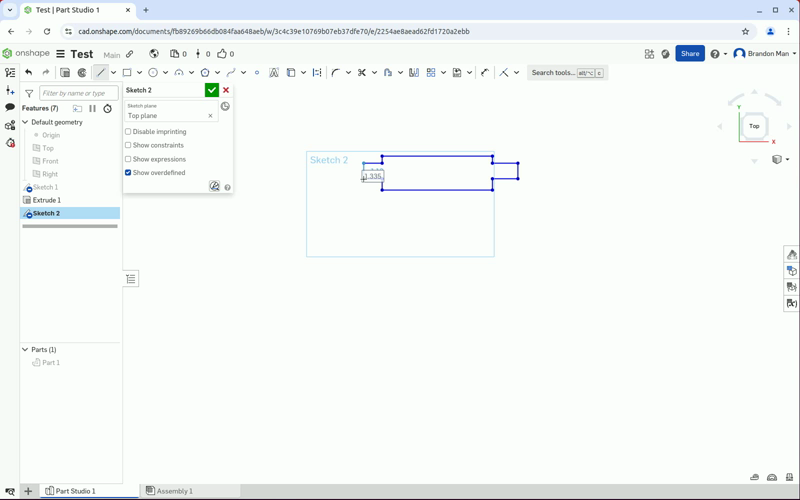
scroll(6)
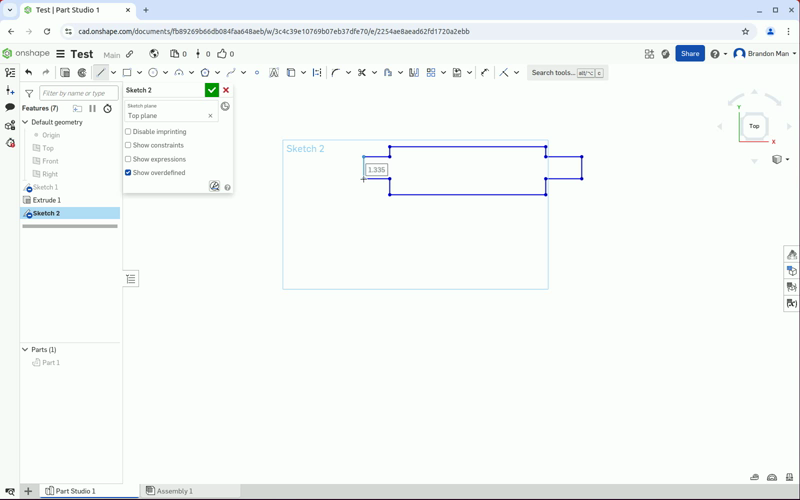
scroll(6)
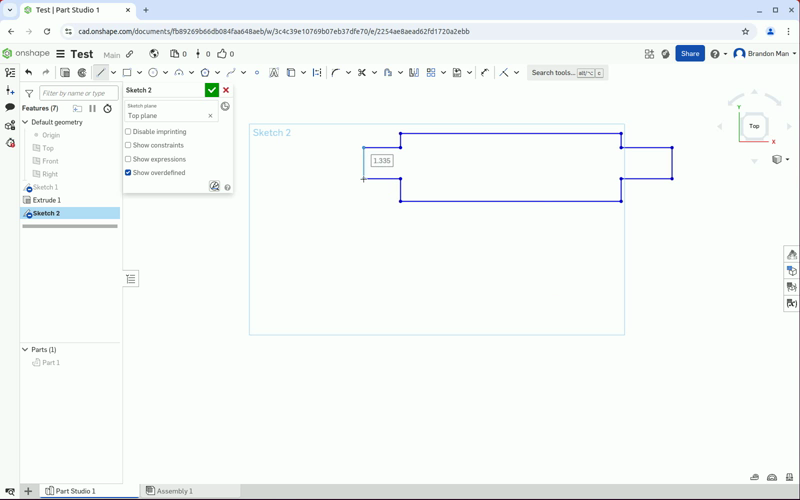
scroll(6)
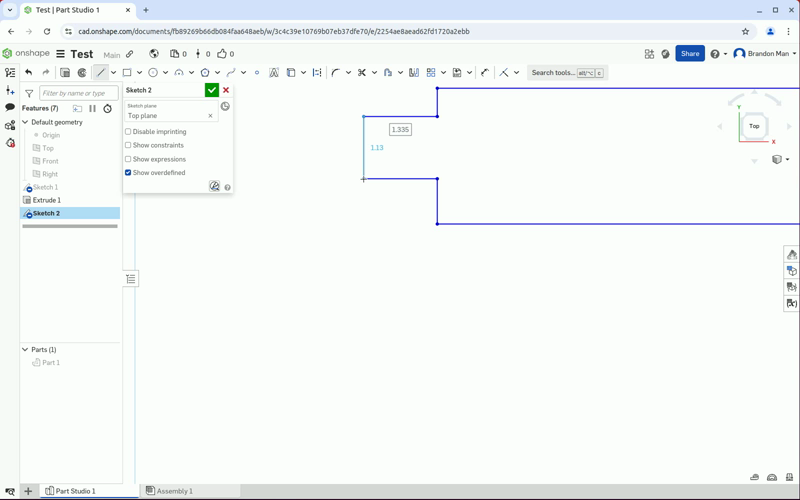
key_up(shift)
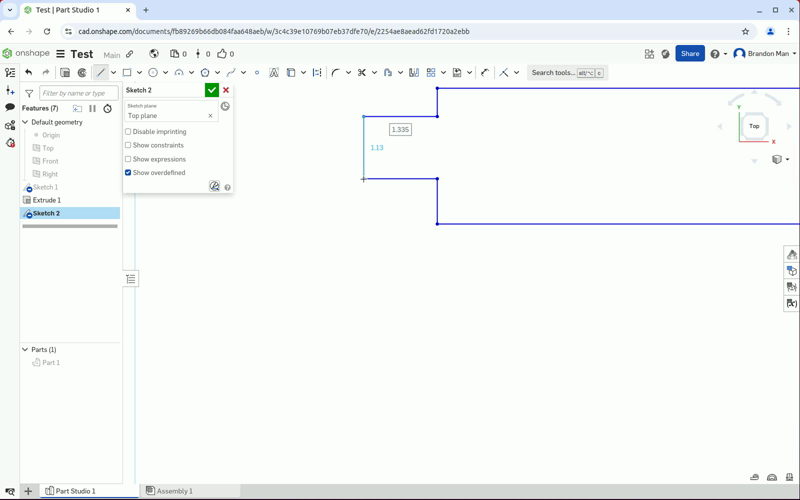
click(363, 178)
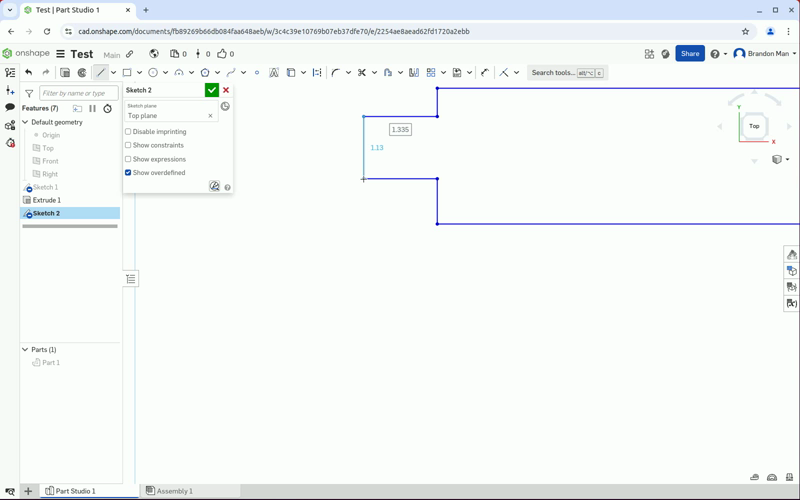
scroll(-6)
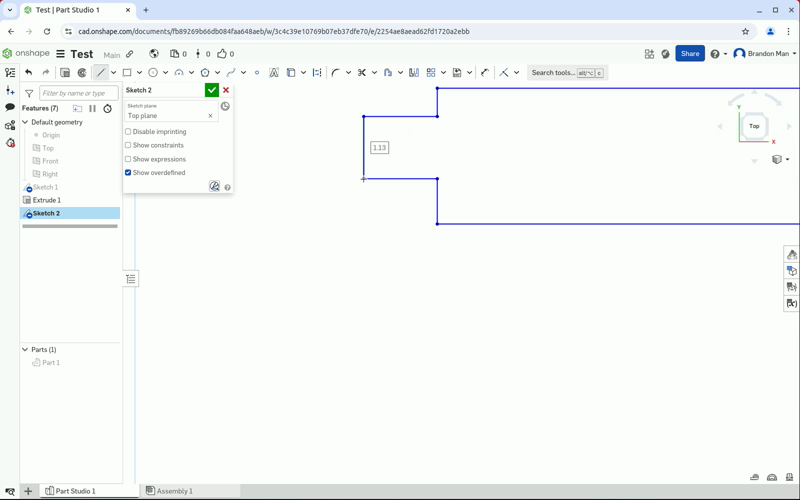
scroll(-6)
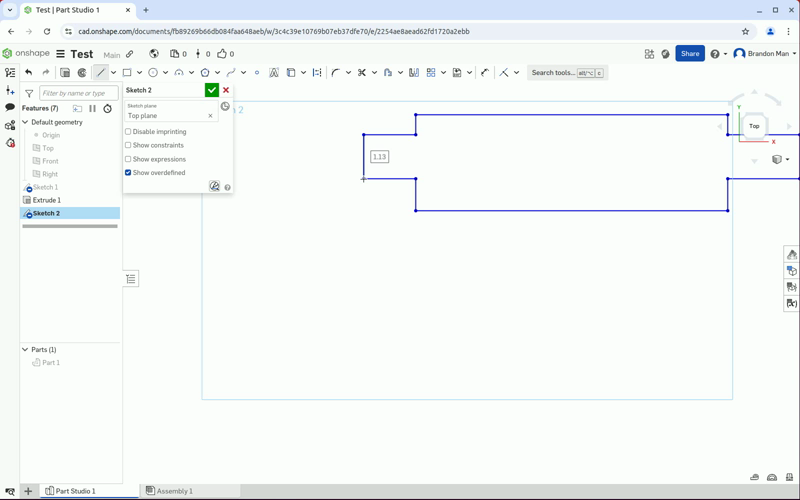
scroll(-6)
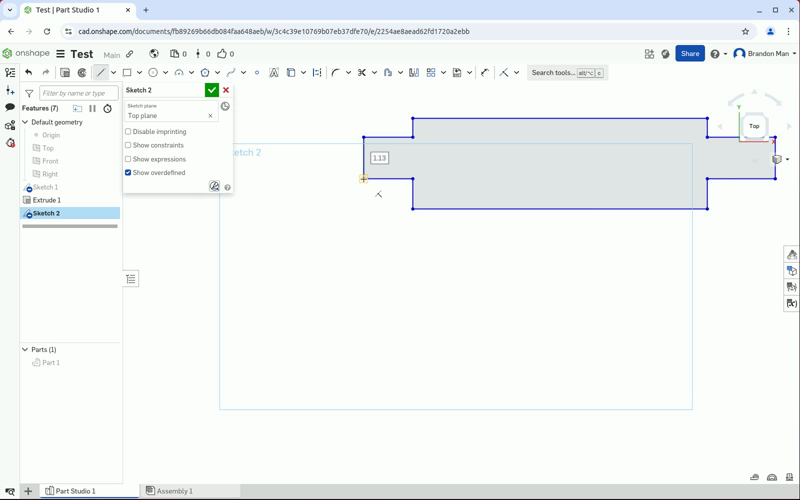
scroll(-6)
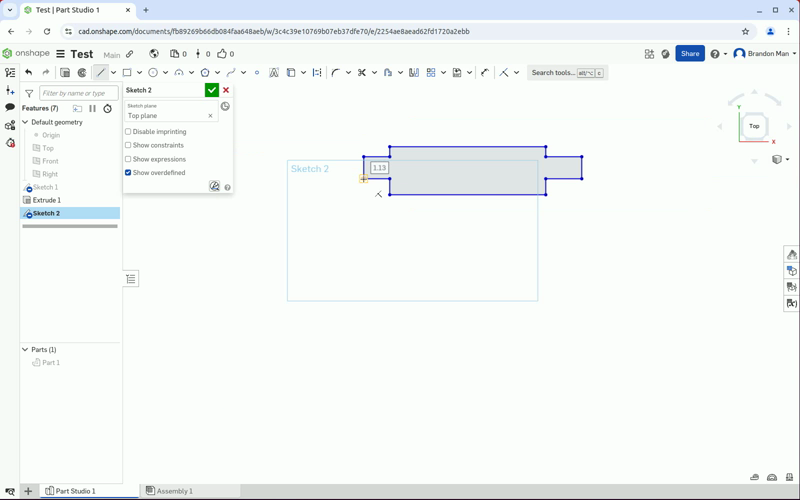
scroll(-6)
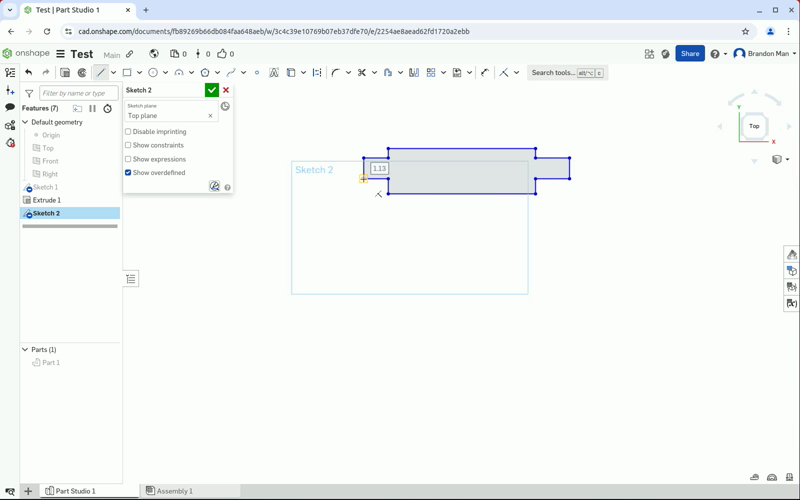
scroll(-6)
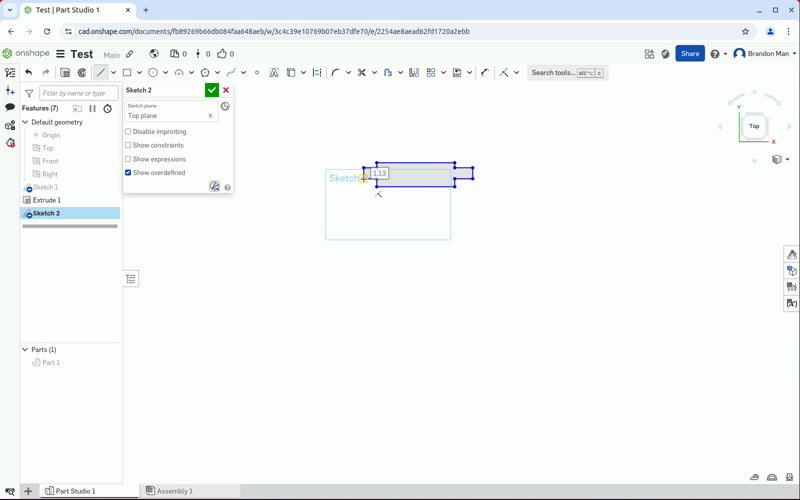
scroll(-6)
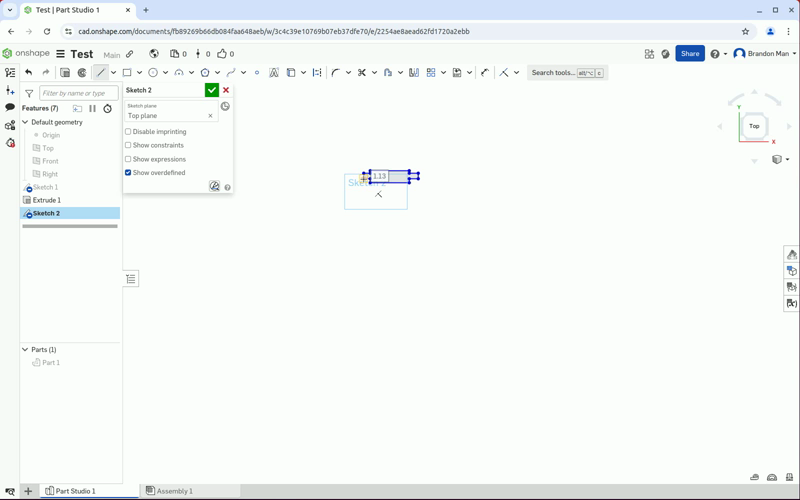
key(esc)
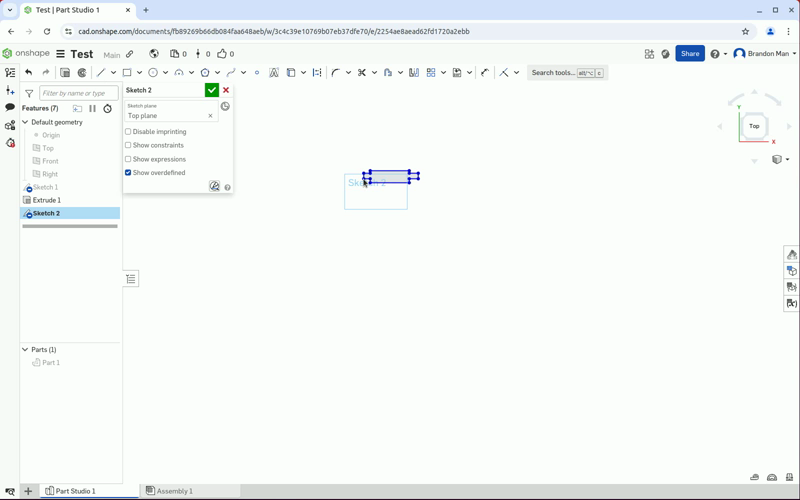
mouse_move(364, 174)
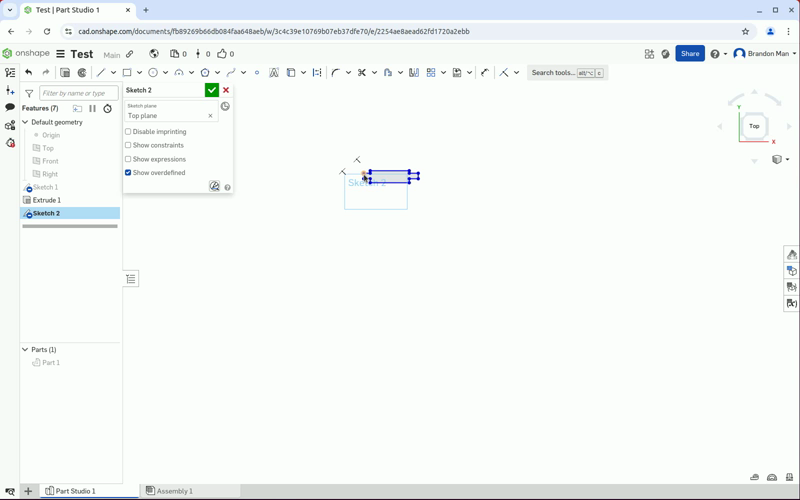
scroll(6)
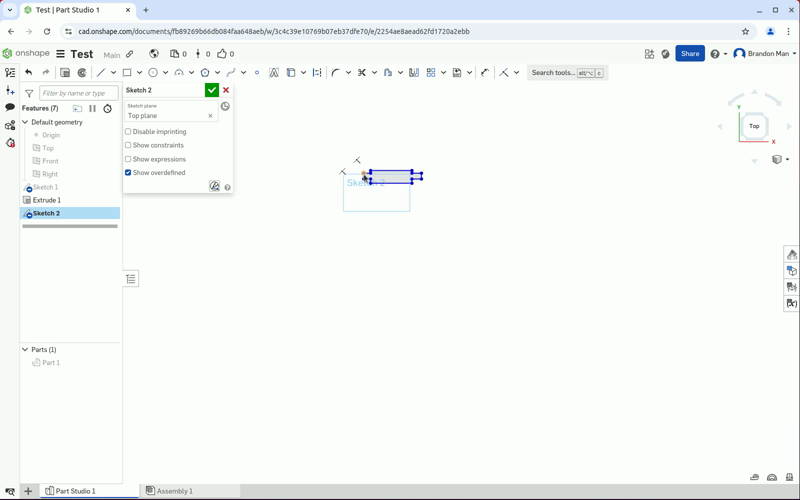
scroll(6)
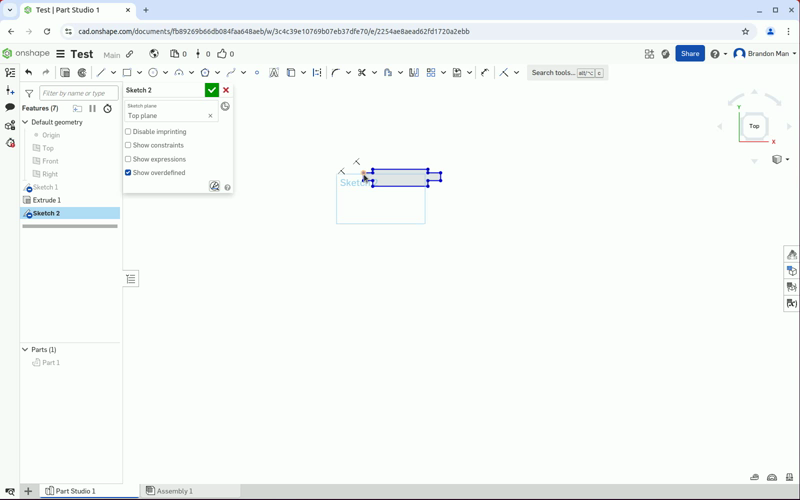
scroll(6)
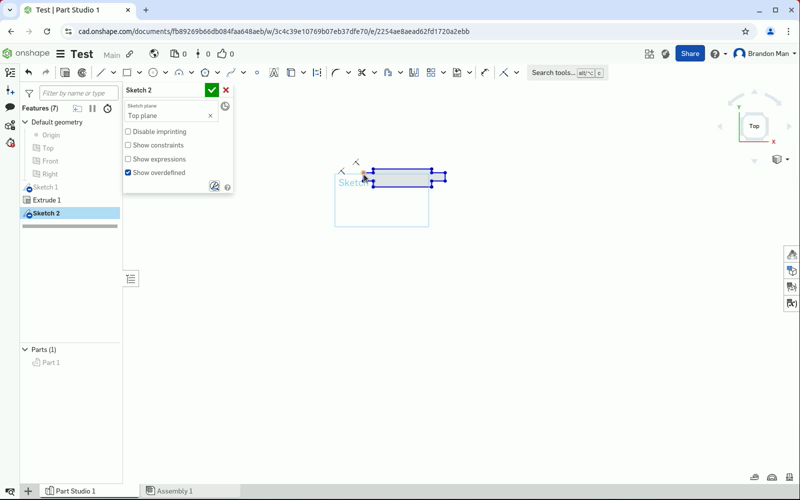
scroll(6)
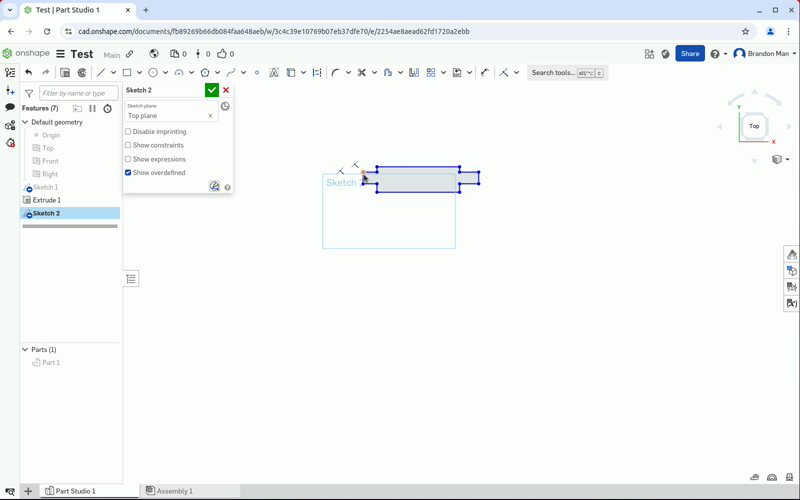
scroll(6)
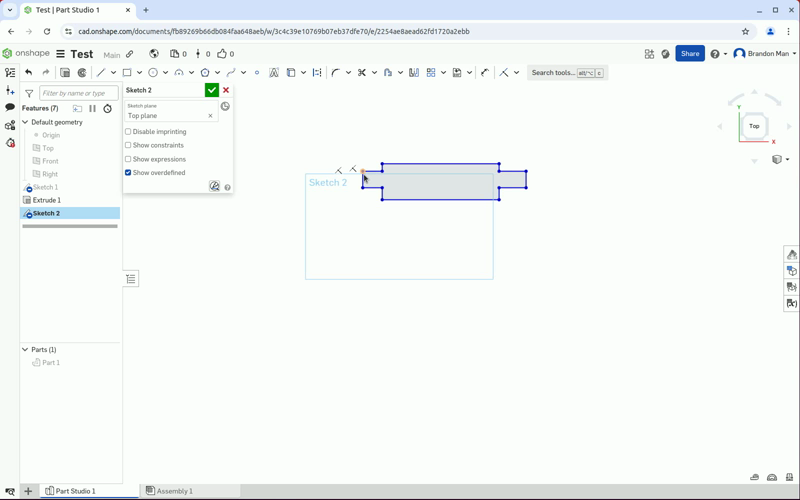
scroll(6)
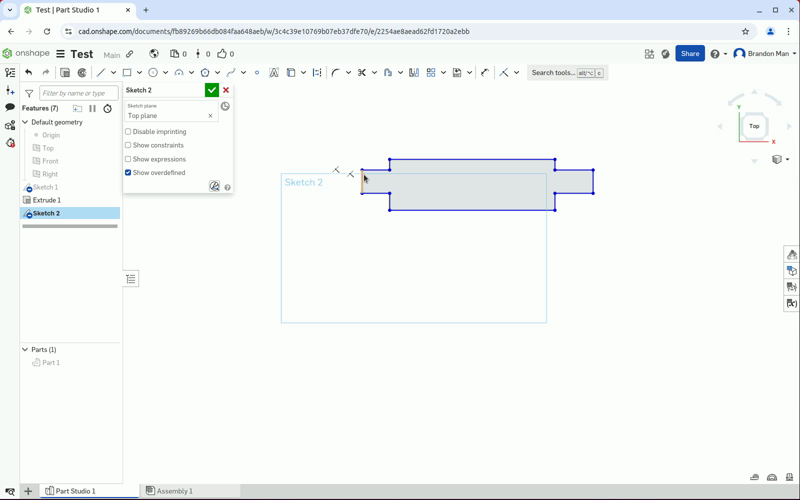
scroll(6)
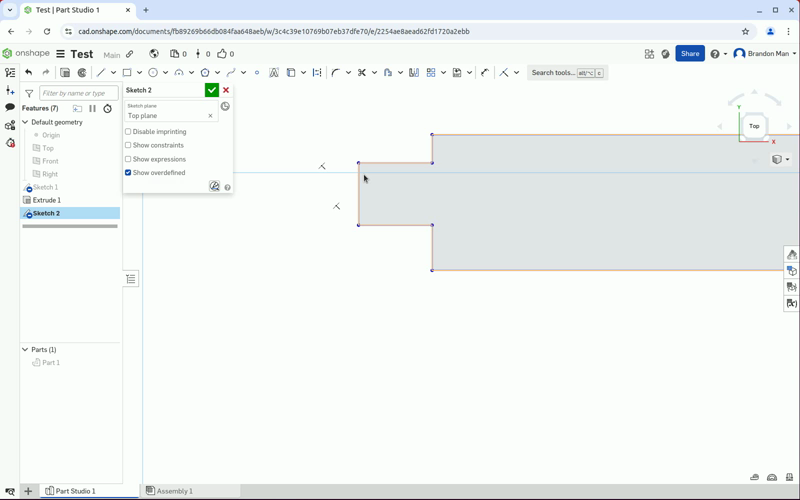
click(364, 174)
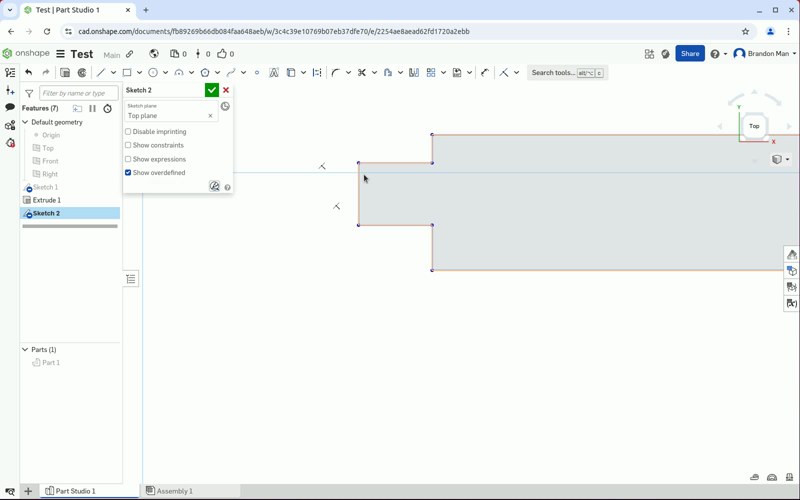
scroll(-6)
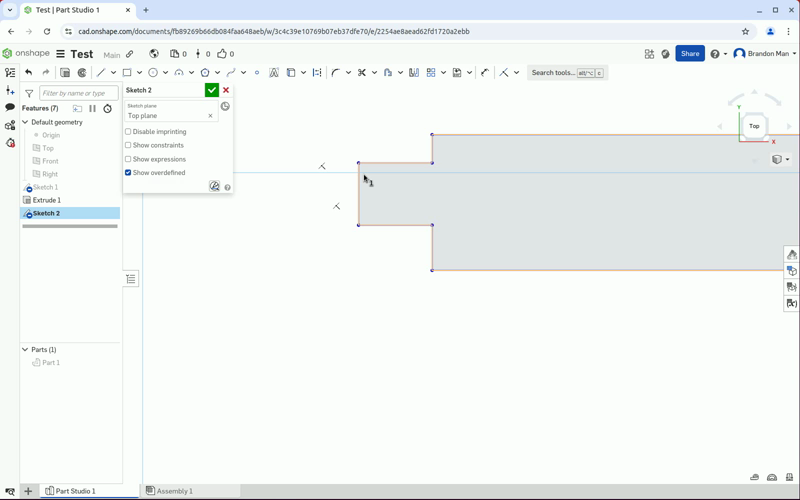
scroll(-6)
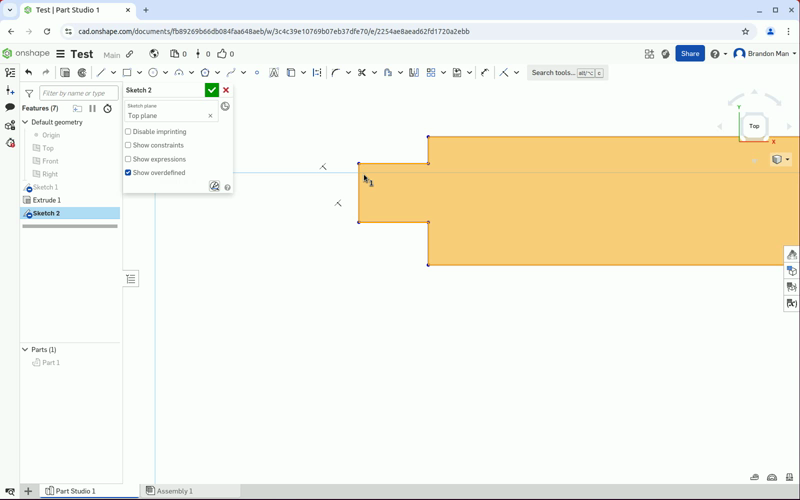
scroll(-6)
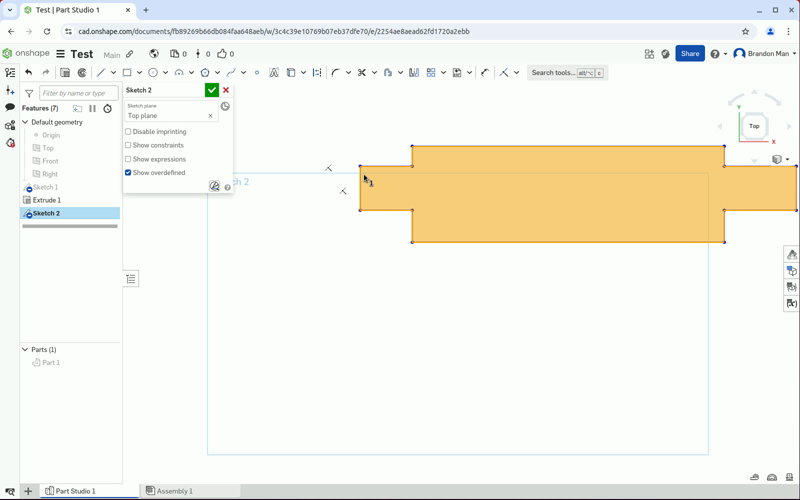
scroll(-6)
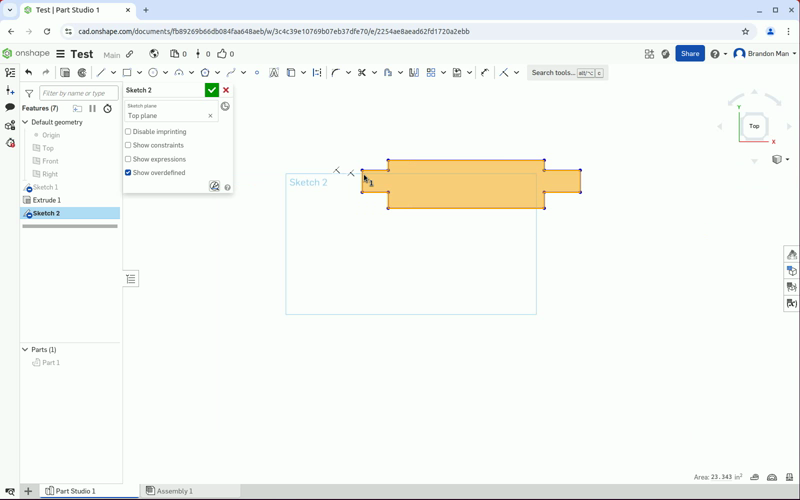
scroll(-6)
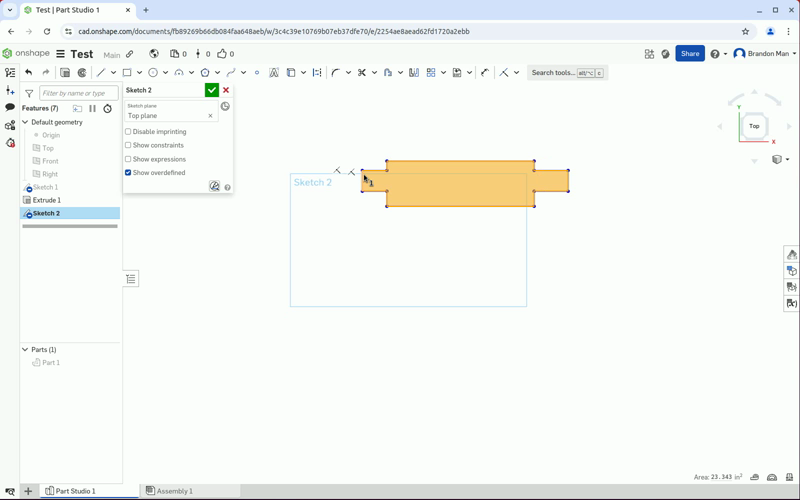
scroll(-6)
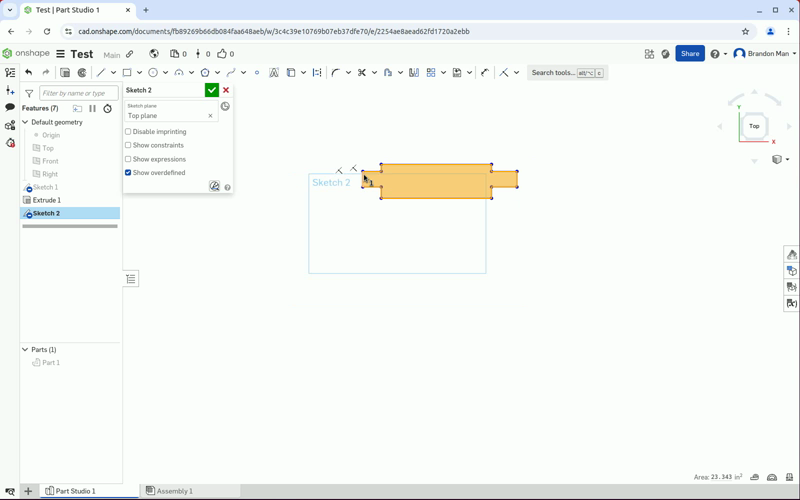
scroll(-6)
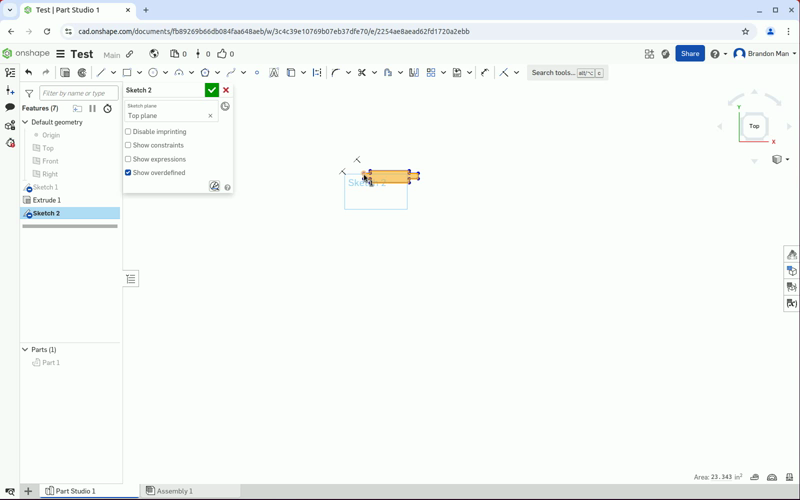
mouse_move(73, 352)
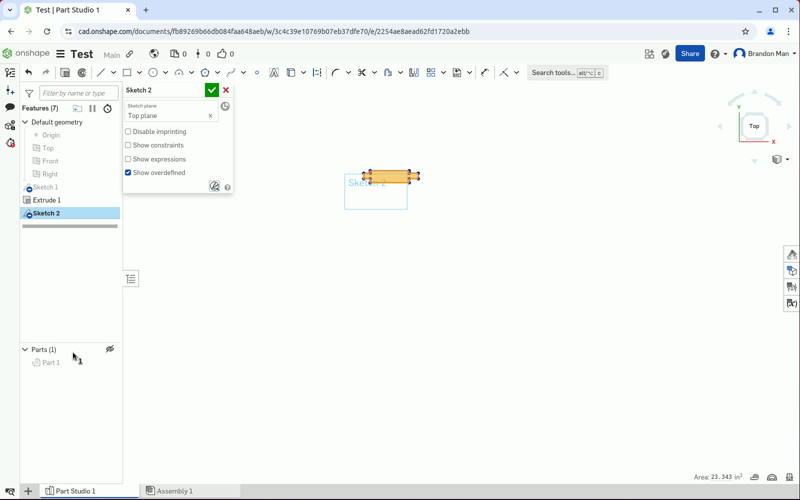
key(shift+y)
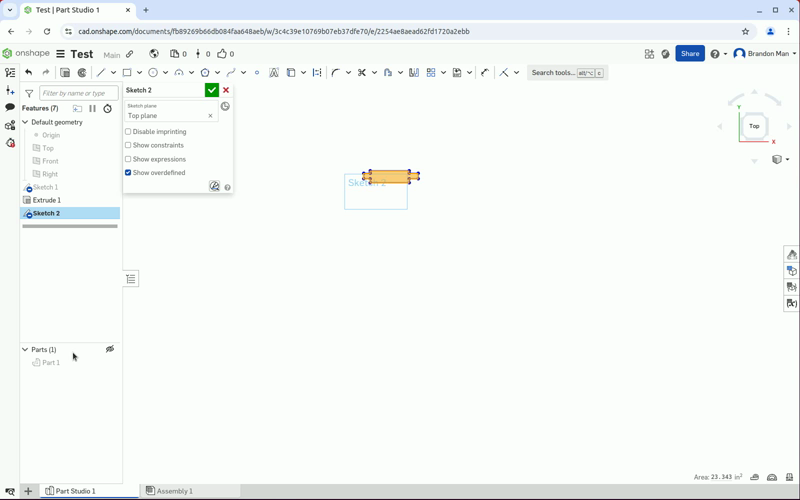
key(shift+e)
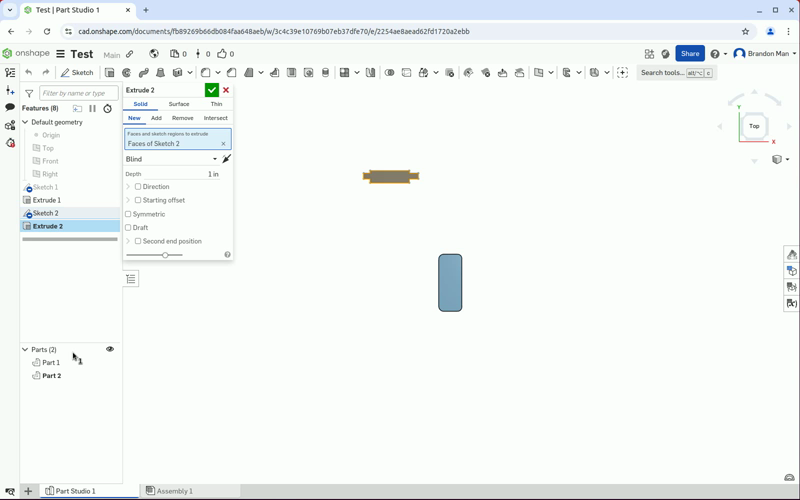
mouse_move(143, 106)
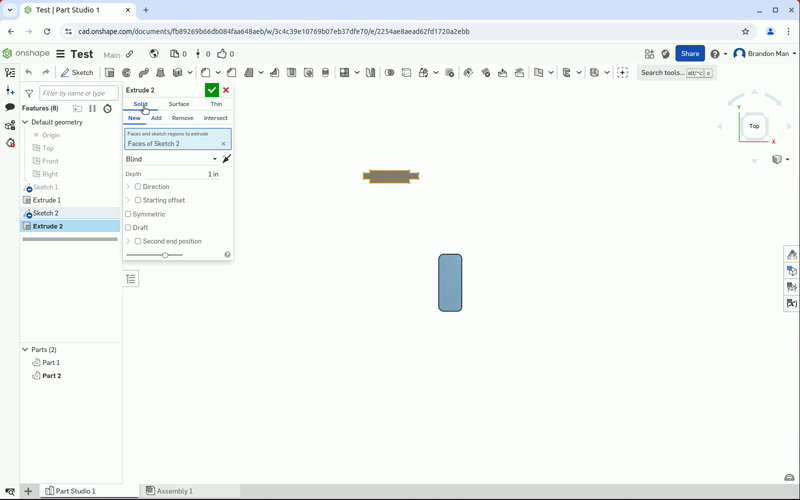
click(143, 106)
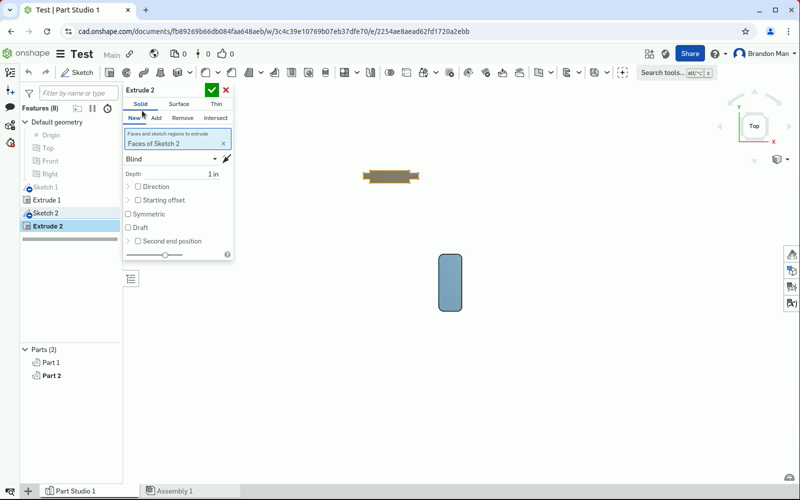
mouse_move(137, 120)
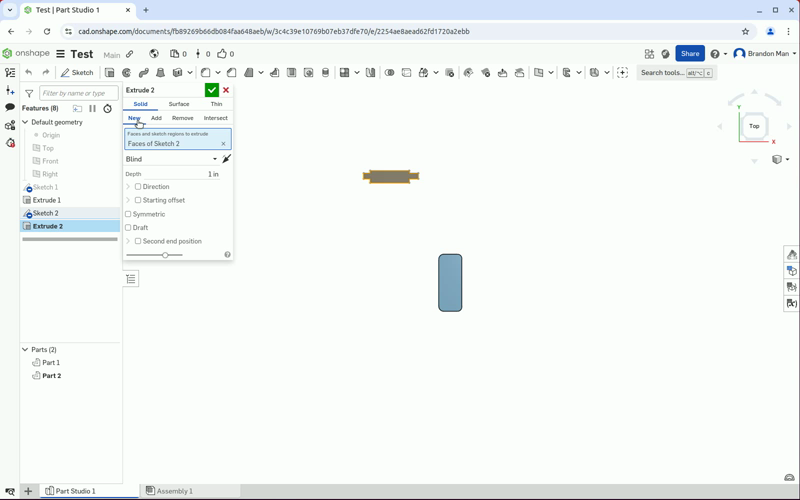
click(137, 120)
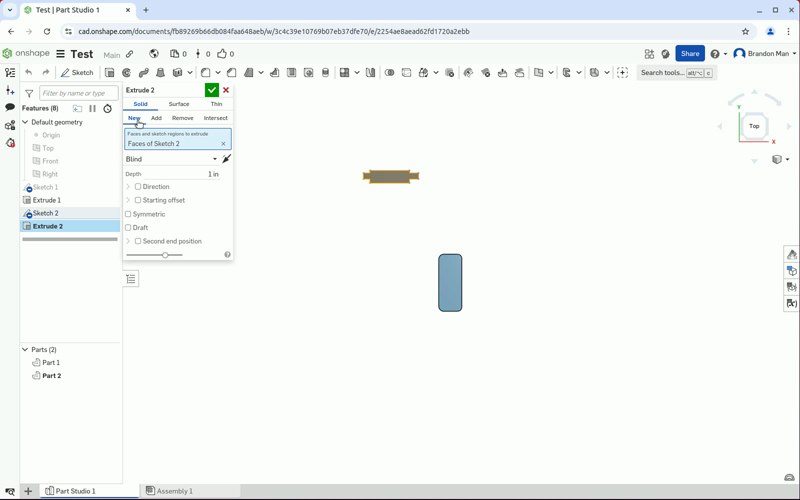
key(tab, 4)
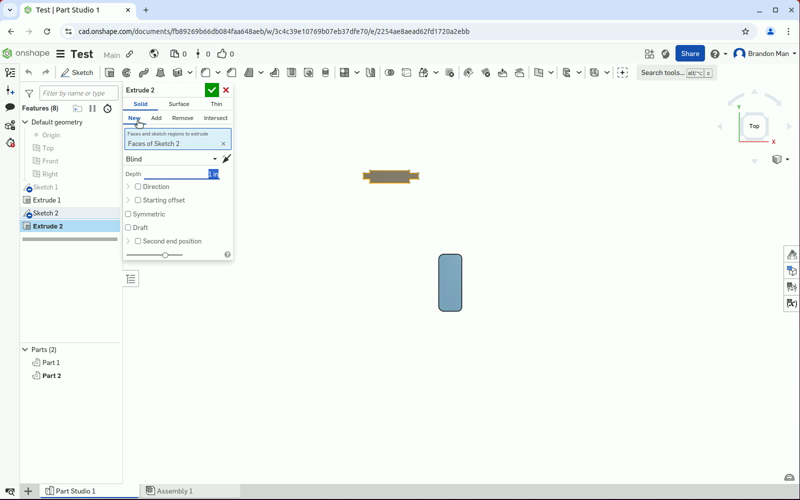
text(0.963)
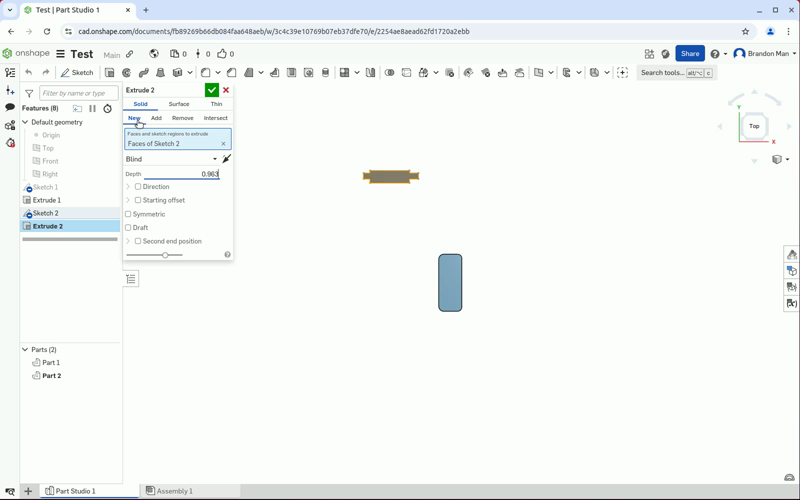
key(enter)
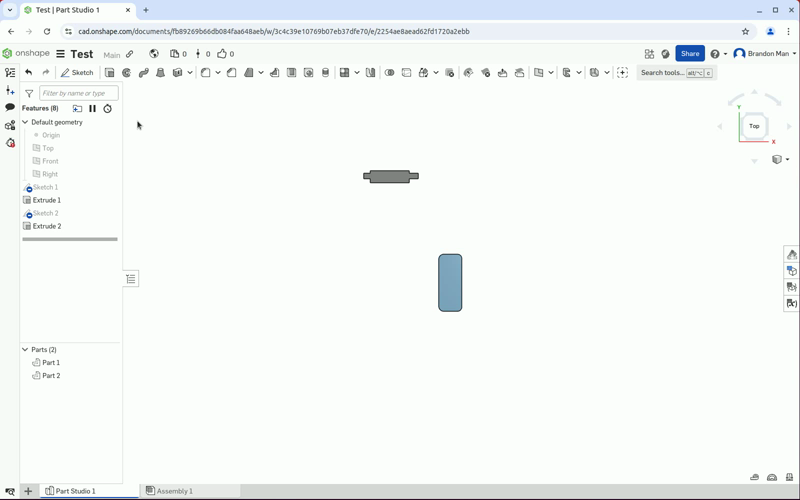
key(shift+h)
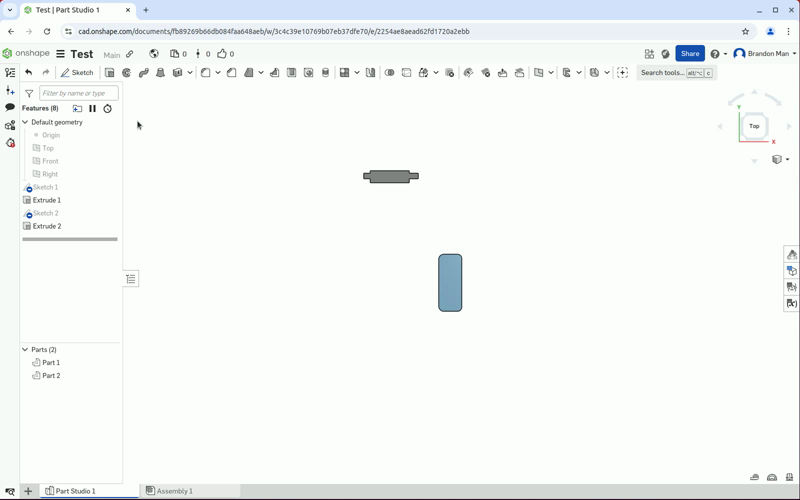
key(shift+h)
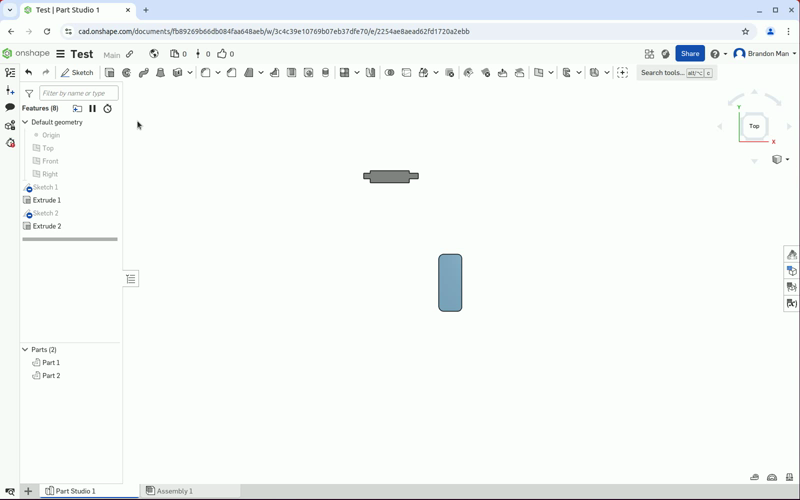
mouse_move(73, 189)
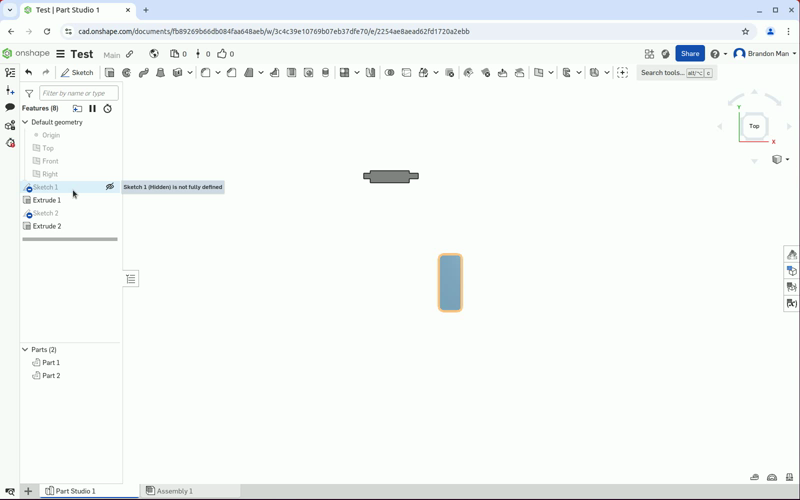
click(73, 189)
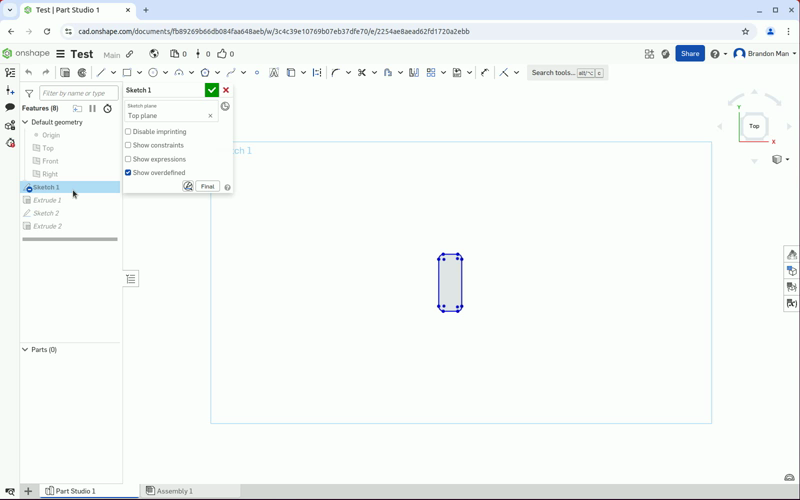
mouse_move(229, 92)
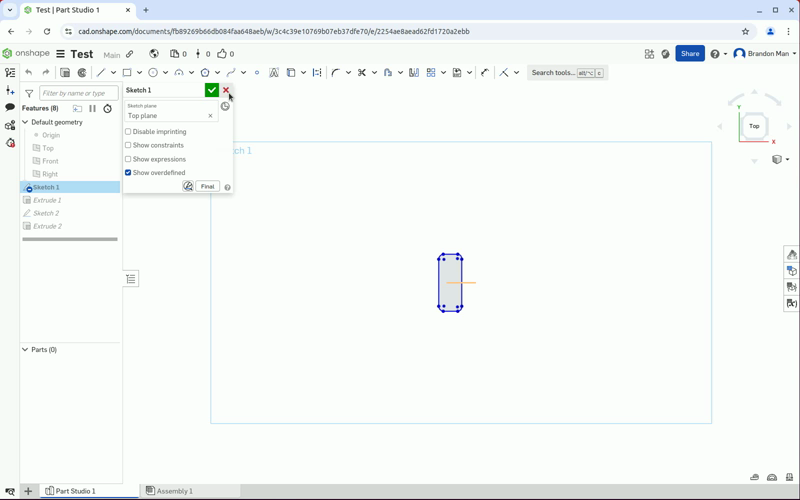
click(229, 92)
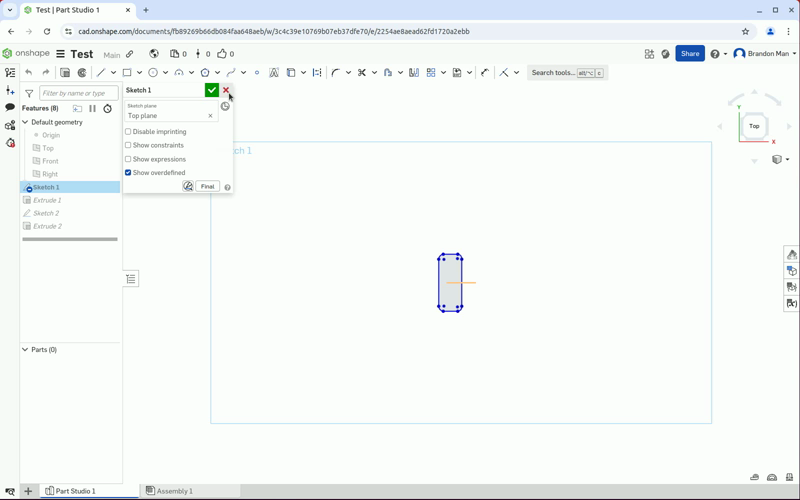
key(shift+s)
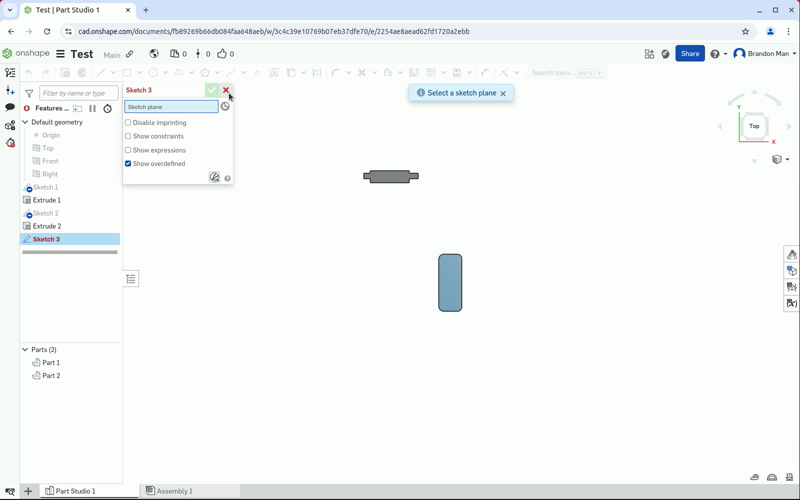
mouse_move(73, 150)
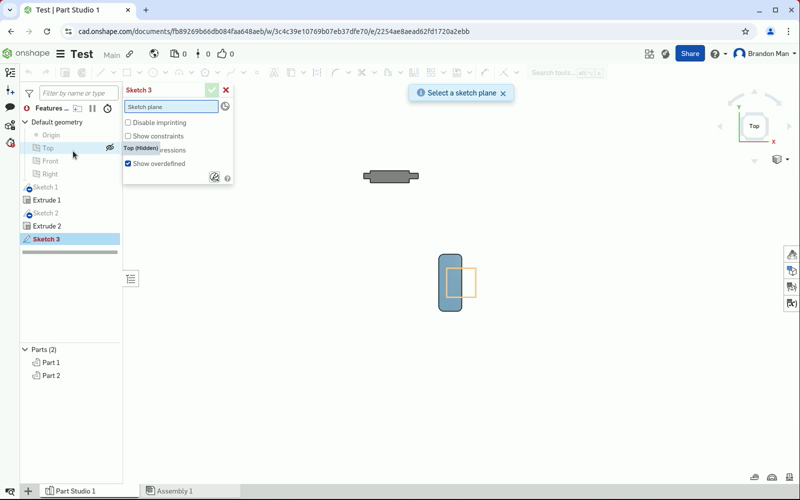
click(73, 150)
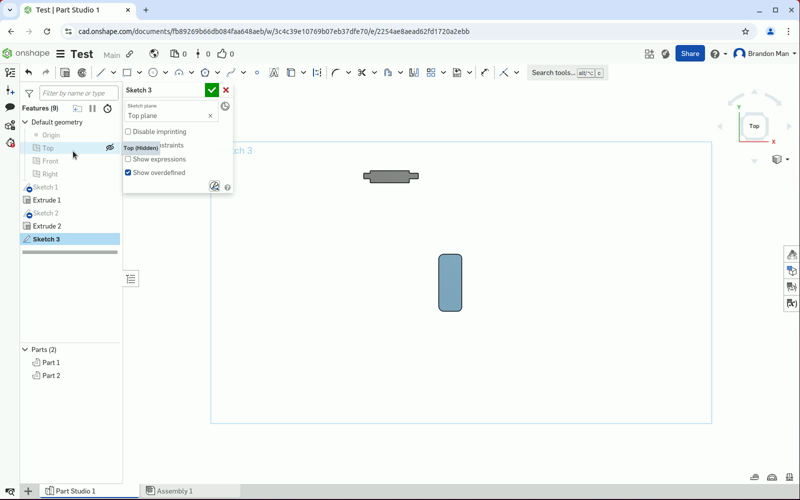
mouse_move(73, 352)
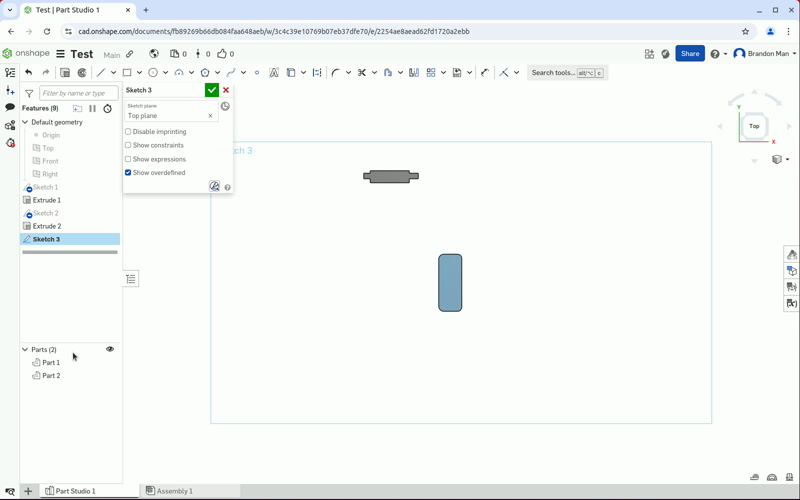
key(y)
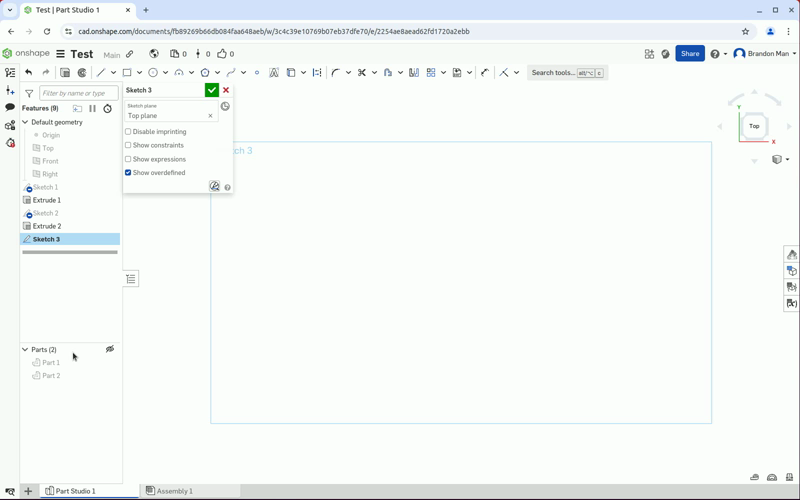
key(c)
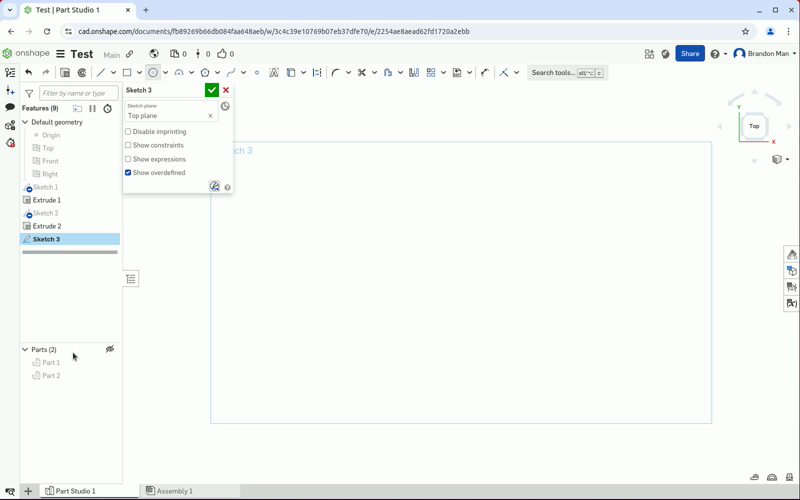
key_down(shift)
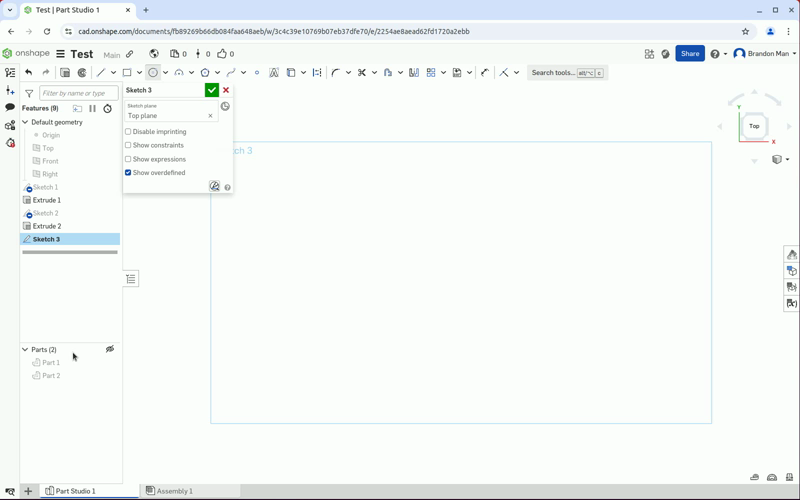
mouse_move(437, 177)
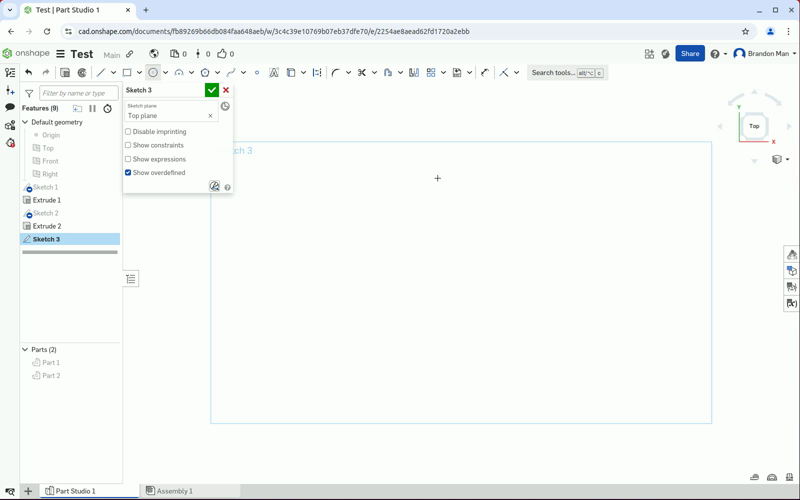
click(437, 177)
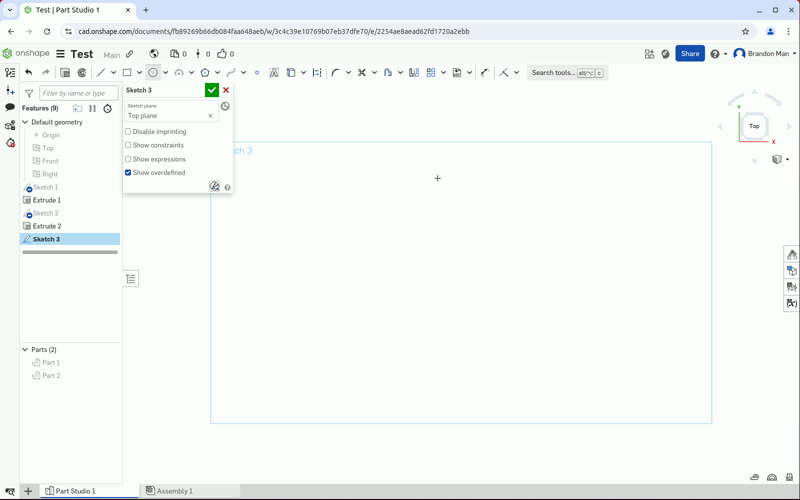
key_up(shift)
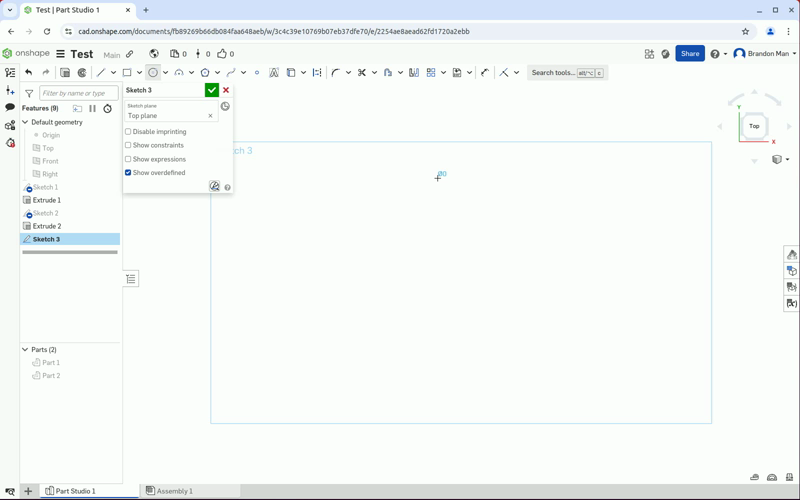
mouse_move(444, 177)
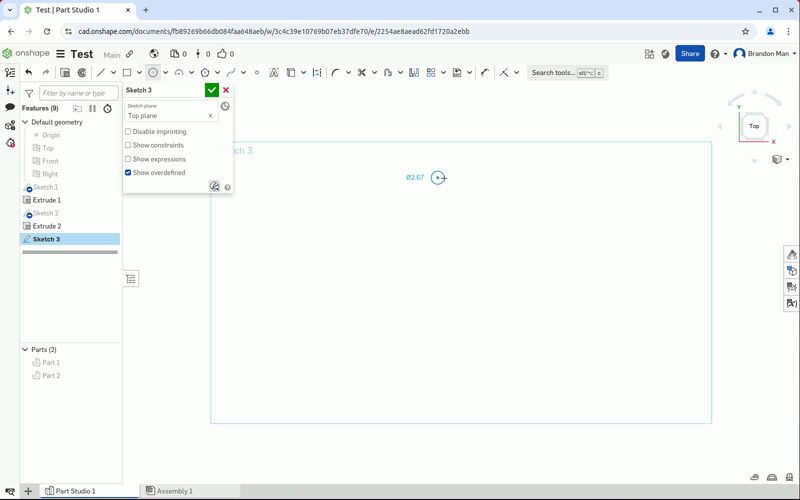
click(444, 177)
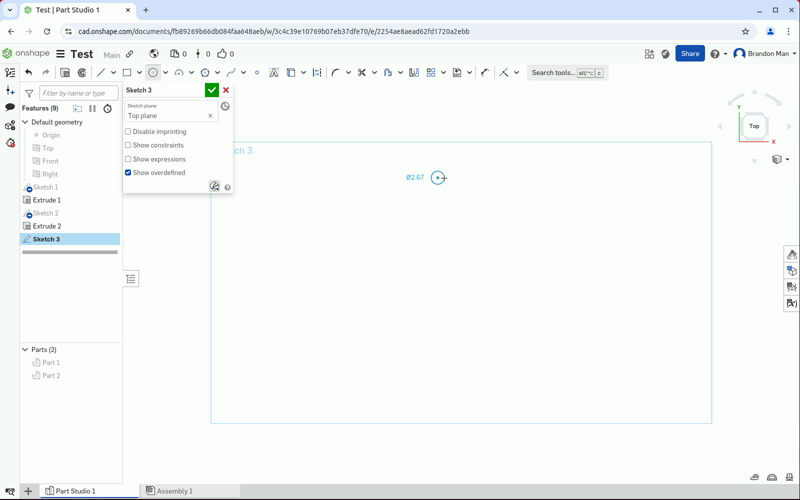
key(esc)
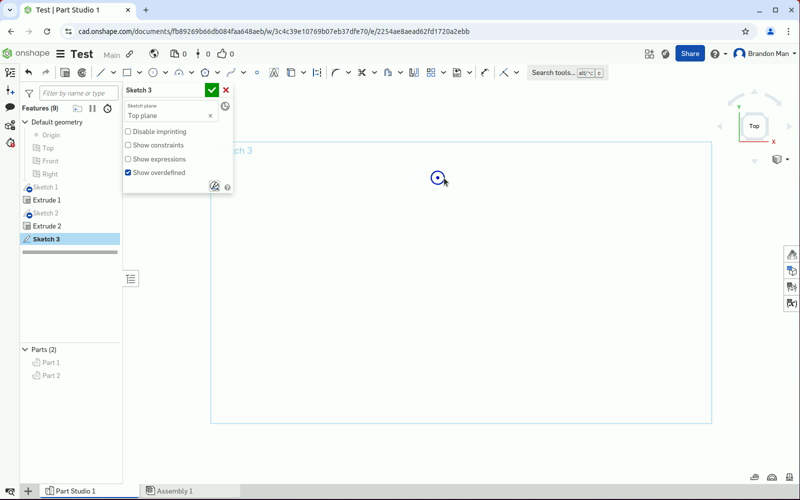
key(l)
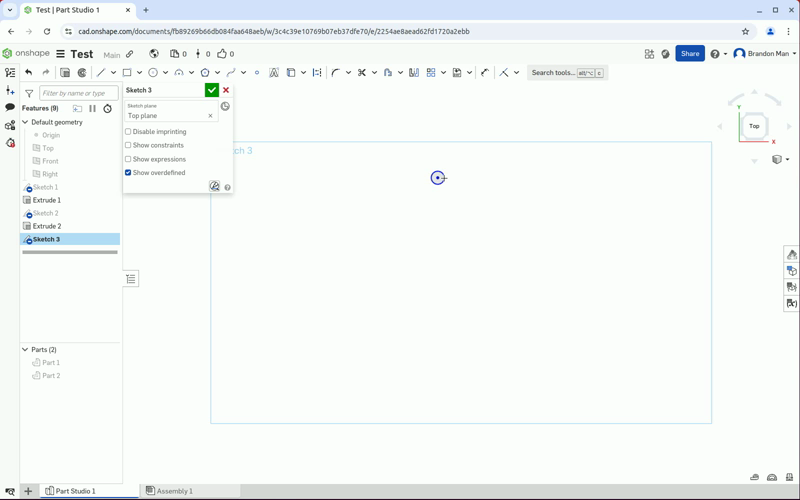
key_down(shift)
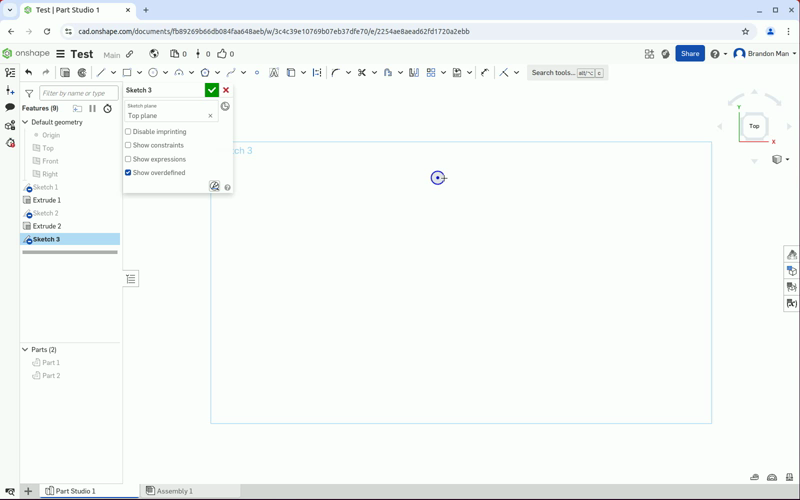
mouse_move(434, 179)
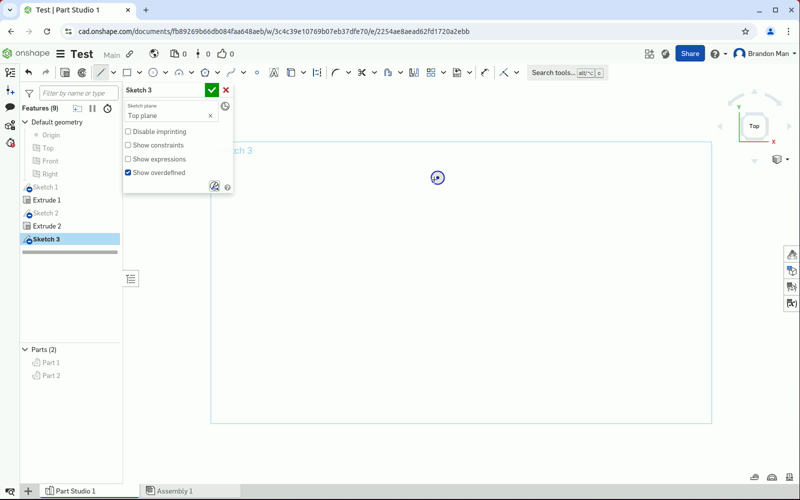
scroll(6)
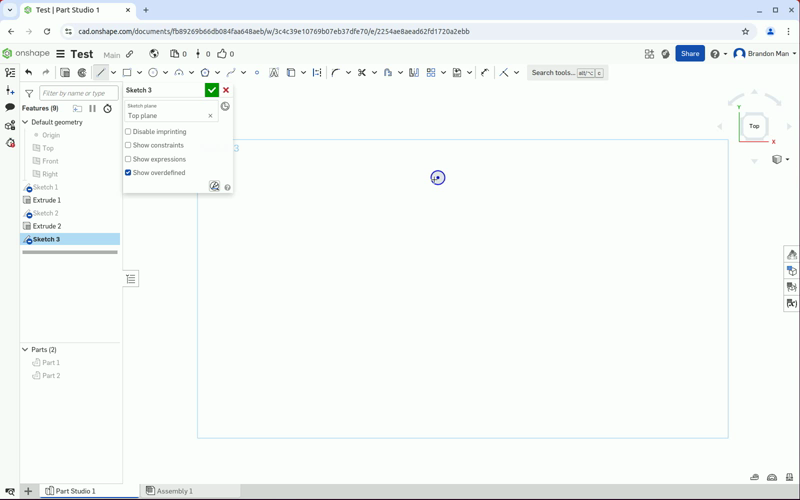
scroll(6)
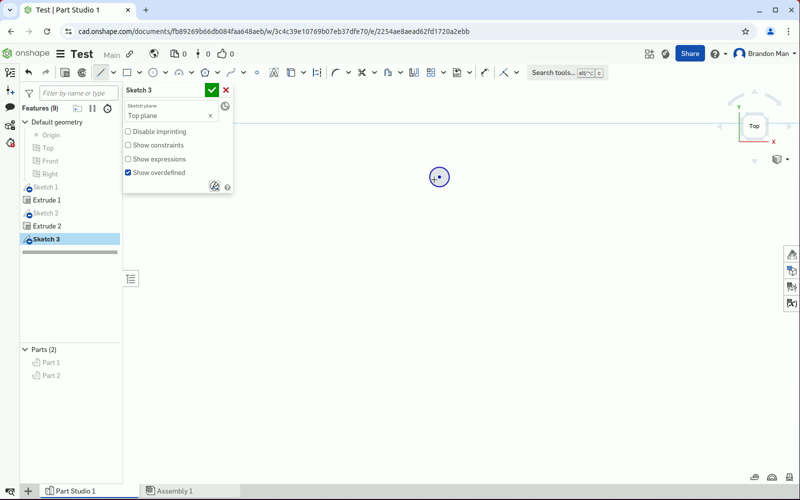
scroll(6)
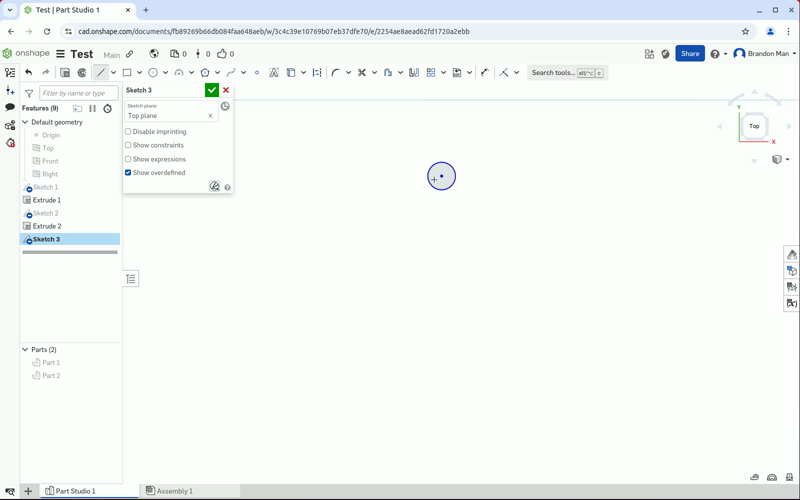
scroll(6)
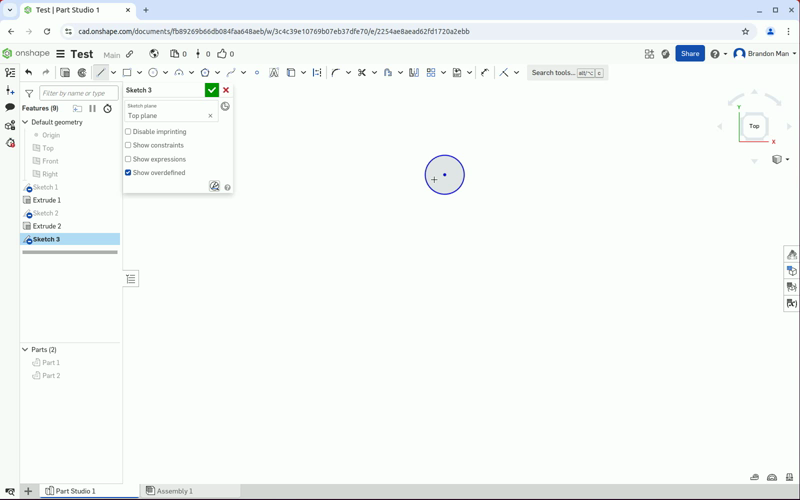
scroll(6)
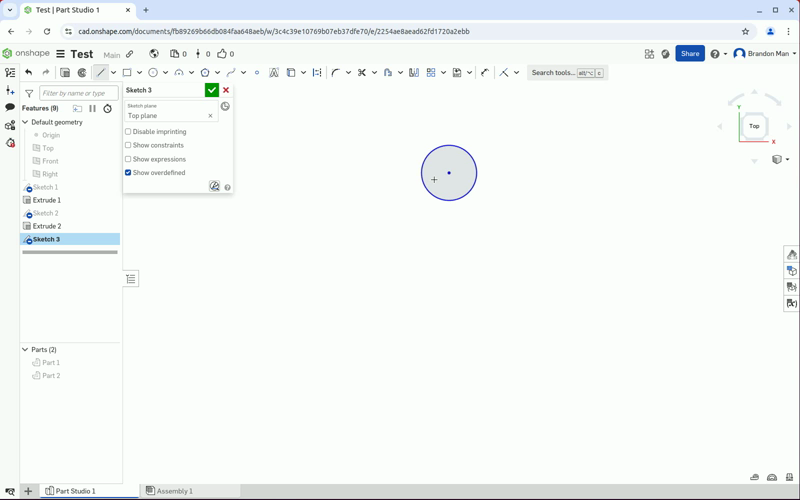
scroll(6)
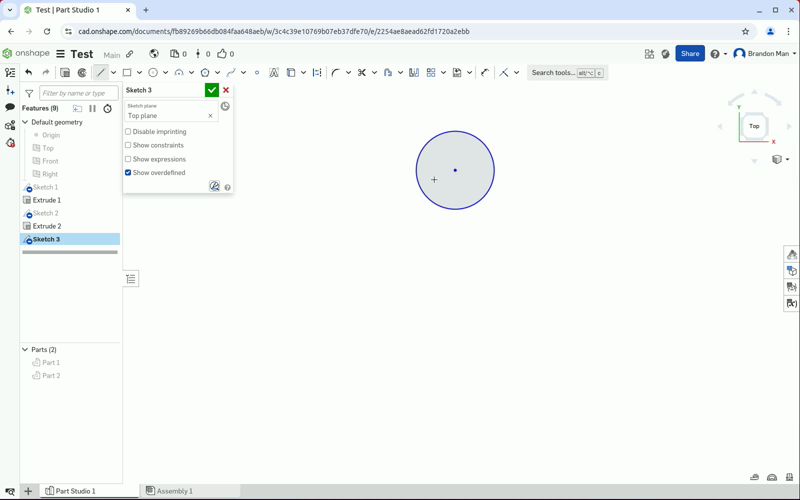
scroll(6)
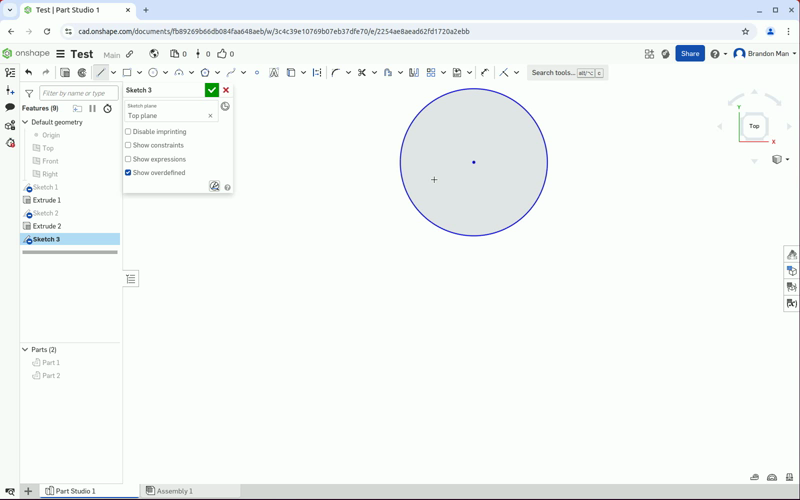
click(434, 179)
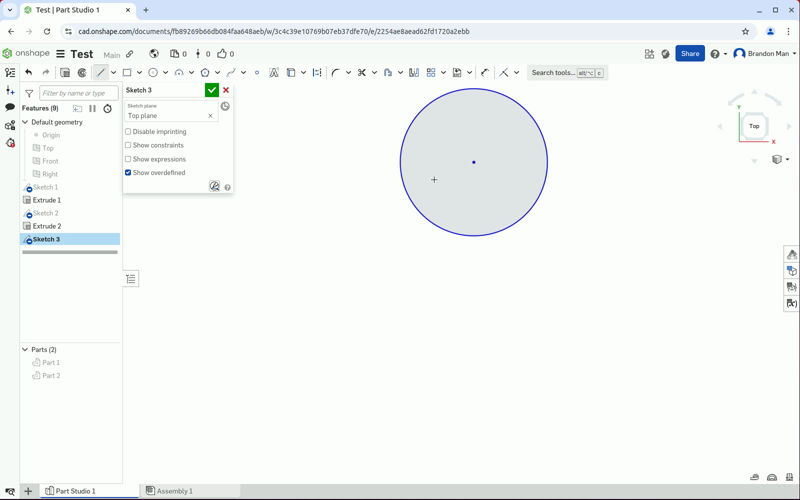
scroll(-6)
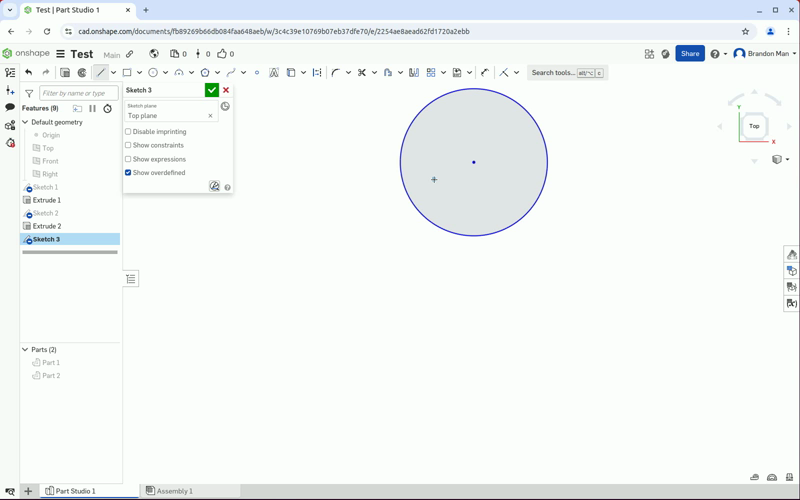
scroll(-6)
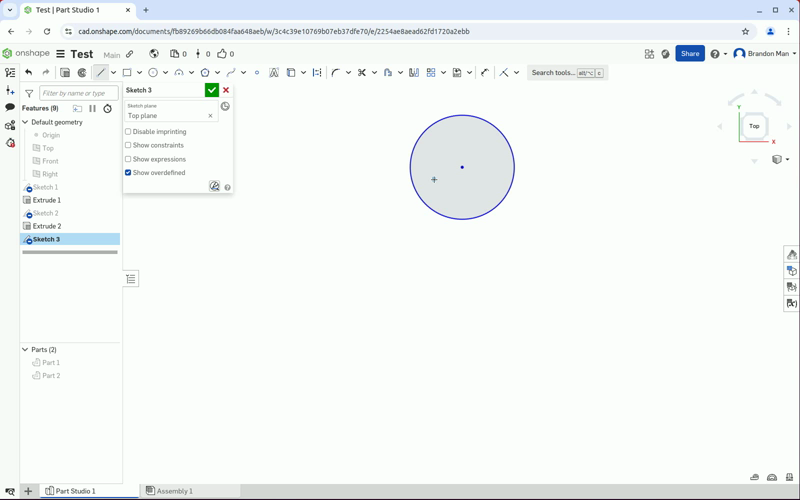
scroll(-6)
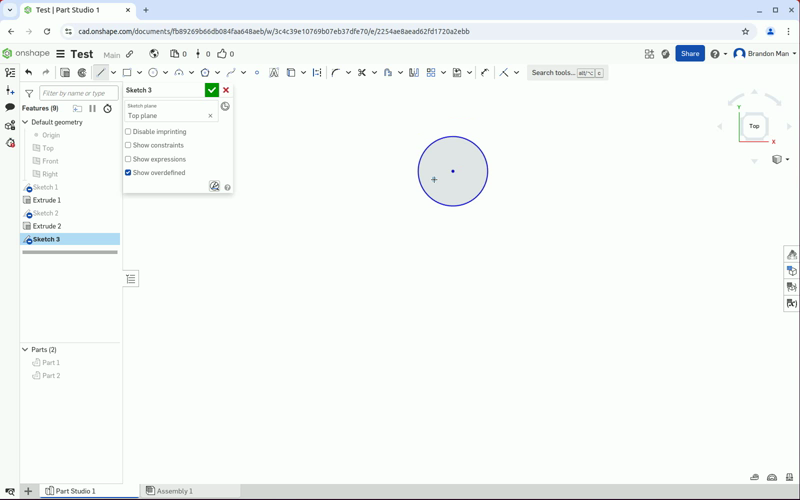
scroll(-6)
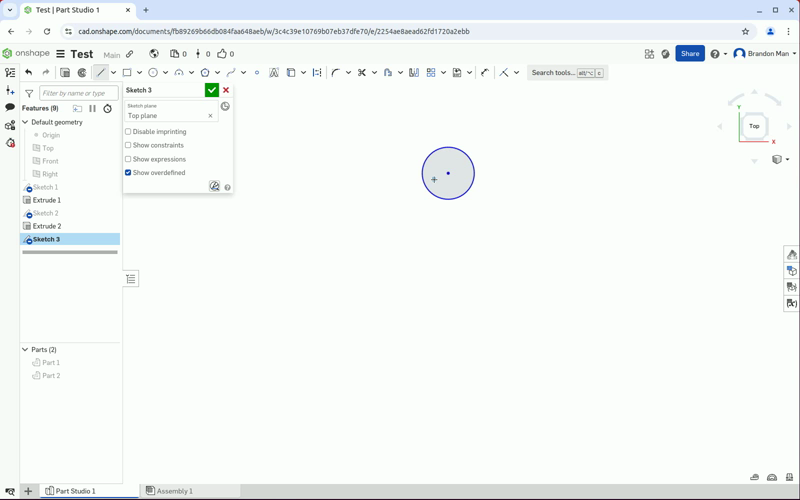
scroll(-6)
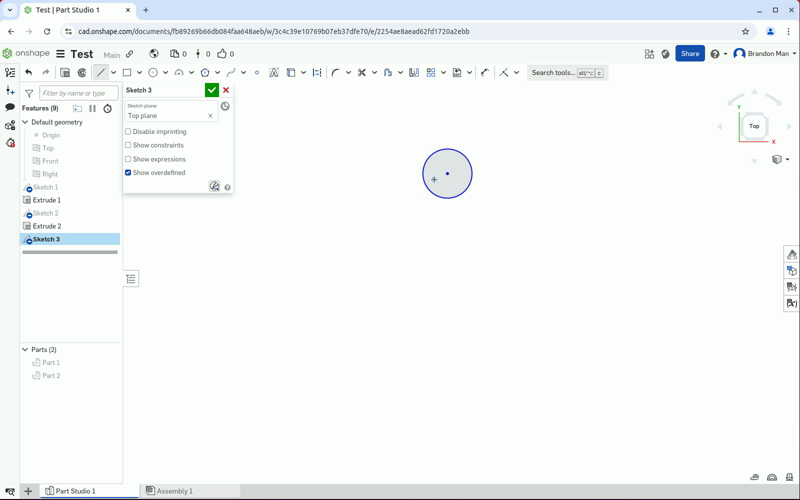
scroll(-6)
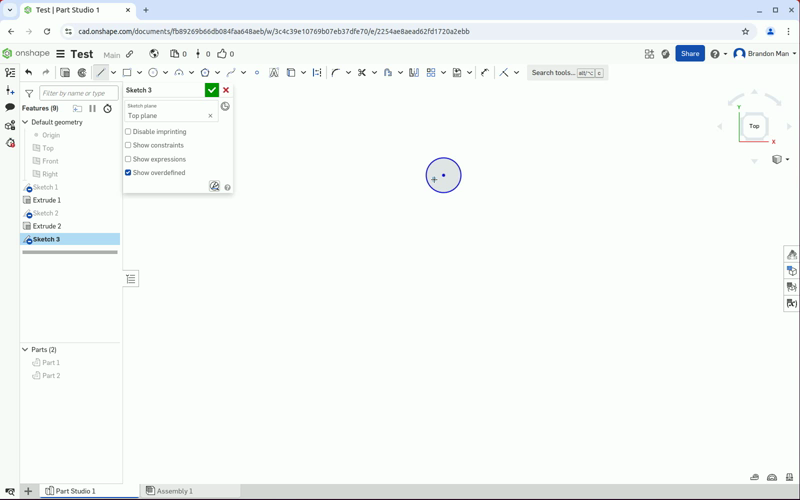
scroll(-6)
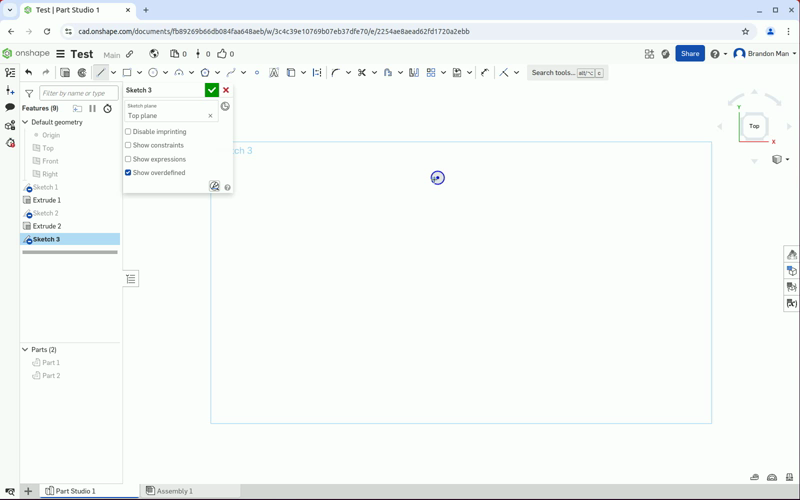
key_up(shift)
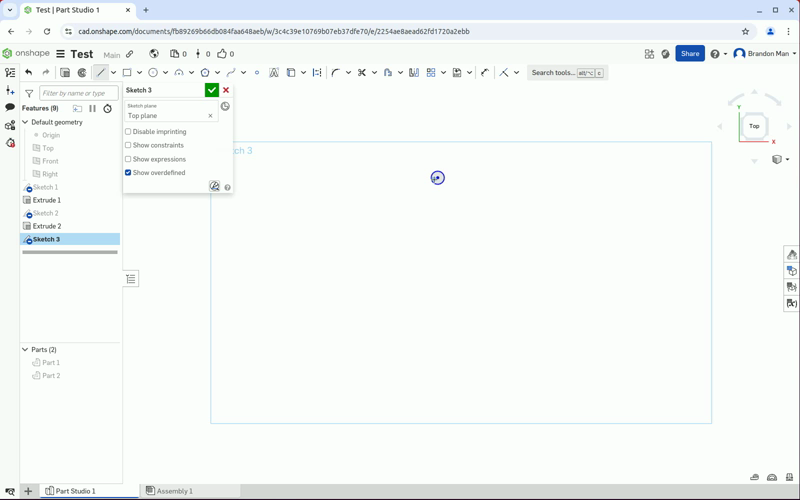
key_down(shift)
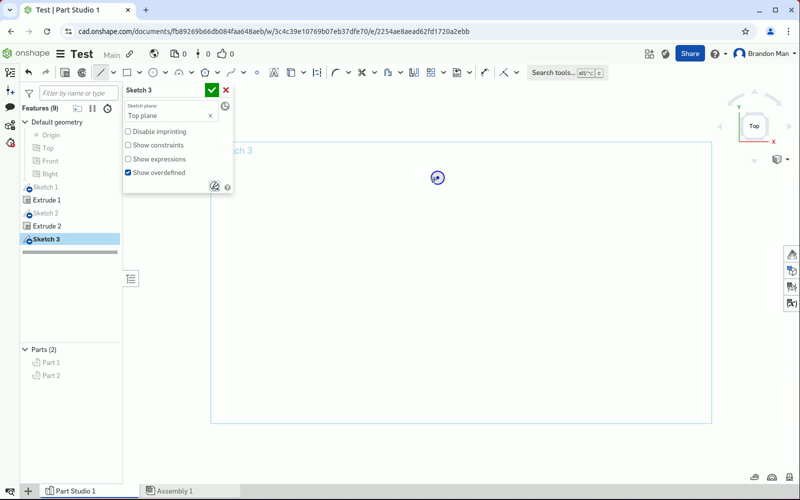
mouse_move(464, 179)
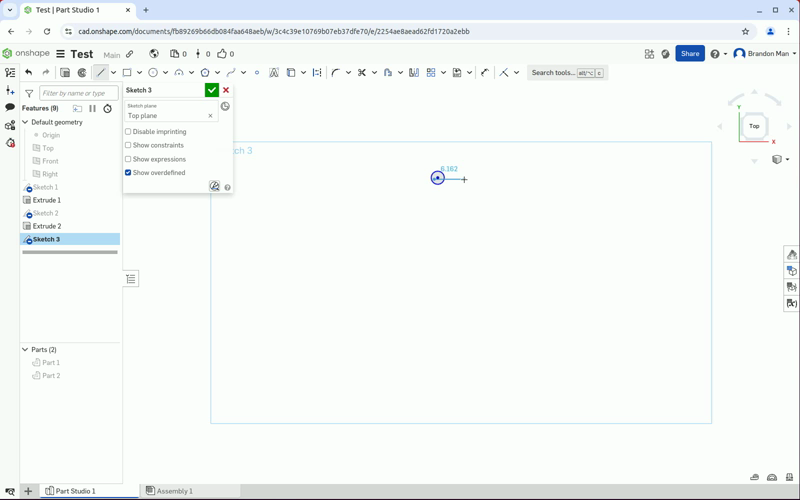
mouse_move(441, 179)
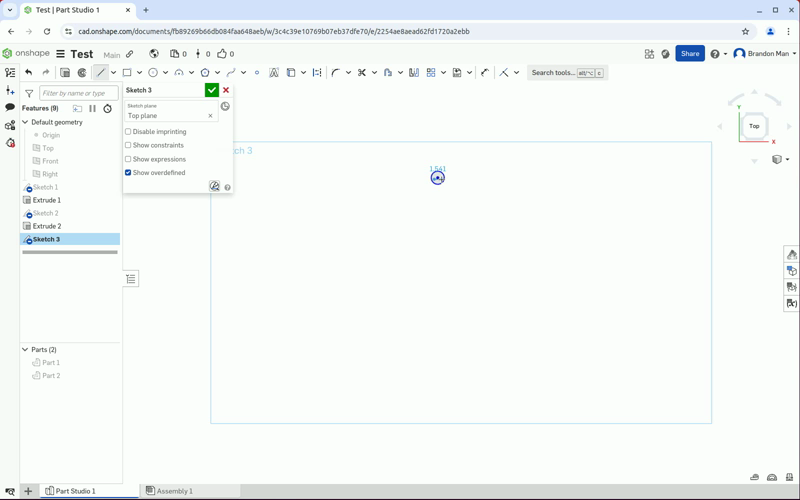
scroll(6)
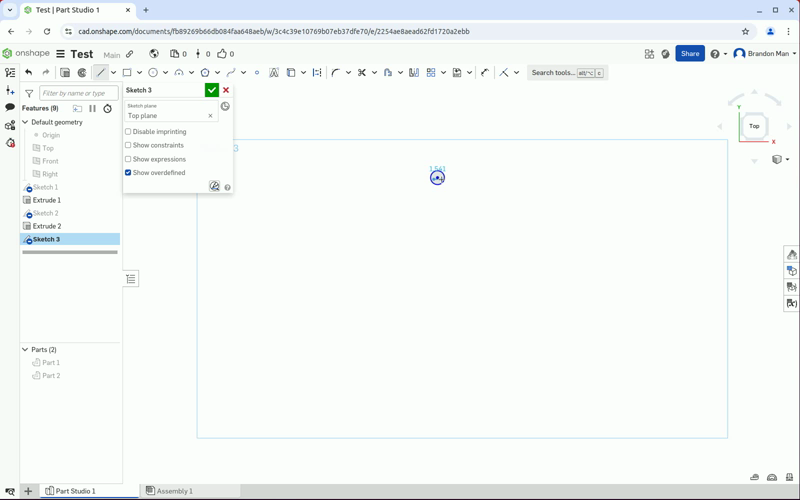
scroll(6)
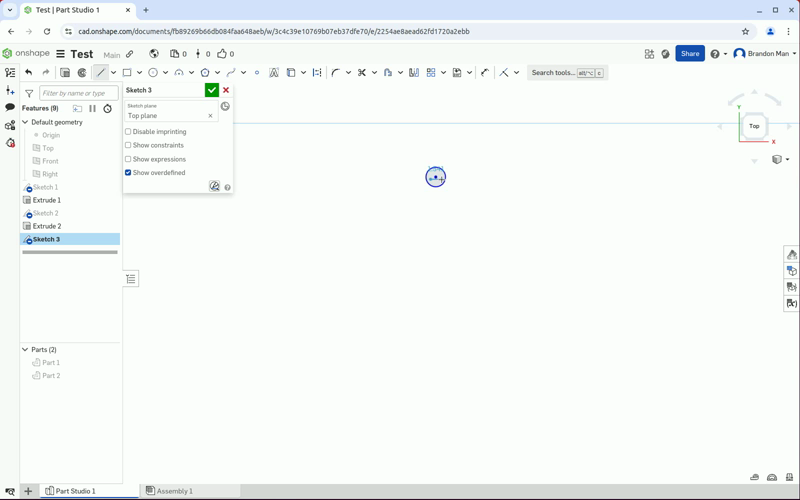
scroll(6)
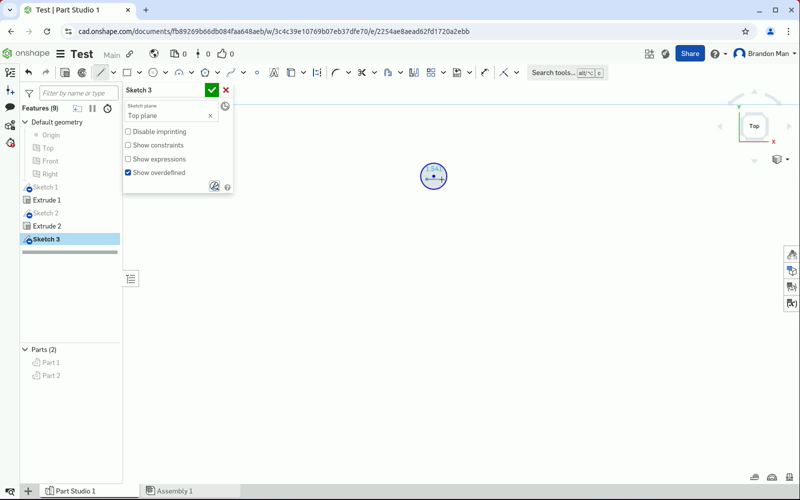
scroll(6)
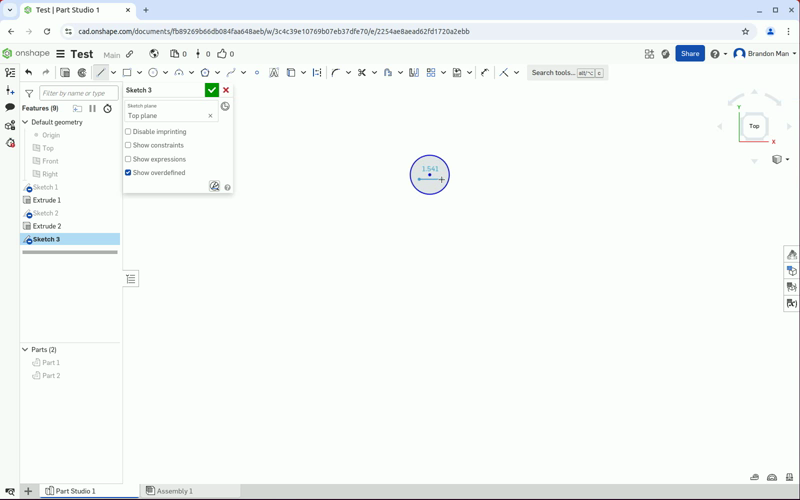
scroll(6)
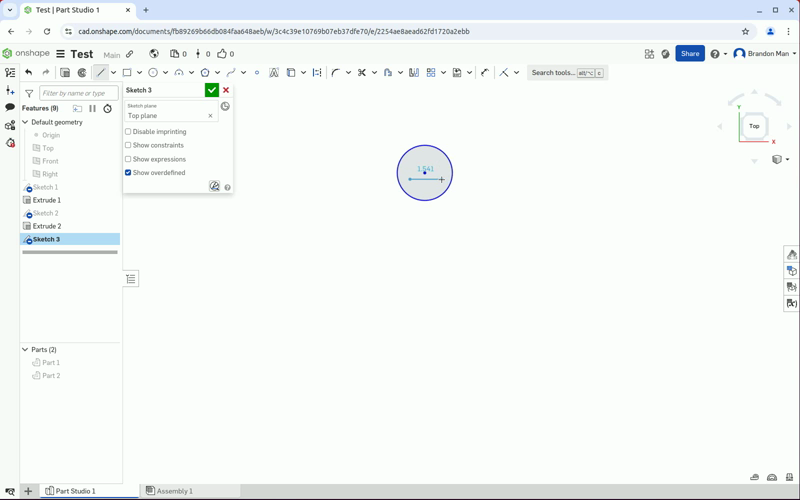
scroll(6)
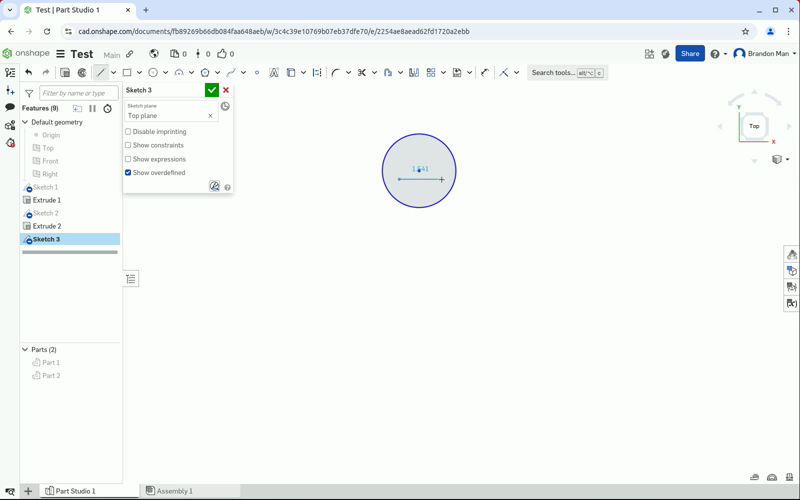
scroll(6)
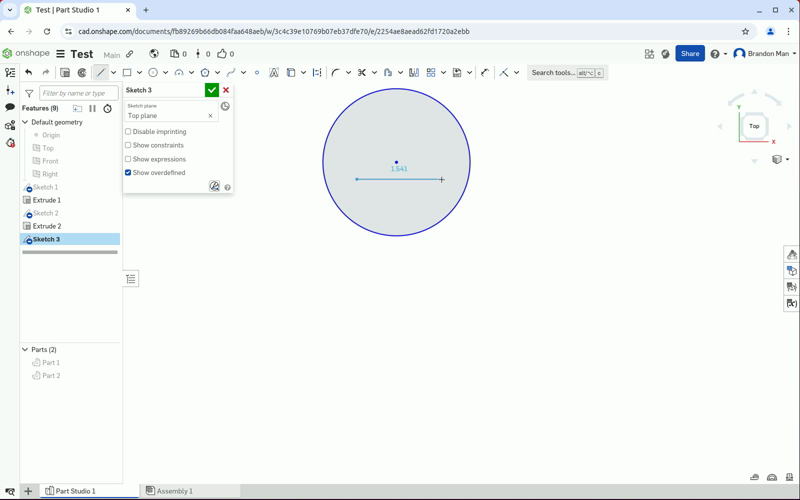
click(441, 179)
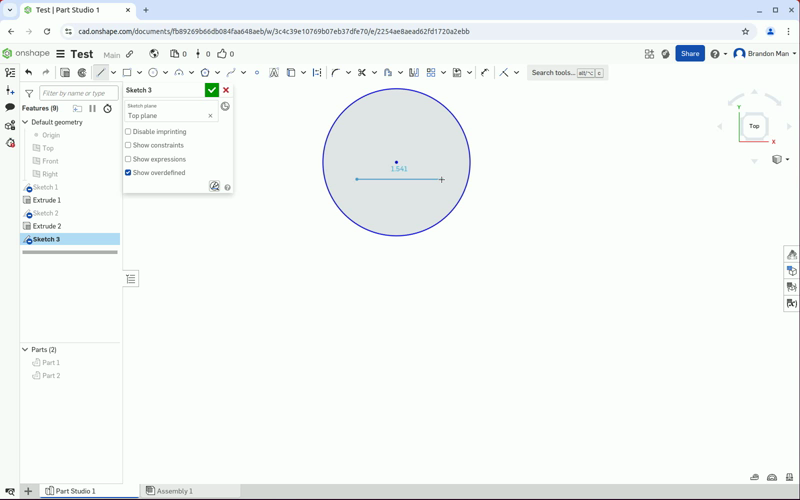
scroll(-6)
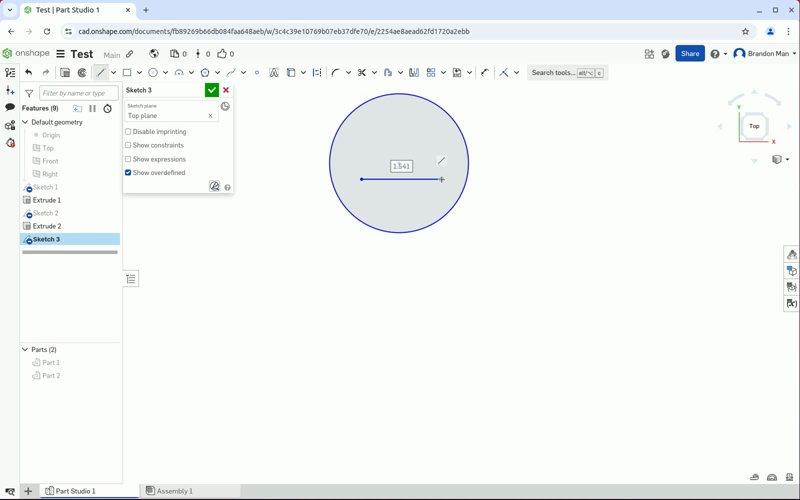
scroll(-6)
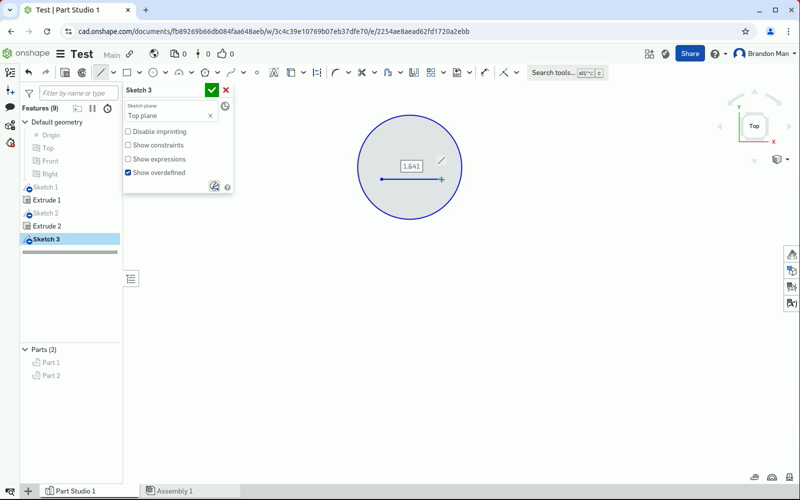
scroll(-6)
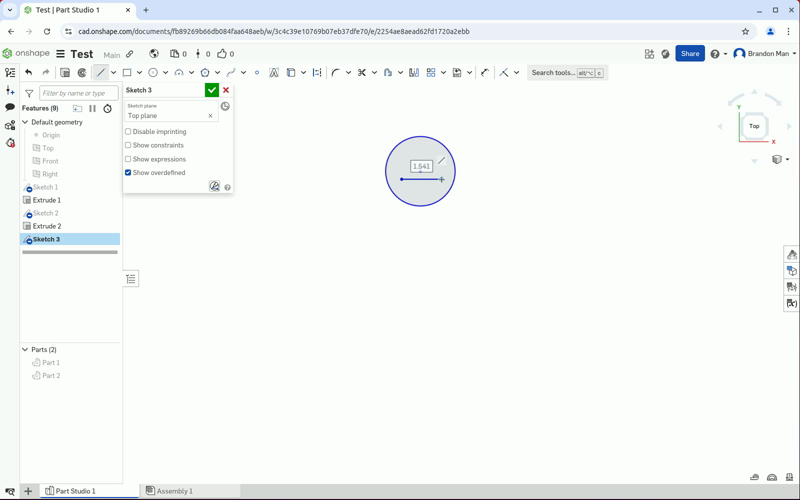
scroll(-6)
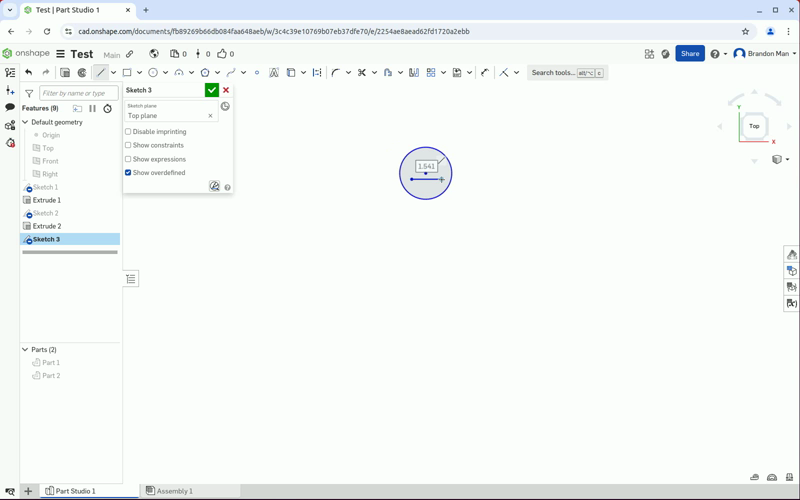
scroll(-6)
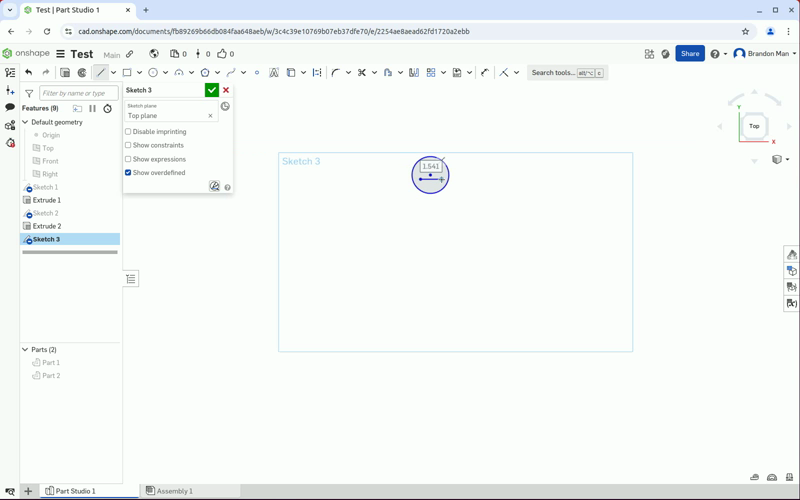
scroll(-6)
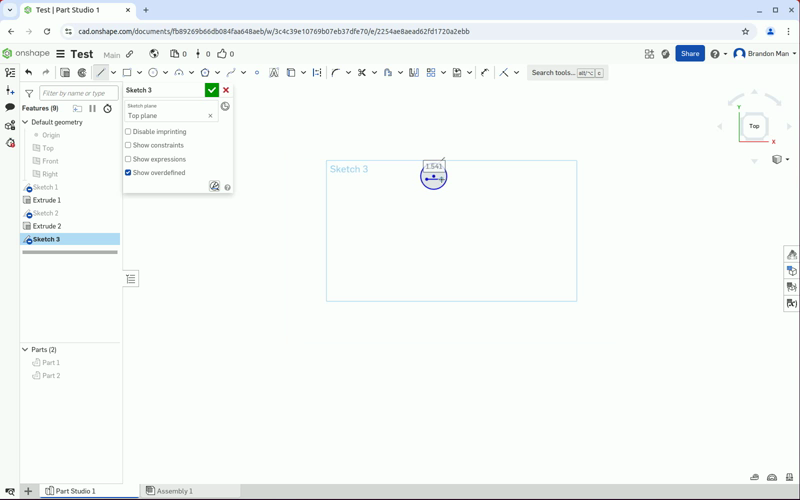
scroll(-6)
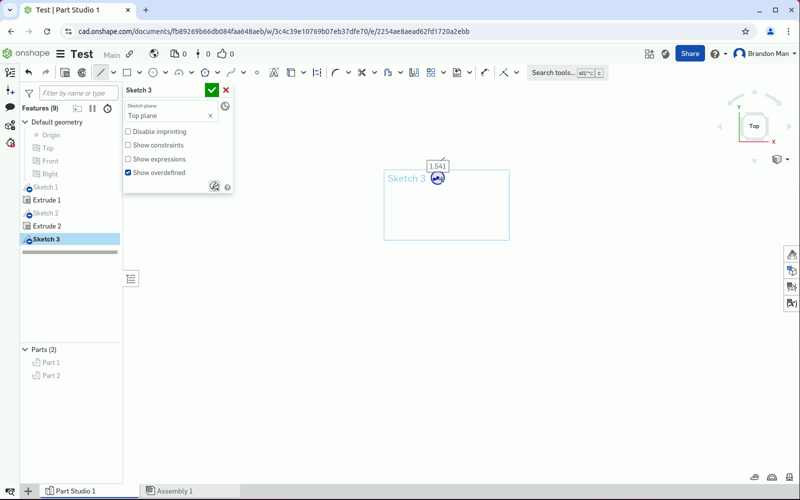
key_up(shift)
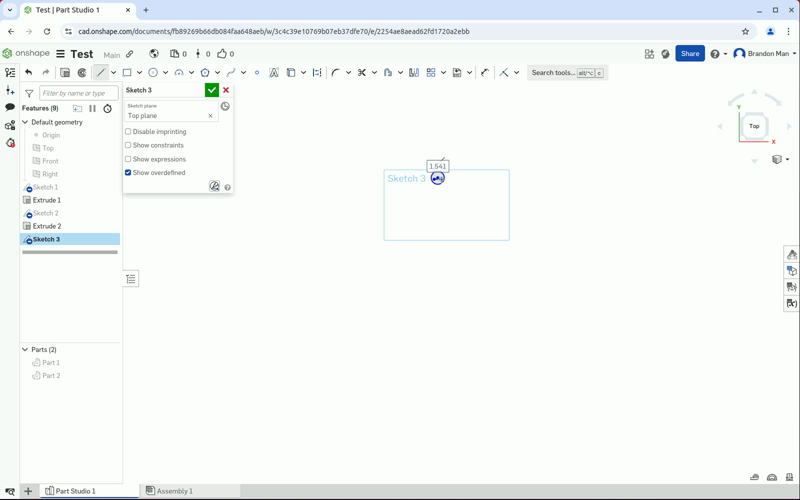
key_down(shift)
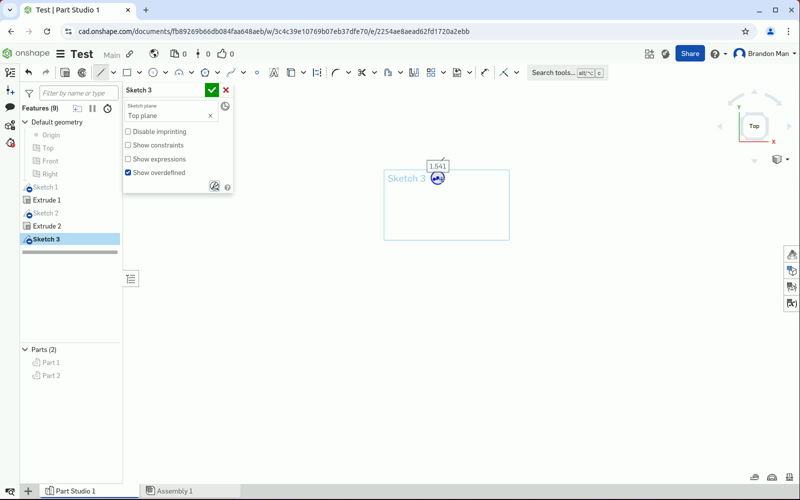
mouse_move(471, 179)
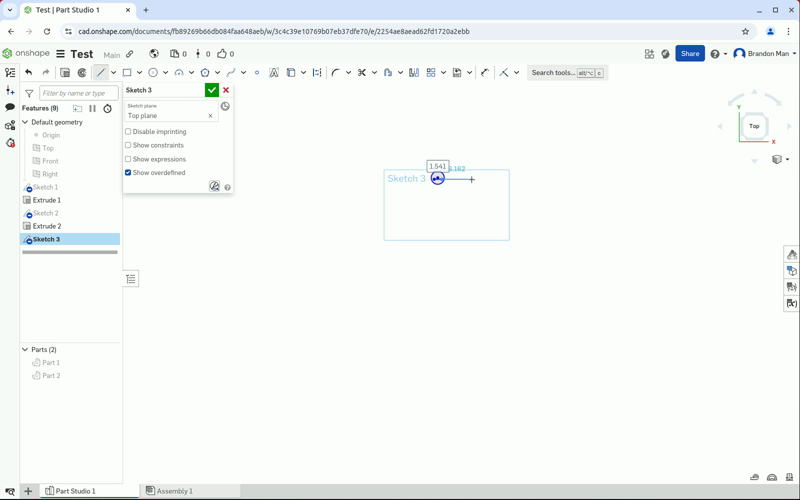
mouse_move(441, 175)
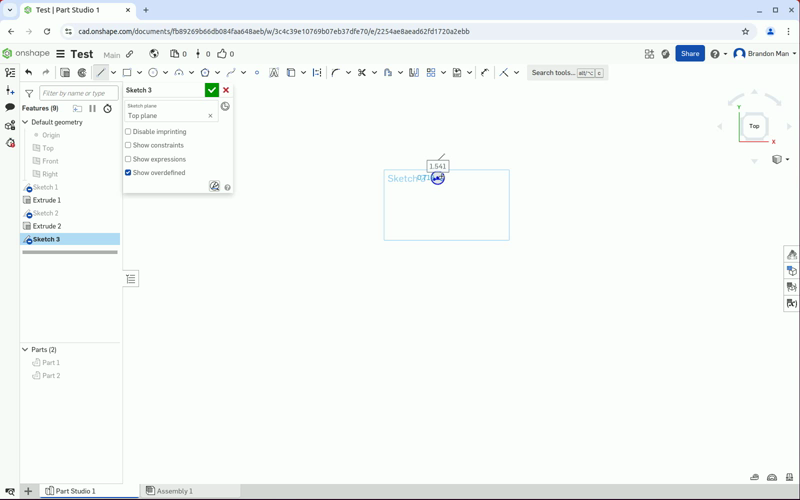
scroll(6)
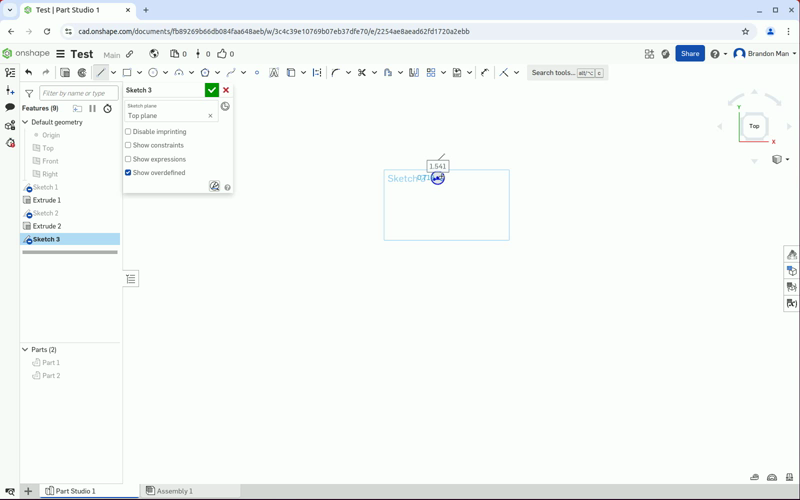
scroll(6)
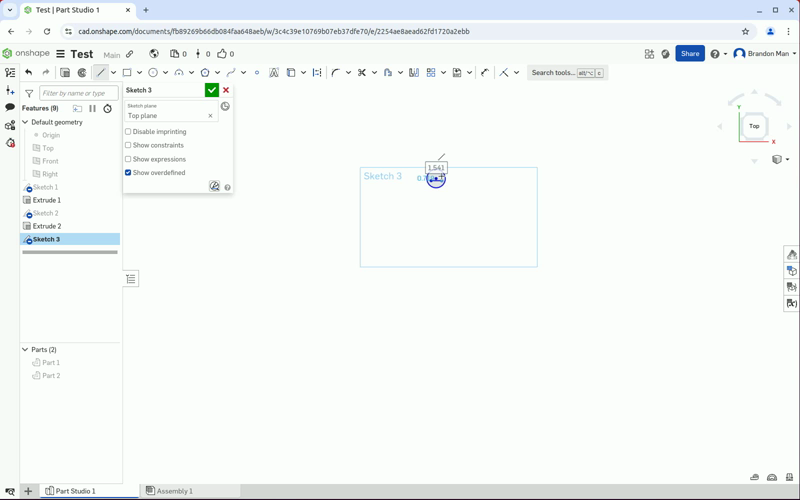
scroll(6)
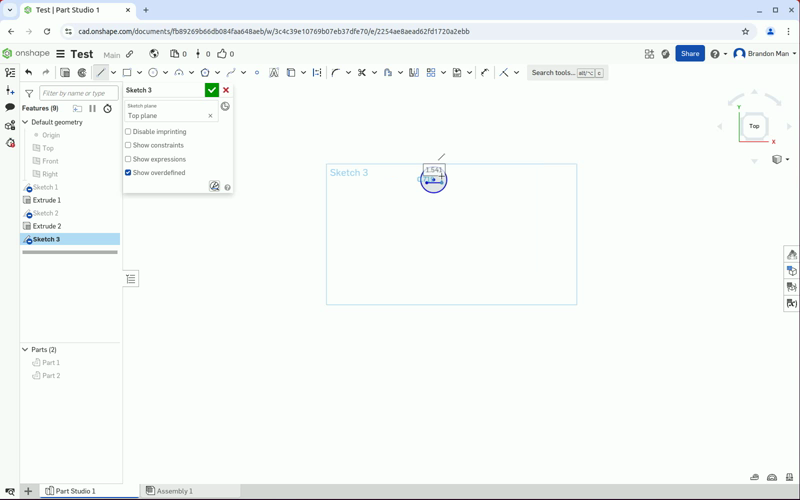
scroll(6)
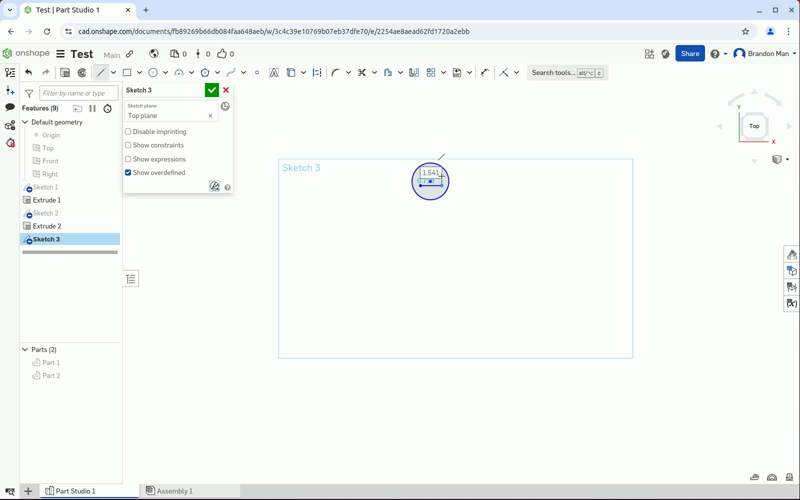
scroll(6)
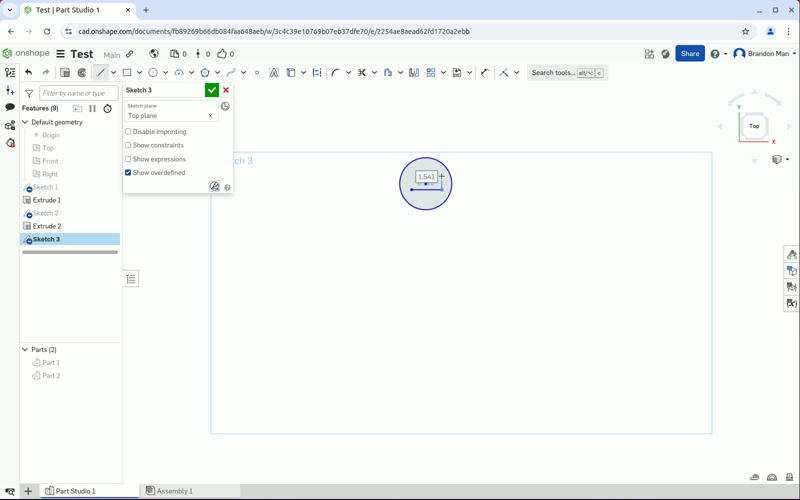
scroll(6)
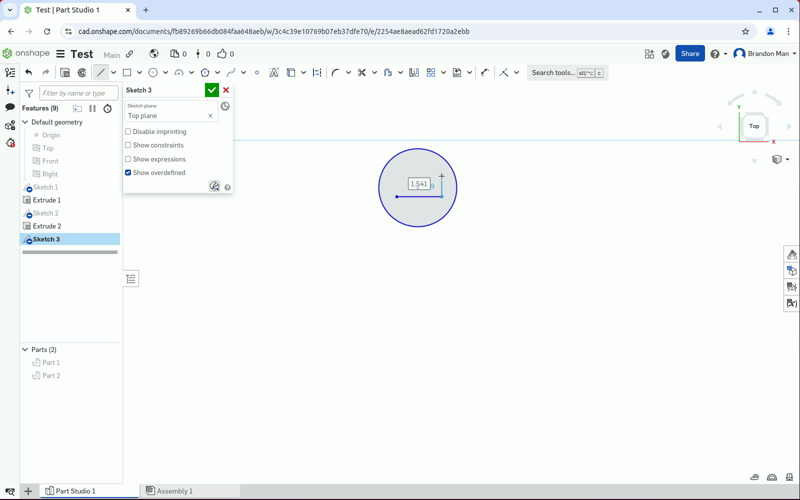
scroll(6)
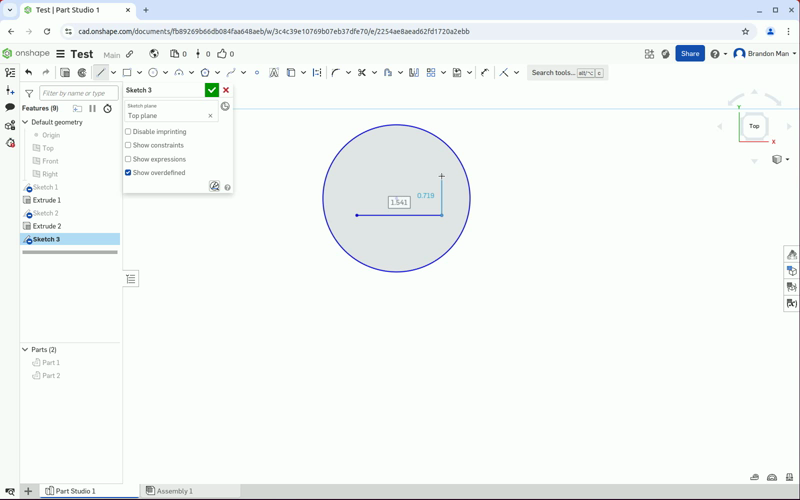
click(441, 175)
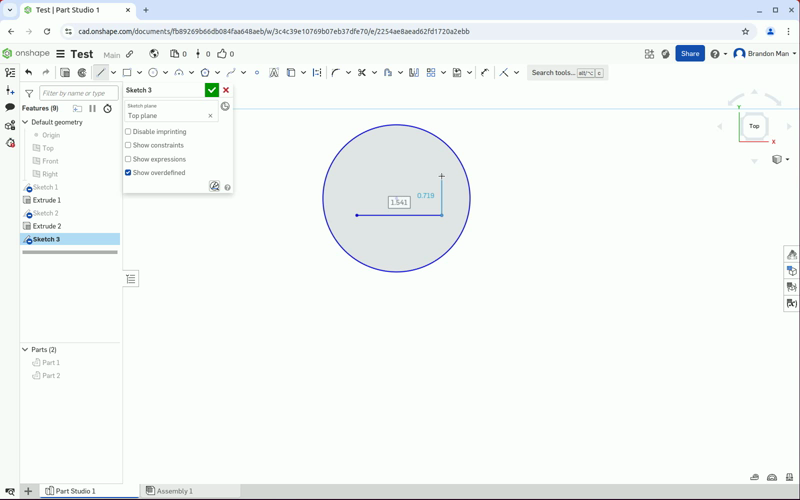
scroll(-6)
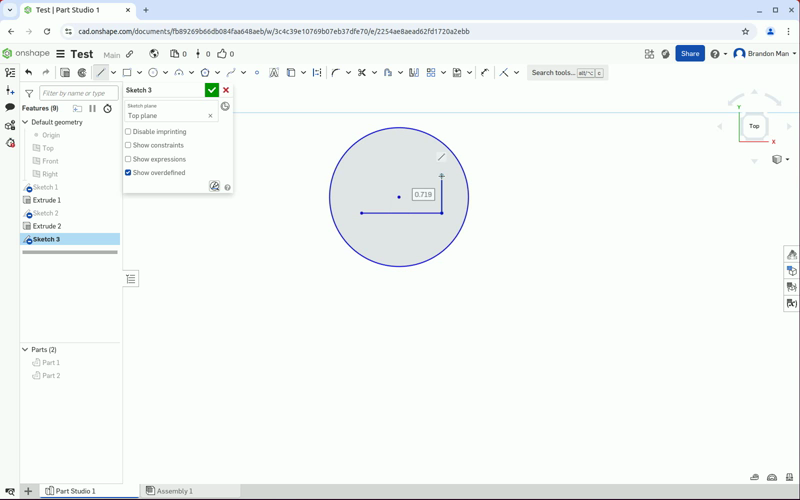
scroll(-6)
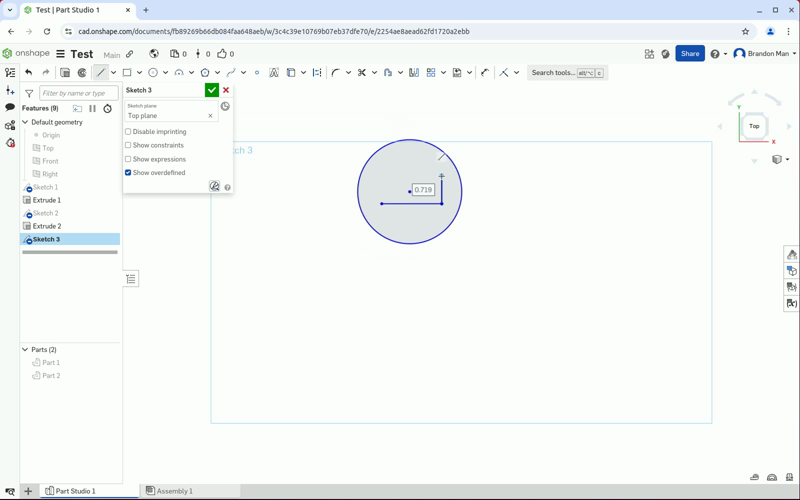
scroll(-6)
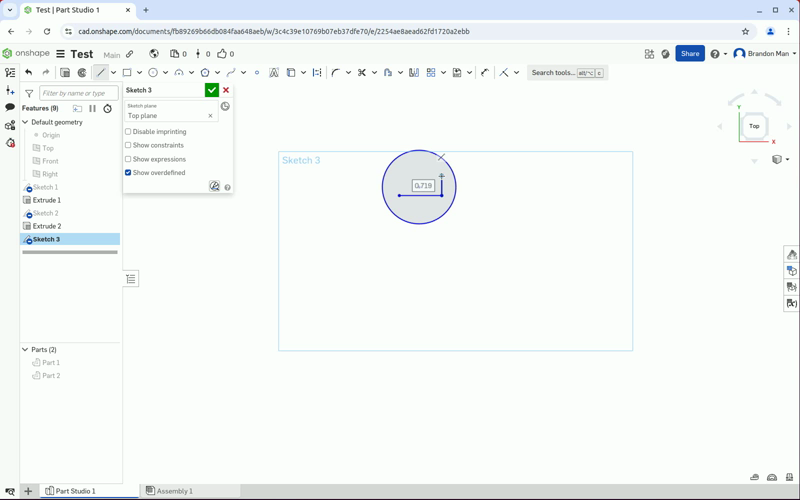
scroll(-6)
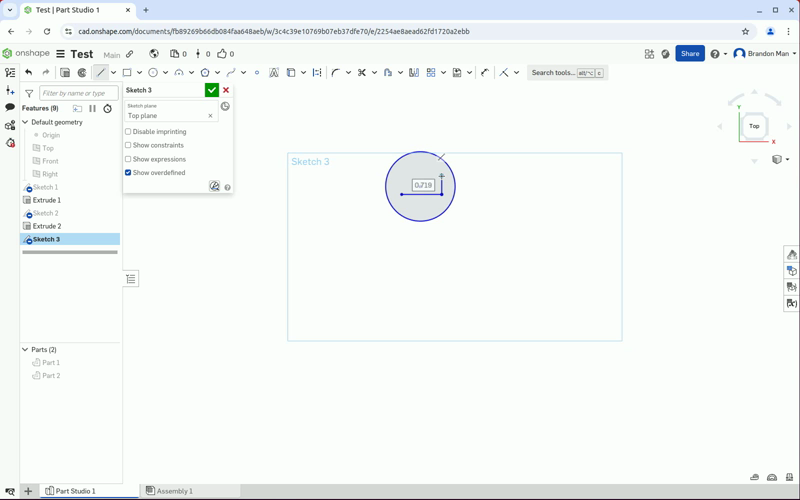
scroll(-6)
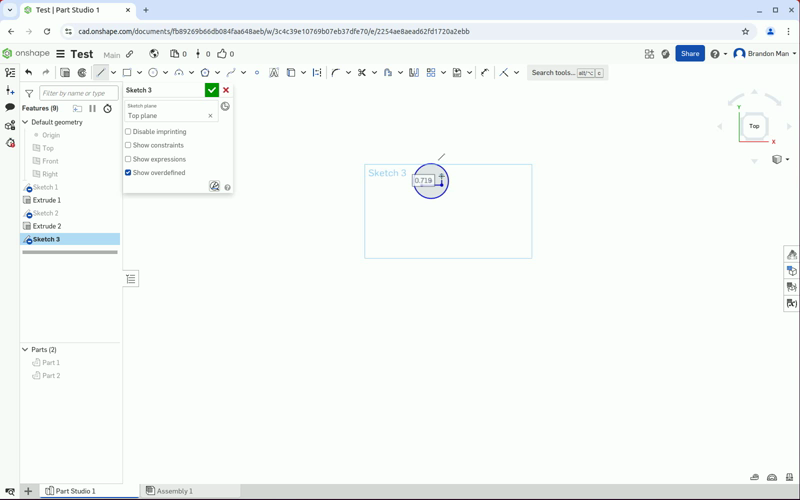
scroll(-6)
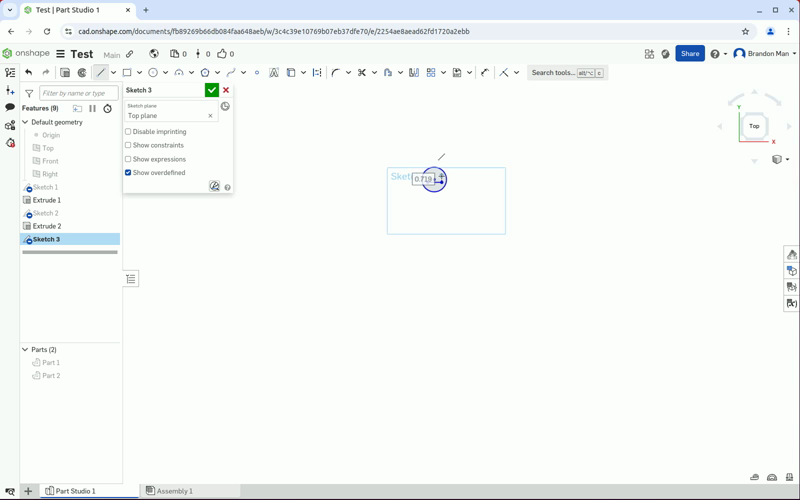
scroll(-6)
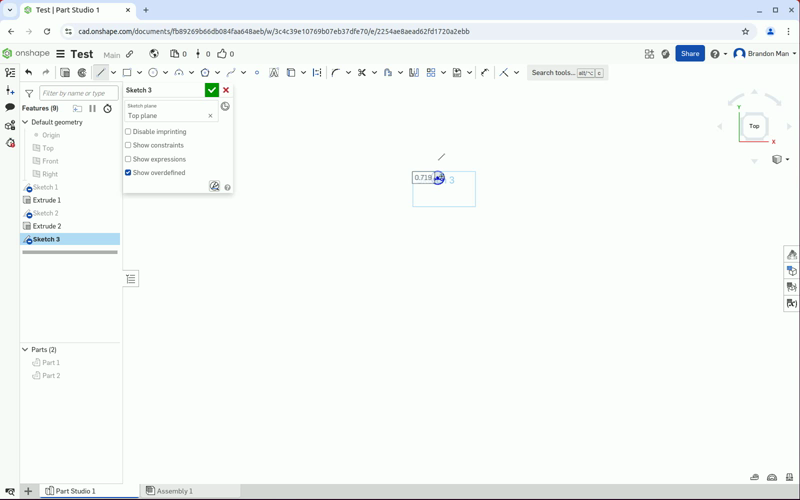
key_up(shift)
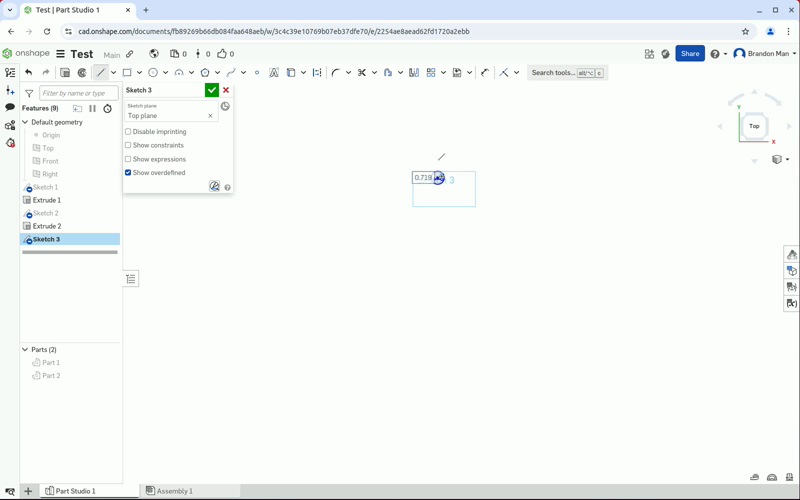
key_down(shift)
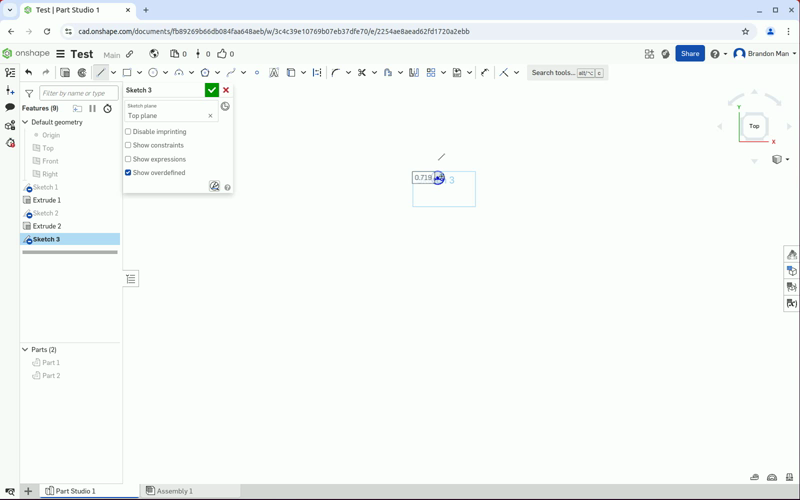
mouse_move(471, 175)
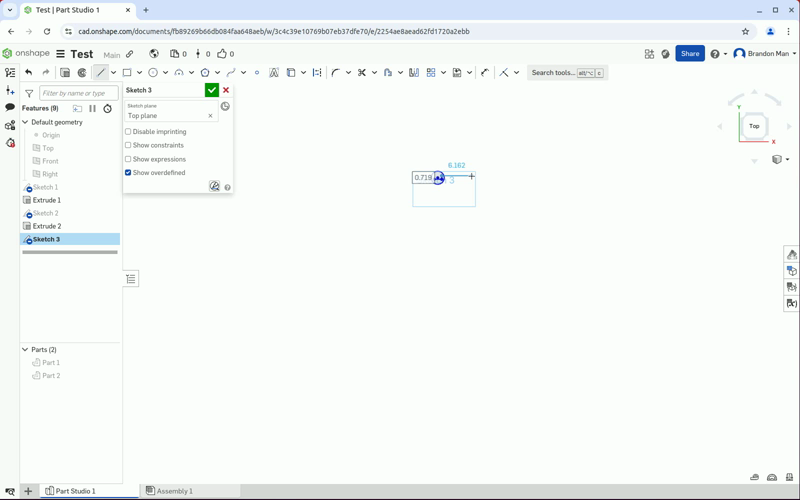
mouse_move(434, 175)
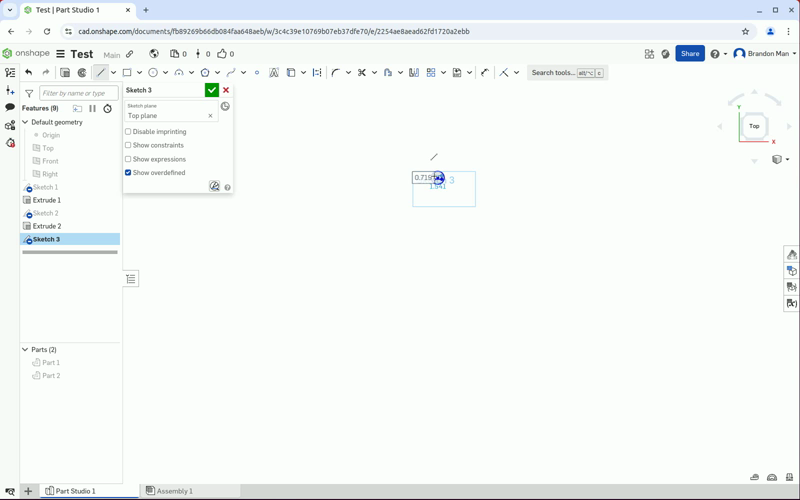
scroll(6)
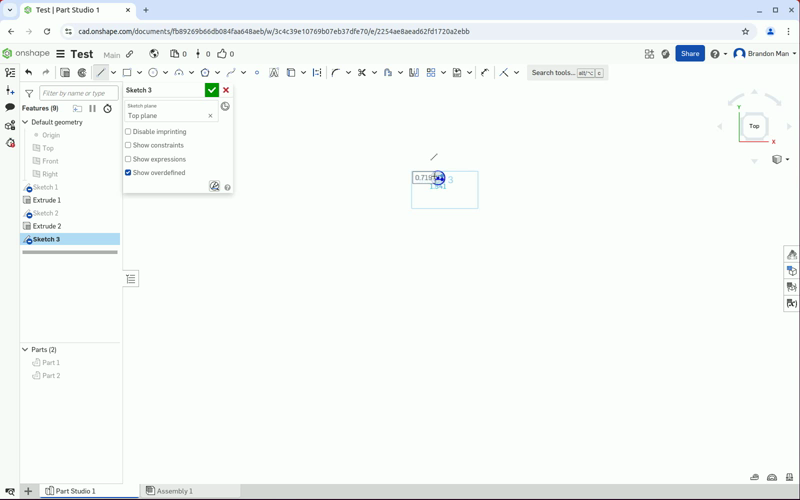
scroll(6)
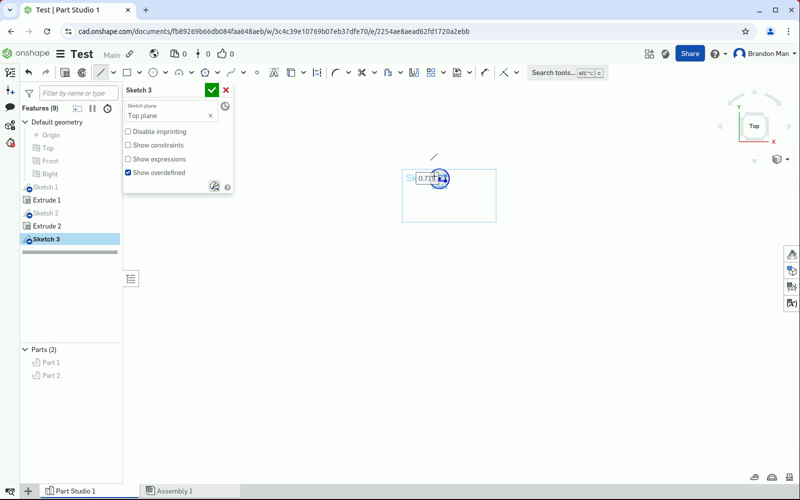
scroll(6)
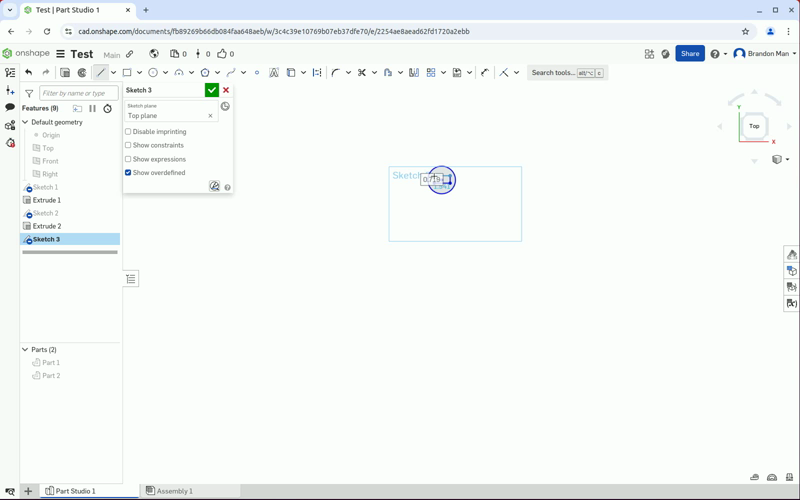
scroll(6)
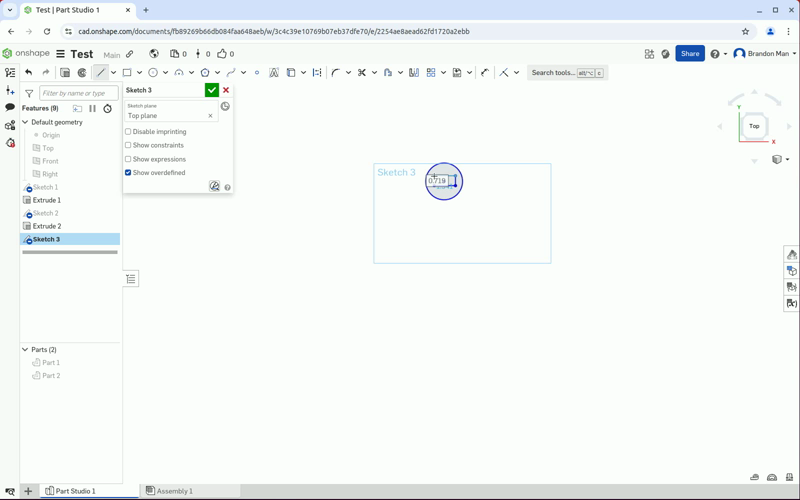
scroll(6)
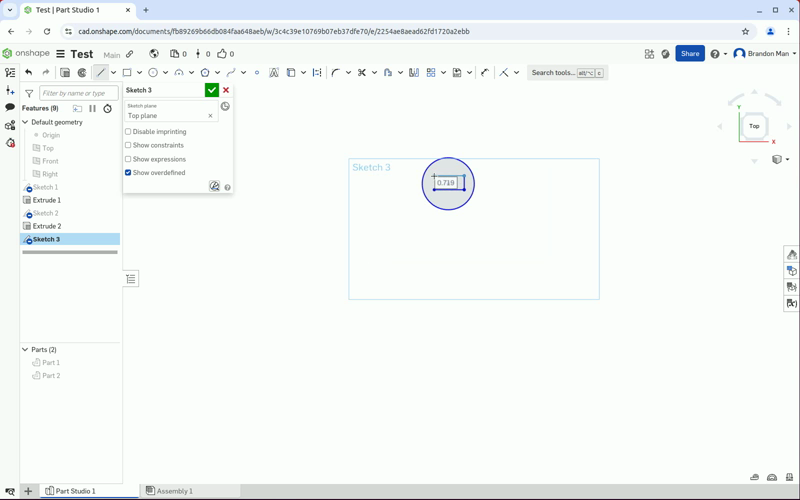
scroll(6)
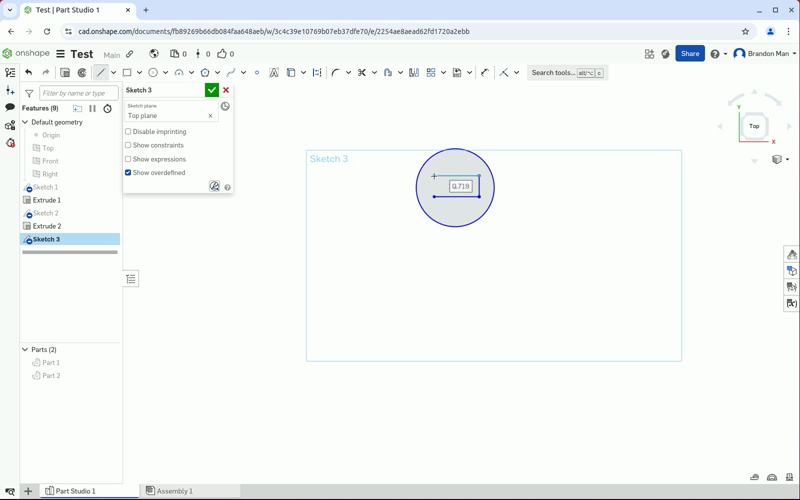
scroll(6)
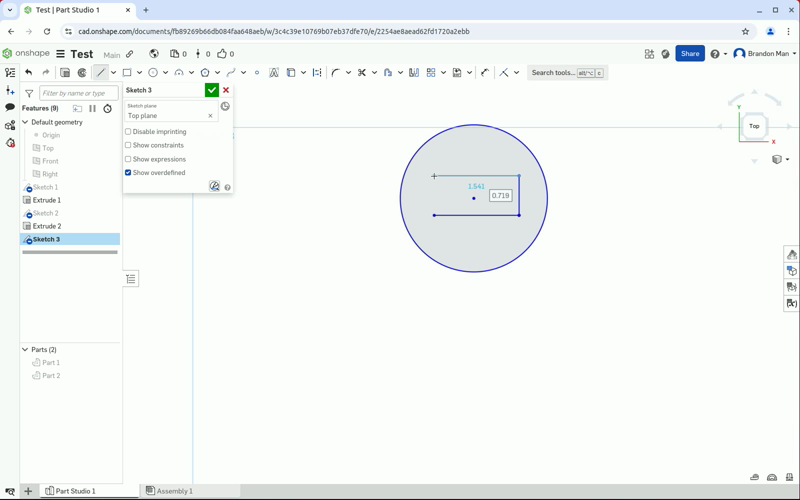
click(434, 175)
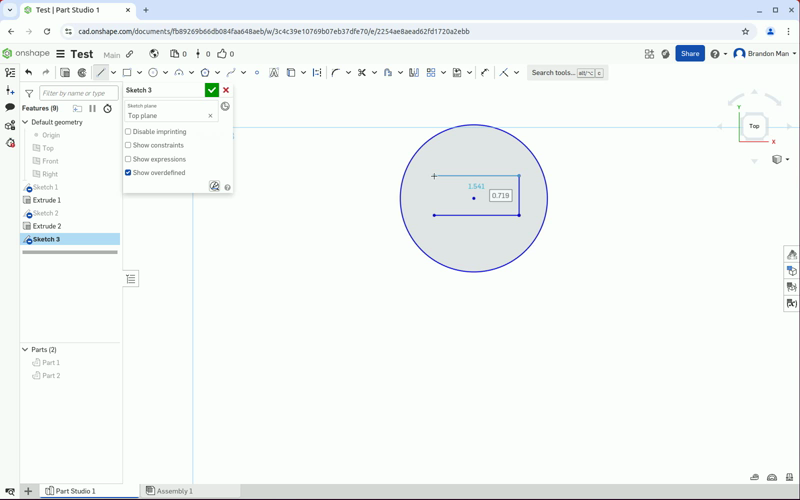
scroll(-6)
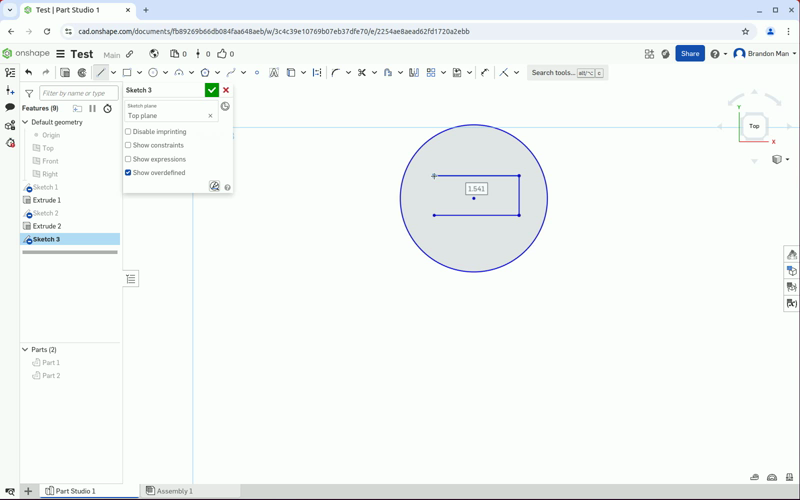
scroll(-6)
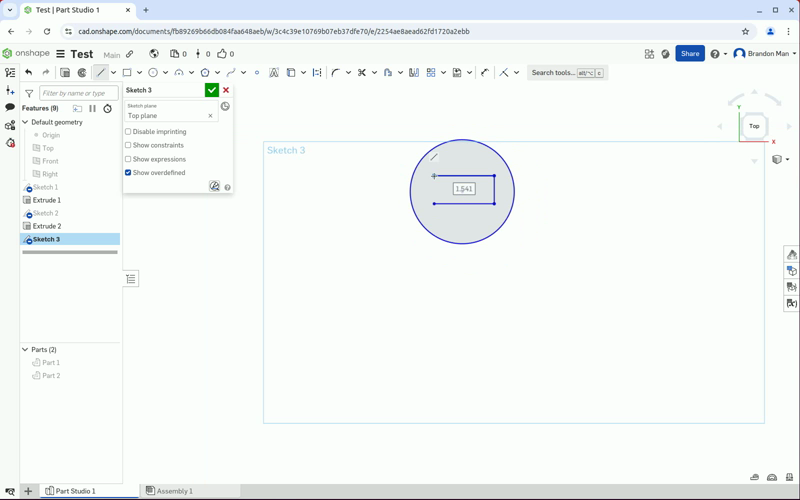
scroll(-6)
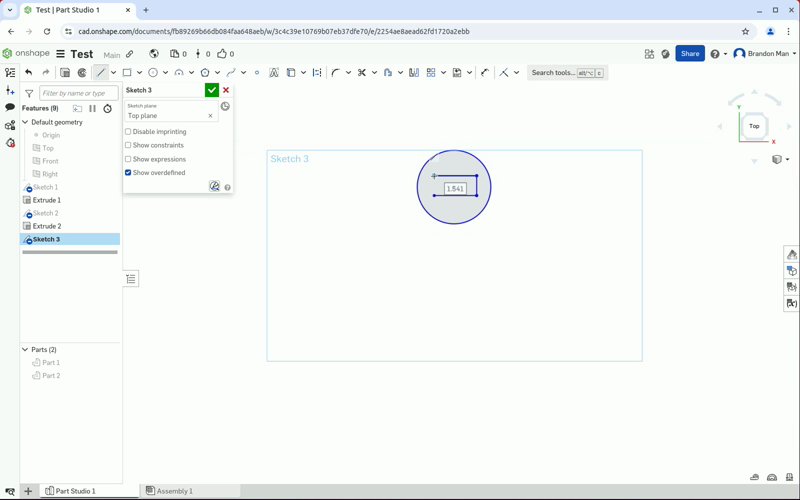
scroll(-6)
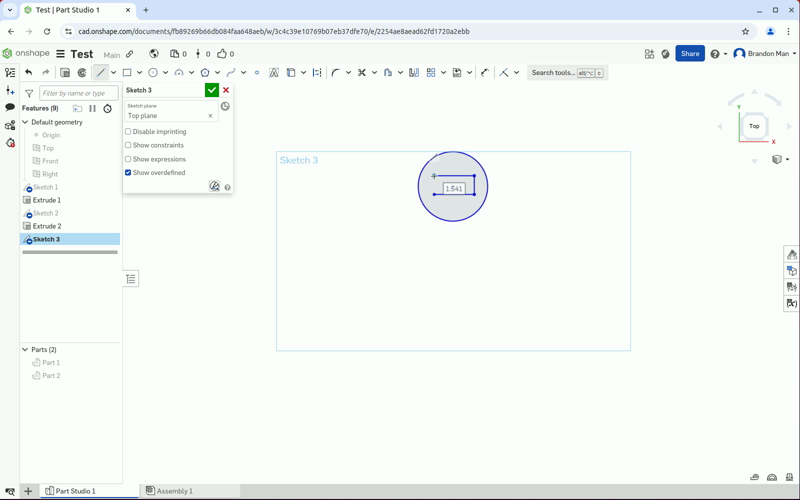
scroll(-6)
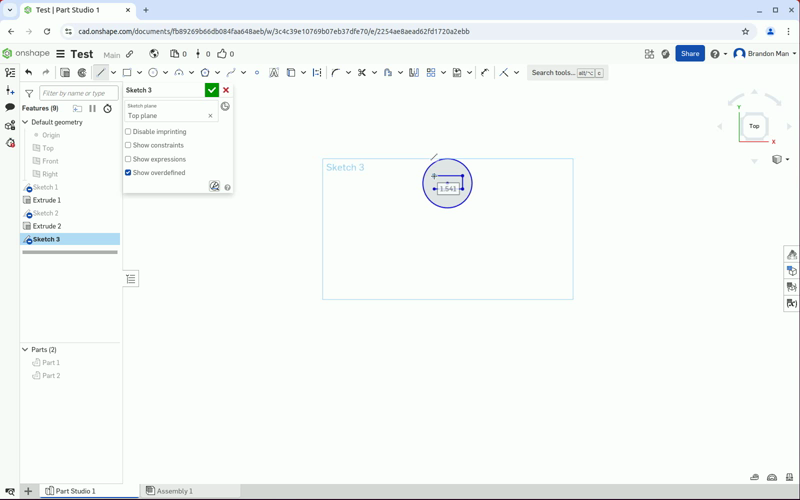
scroll(-6)
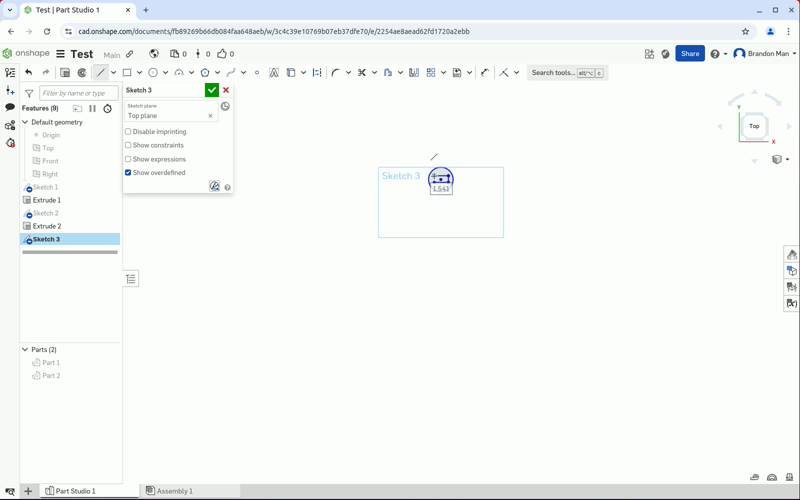
scroll(-6)
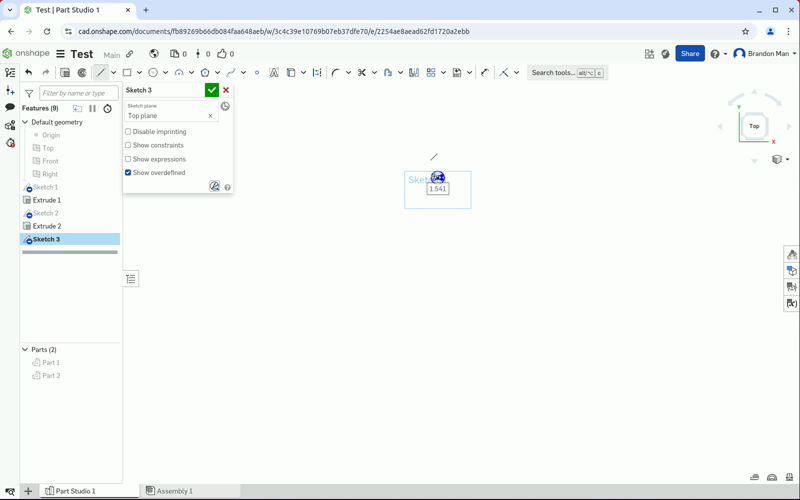
key_up(shift)
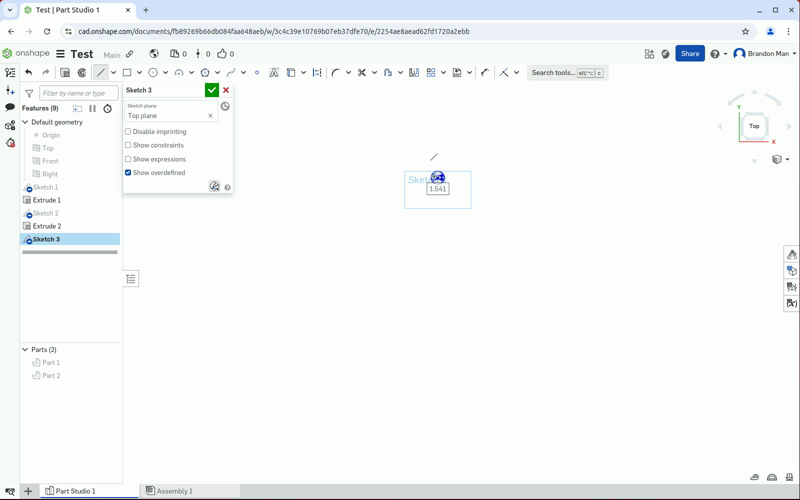
mouse_move(464, 175)
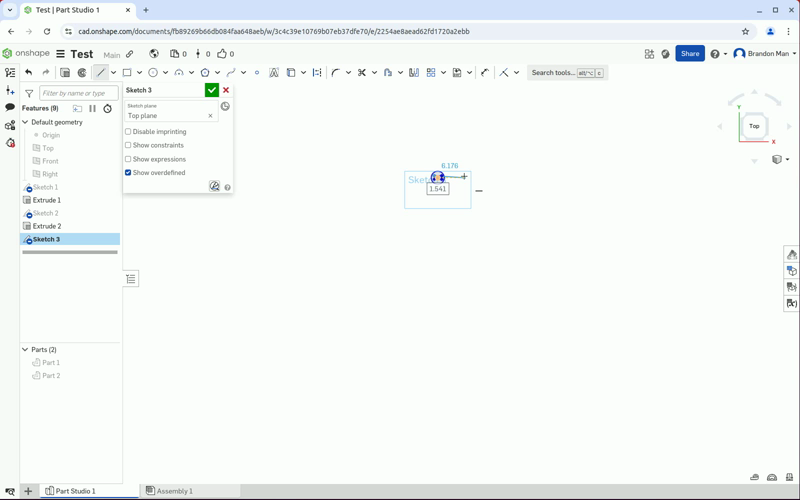
key_down(shift)
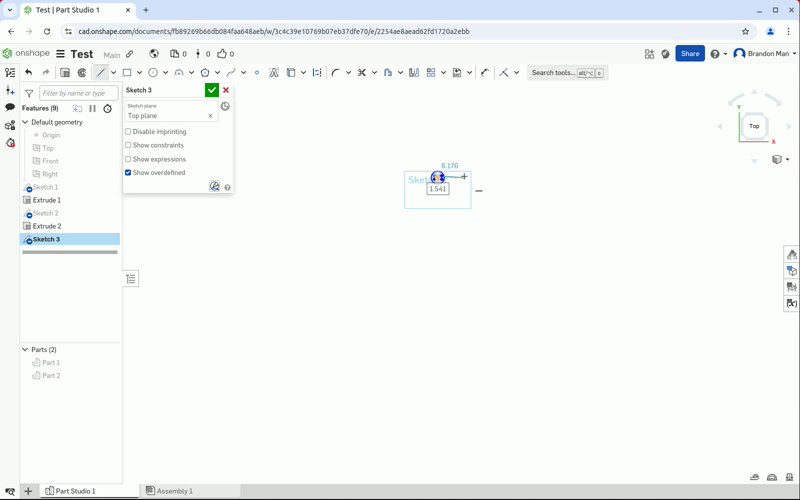
mouse_move(434, 179)
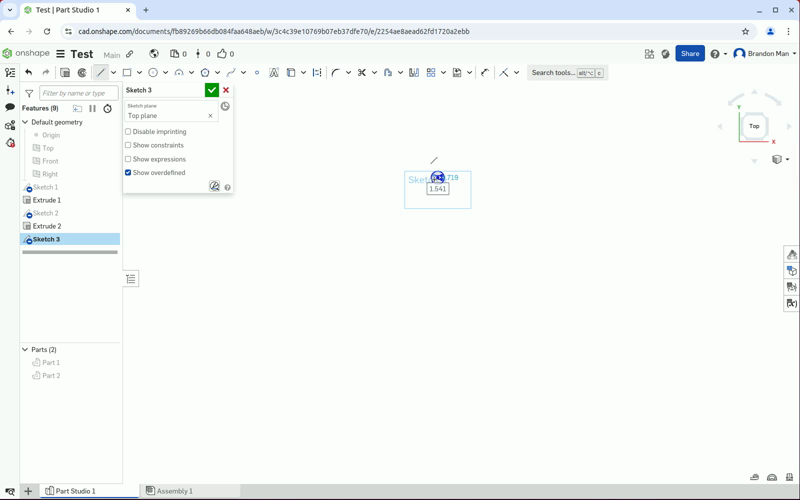
scroll(6)
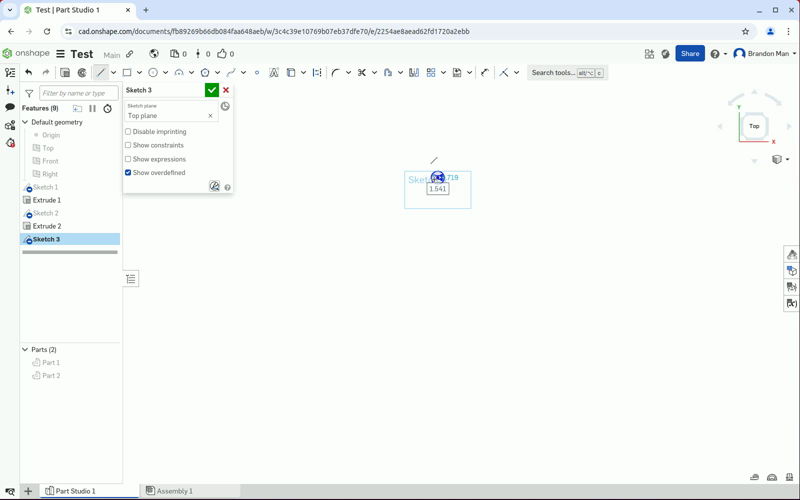
scroll(6)
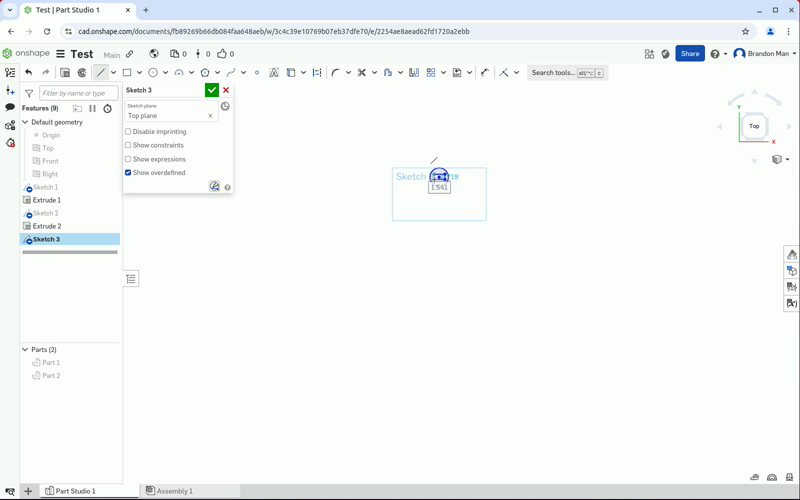
scroll(6)
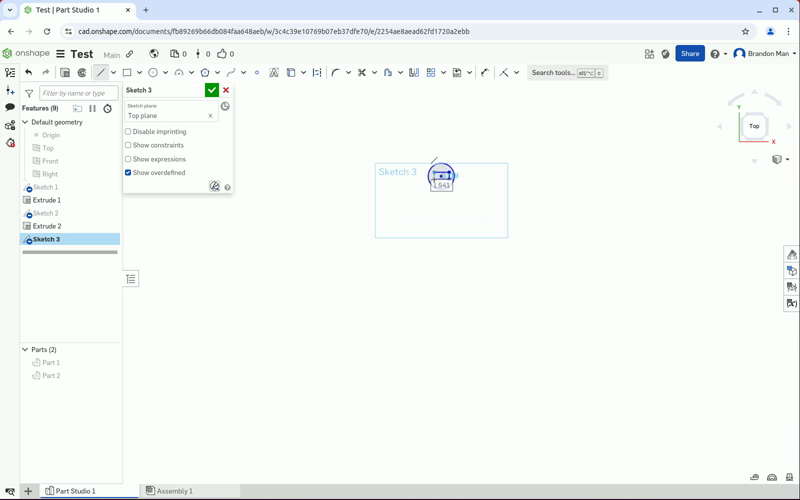
scroll(6)
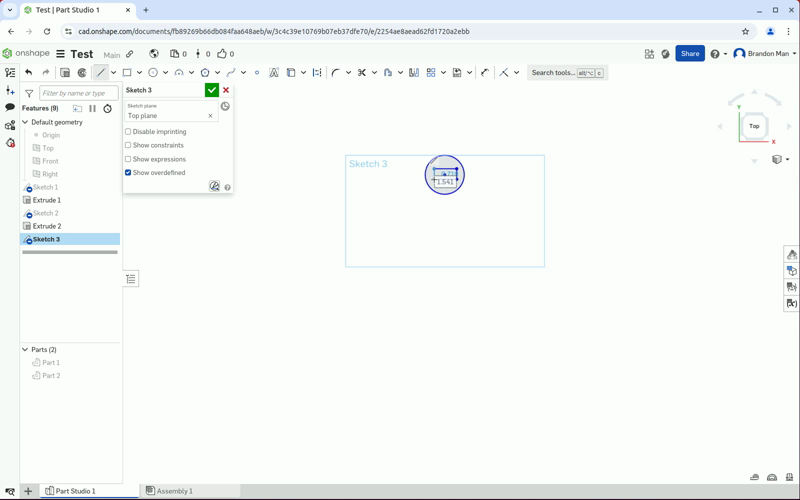
scroll(6)
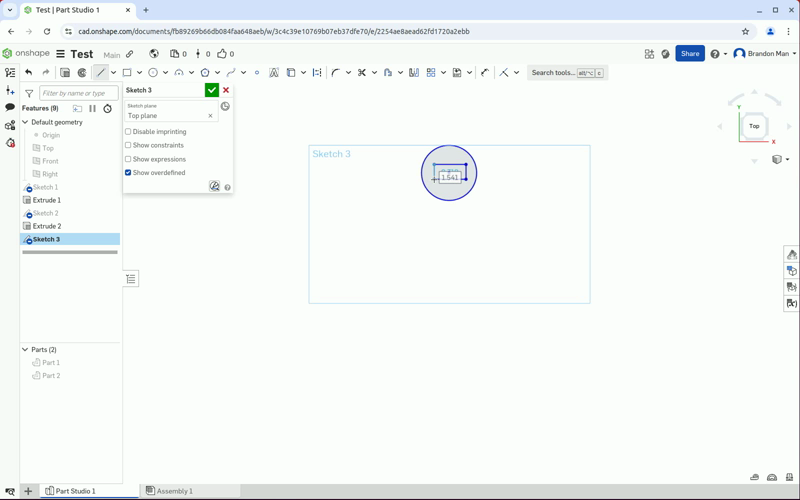
scroll(6)
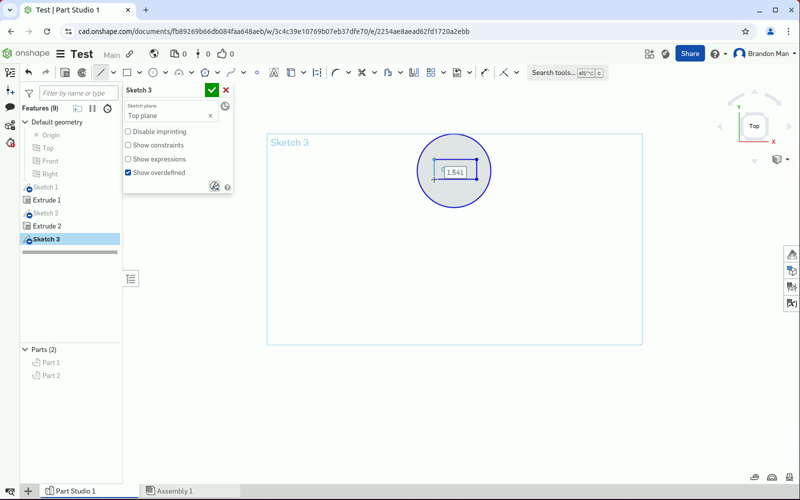
scroll(6)
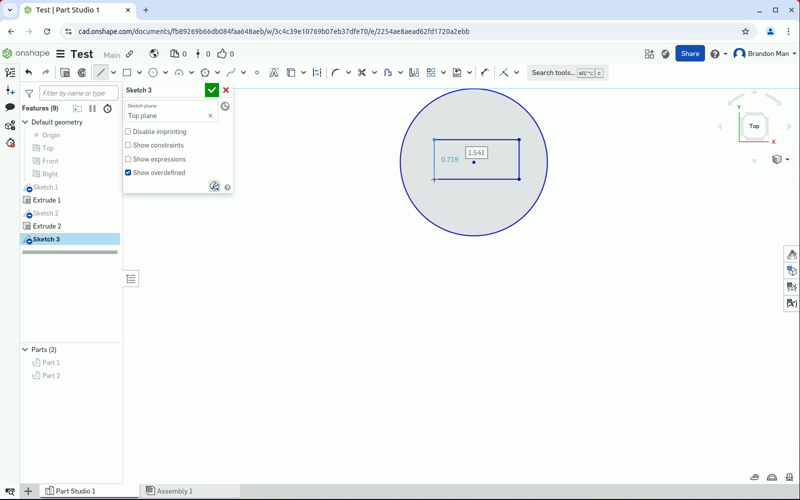
key_up(shift)
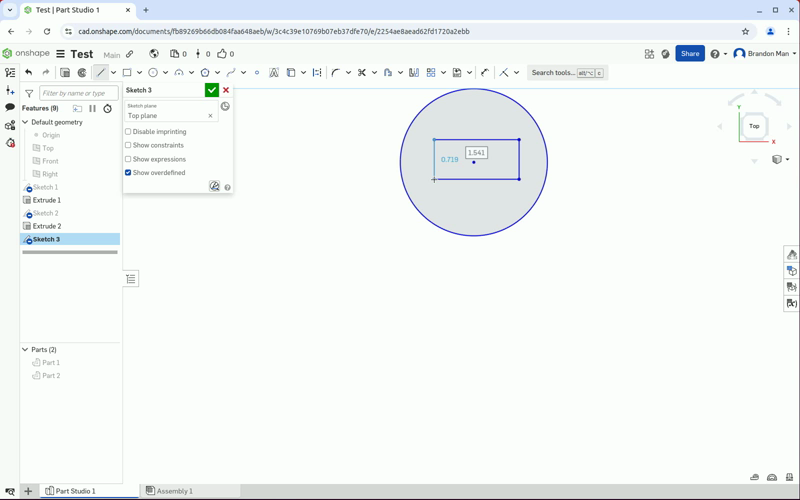
click(434, 179)
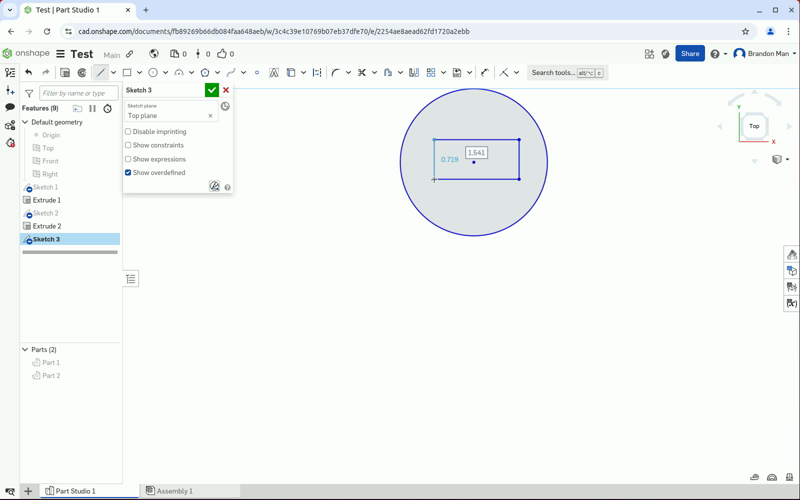
scroll(-6)
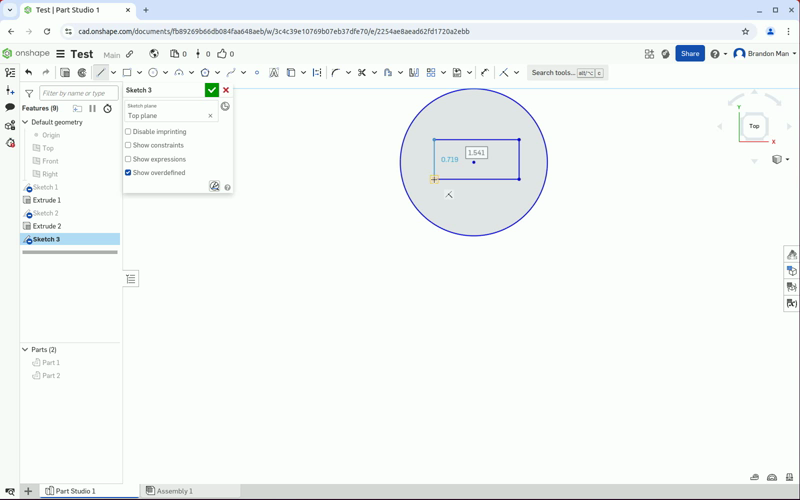
scroll(-6)
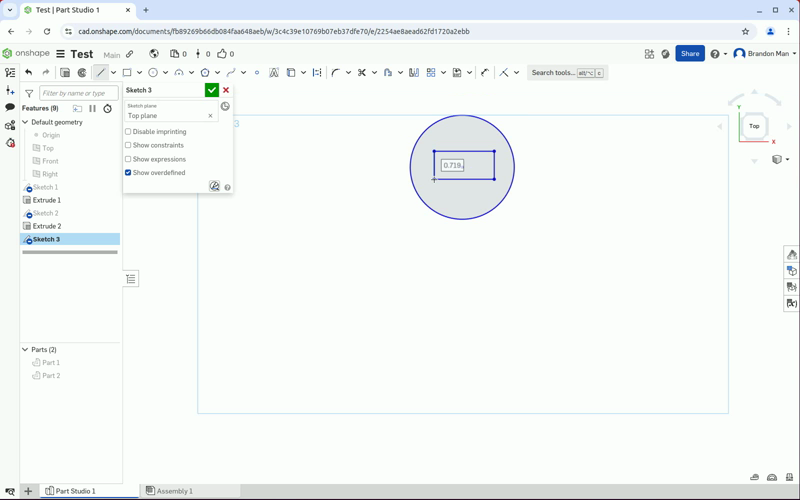
scroll(-6)
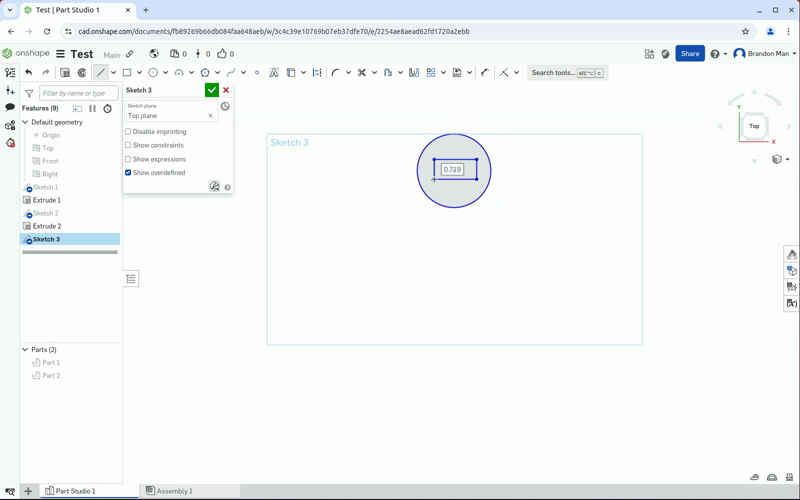
scroll(-6)
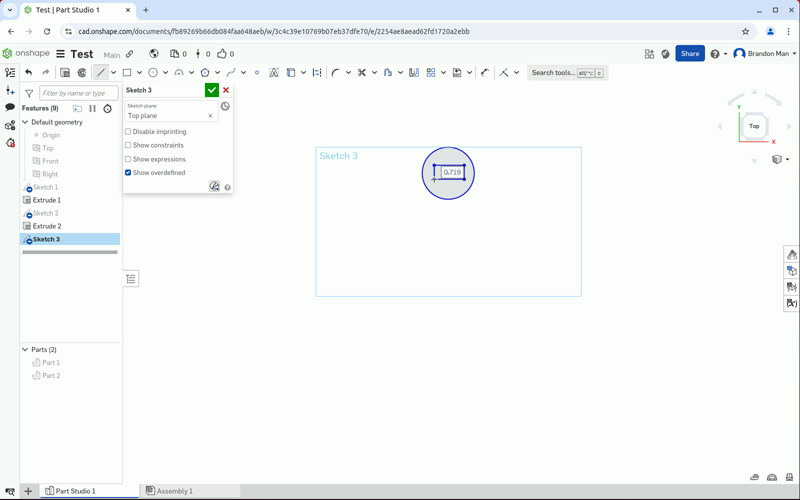
scroll(-6)
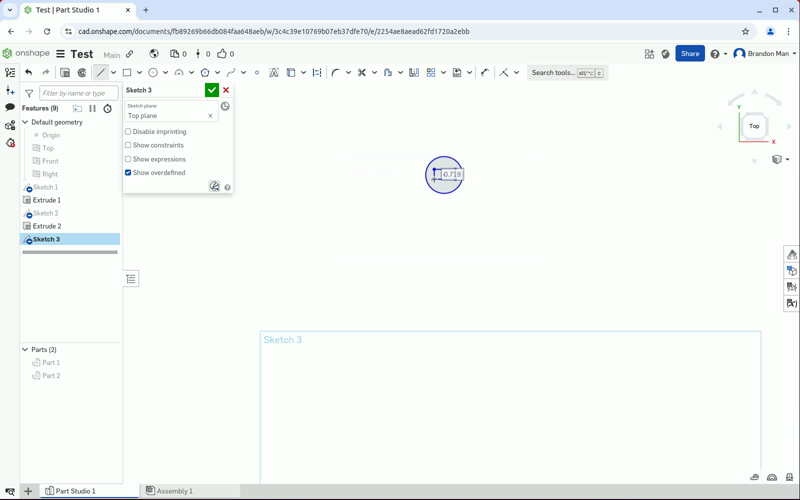
scroll(-6)
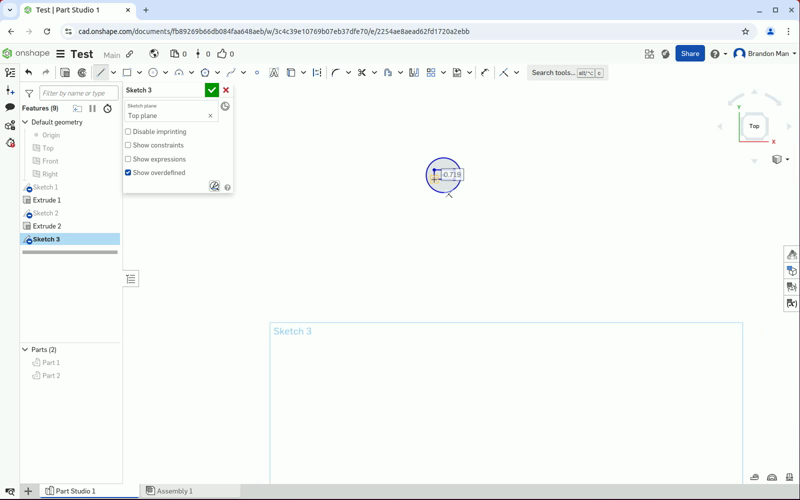
scroll(-6)
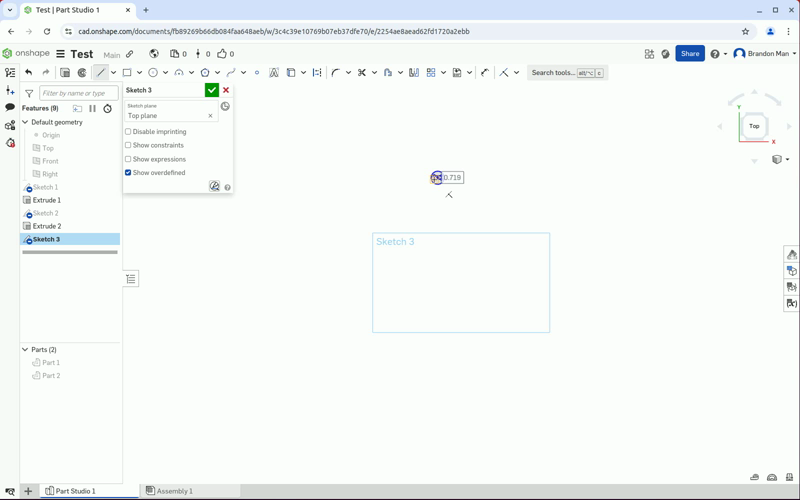
key(esc)
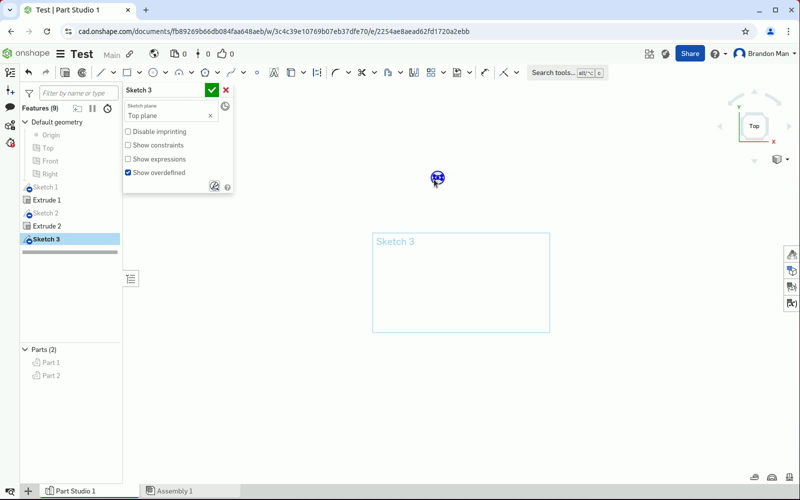
mouse_move(437, 181)
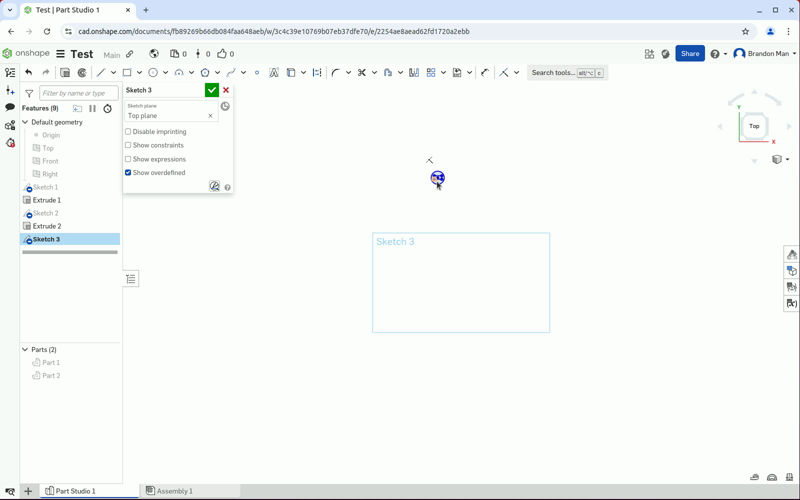
scroll(6)
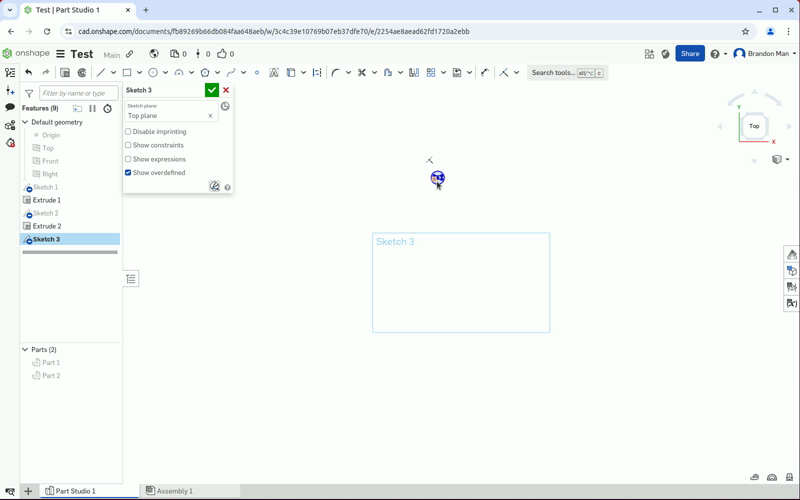
scroll(6)
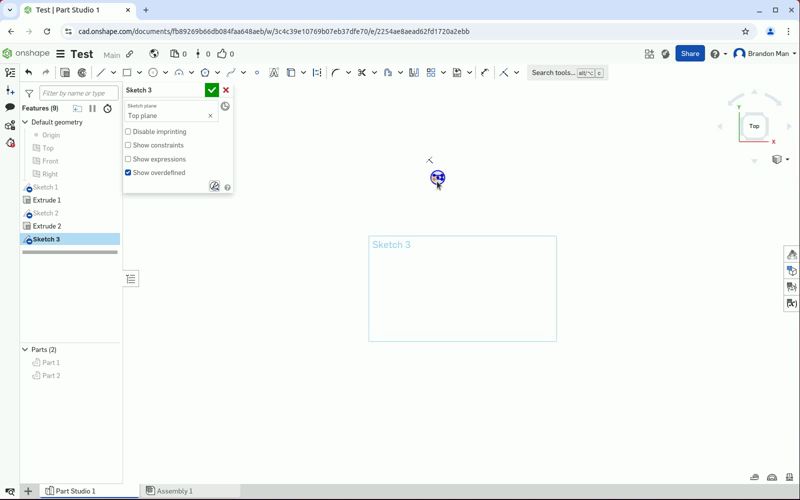
scroll(6)
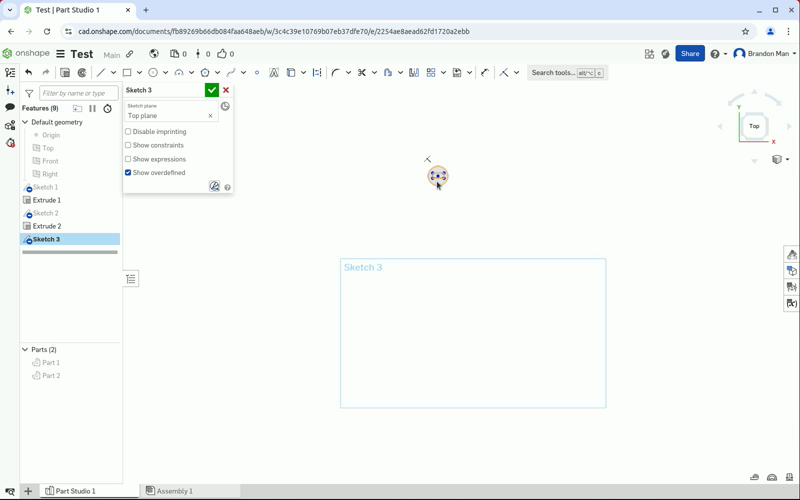
scroll(6)
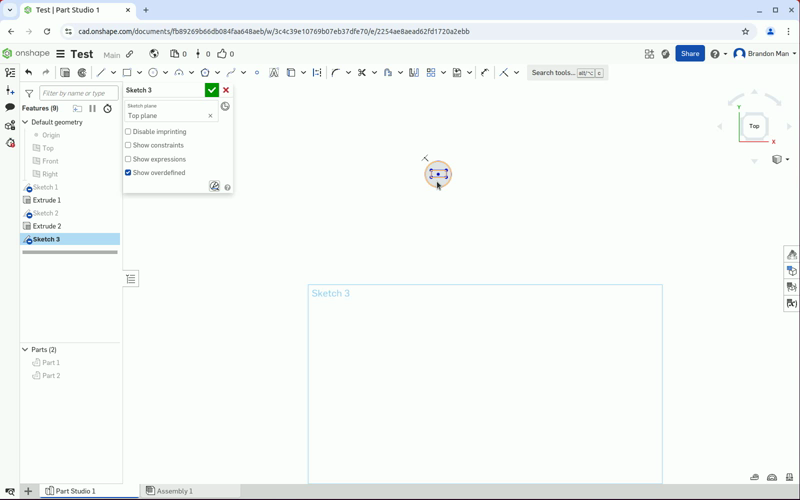
scroll(6)
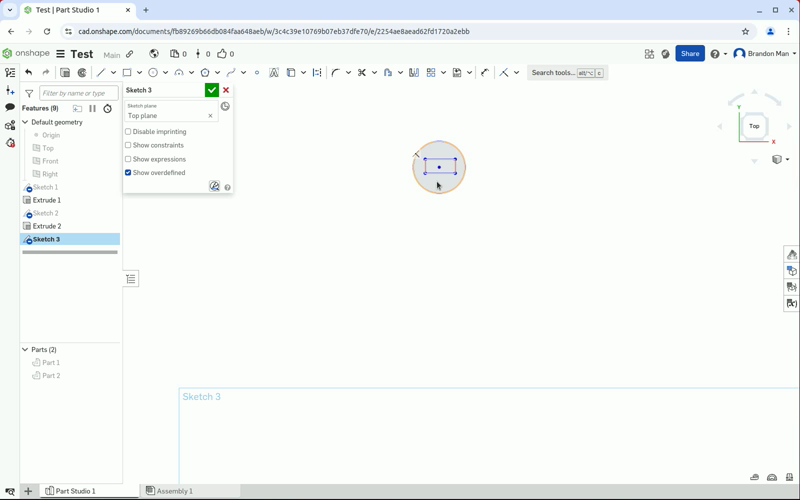
scroll(6)
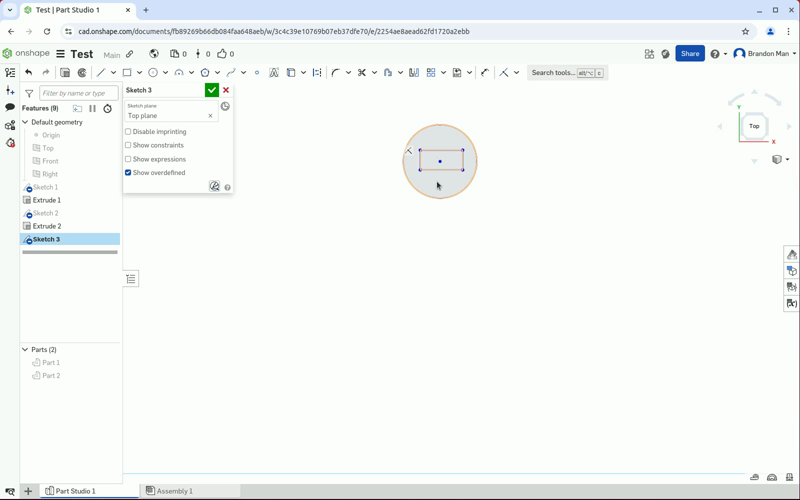
scroll(6)
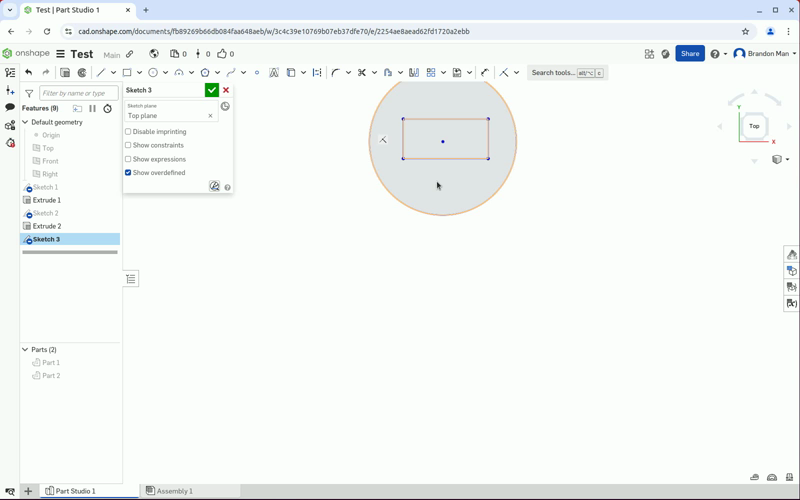
click(437, 181)
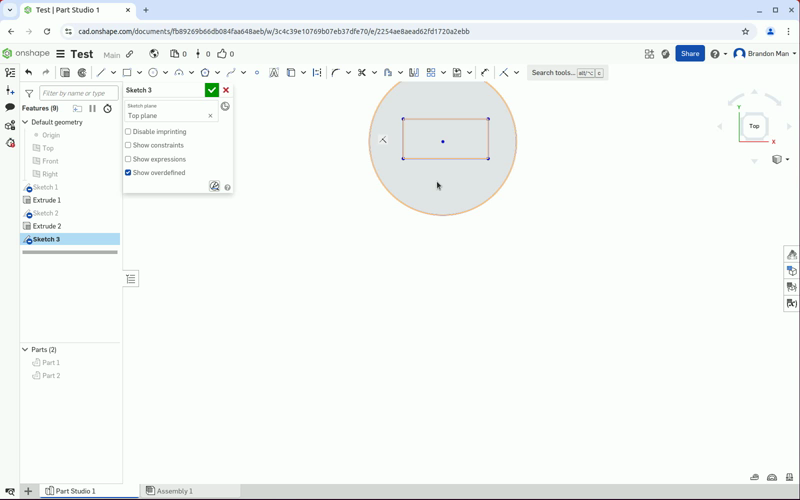
scroll(-6)
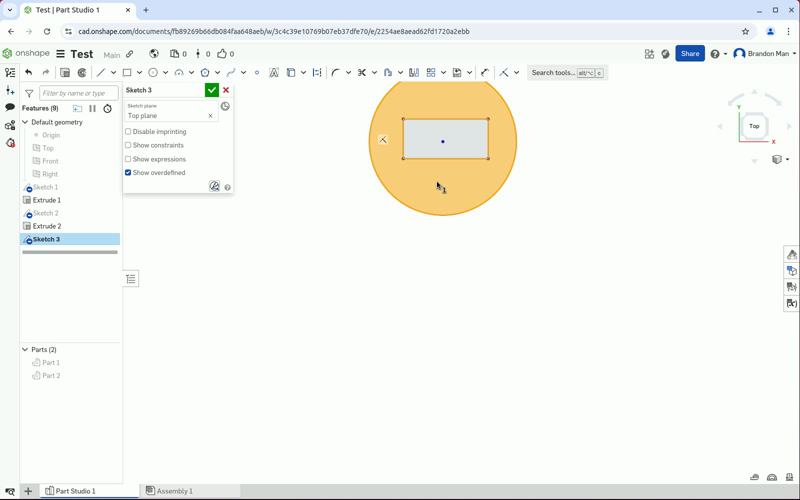
scroll(-6)
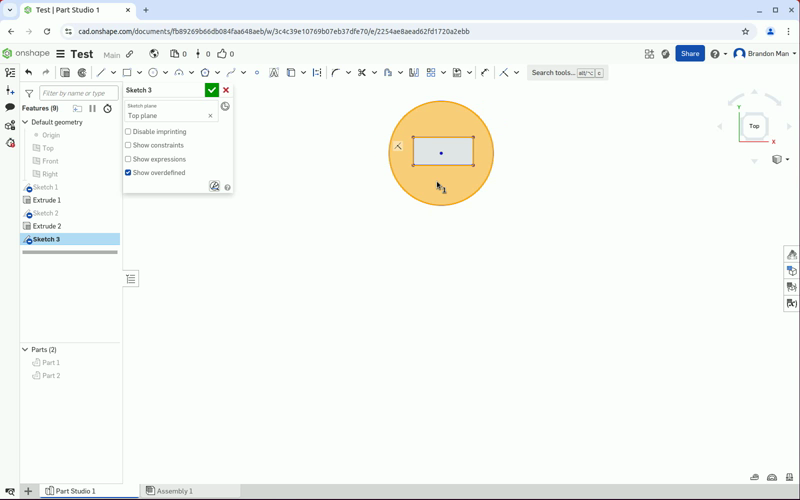
scroll(-6)
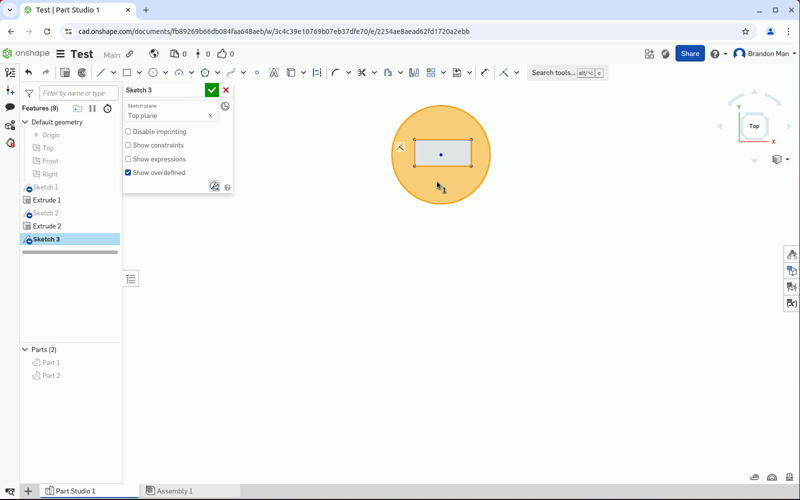
scroll(-6)
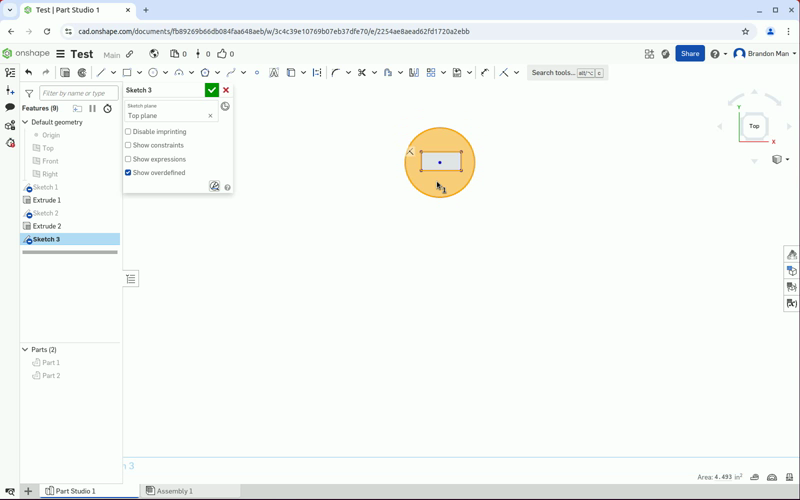
scroll(-6)
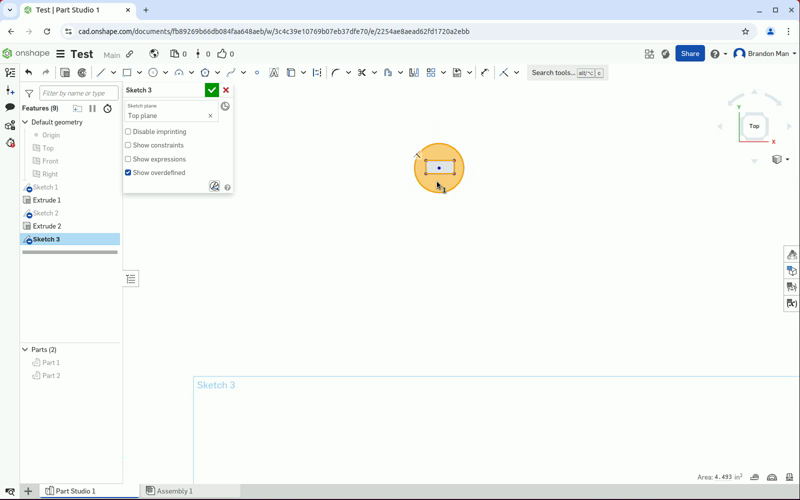
scroll(-6)
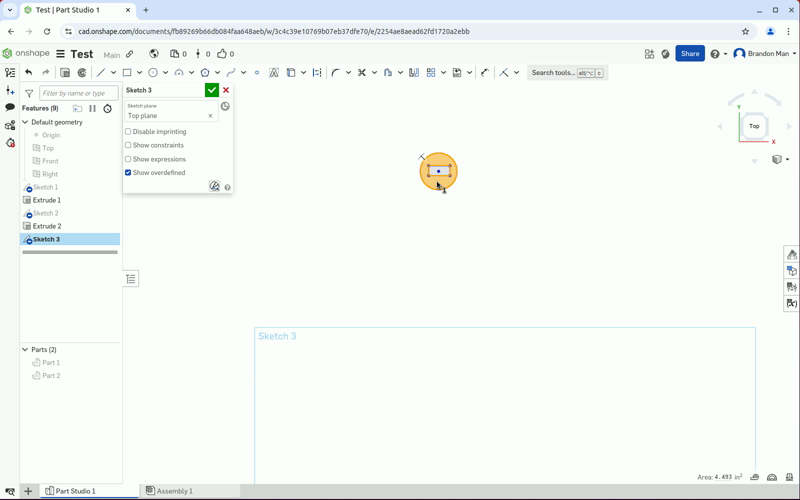
scroll(-6)
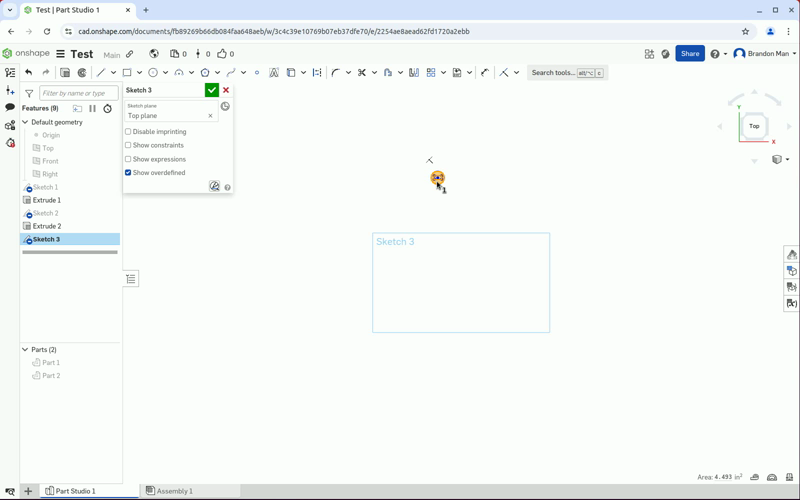
mouse_move(73, 352)
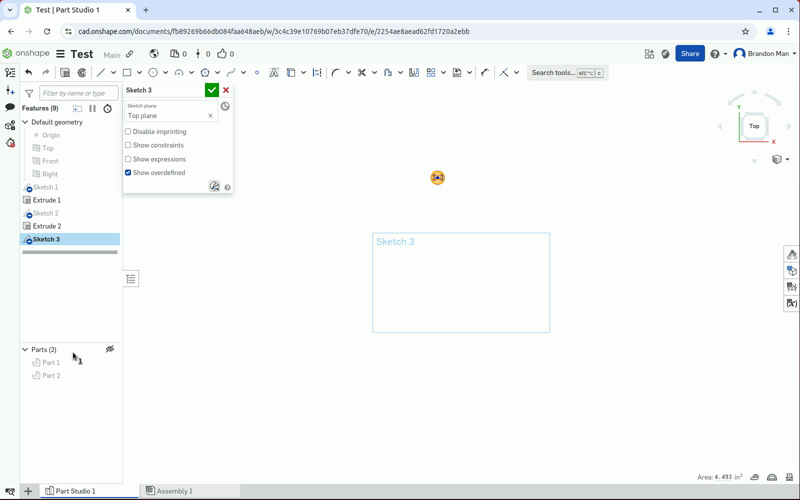
key(shift+y)
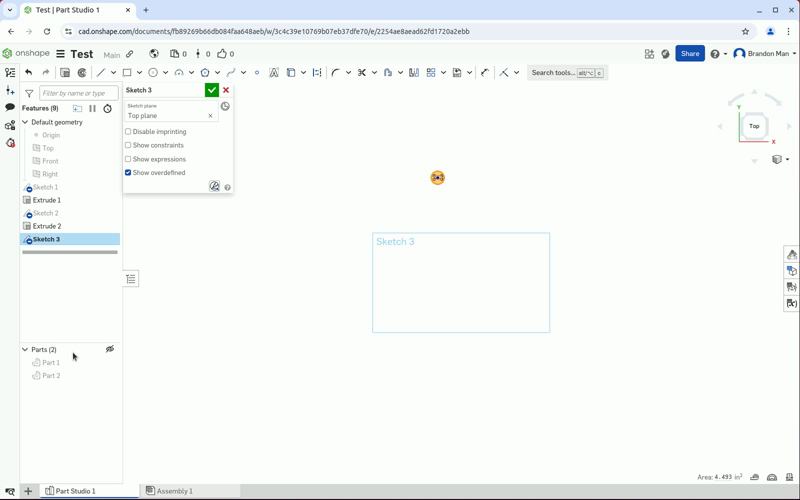
key(shift+e)
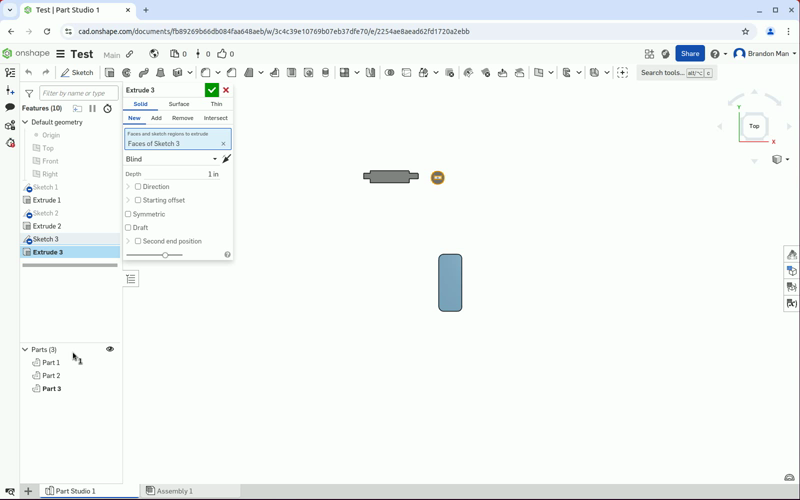
mouse_move(143, 106)
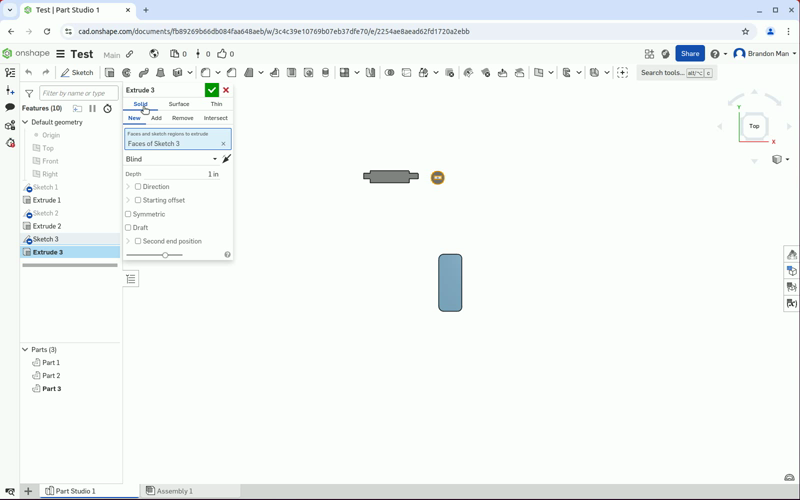
click(143, 106)
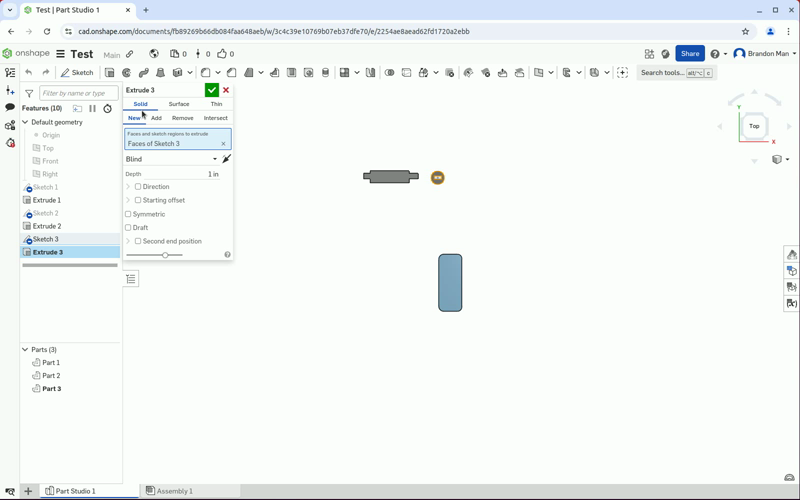
mouse_move(137, 120)
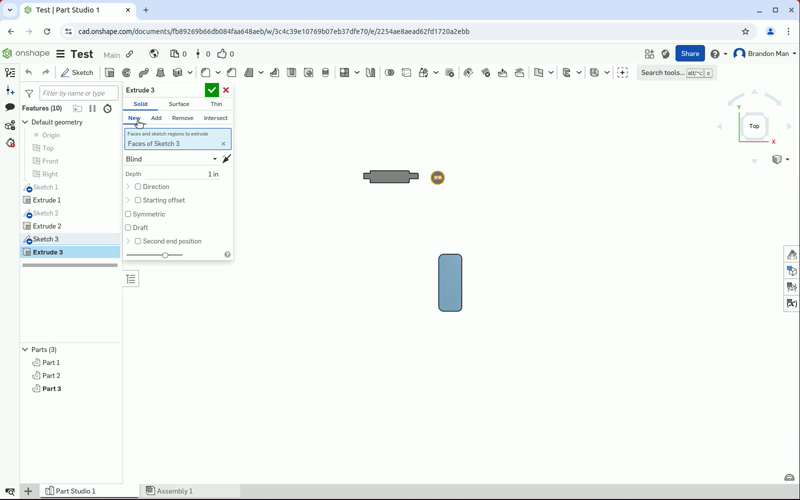
click(137, 120)
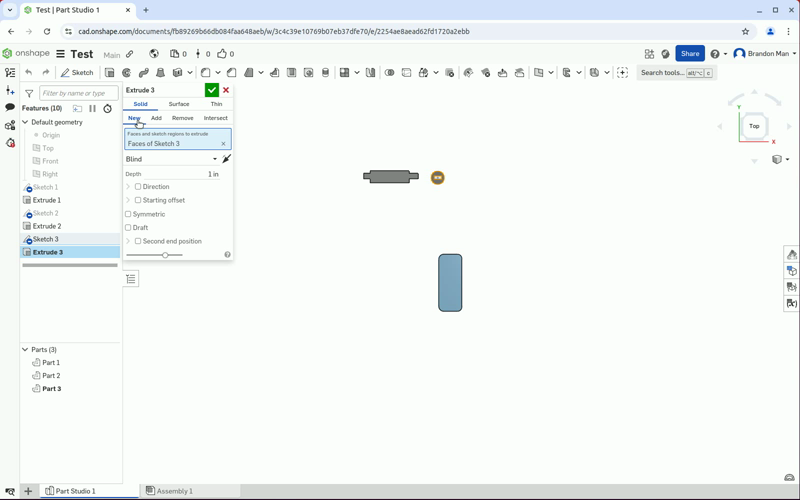
key(tab, 4)
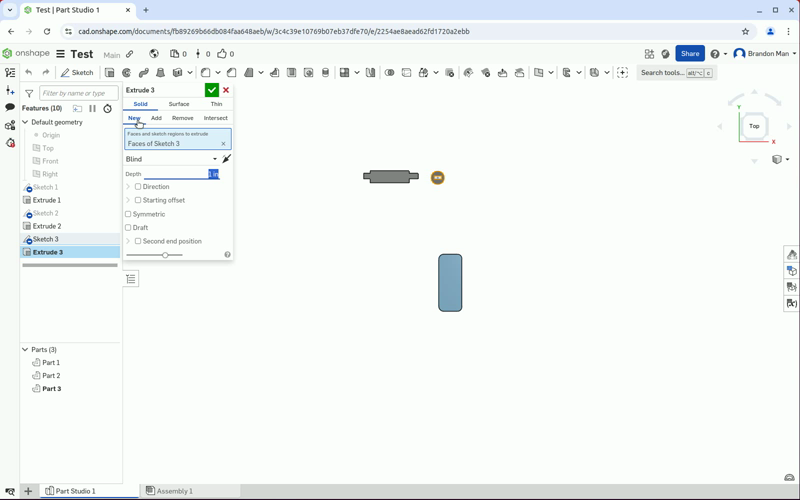
text(0.963)
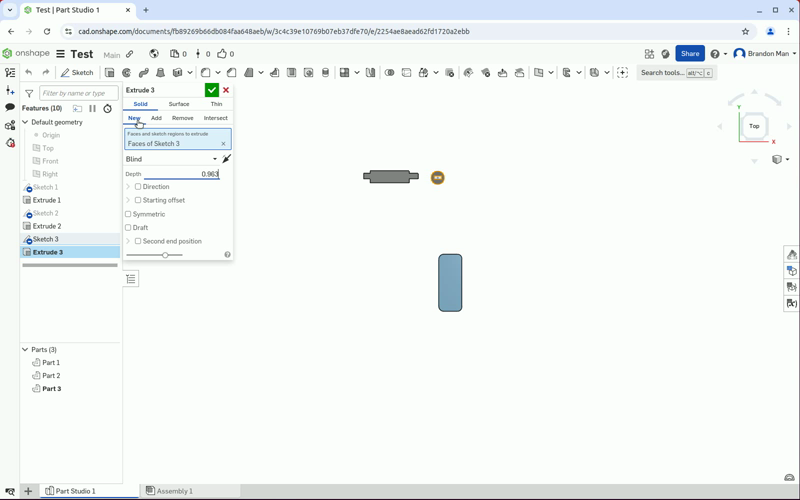
key(enter)
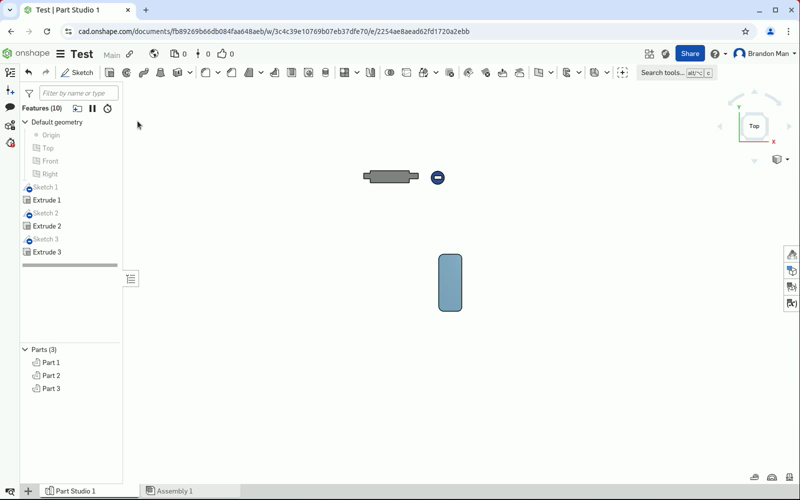
key(shift+h)
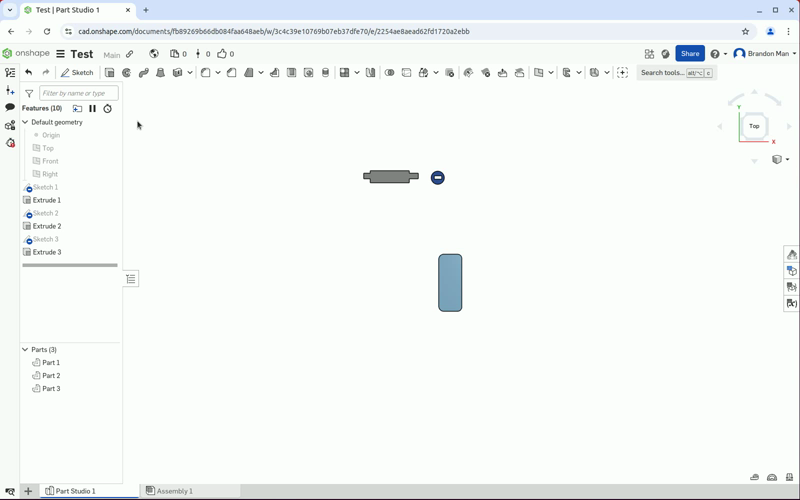
key(shift+h)
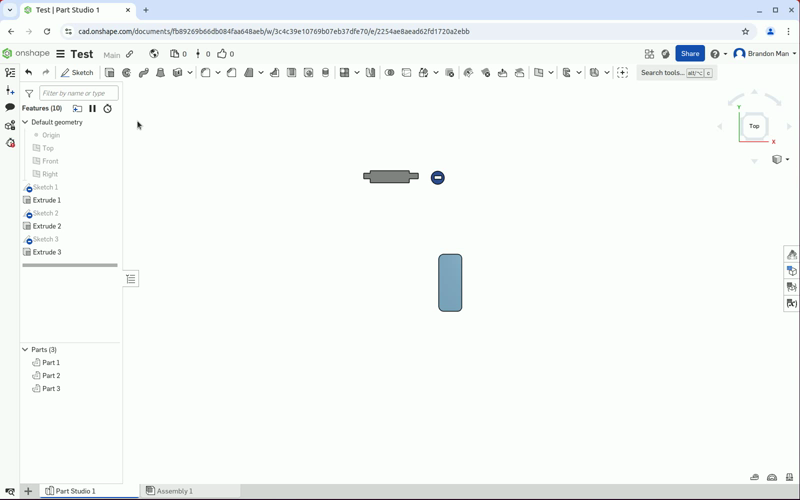
key(shift+7)
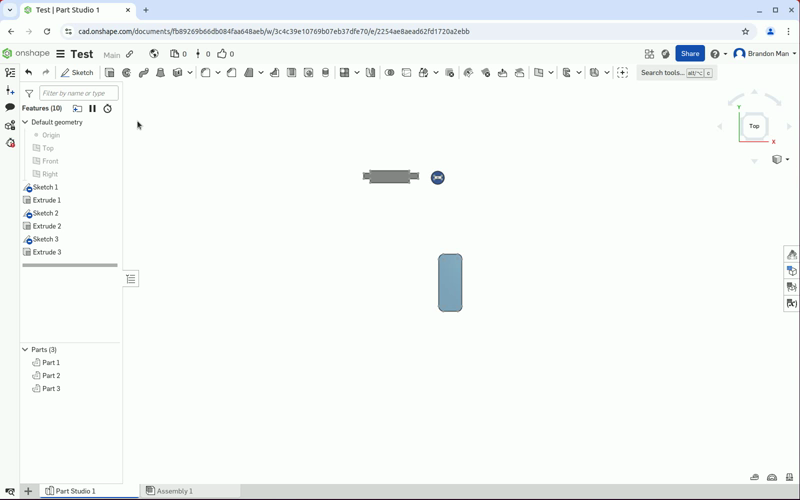
key(up, 3)
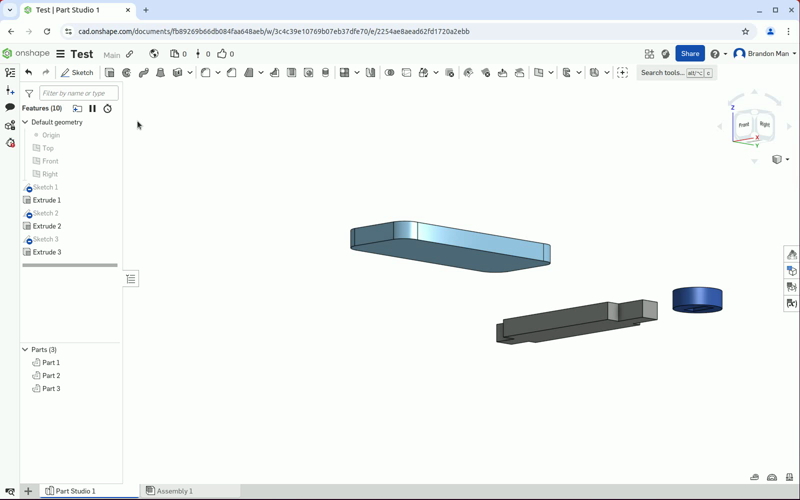
key(left, 3)
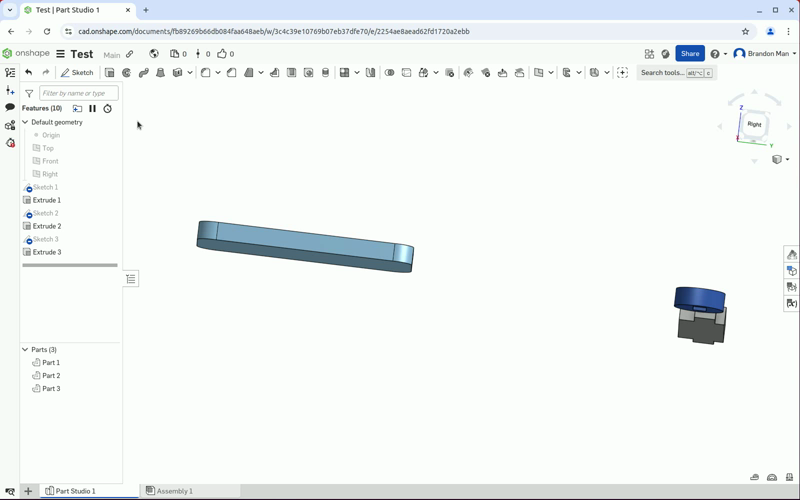
key(right, 3)
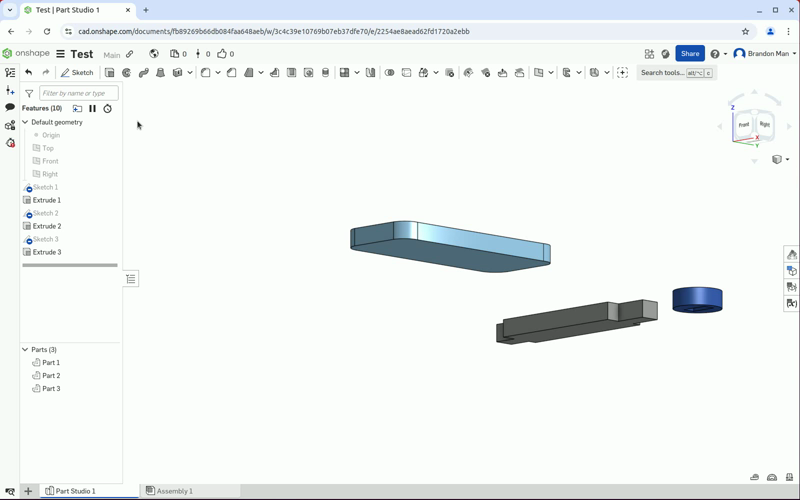
key(down, 3)
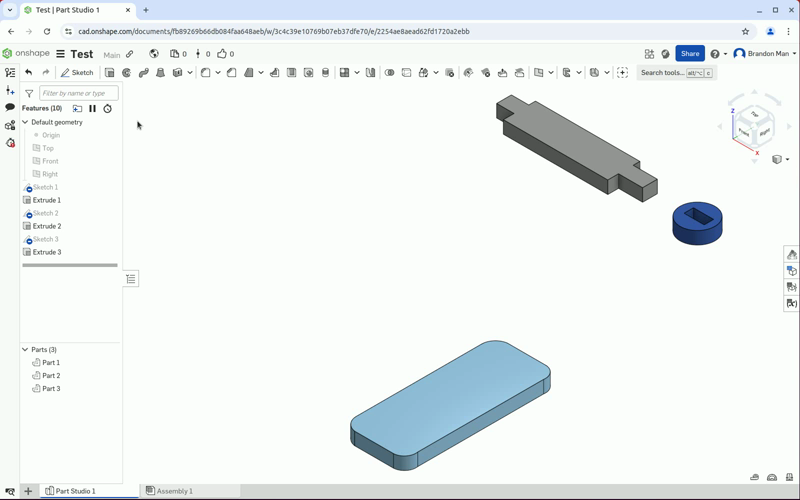
mouse_move(73, 189)
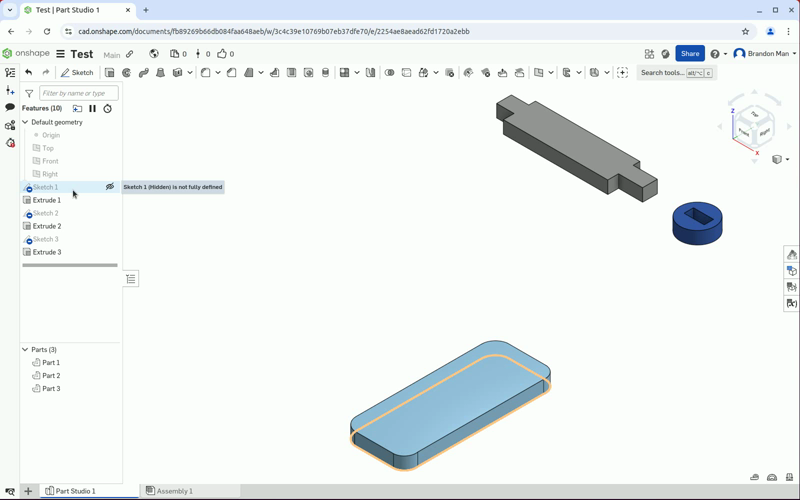
click(73, 189)